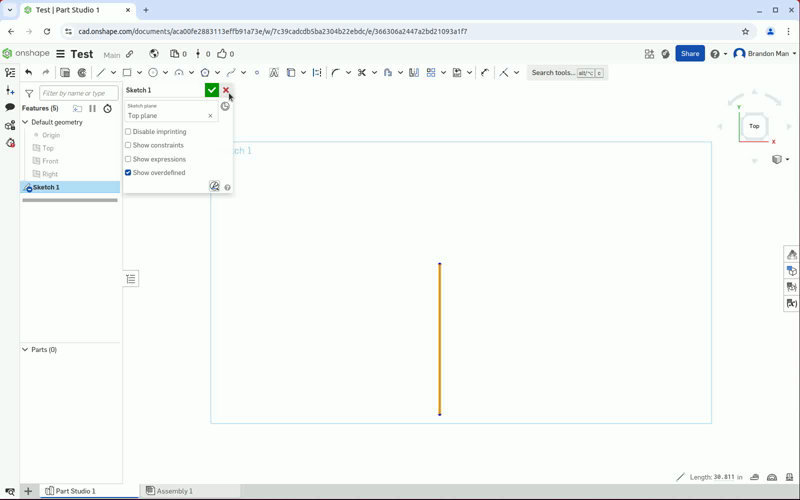
key(shift+h)
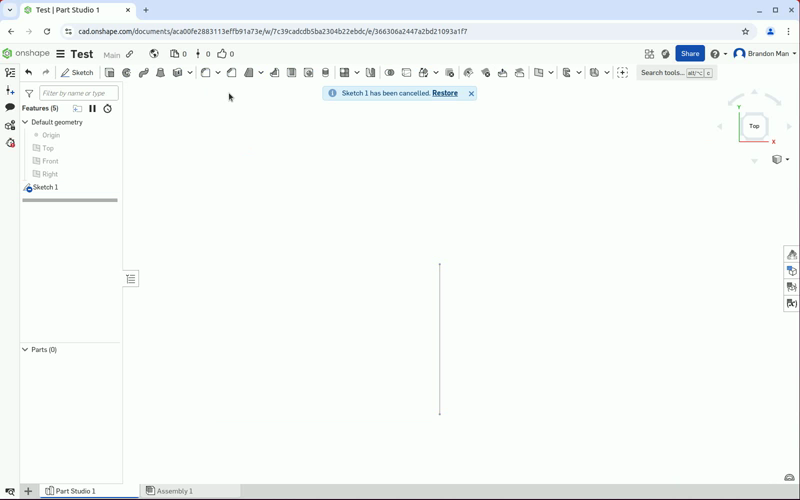
key(shift+s)
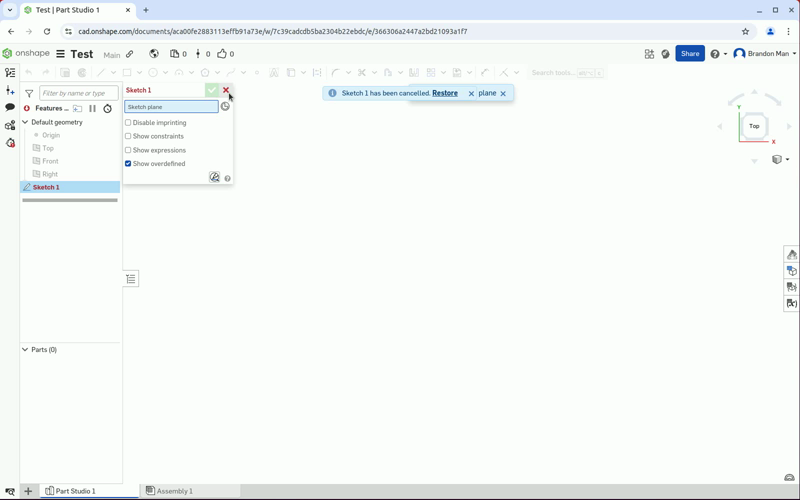
mouse_move(73, 150)
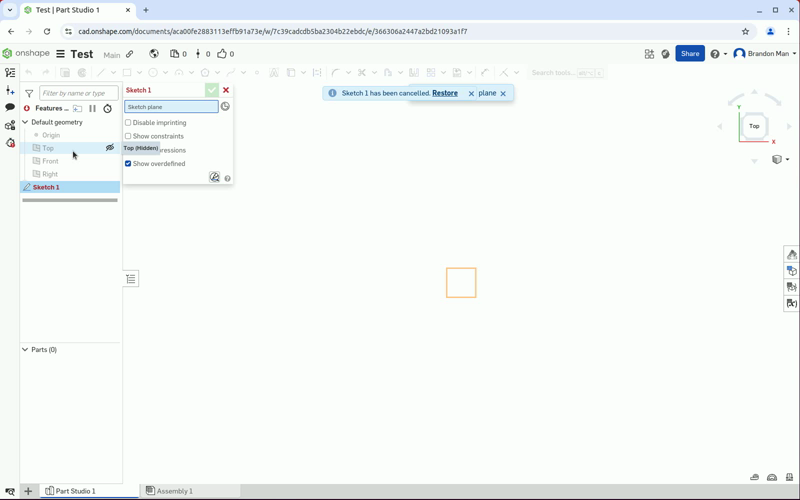
click(73, 150)
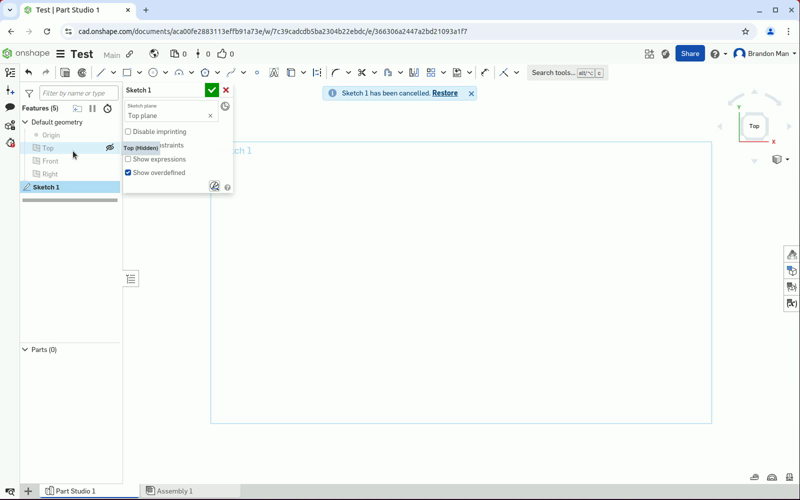
mouse_move(73, 352)
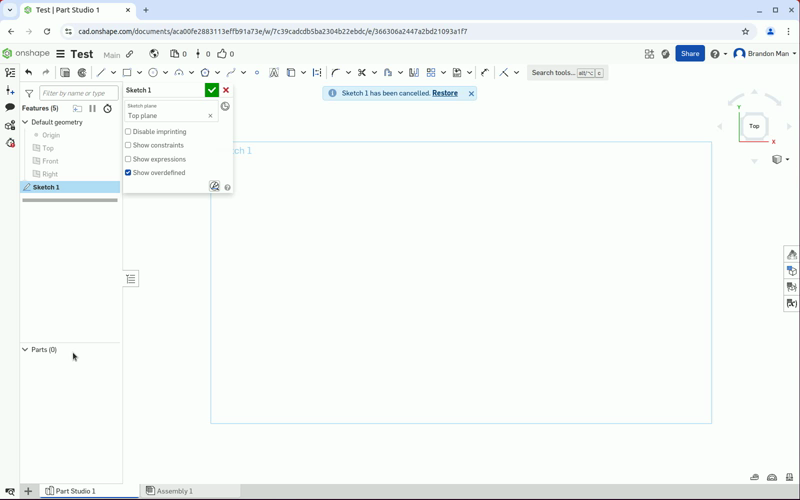
key(y)
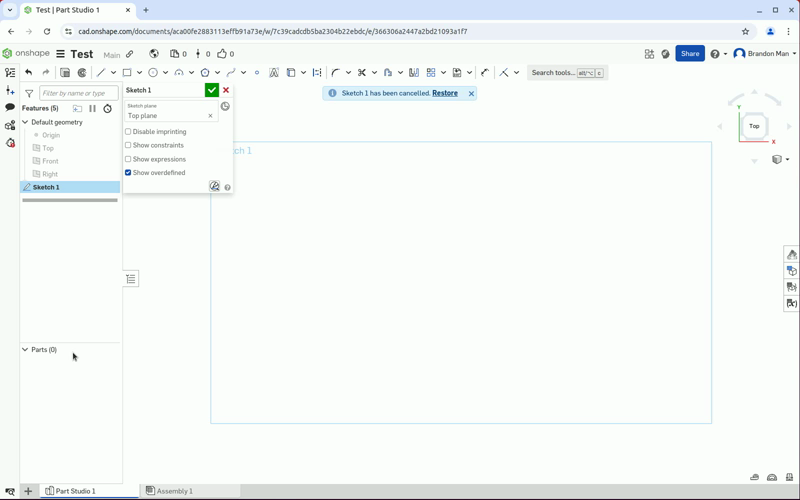
key(l)
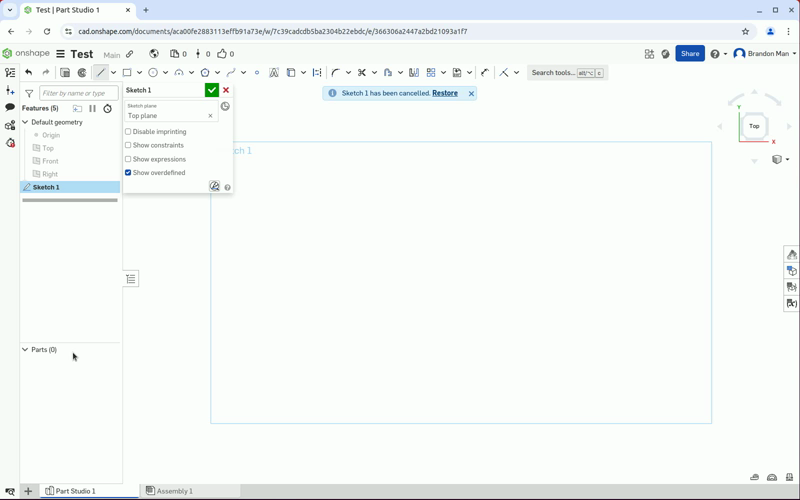
key_down(shift)
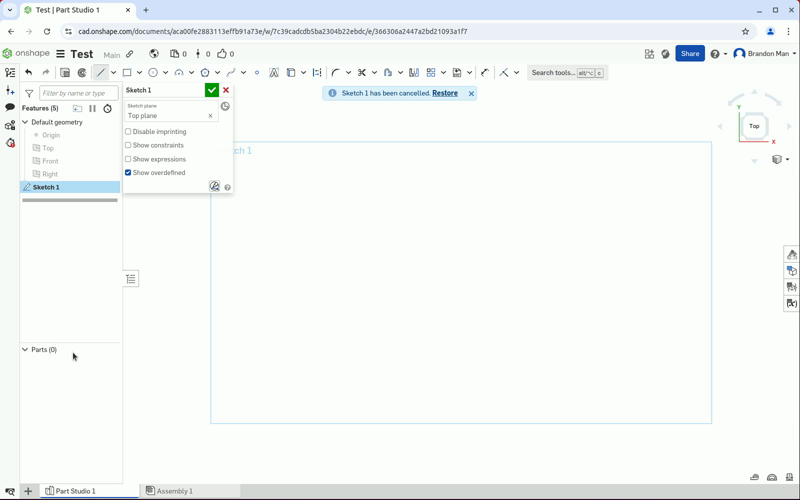
mouse_move(430, 295)
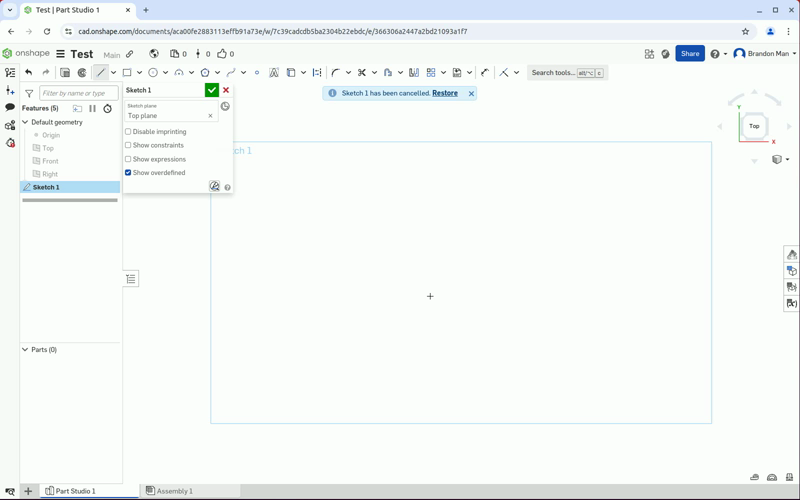
click(430, 295)
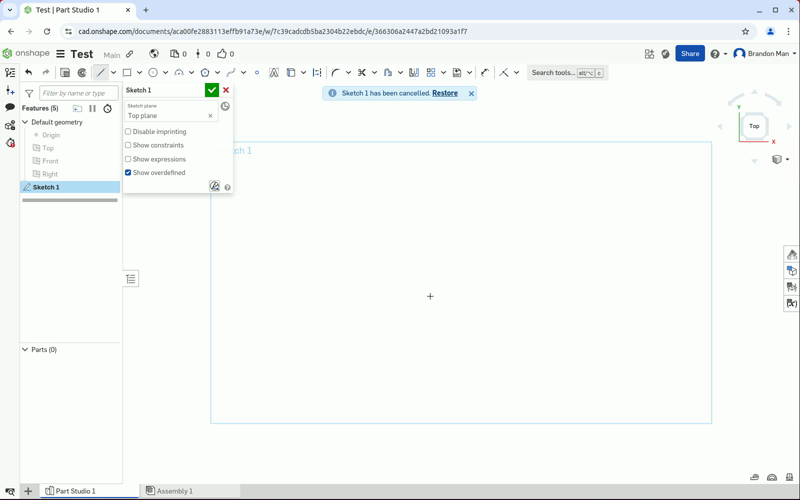
key_up(shift)
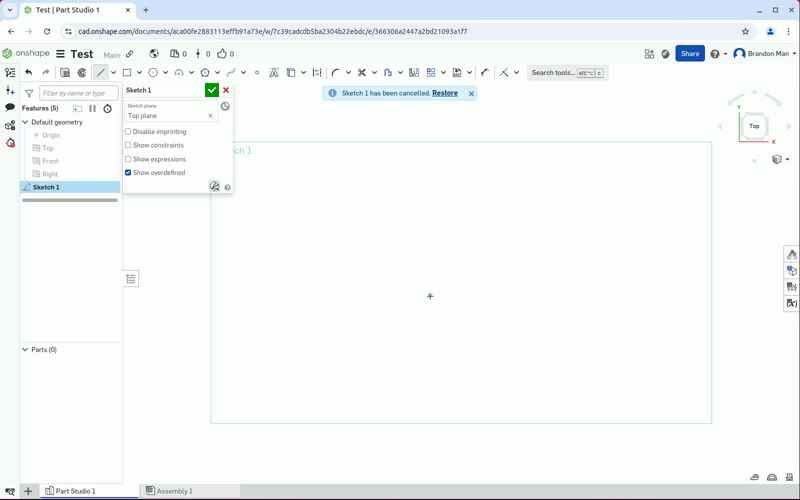
key_down(shift)
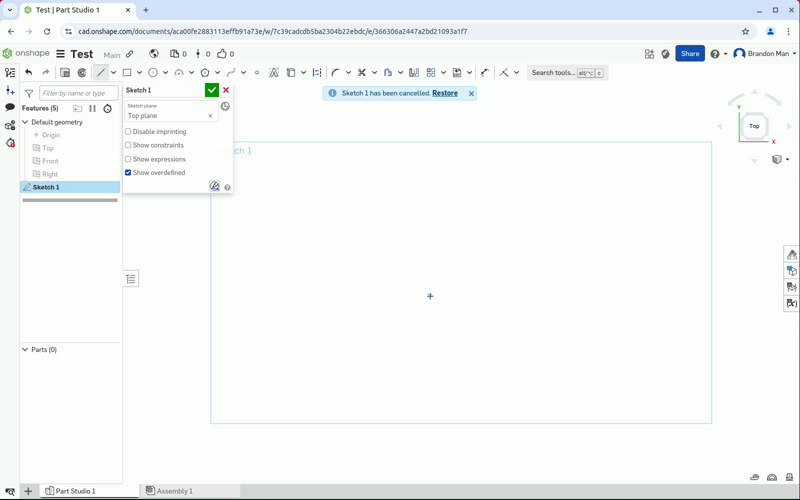
mouse_move(491, 295)
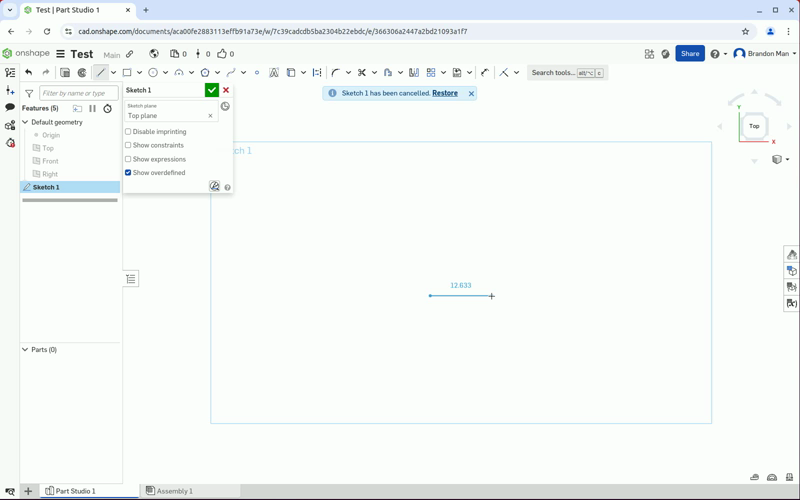
click(491, 295)
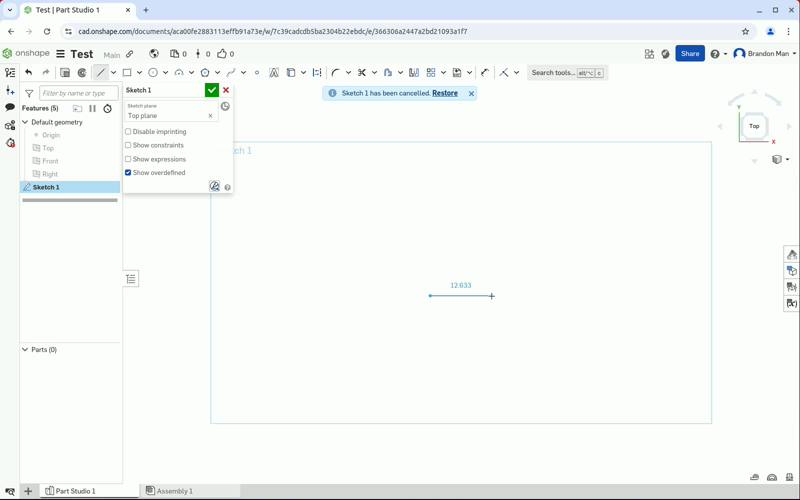
key_up(shift)
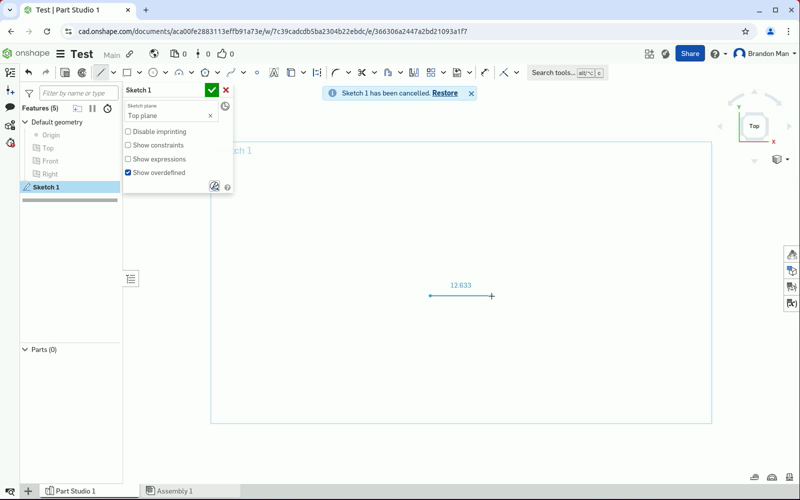
key_down(shift)
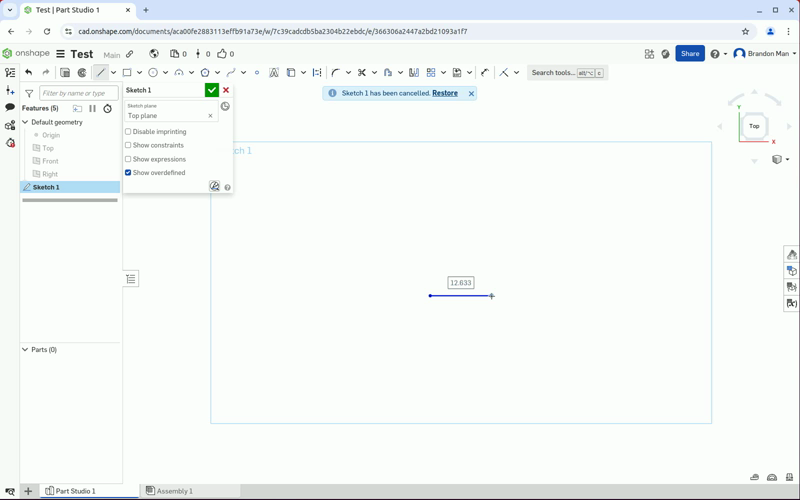
mouse_move(521, 295)
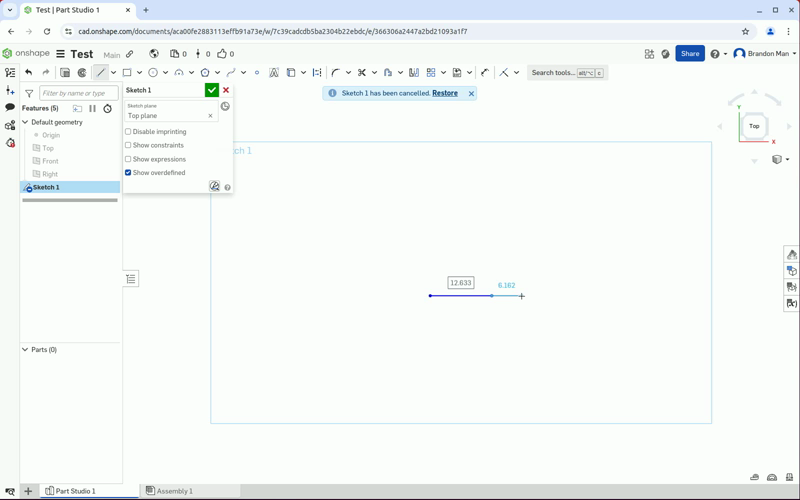
mouse_move(491, 269)
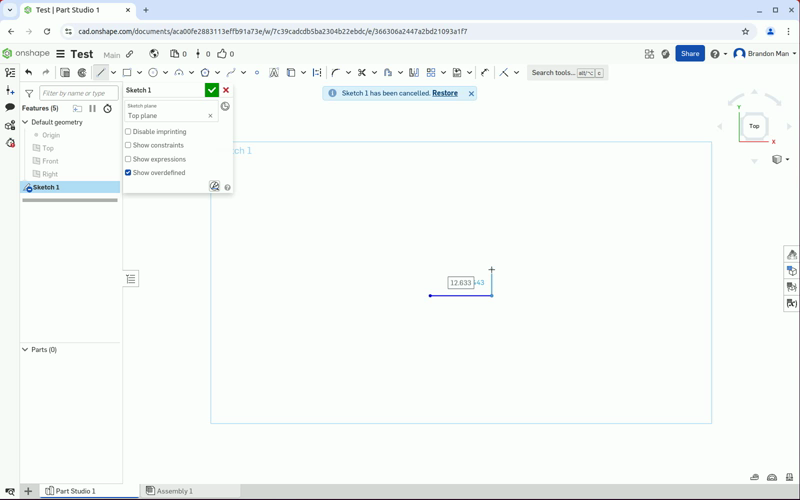
click(491, 269)
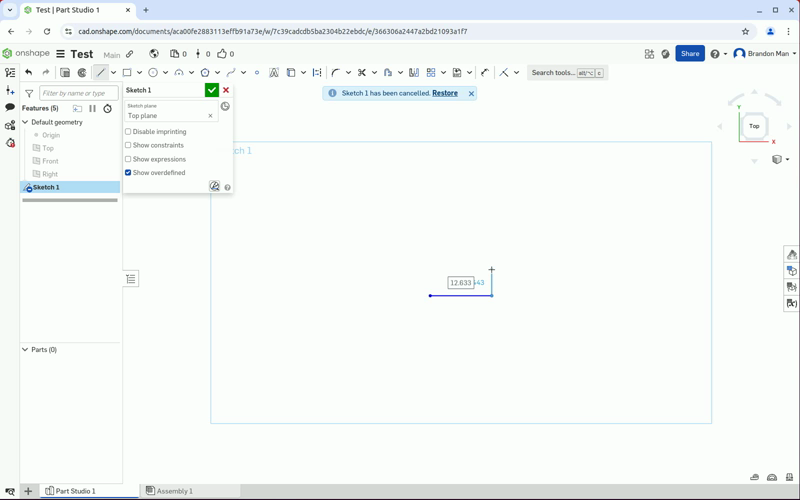
key_up(shift)
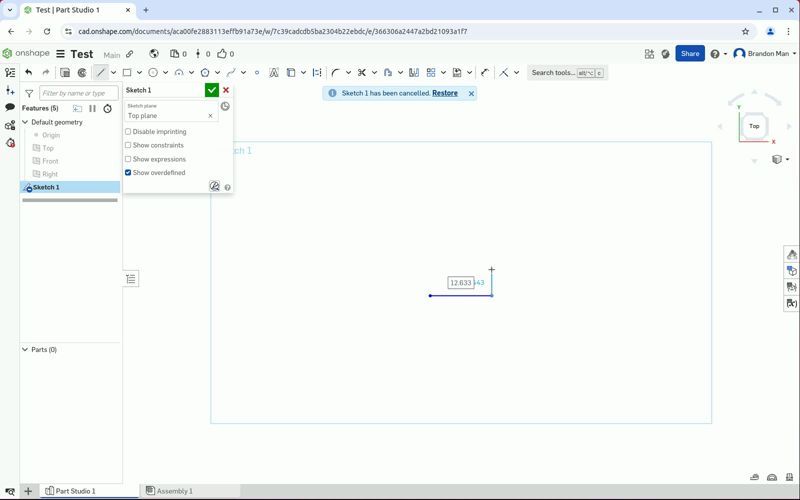
key_down(shift)
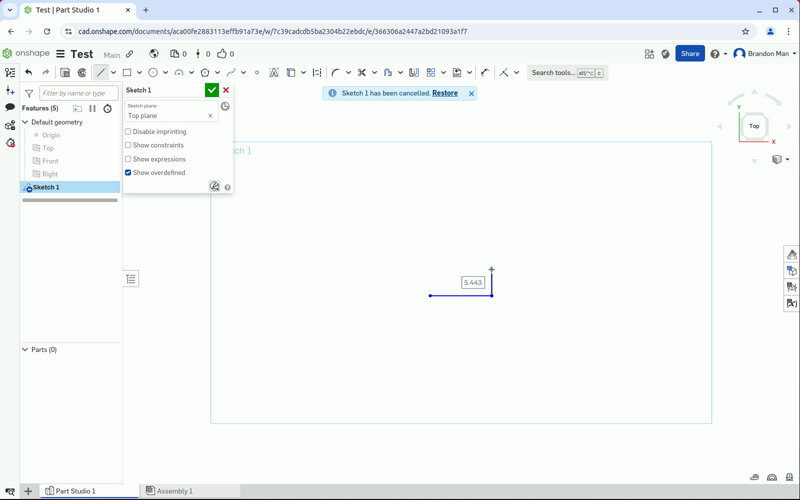
mouse_move(430, 269)
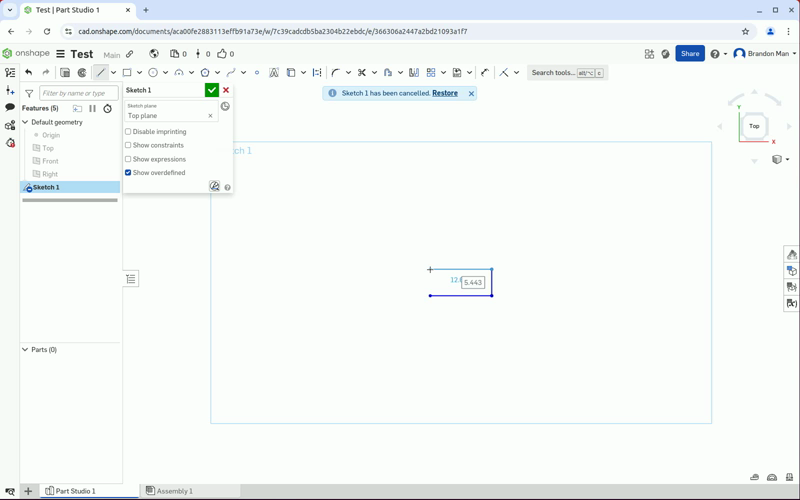
click(430, 269)
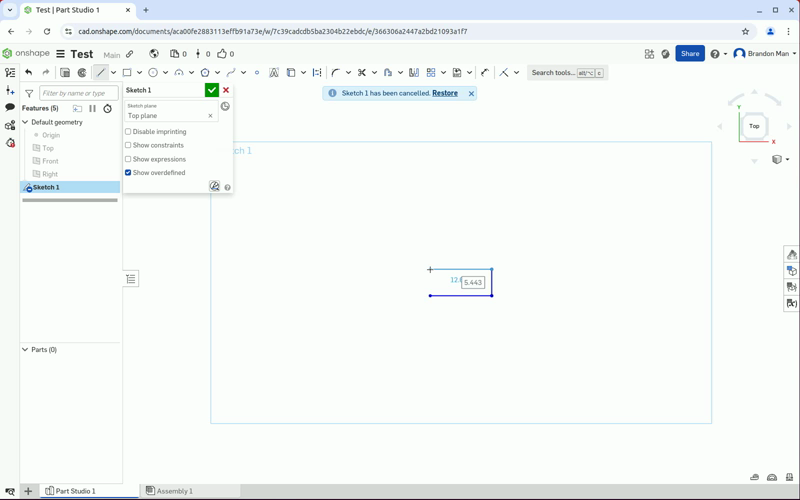
key_up(shift)
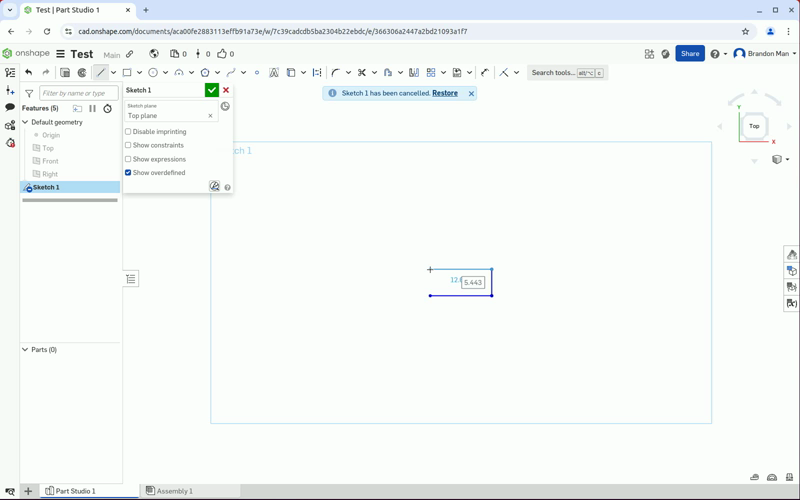
mouse_move(460, 269)
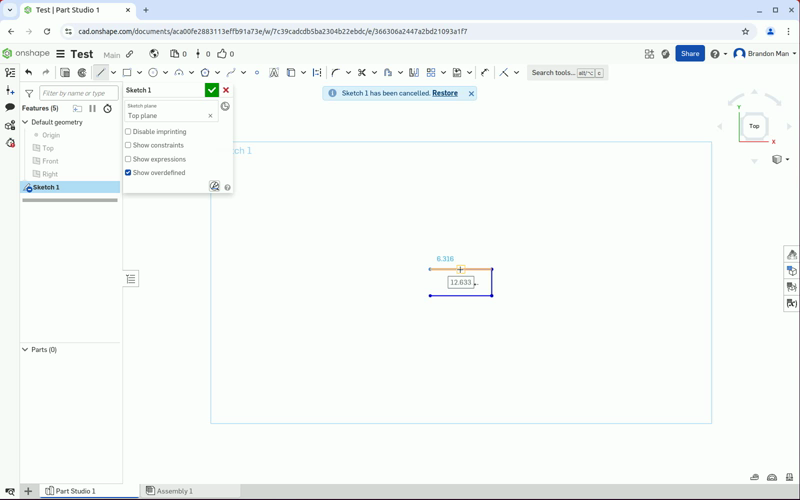
key_down(shift)
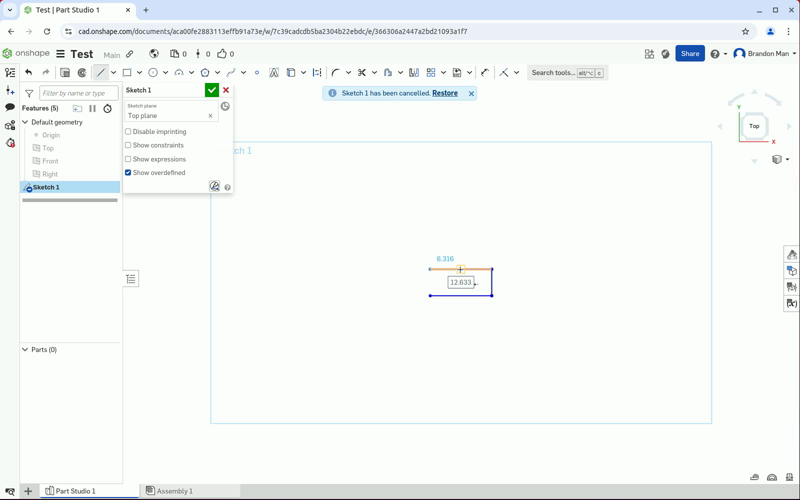
mouse_move(430, 295)
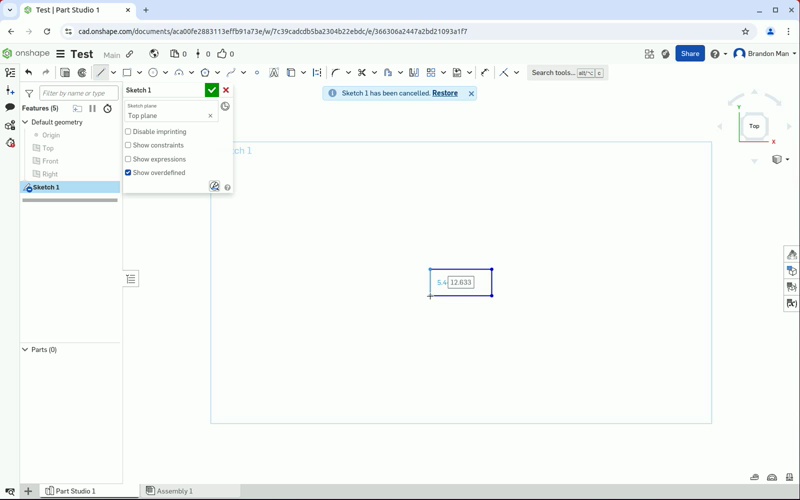
key_up(shift)
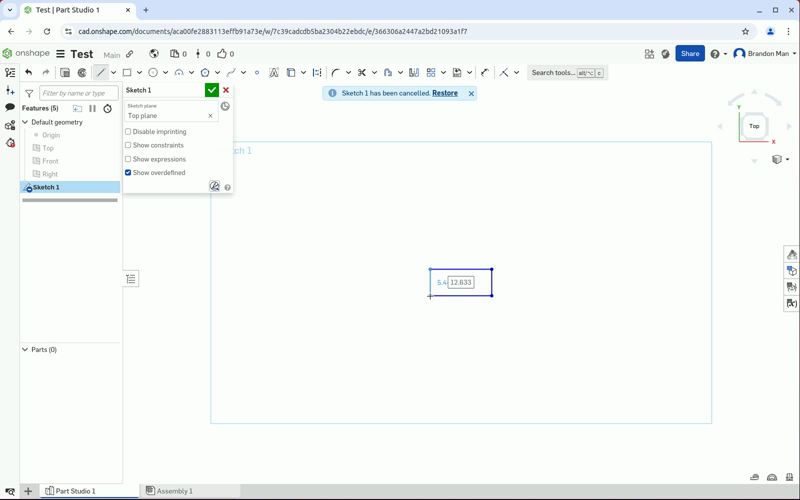
click(430, 295)
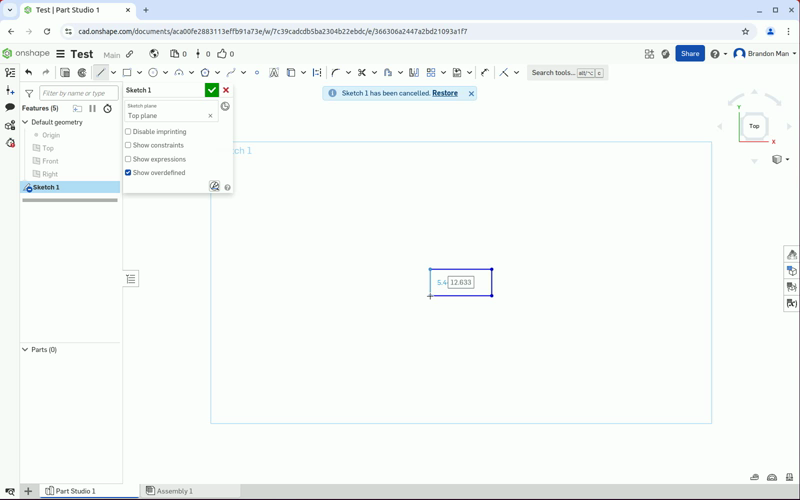
key(esc)
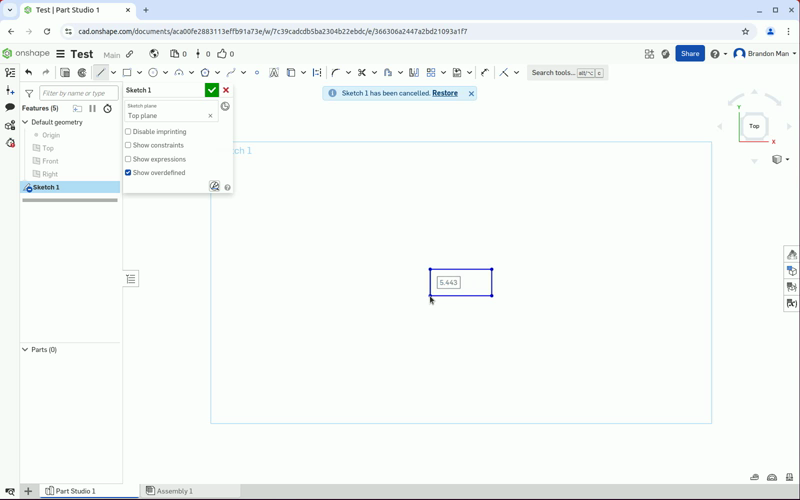
mouse_move(459, 286)
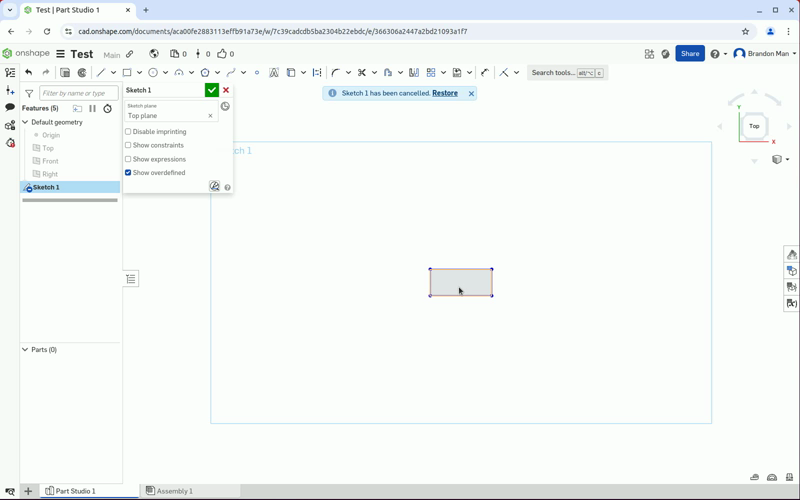
scroll(6)
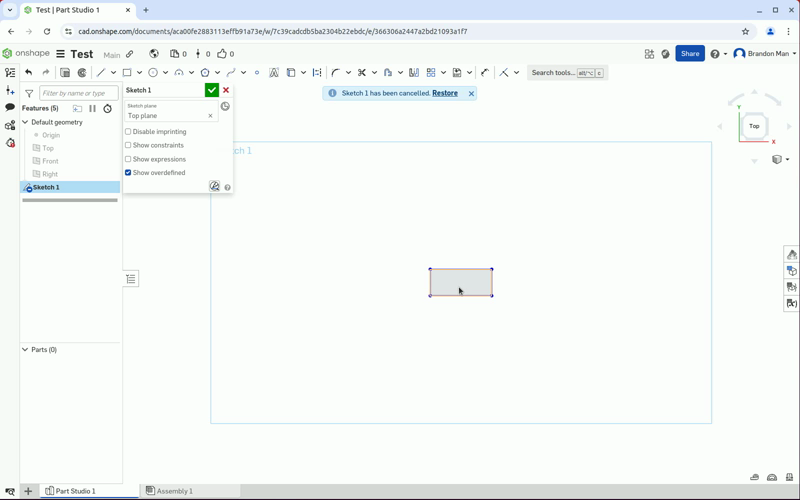
scroll(6)
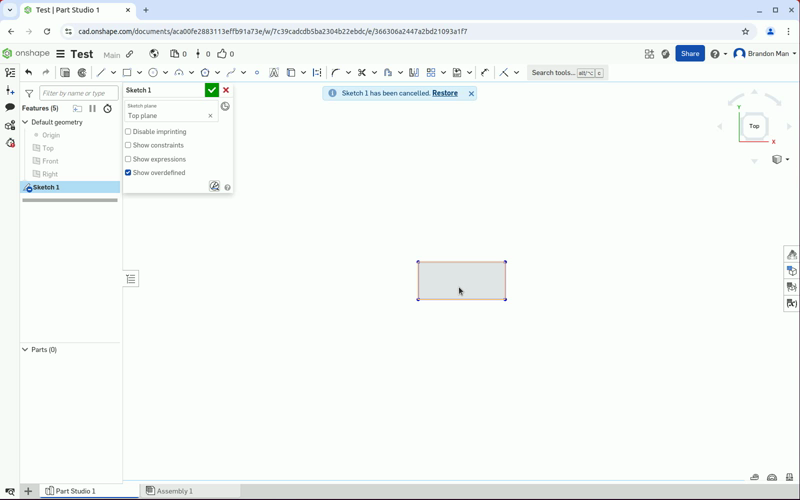
scroll(6)
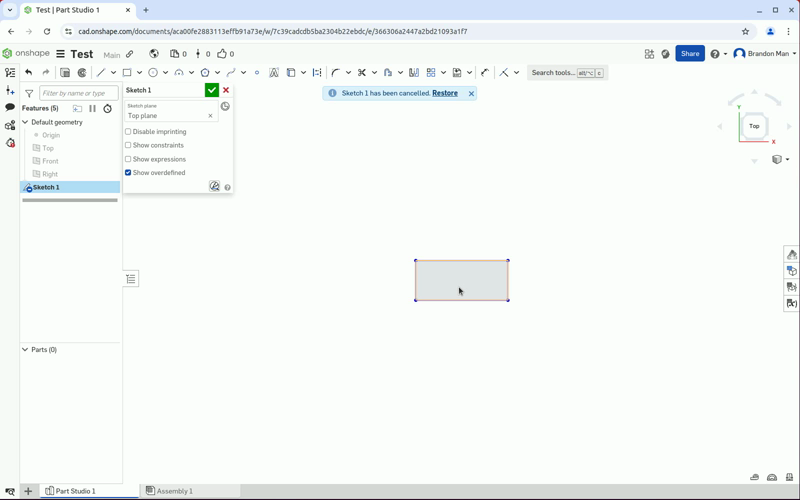
scroll(6)
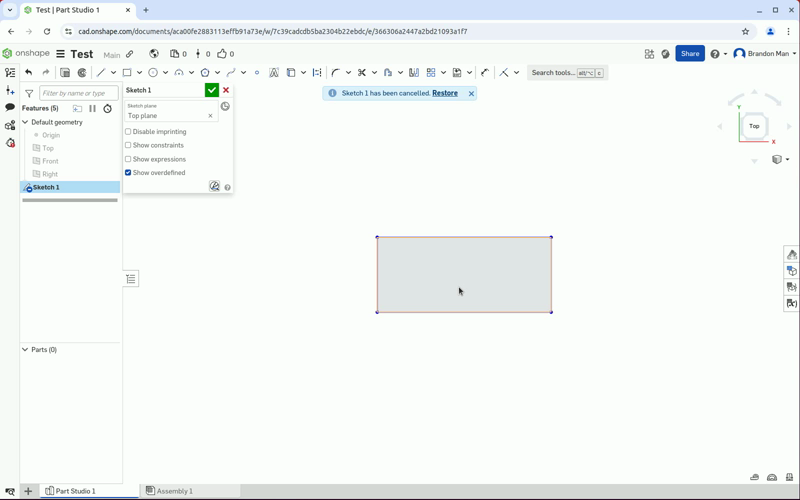
scroll(6)
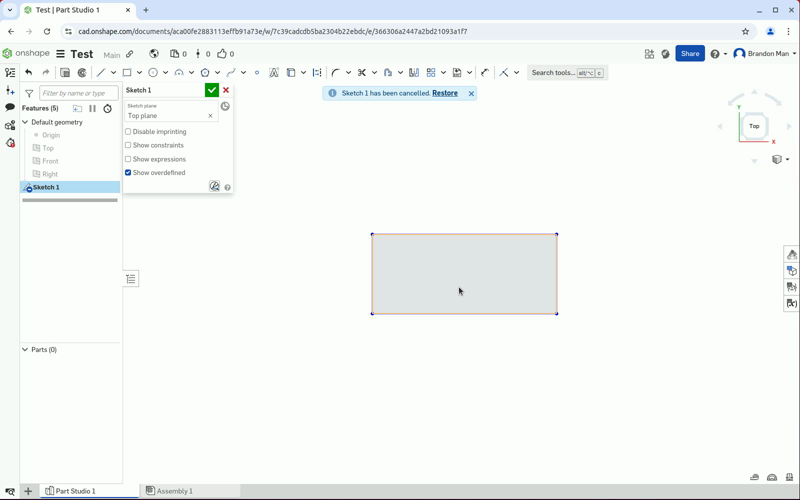
scroll(6)
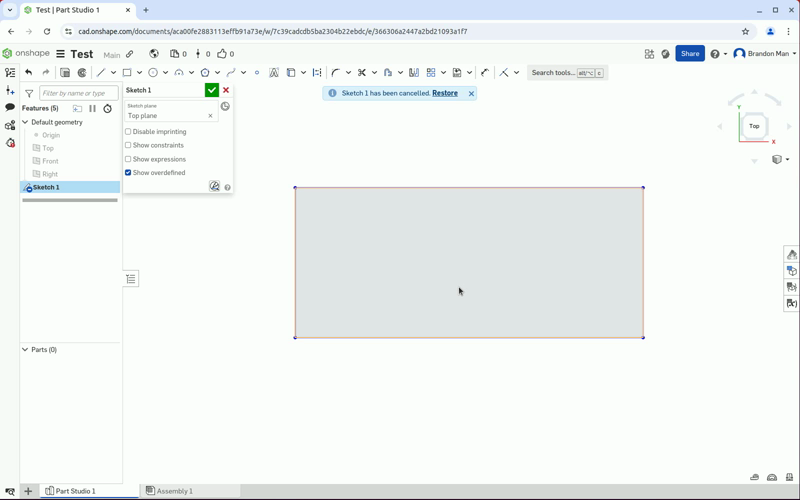
scroll(6)
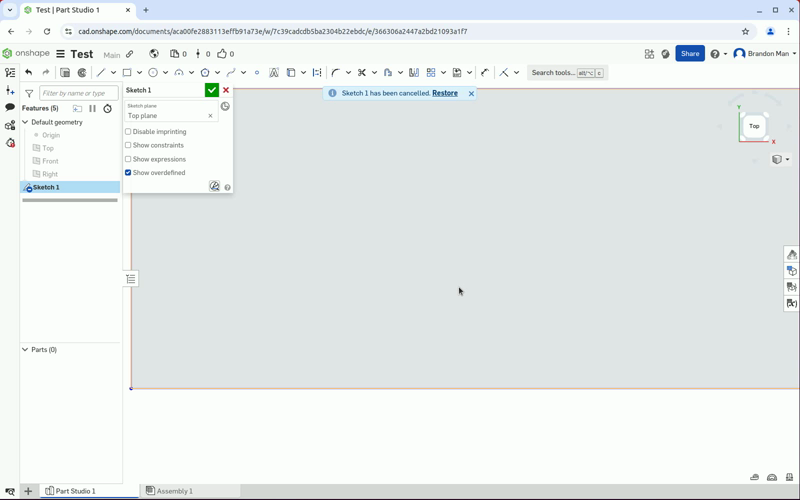
click(459, 286)
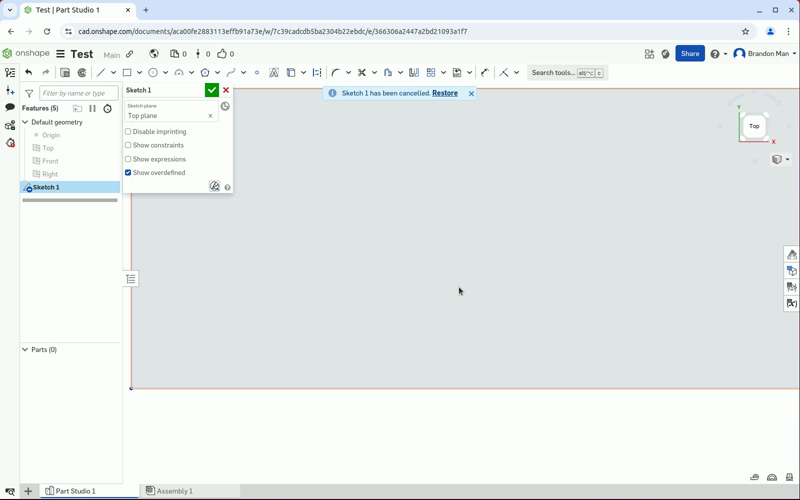
scroll(-6)
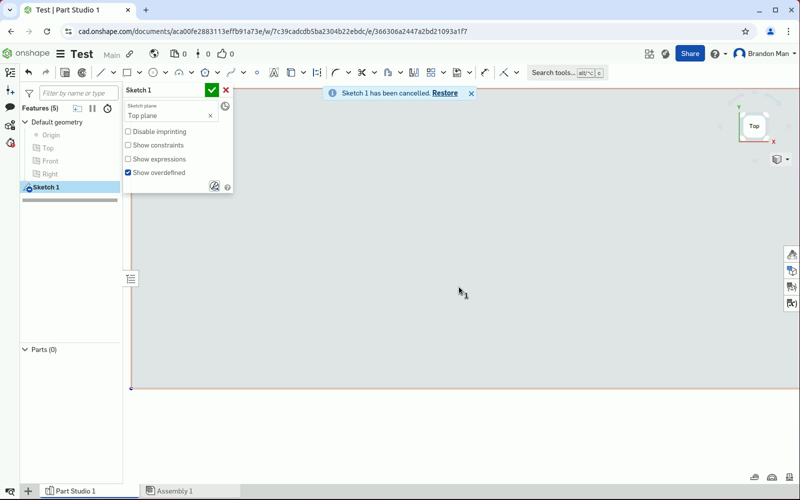
scroll(-6)
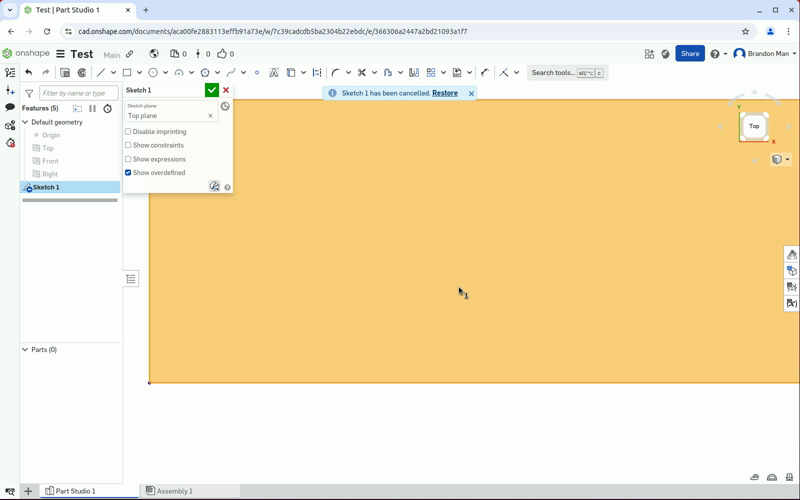
scroll(-6)
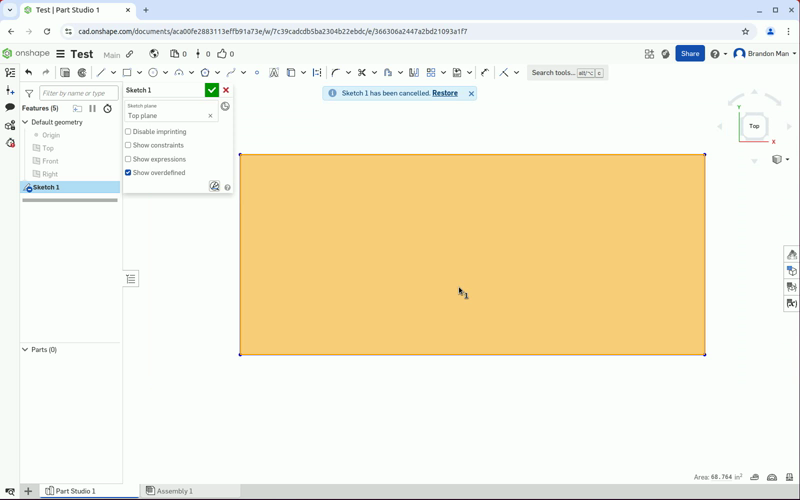
scroll(-6)
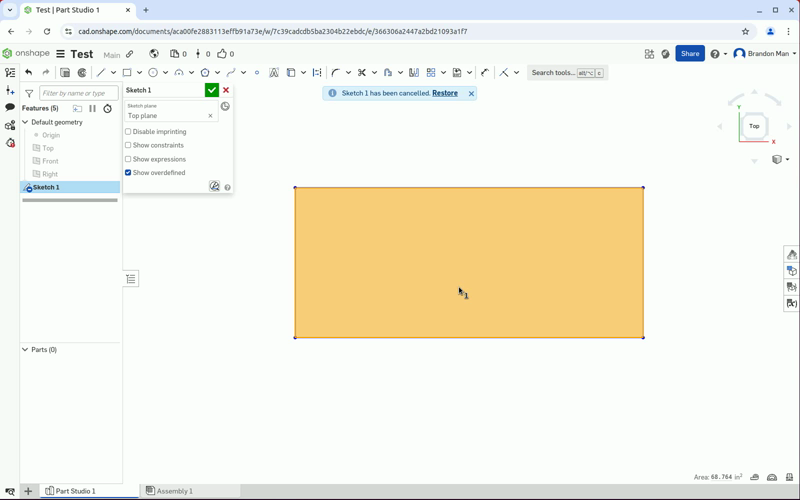
scroll(-6)
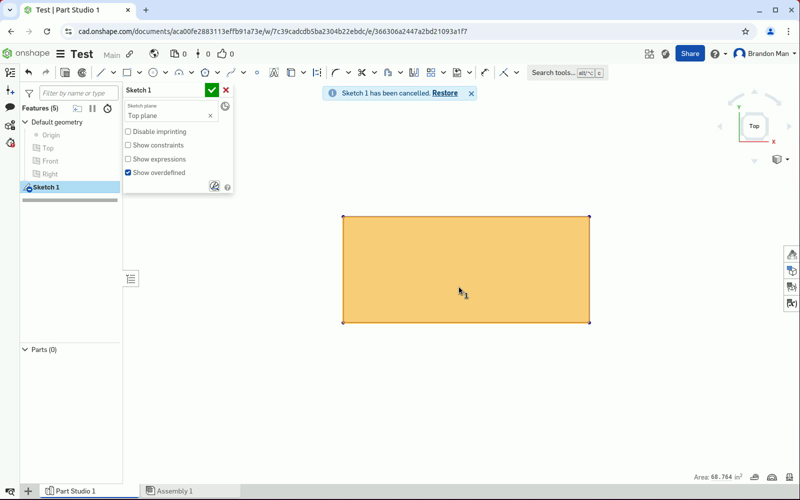
scroll(-6)
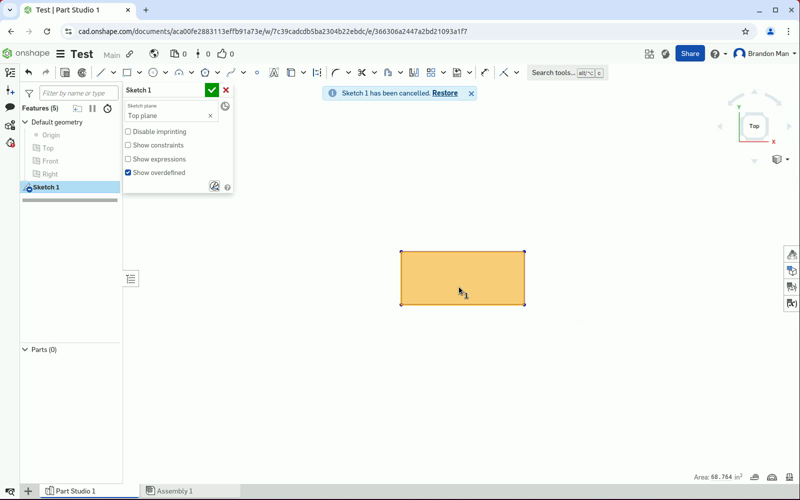
scroll(-6)
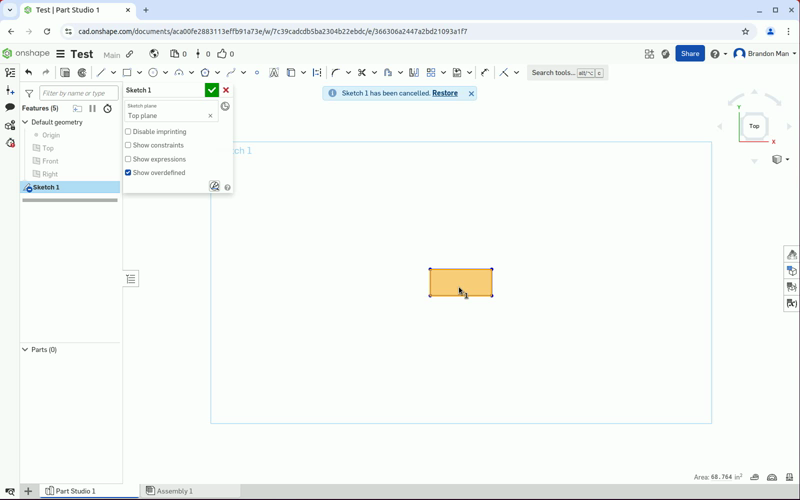
mouse_move(73, 352)
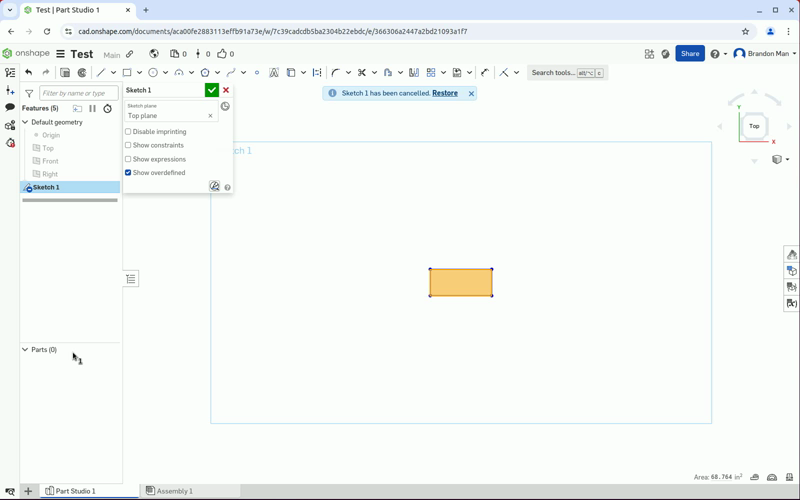
key(shift+y)
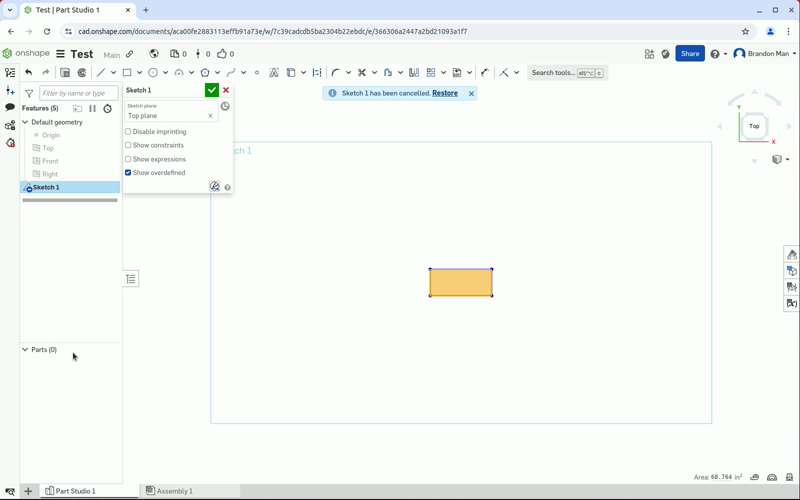
key(shift+e)
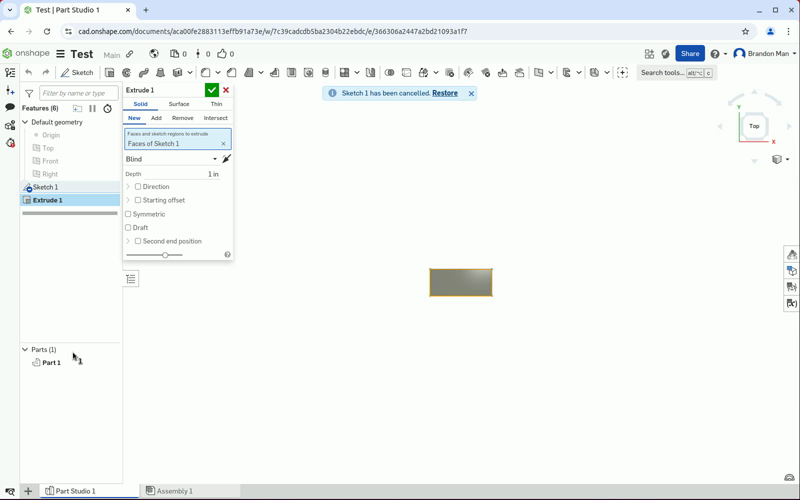
mouse_move(143, 106)
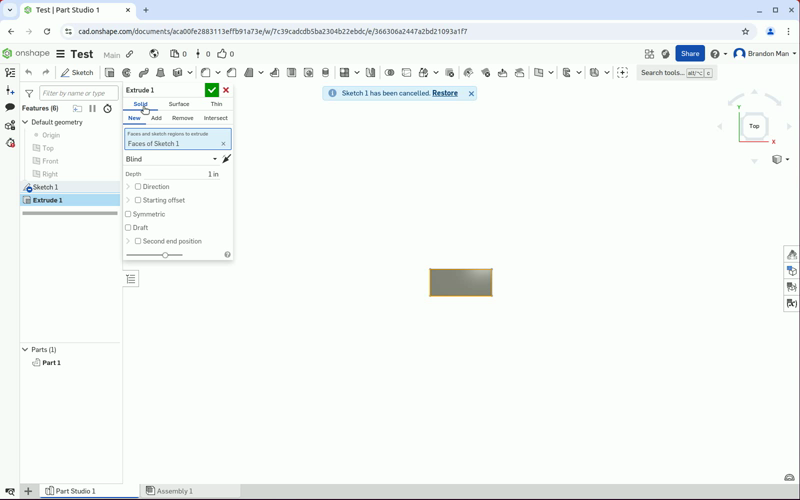
click(143, 106)
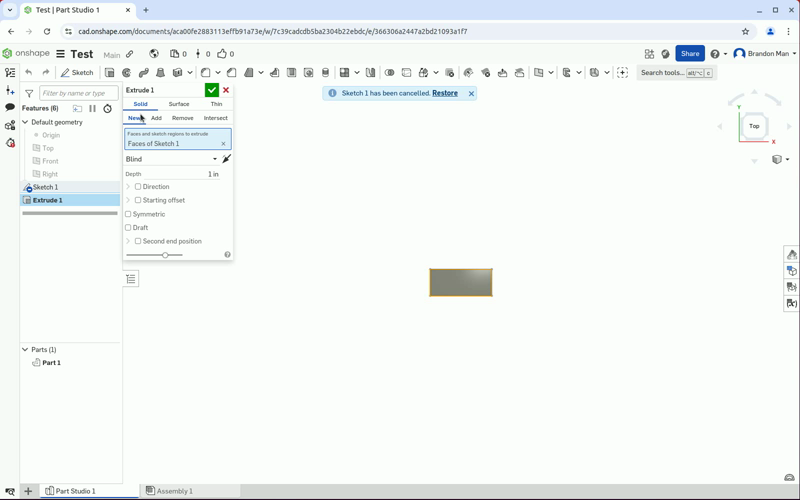
mouse_move(137, 120)
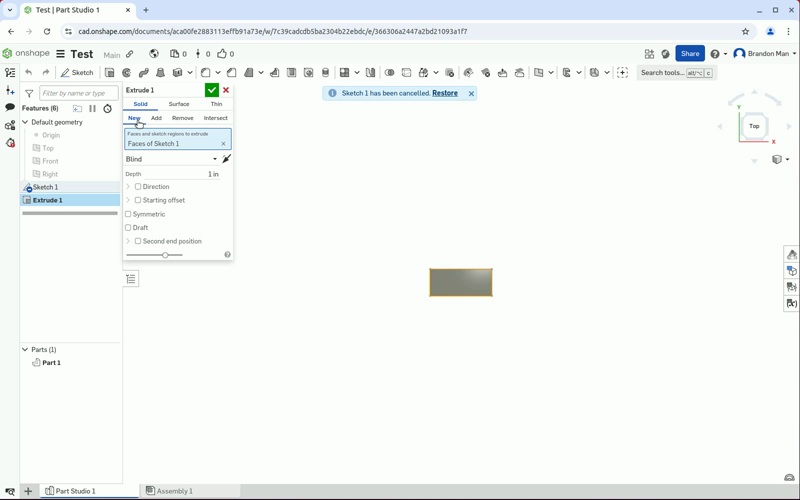
click(137, 120)
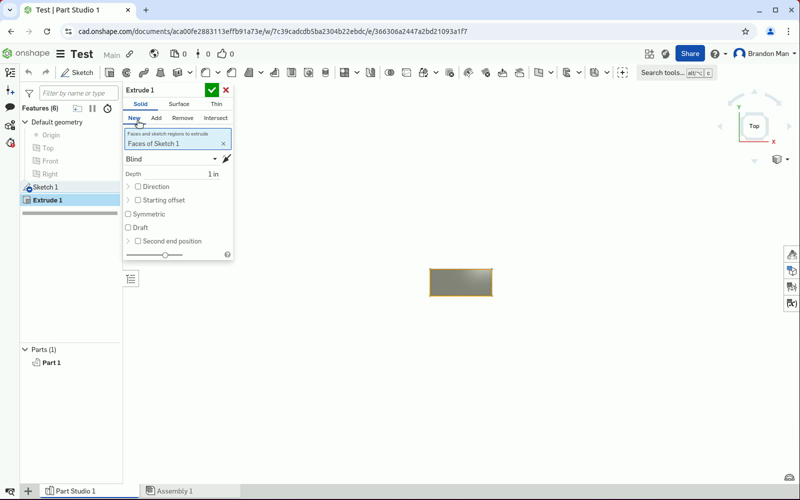
key(tab, 4)
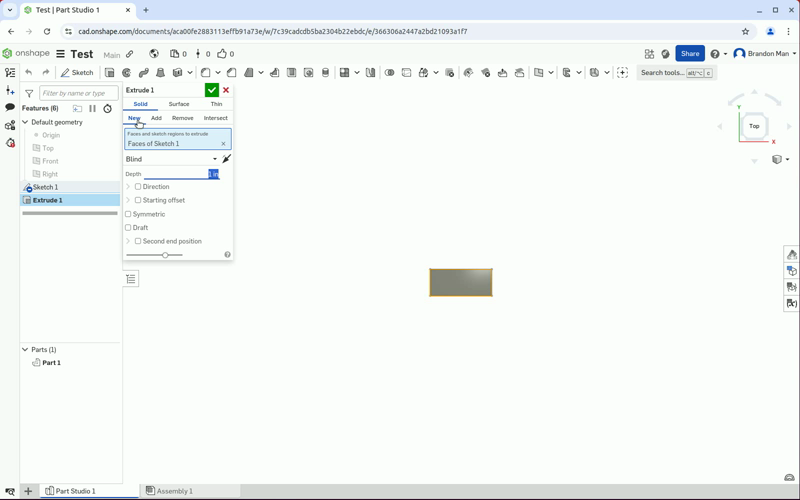
text(0.963)
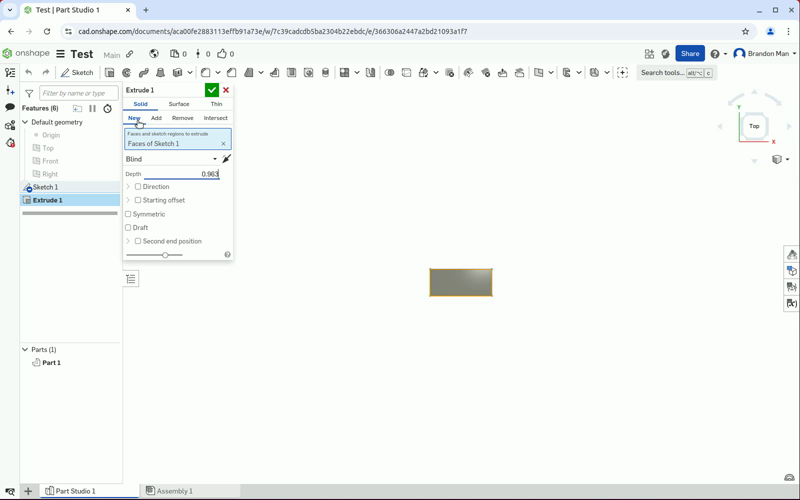
key(enter)
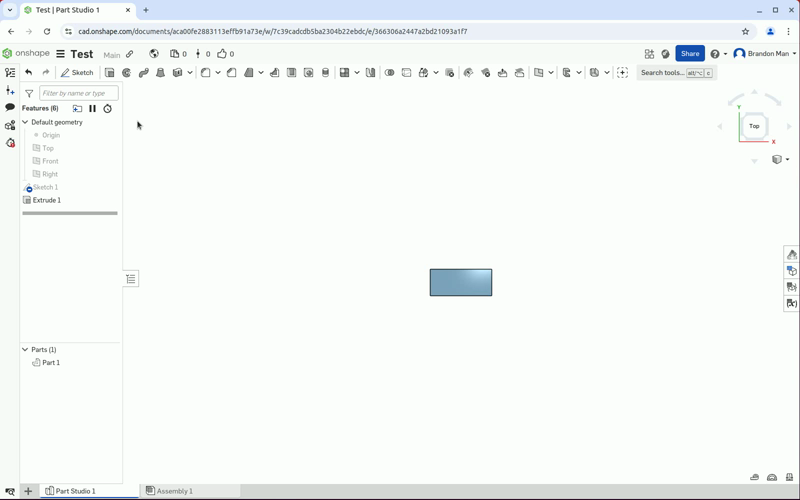
key(shift+h)
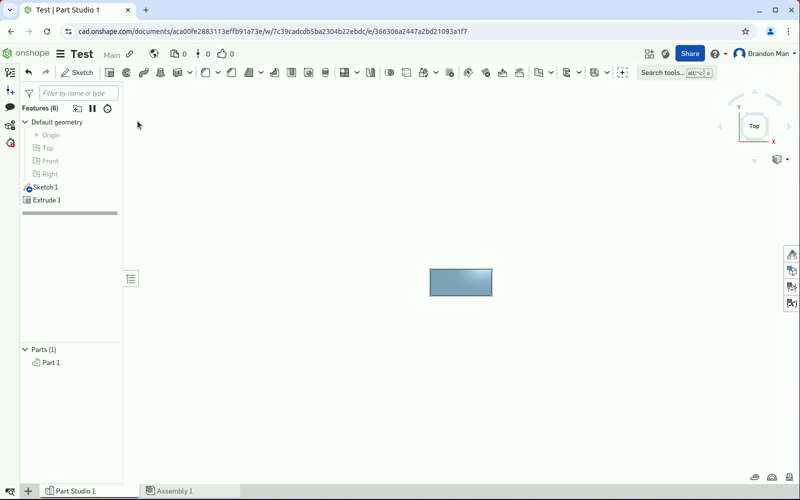
key(shift+h)
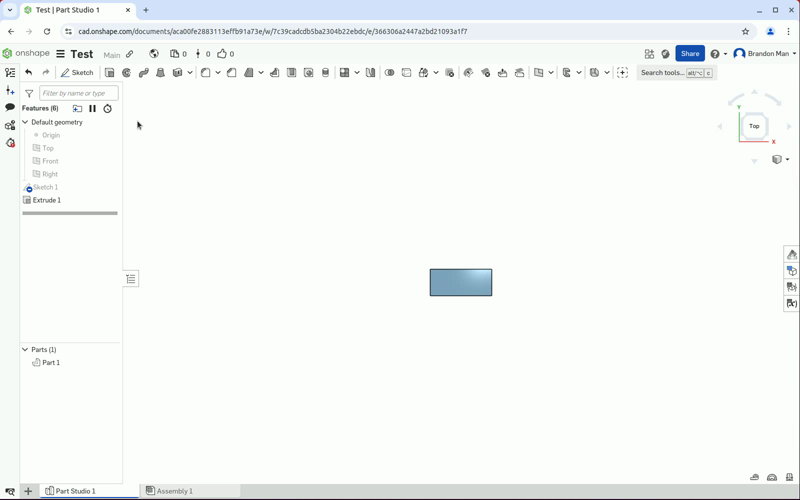
mouse_move(73, 189)
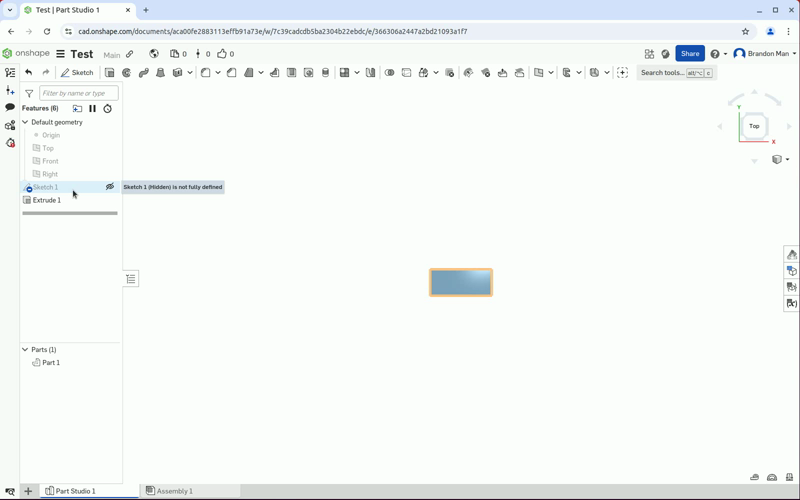
click(73, 189)
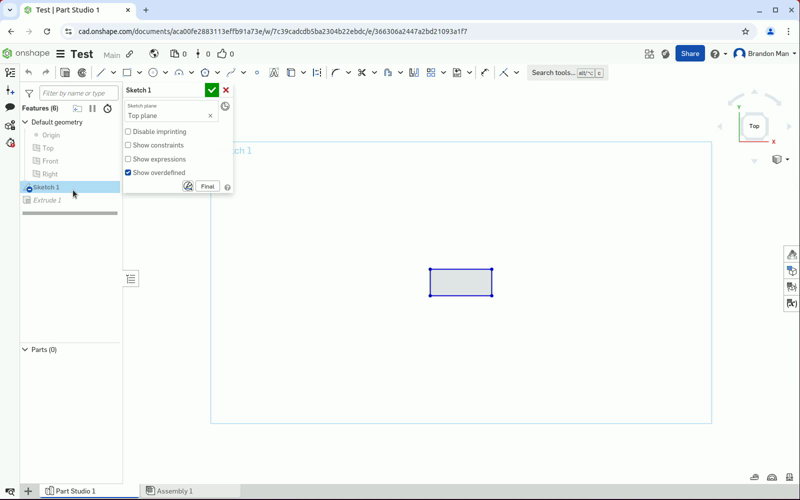
mouse_move(229, 92)
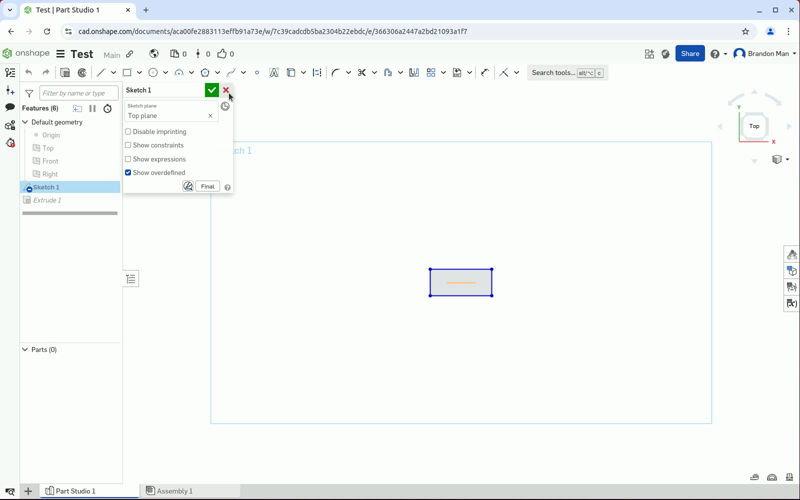
click(229, 92)
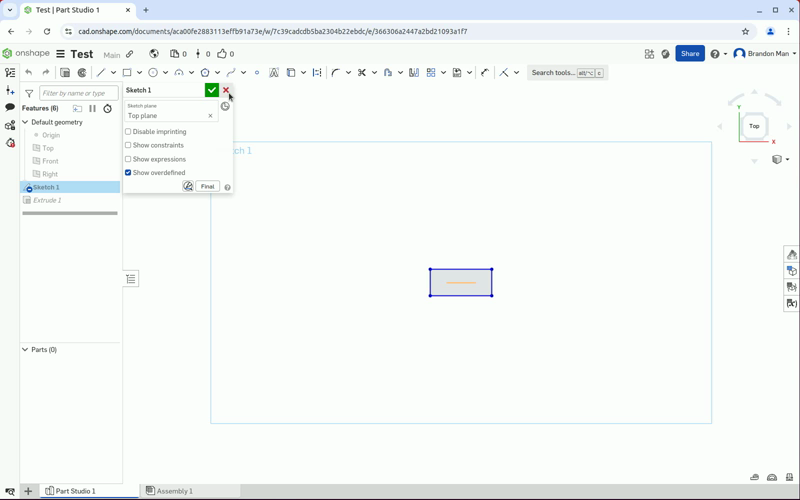
key(shift+s)
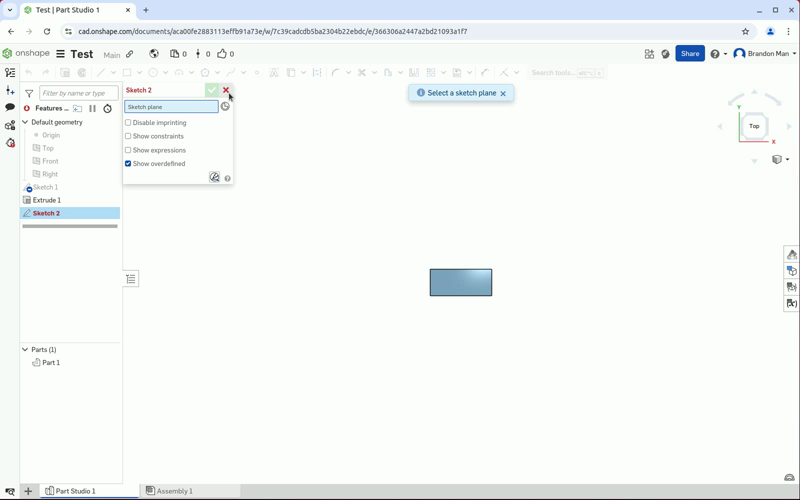
mouse_move(73, 150)
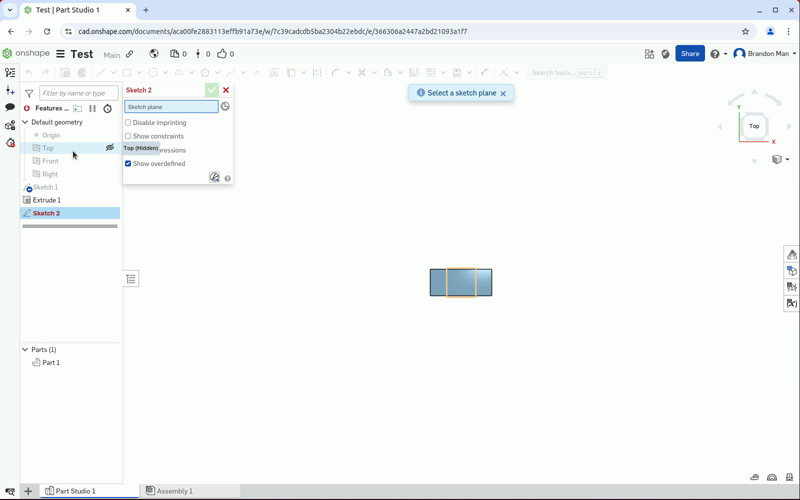
click(73, 150)
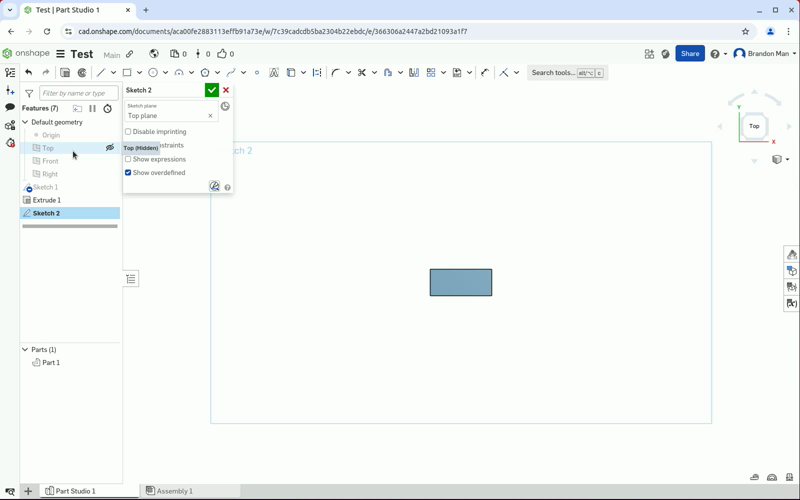
mouse_move(73, 352)
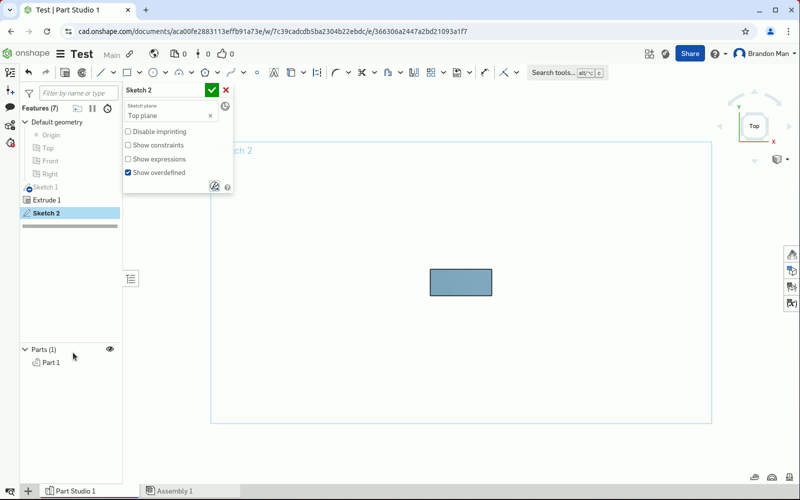
key(y)
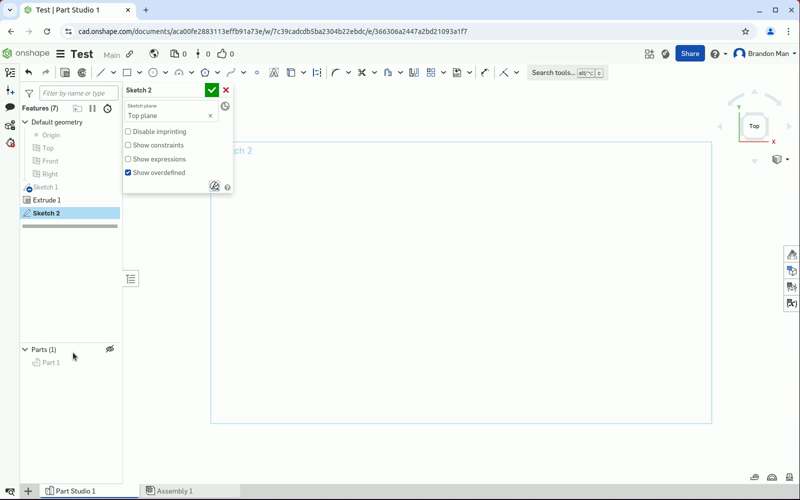
key(c)
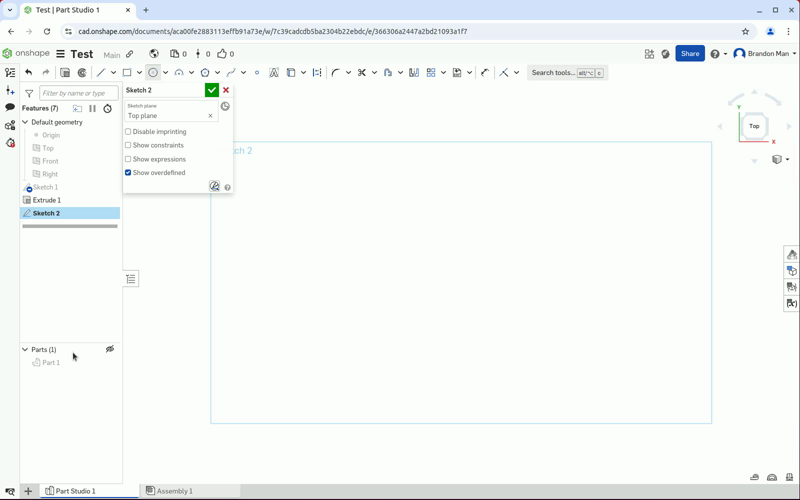
key_down(shift)
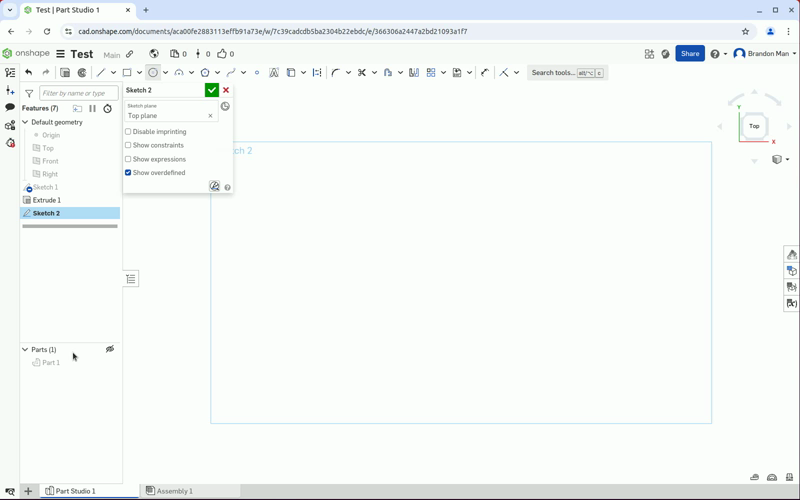
mouse_move(474, 288)
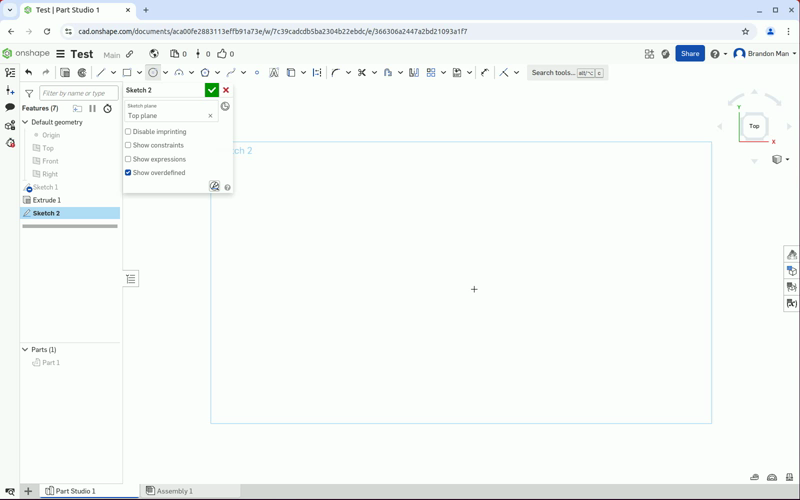
click(474, 288)
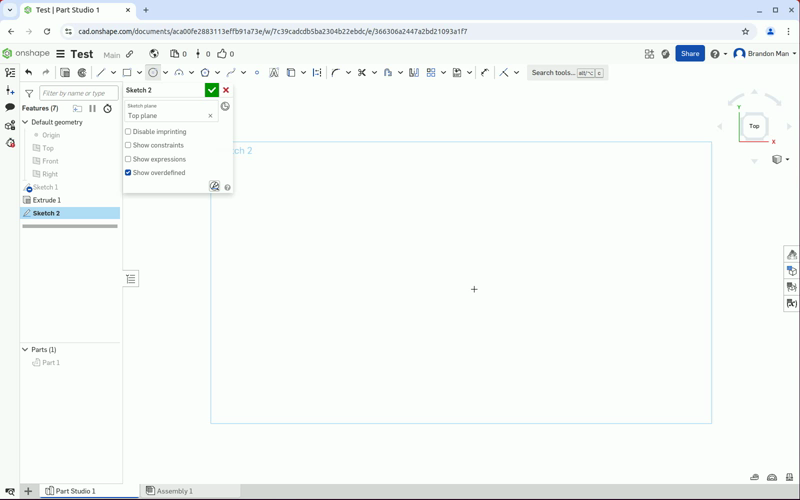
key_up(shift)
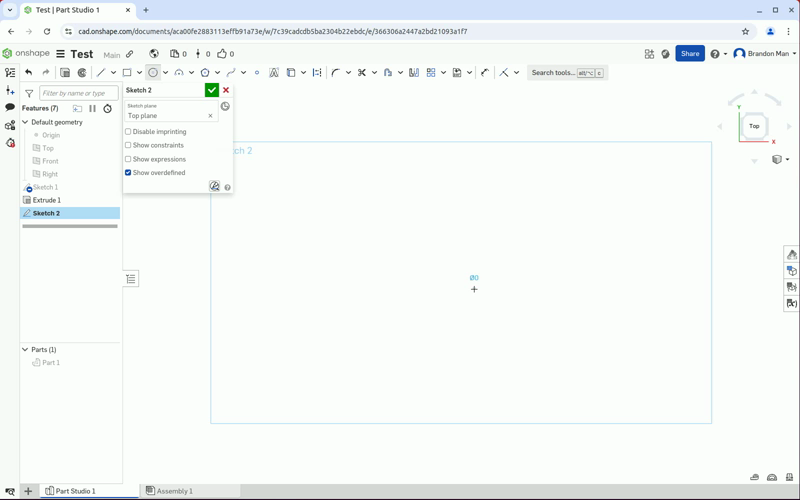
mouse_move(477, 288)
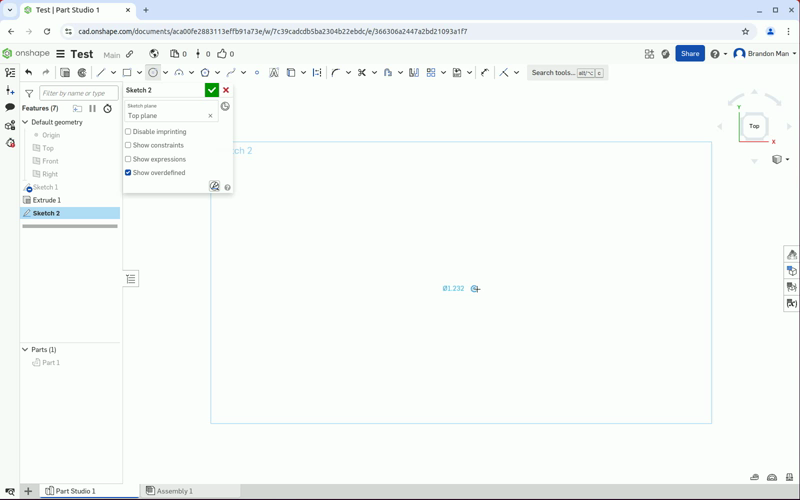
click(477, 288)
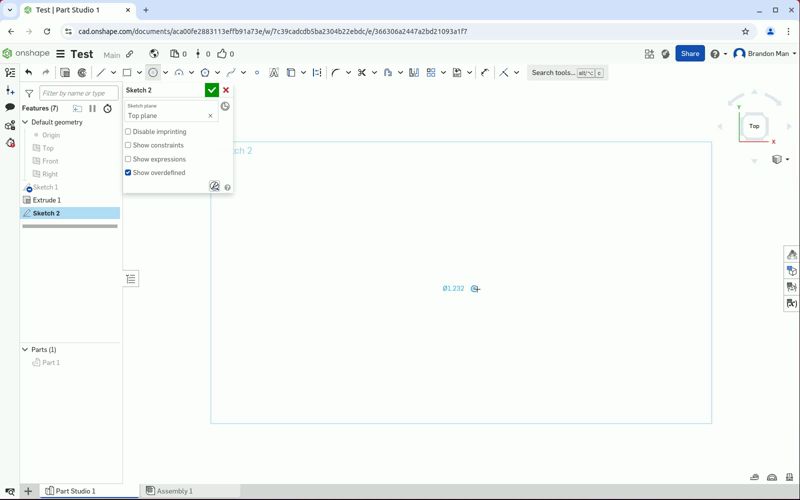
key(esc)
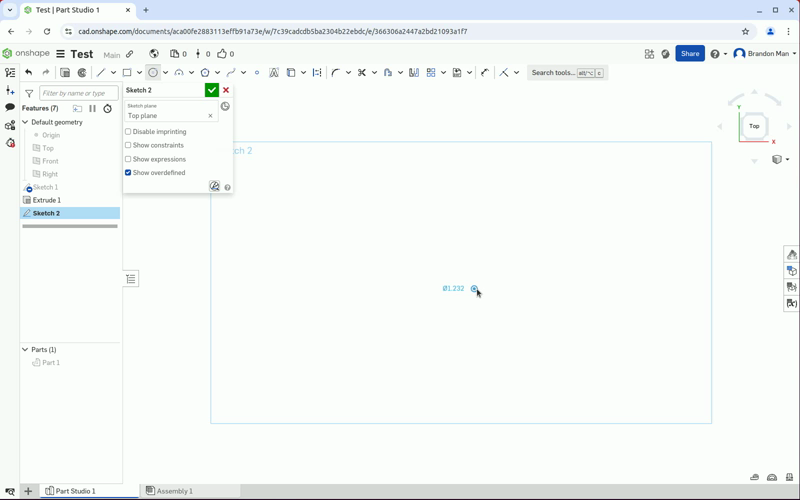
mouse_move(475, 287)
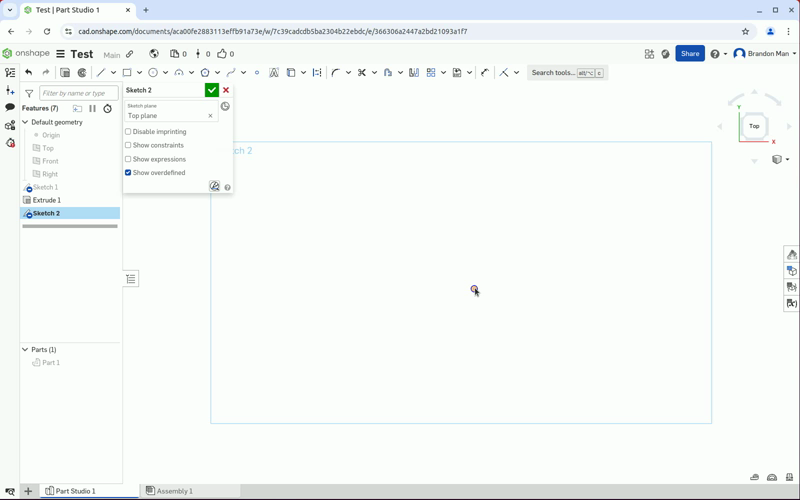
scroll(6)
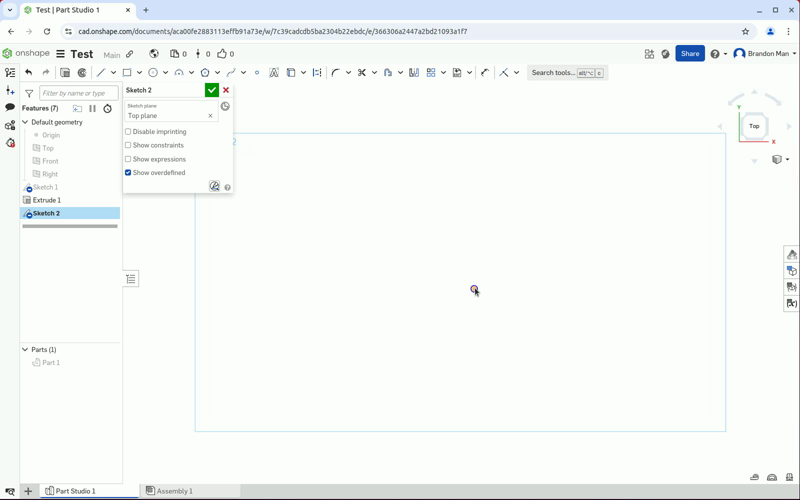
scroll(6)
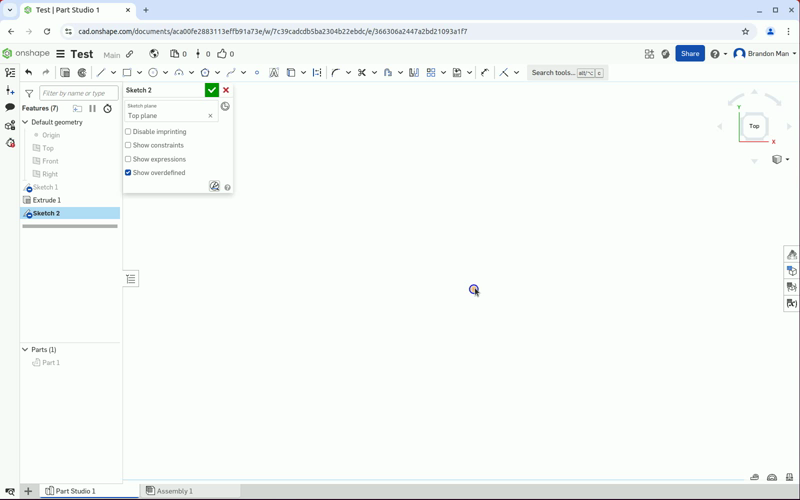
scroll(6)
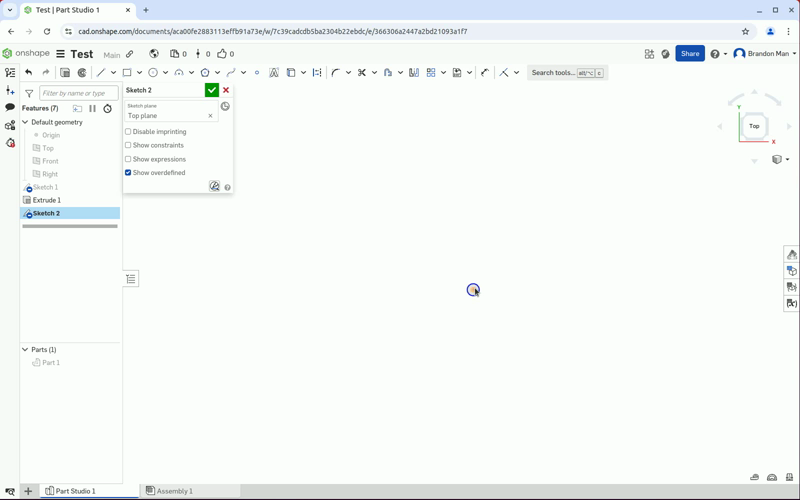
scroll(6)
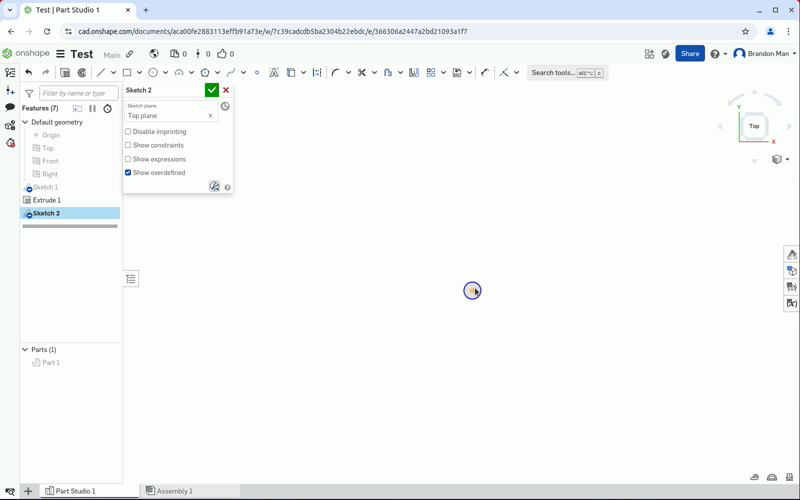
scroll(6)
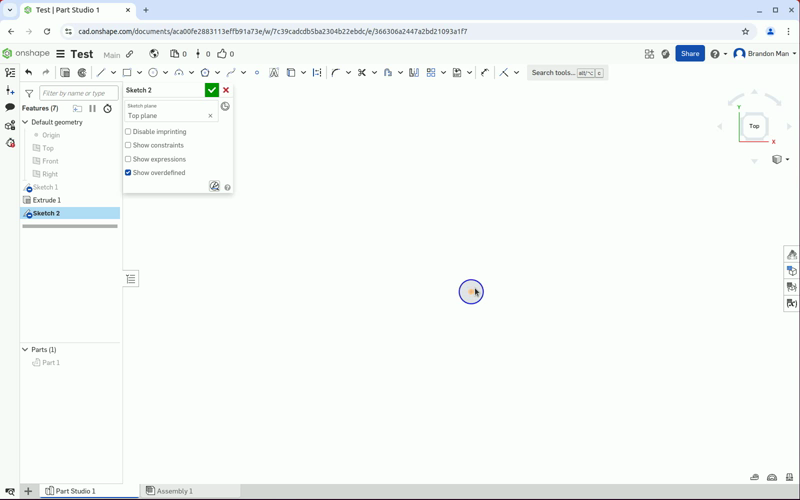
scroll(6)
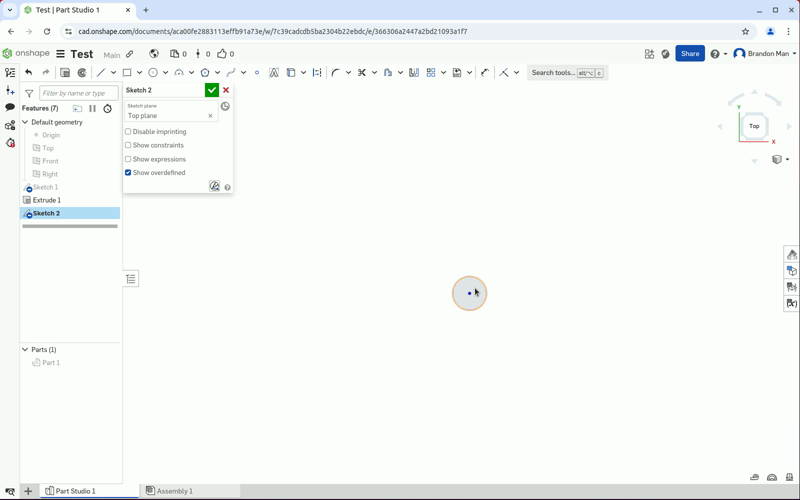
scroll(6)
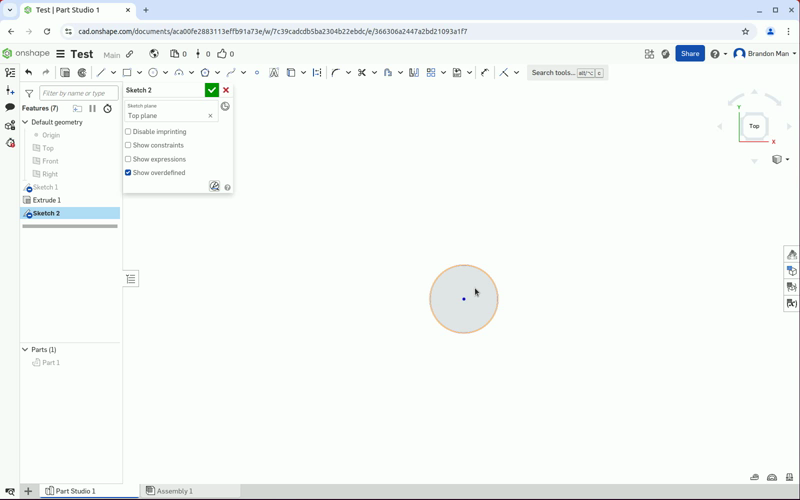
click(475, 287)
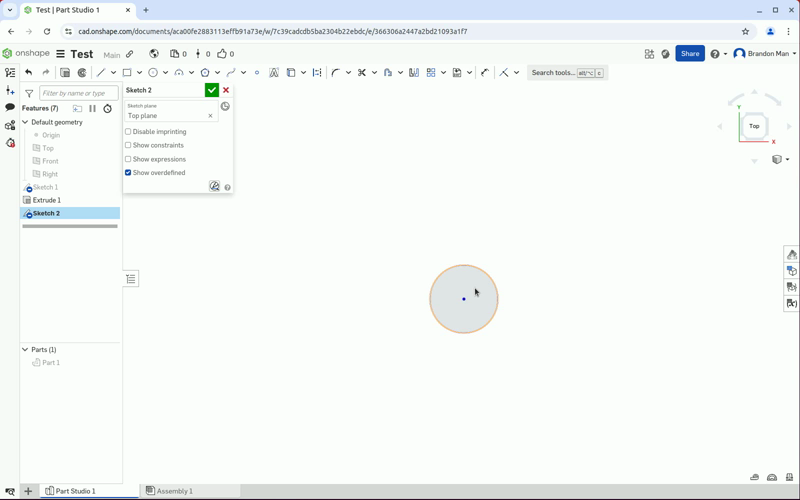
scroll(-6)
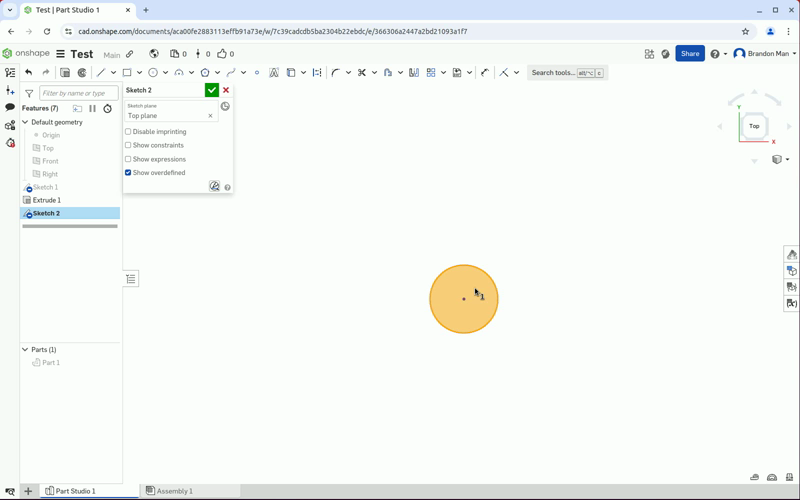
scroll(-6)
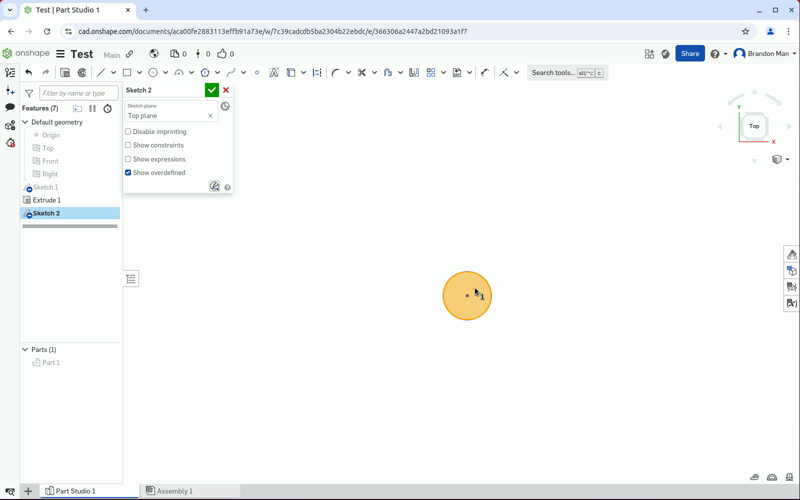
scroll(-6)
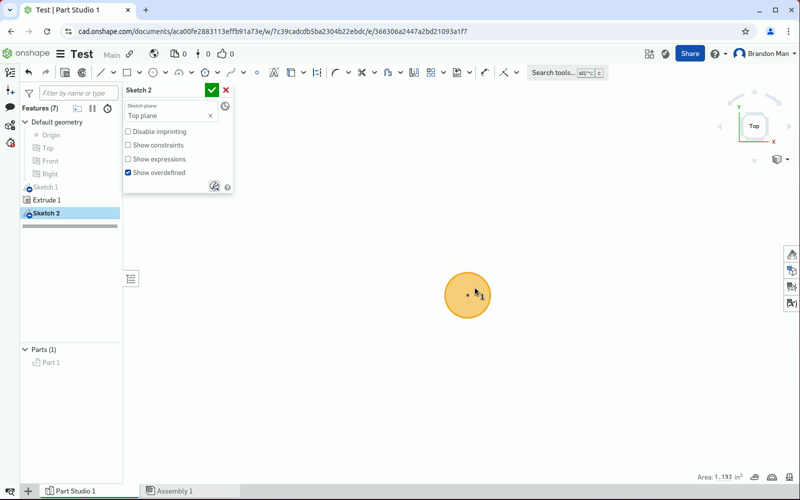
scroll(-6)
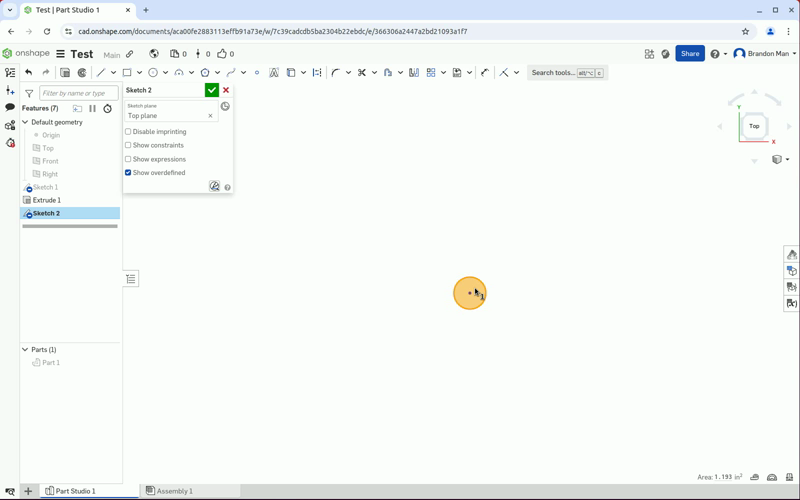
scroll(-6)
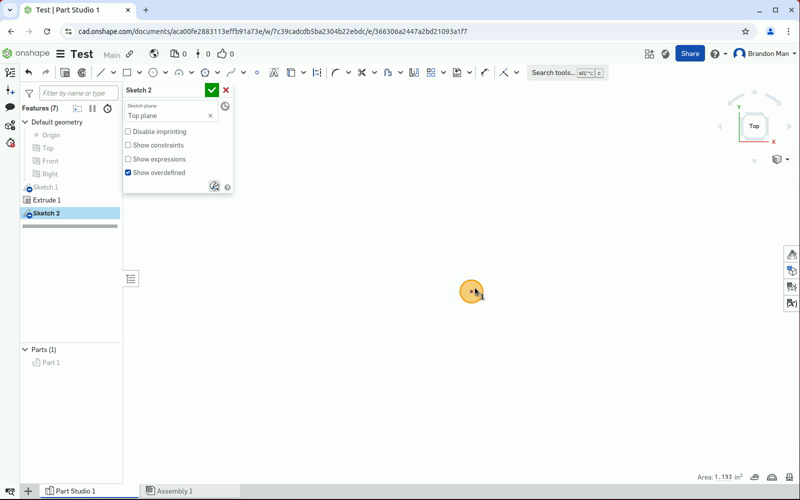
scroll(-6)
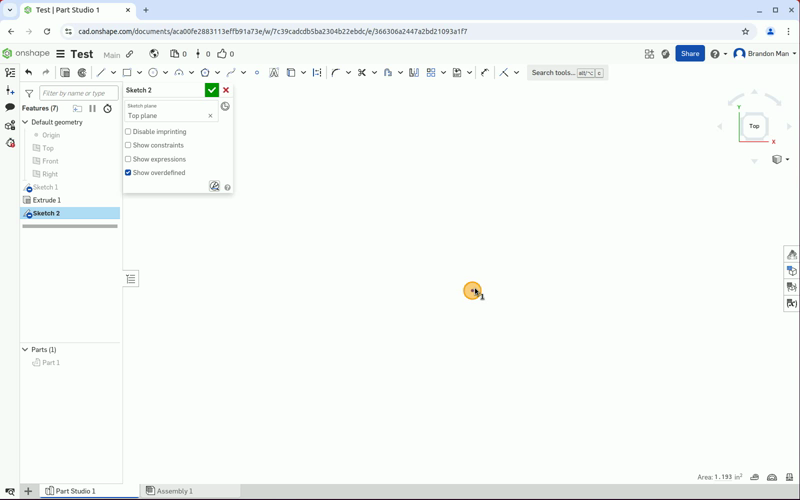
scroll(-6)
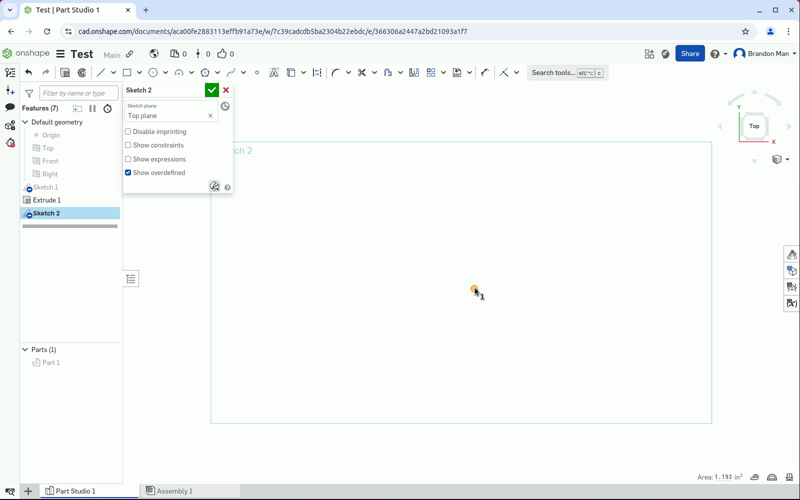
mouse_move(73, 352)
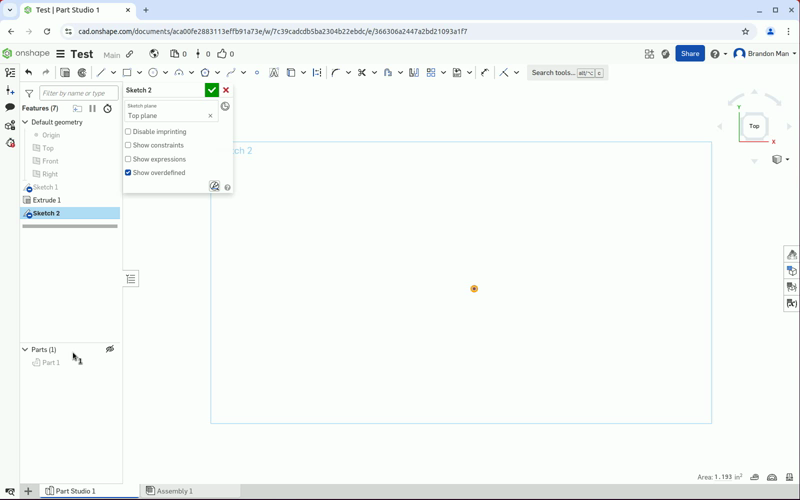
key(shift+y)
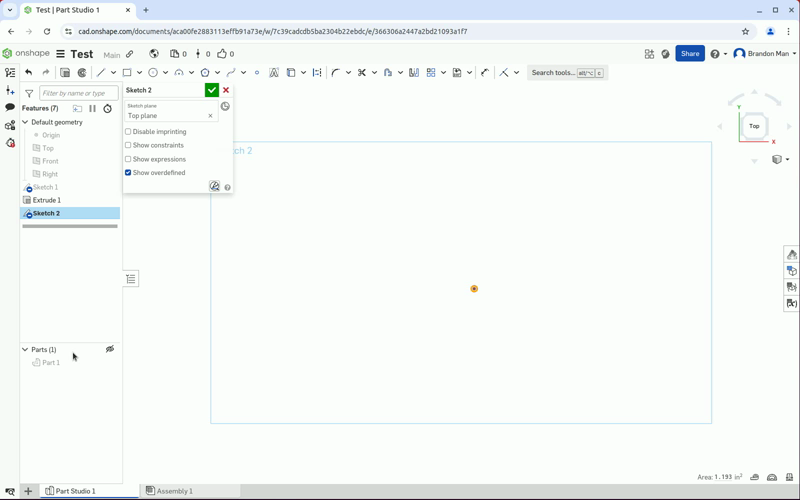
key(shift+e)
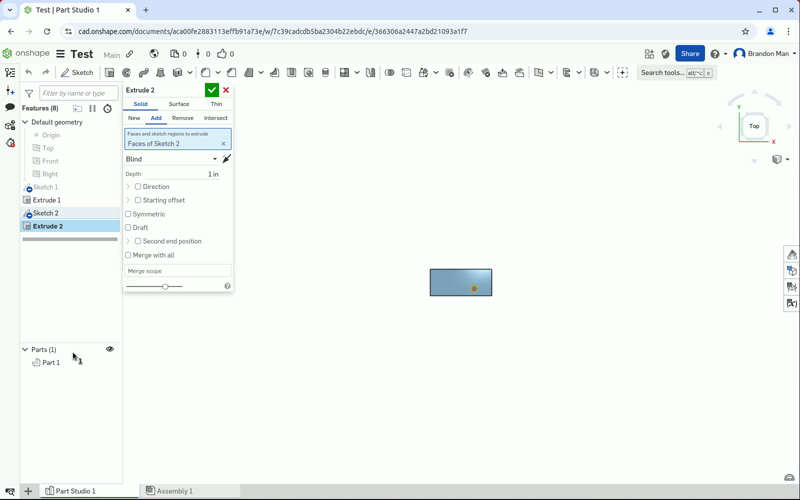
mouse_move(143, 106)
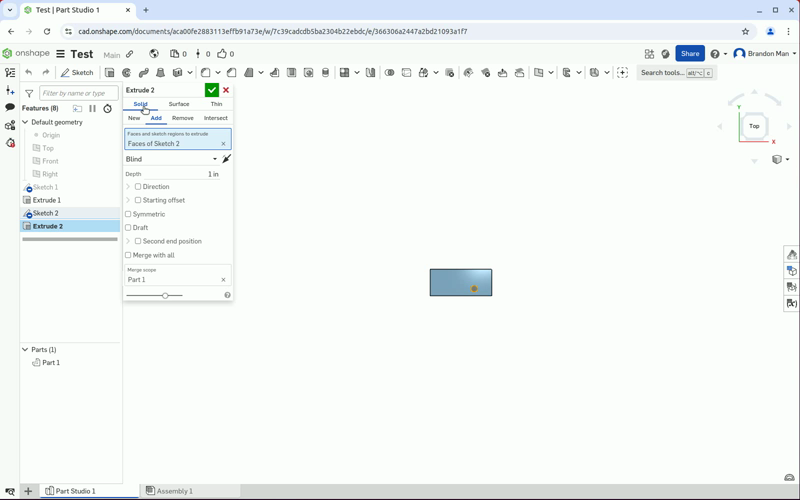
click(143, 106)
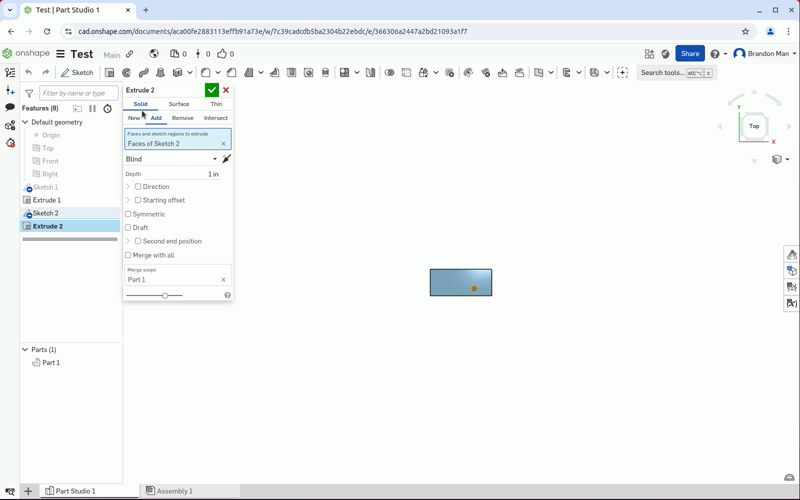
mouse_move(137, 120)
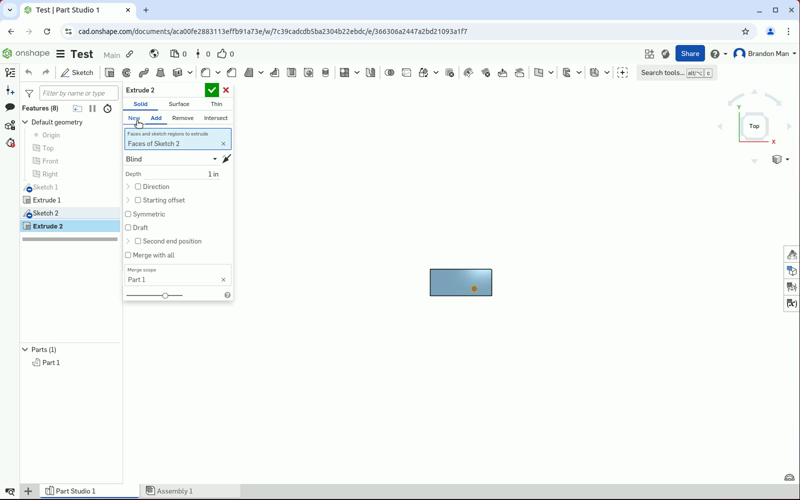
click(137, 120)
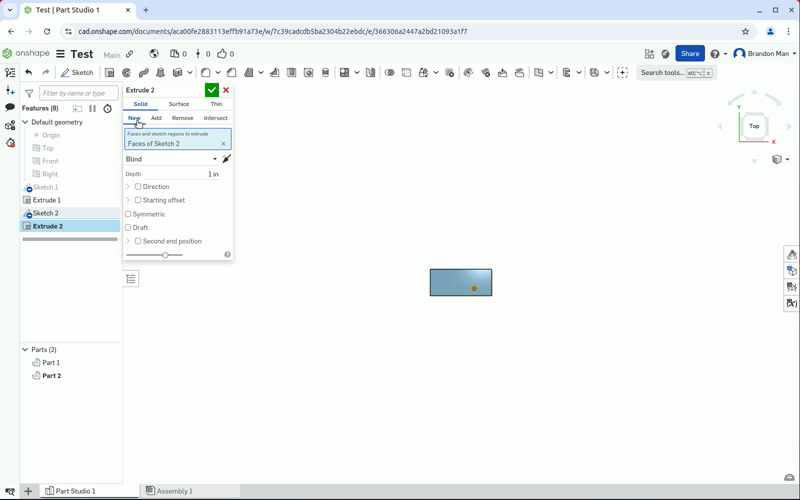
key(tab, 4)
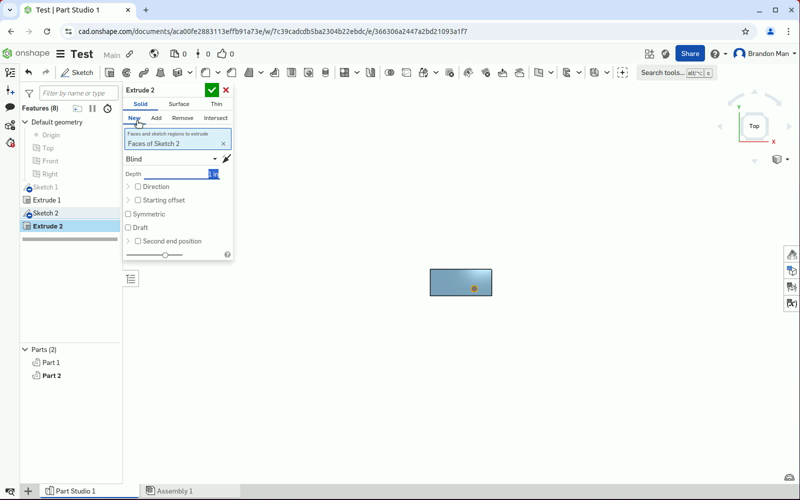
text(2.166)
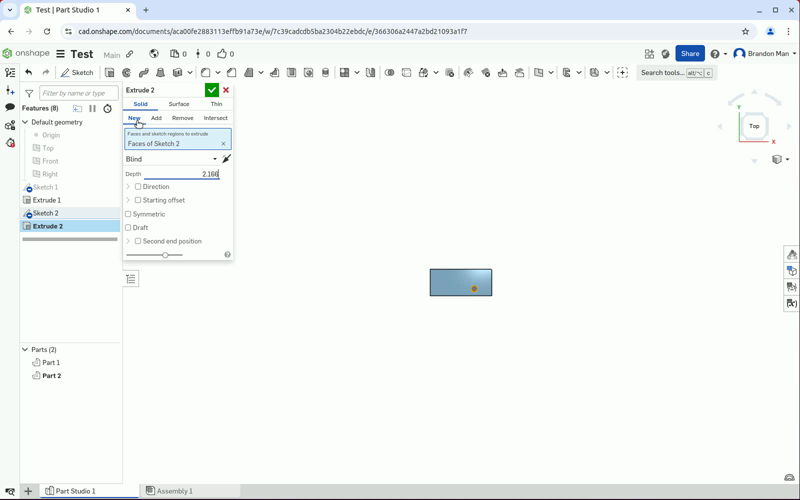
key(enter)
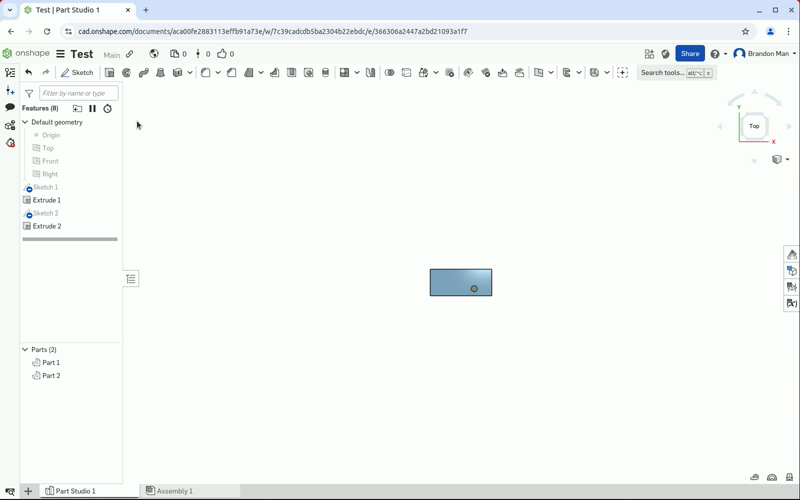
key(shift+h)
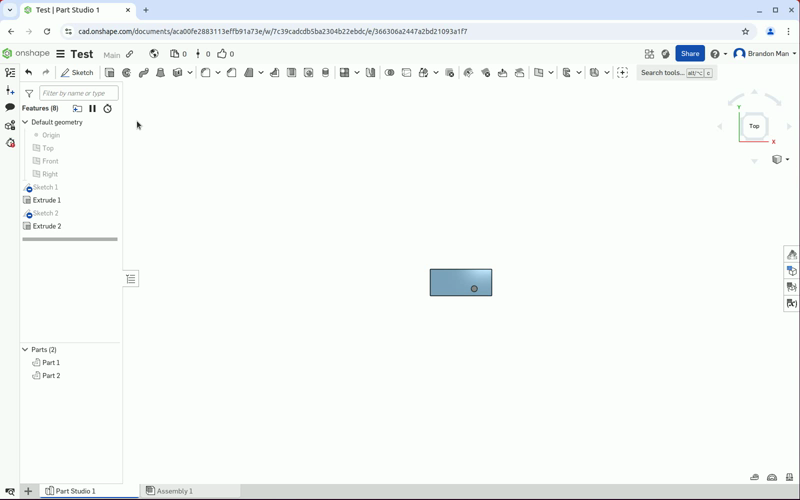
key(shift+h)
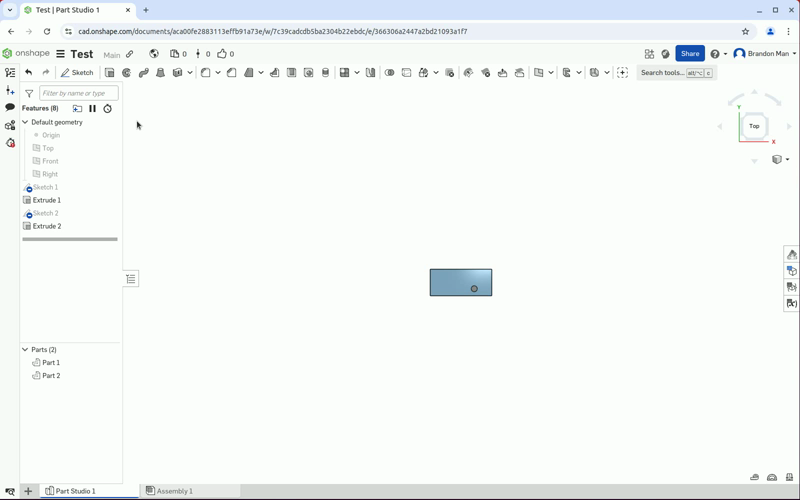
mouse_move(73, 189)
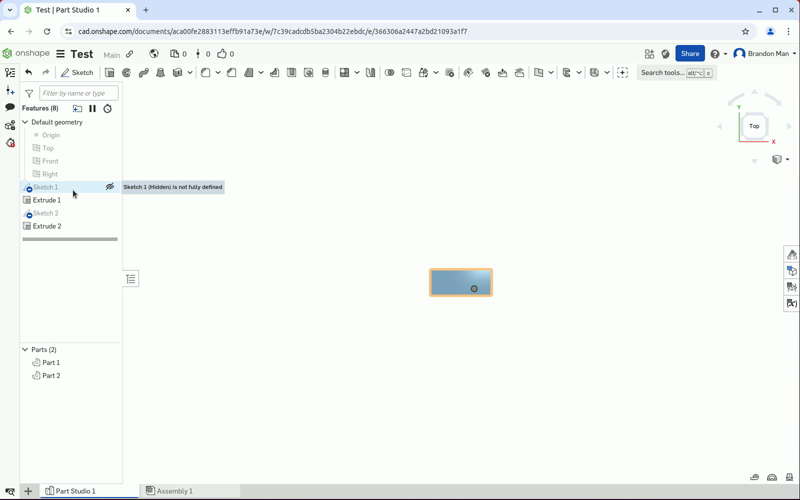
click(73, 189)
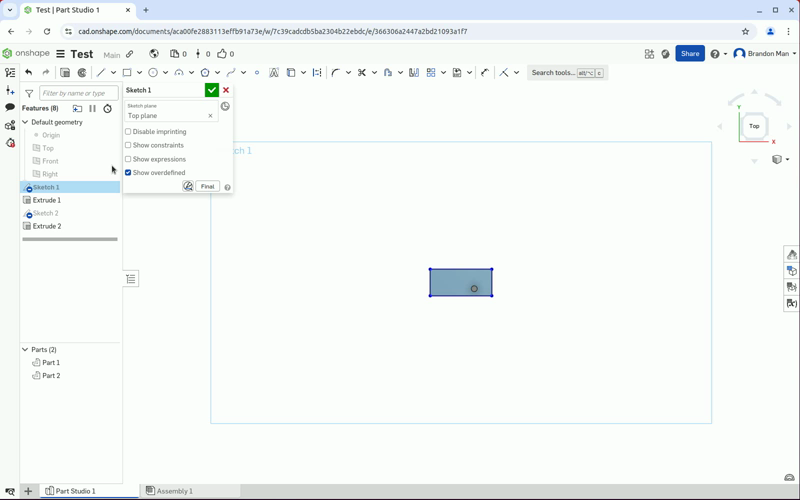
mouse_move(229, 92)
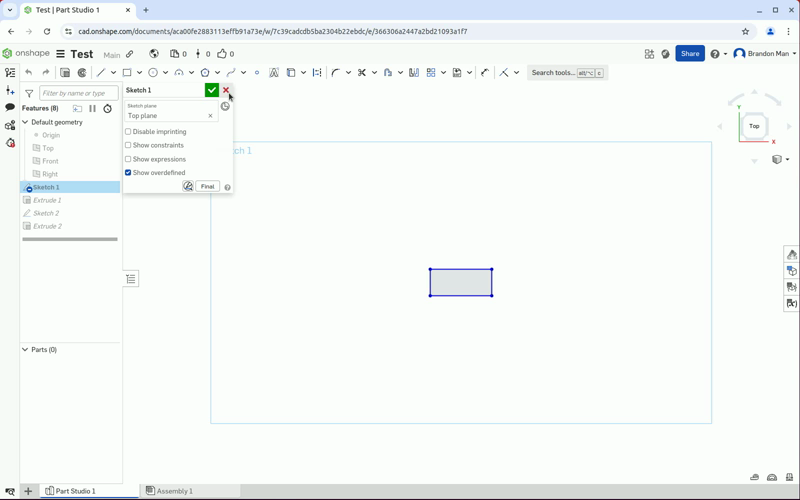
click(229, 92)
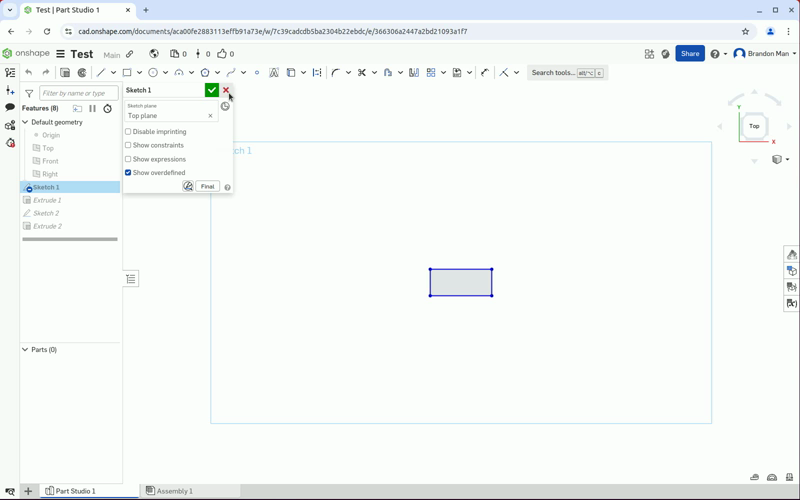
key(shift+s)
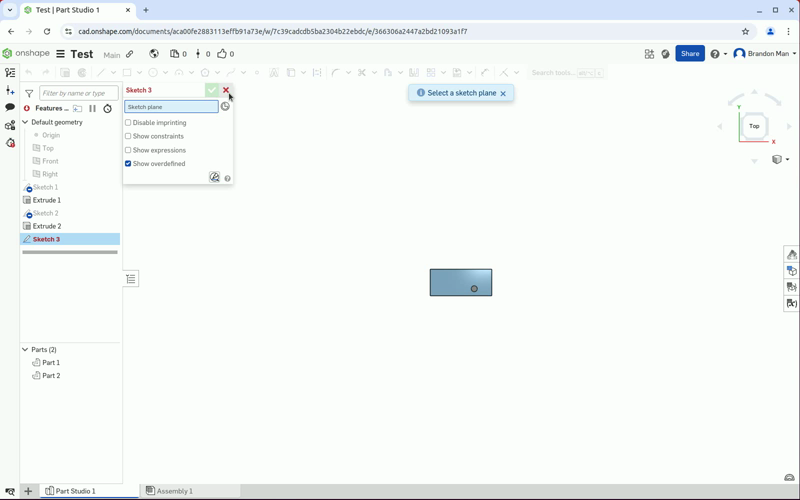
mouse_move(73, 150)
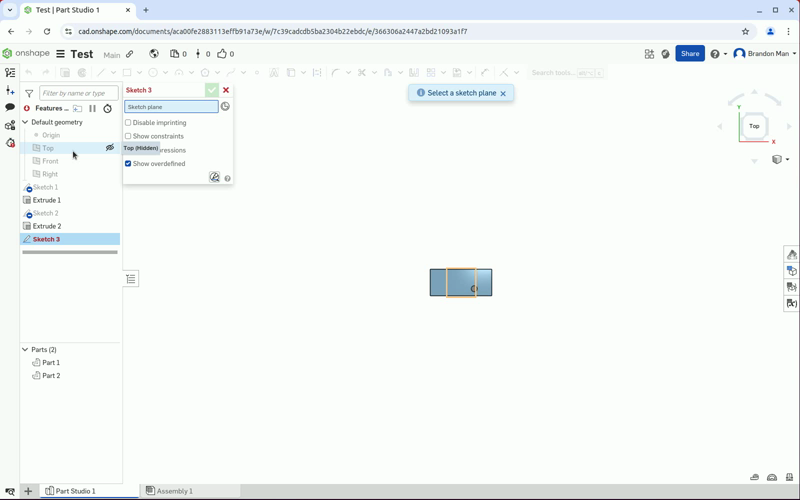
click(73, 150)
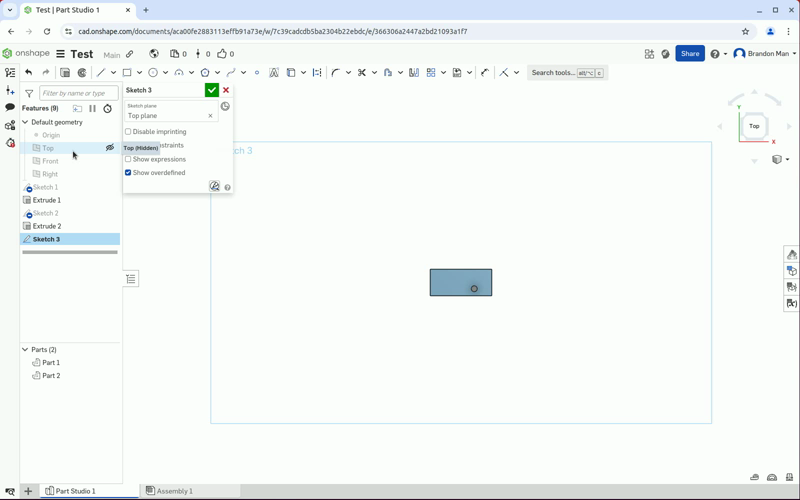
mouse_move(73, 352)
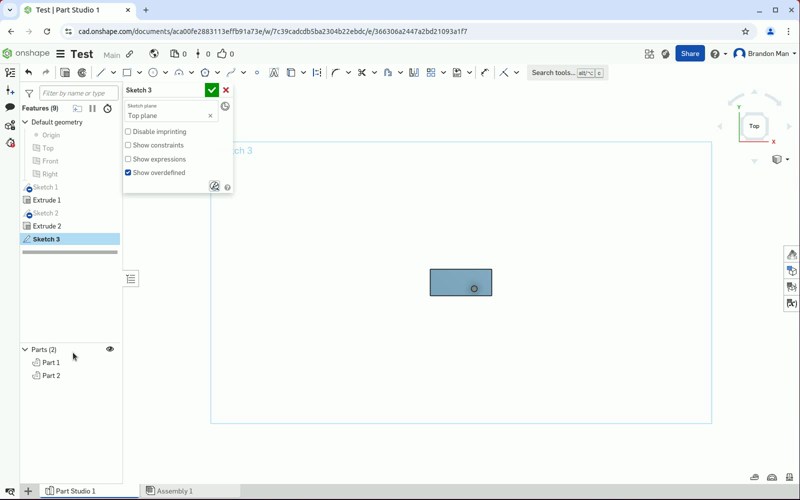
key(y)
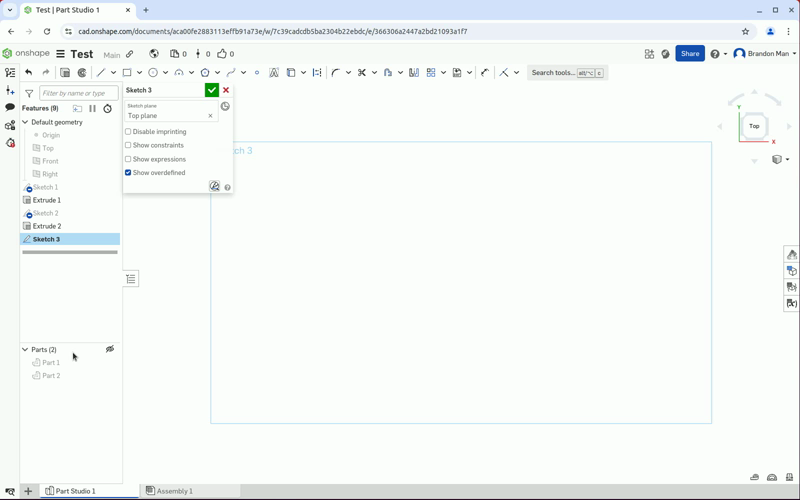
key(c)
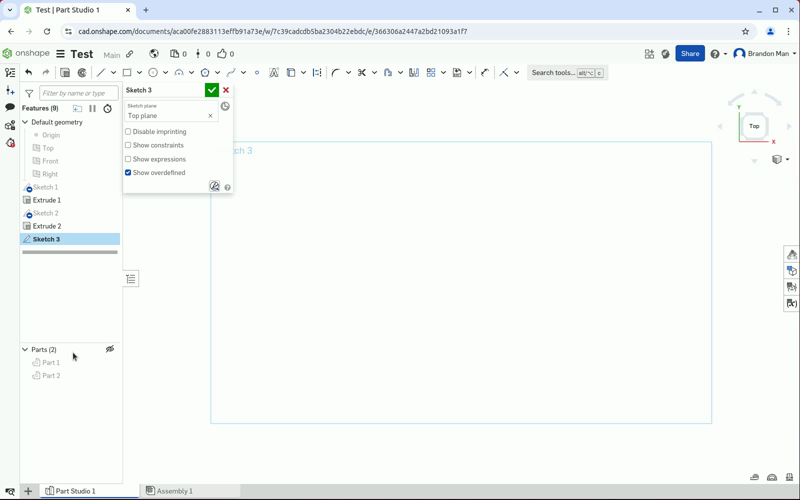
key_down(shift)
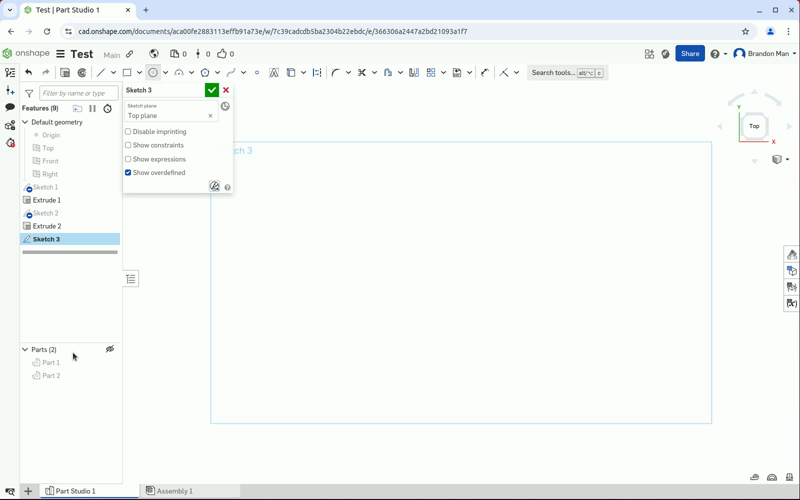
mouse_move(474, 276)
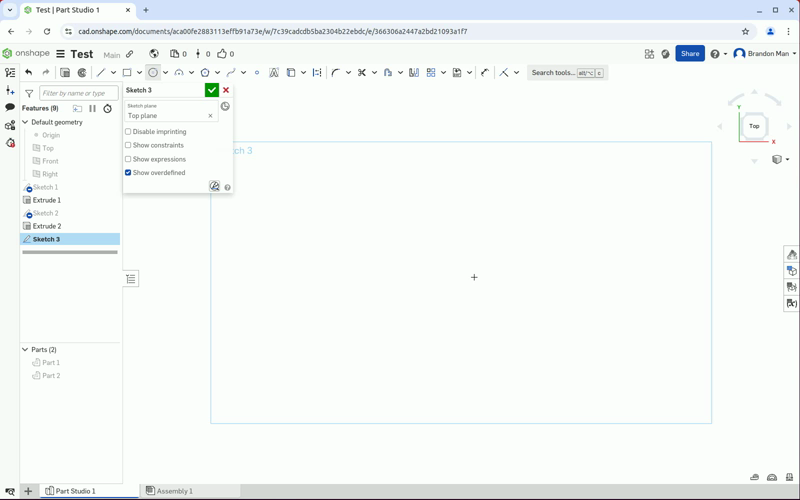
click(474, 276)
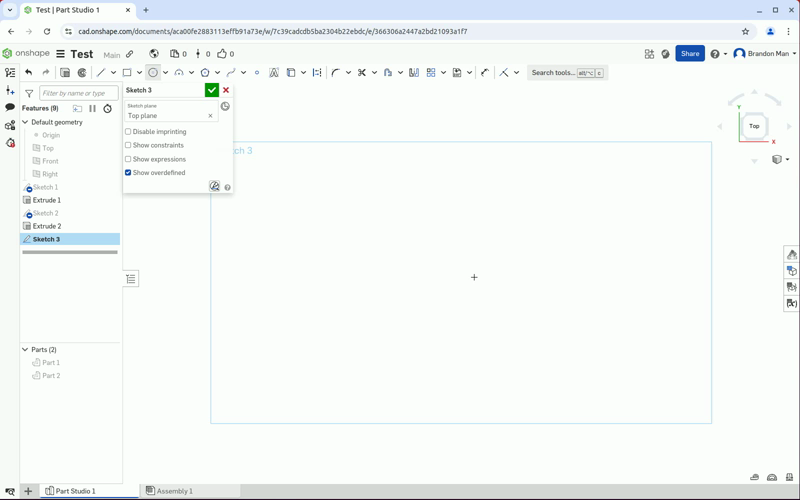
key_up(shift)
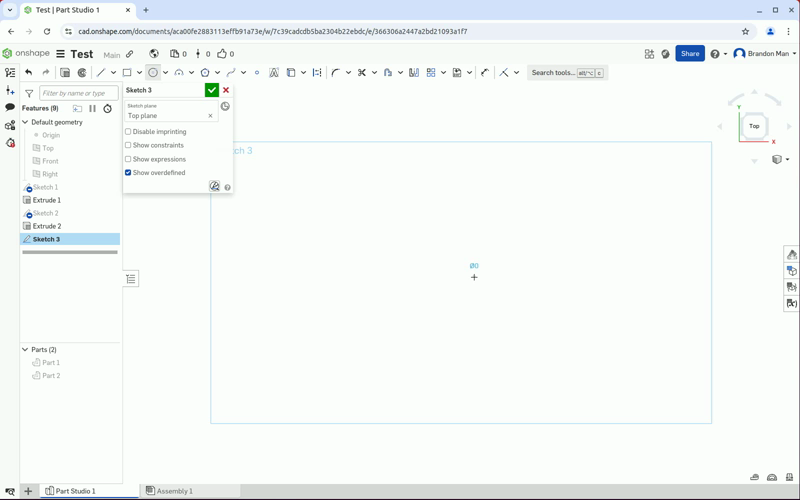
mouse_move(477, 276)
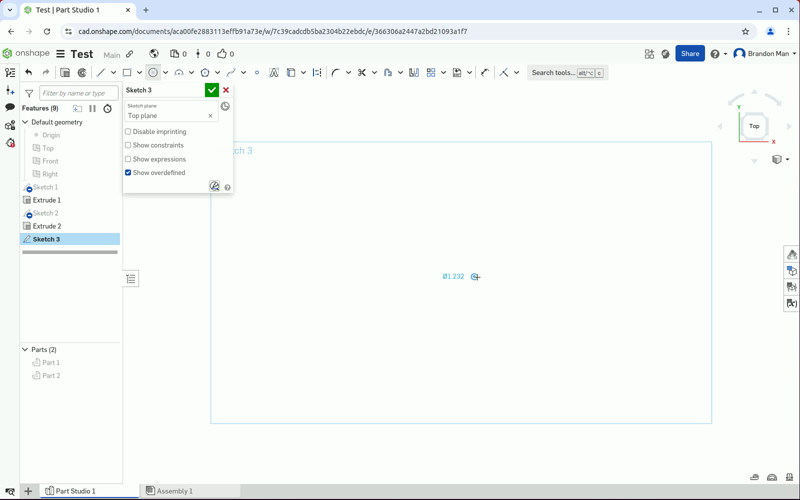
click(477, 276)
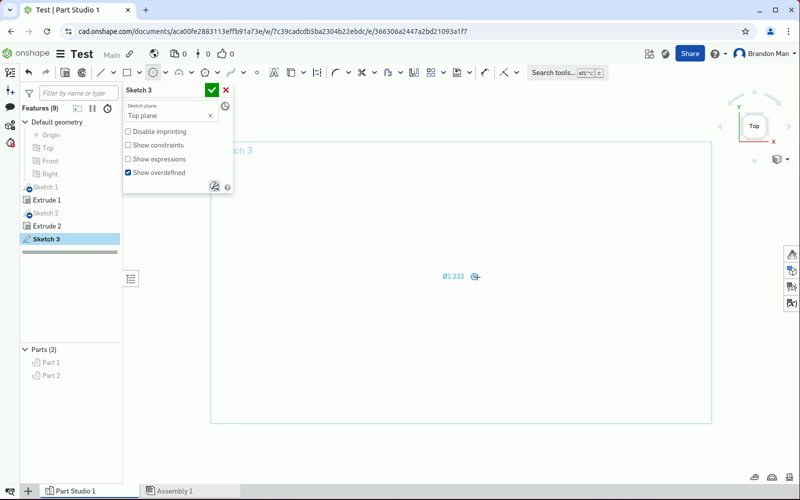
key(esc)
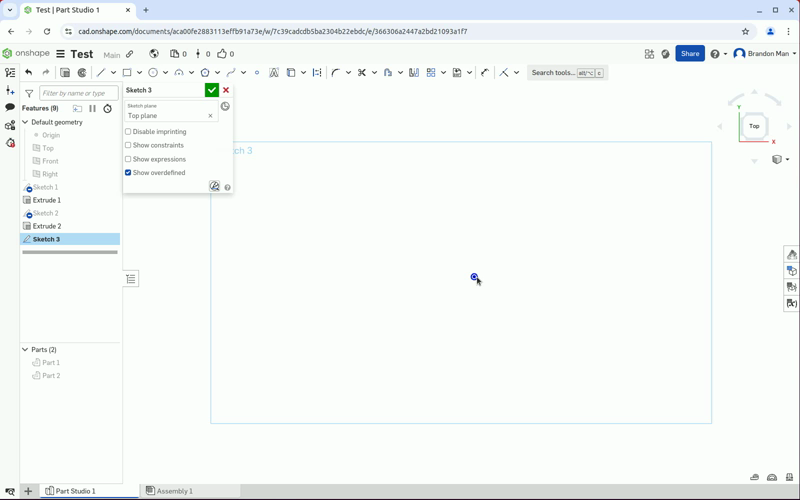
mouse_move(476, 274)
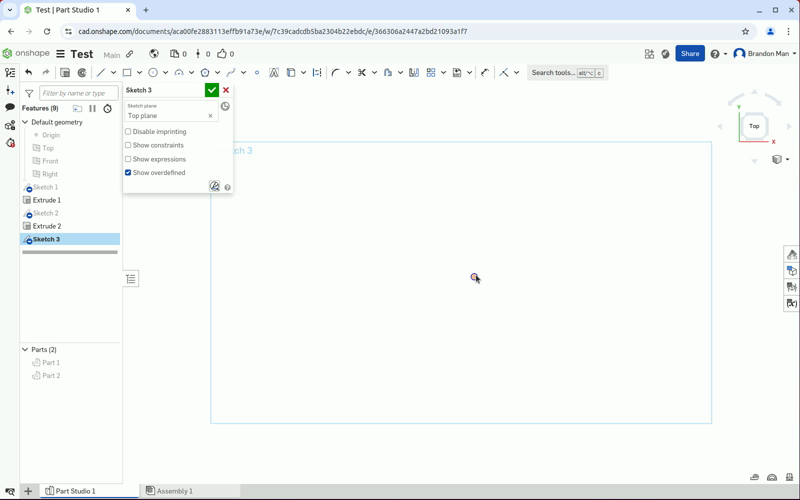
scroll(6)
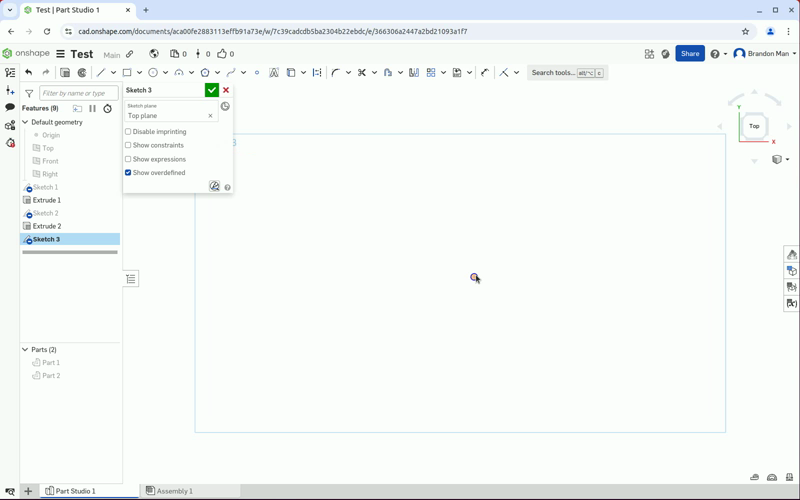
scroll(6)
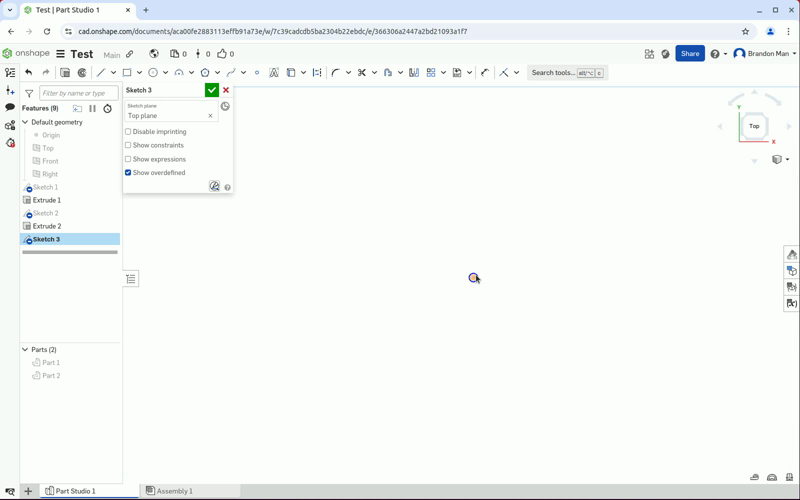
scroll(6)
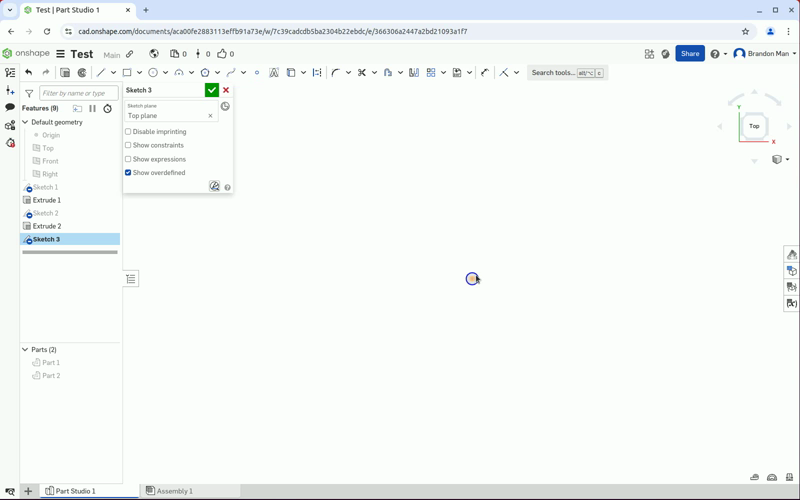
scroll(6)
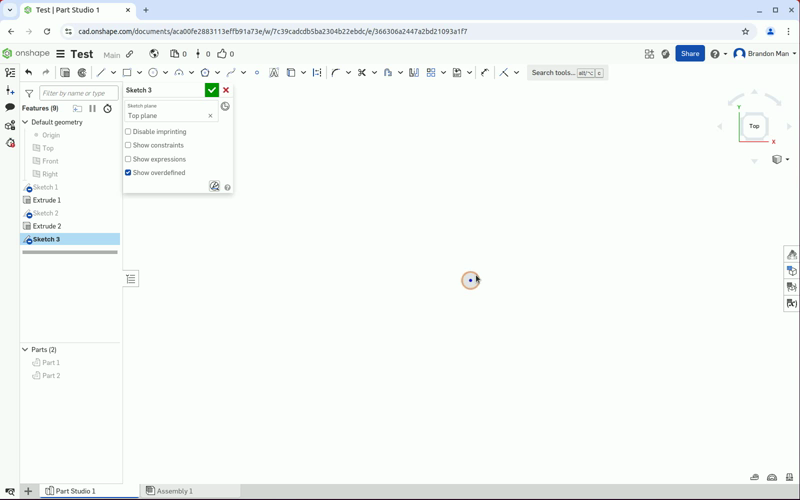
scroll(6)
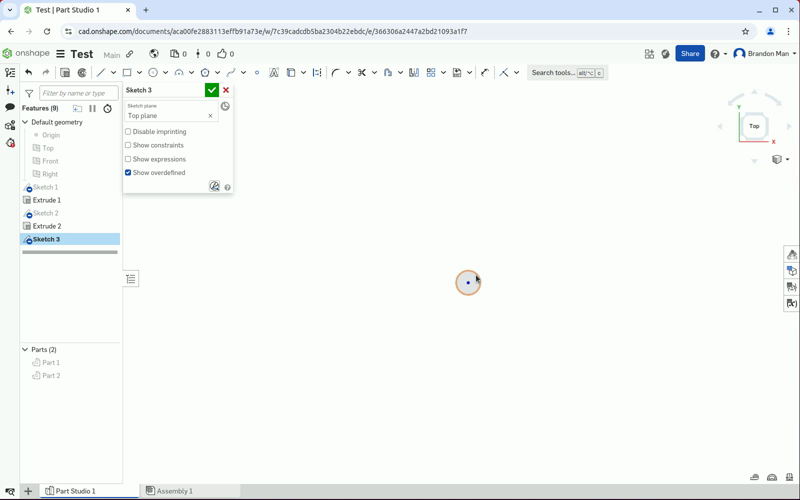
scroll(6)
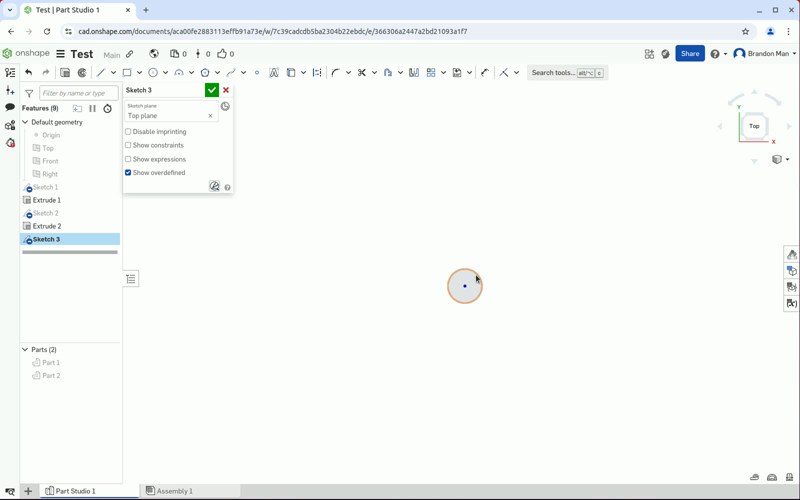
scroll(6)
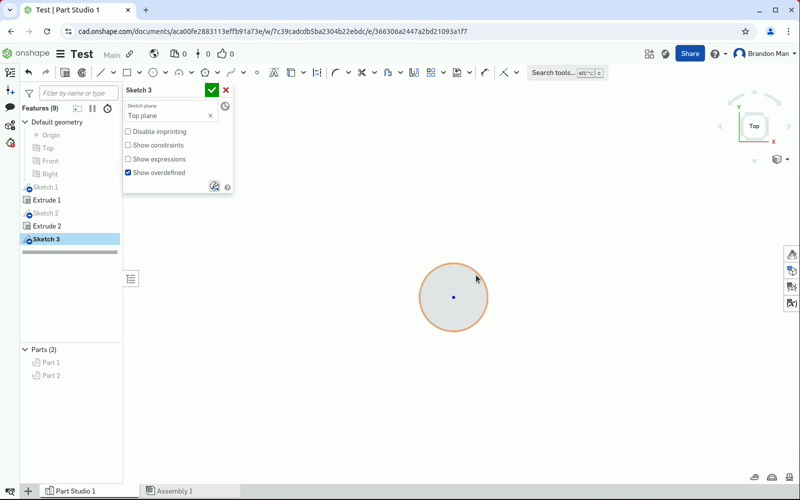
click(476, 274)
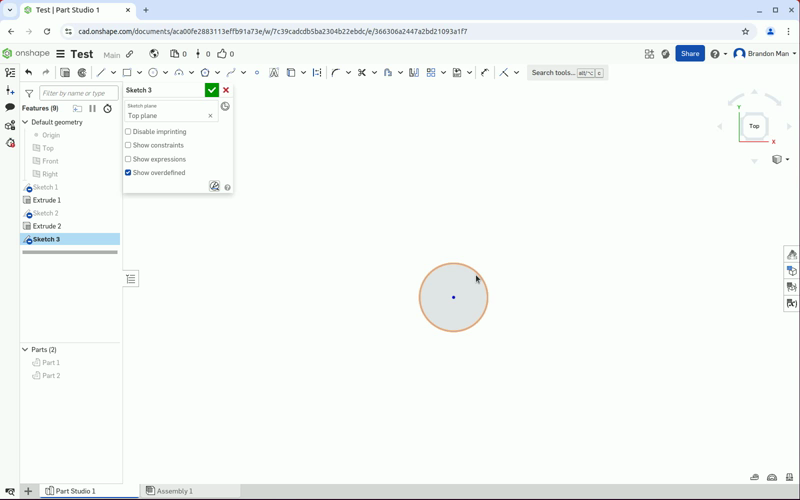
scroll(-6)
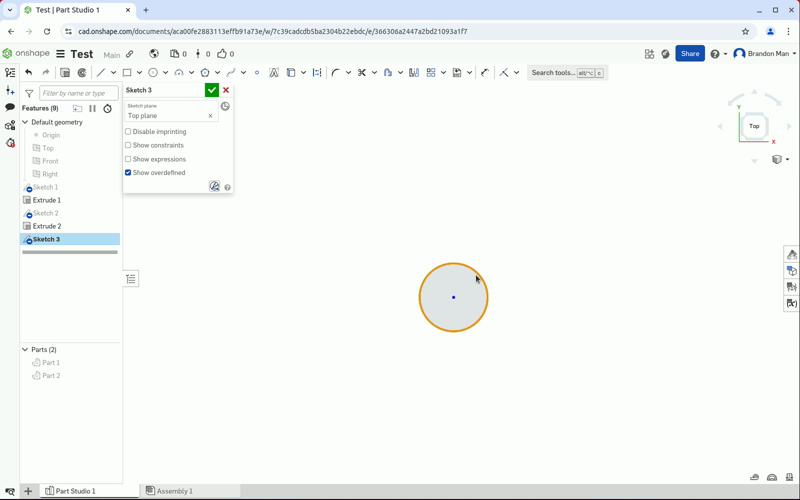
scroll(-6)
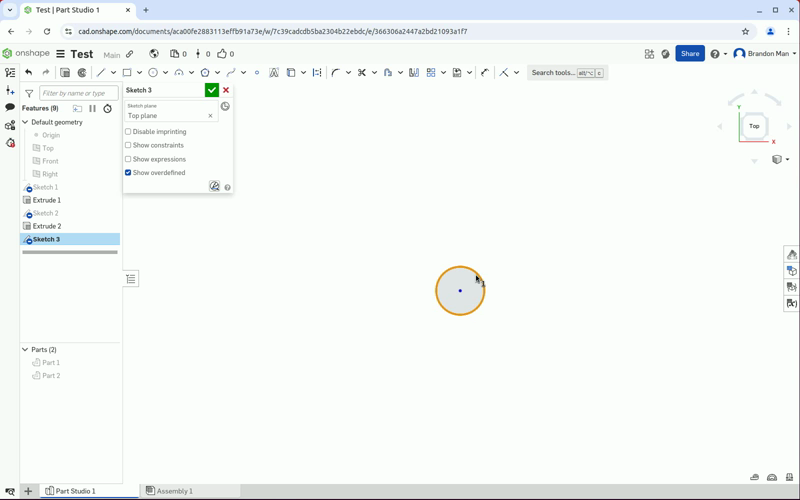
scroll(-6)
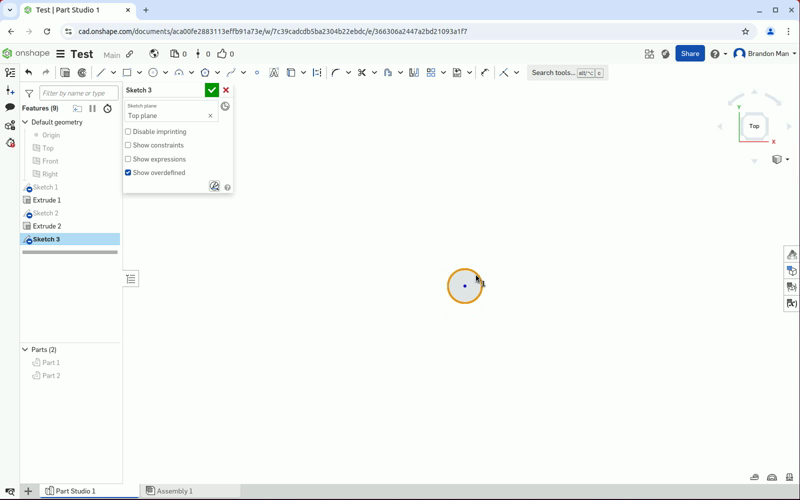
scroll(-6)
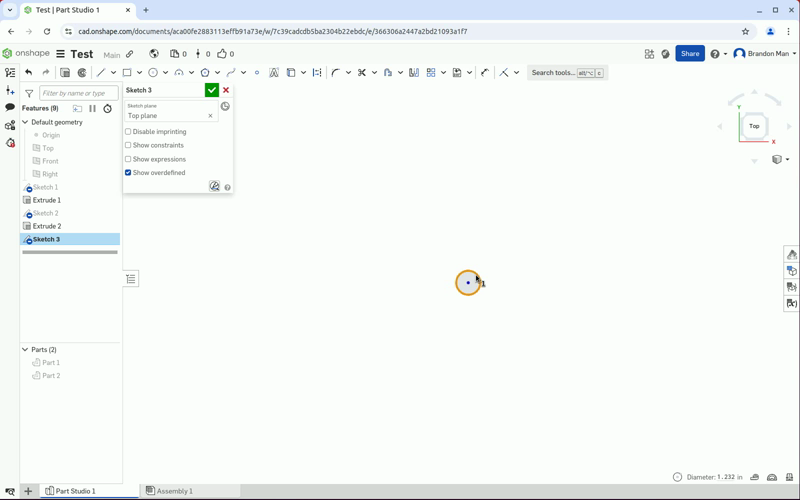
scroll(-6)
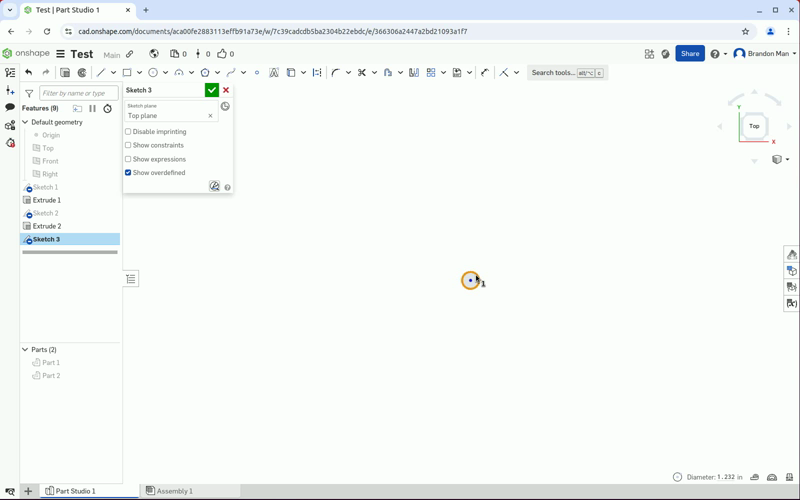
scroll(-6)
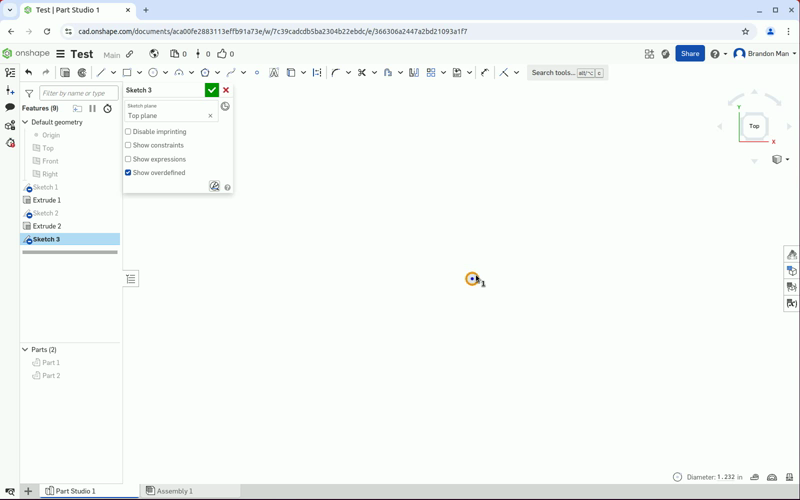
scroll(-6)
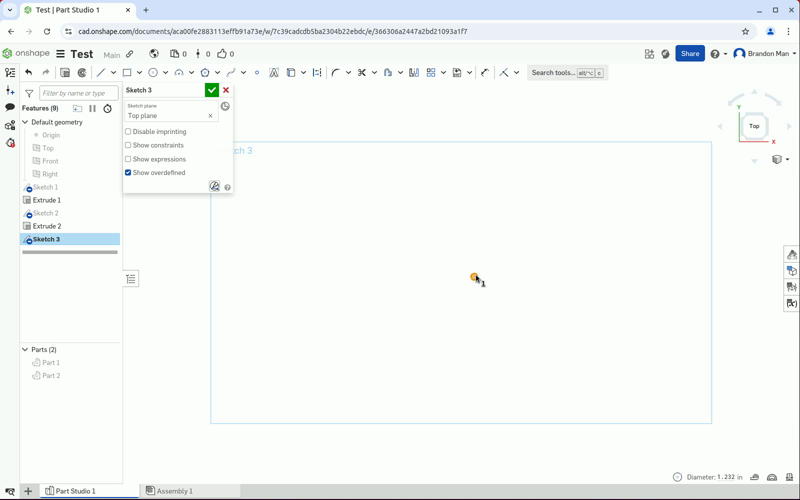
mouse_move(73, 352)
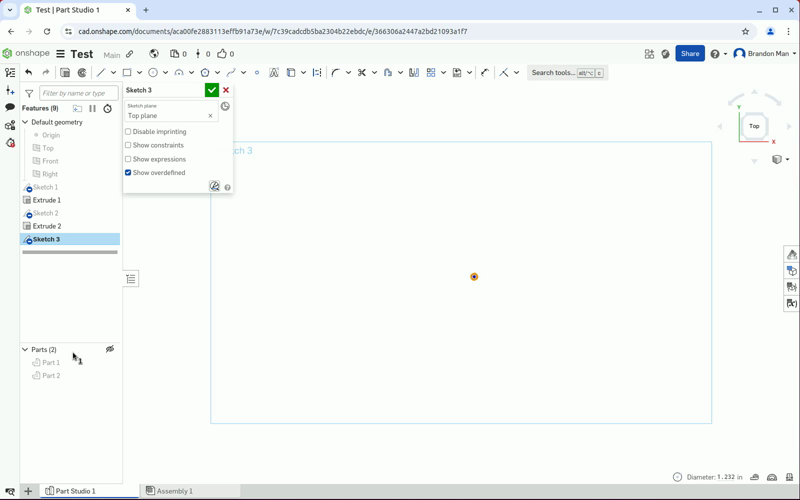
key(shift+y)
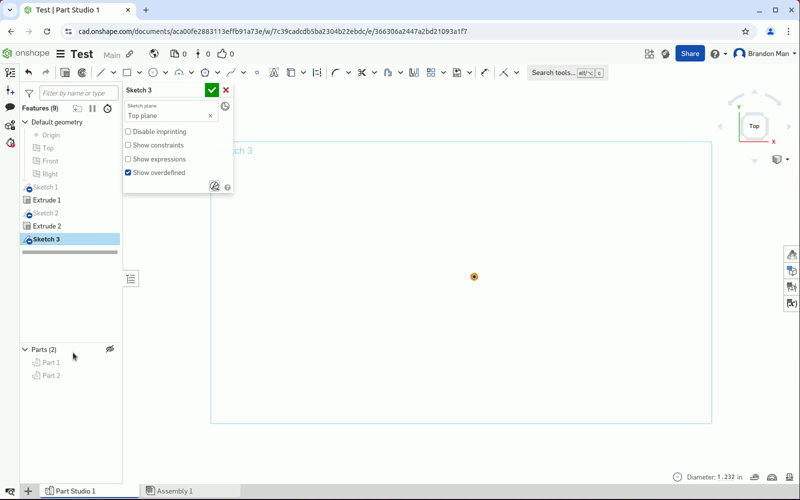
key(shift+e)
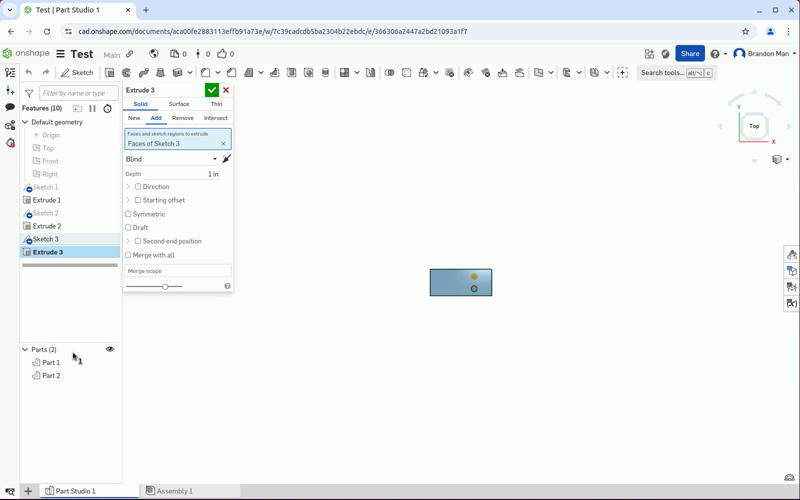
mouse_move(143, 106)
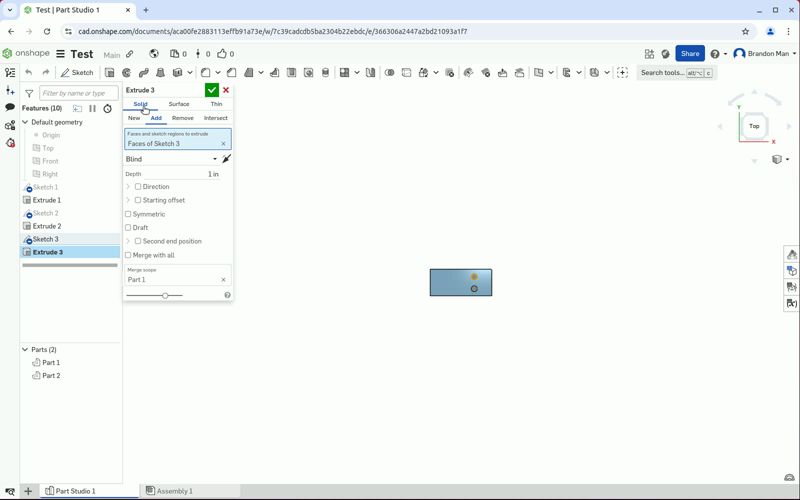
click(143, 106)
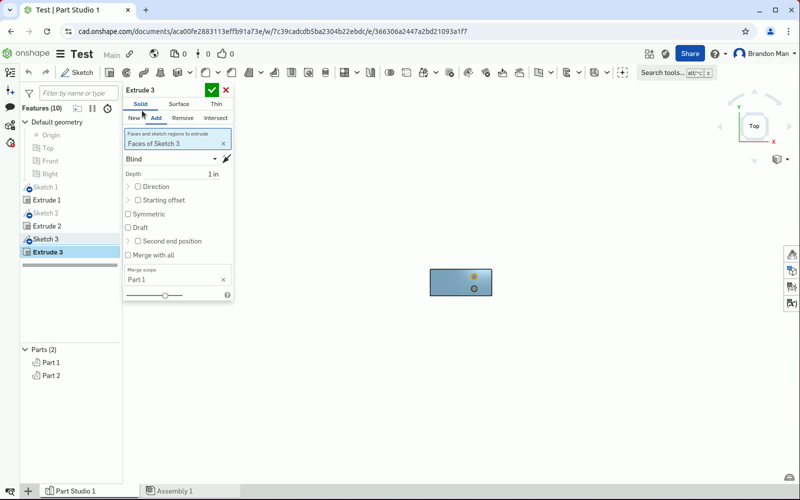
mouse_move(137, 120)
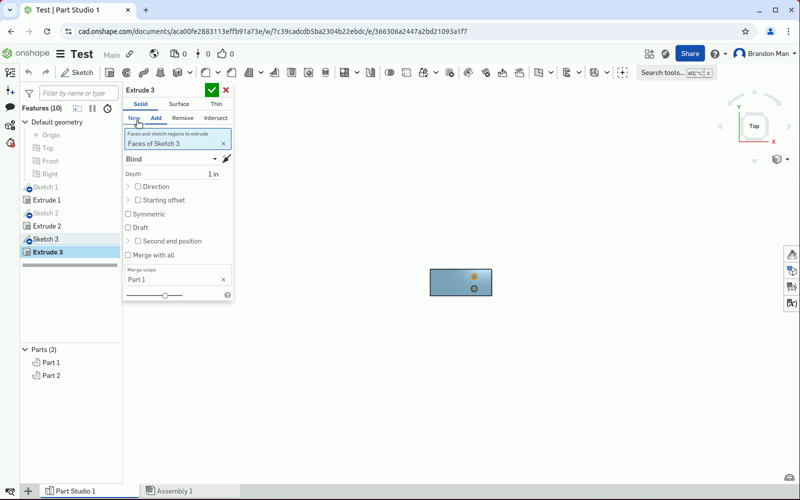
click(137, 120)
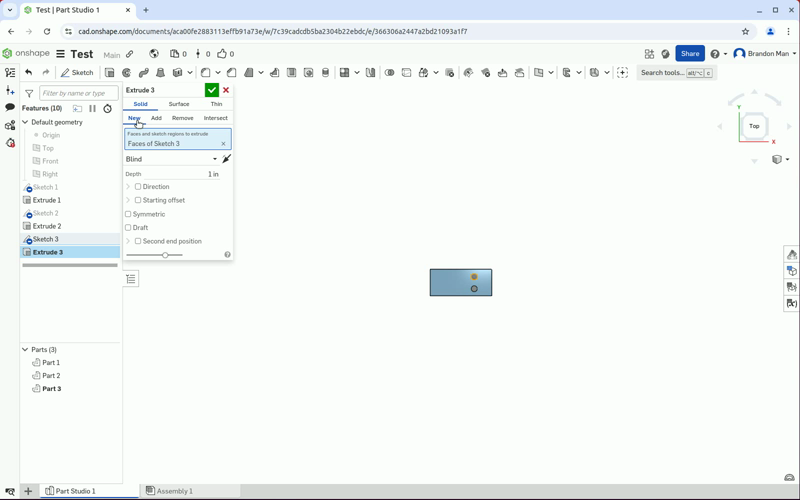
key(tab, 4)
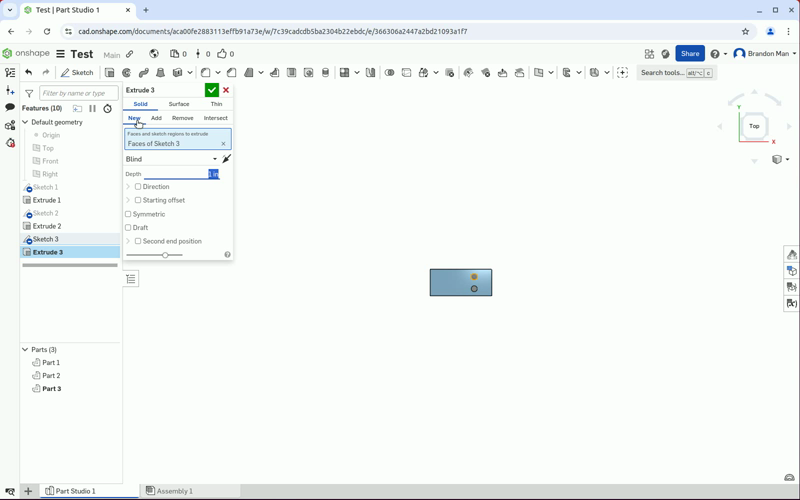
text(2.166)
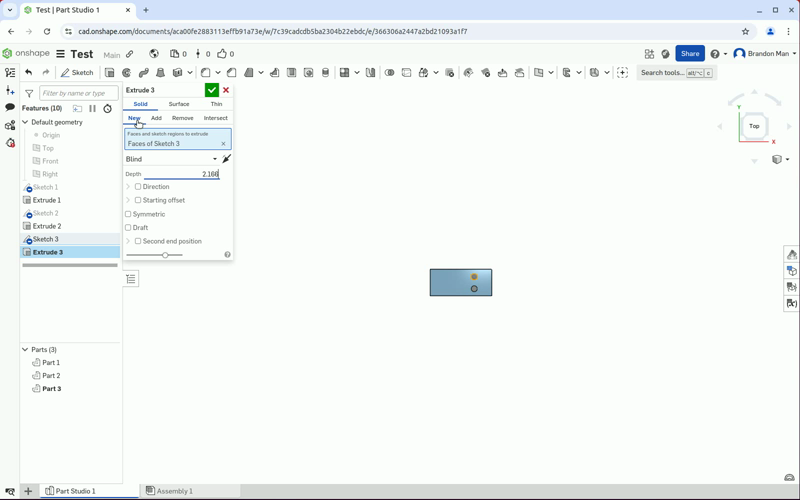
key(enter)
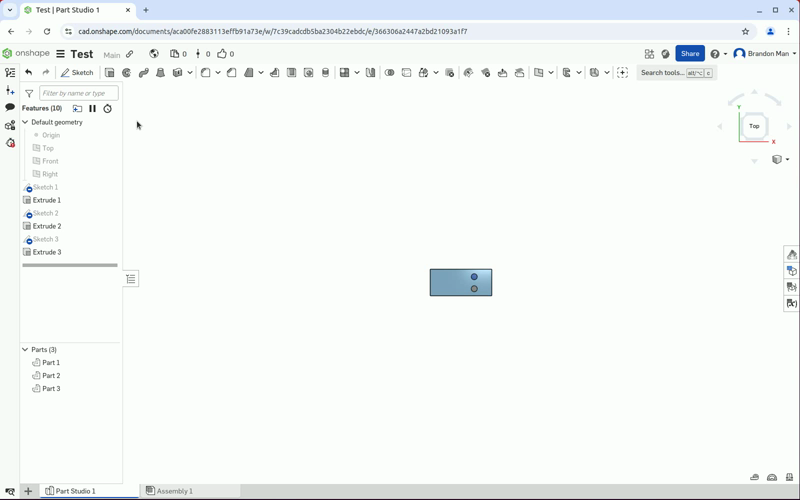
key(shift+h)
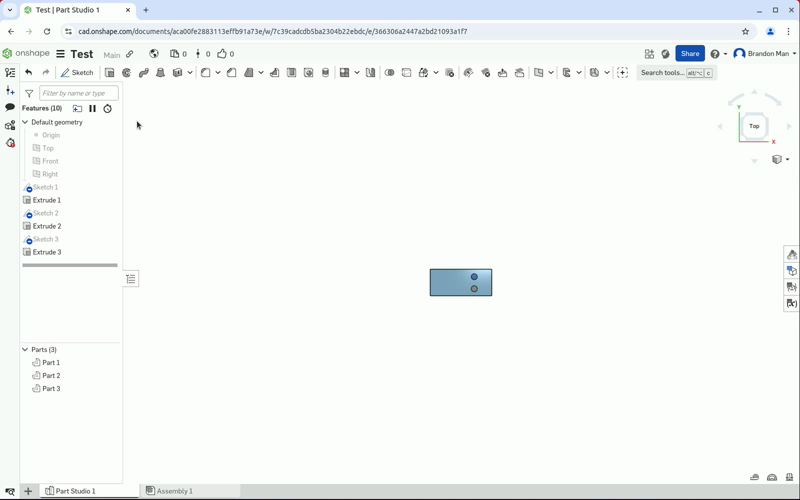
key(shift+h)
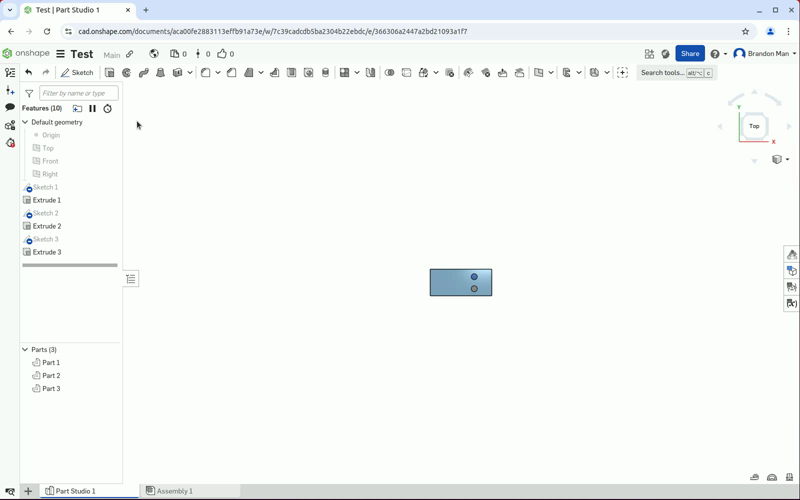
mouse_move(73, 189)
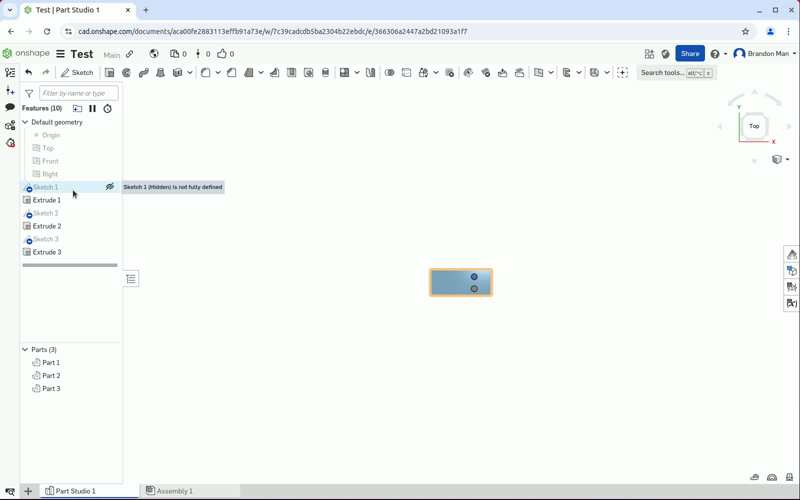
click(73, 189)
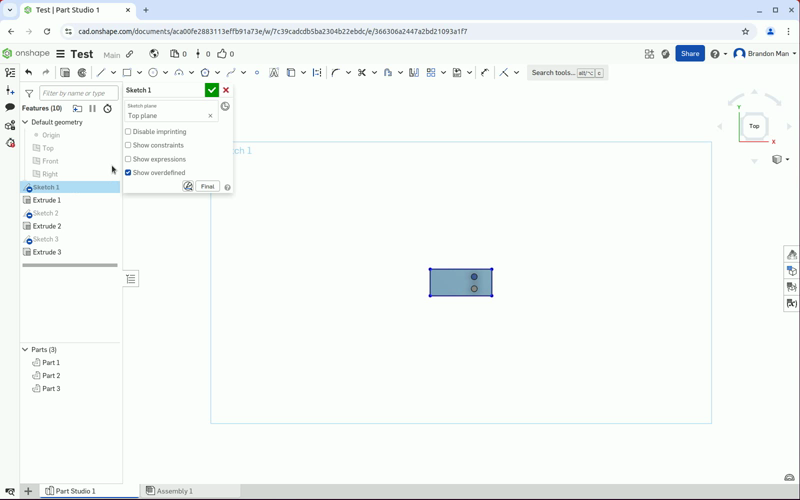
mouse_move(229, 92)
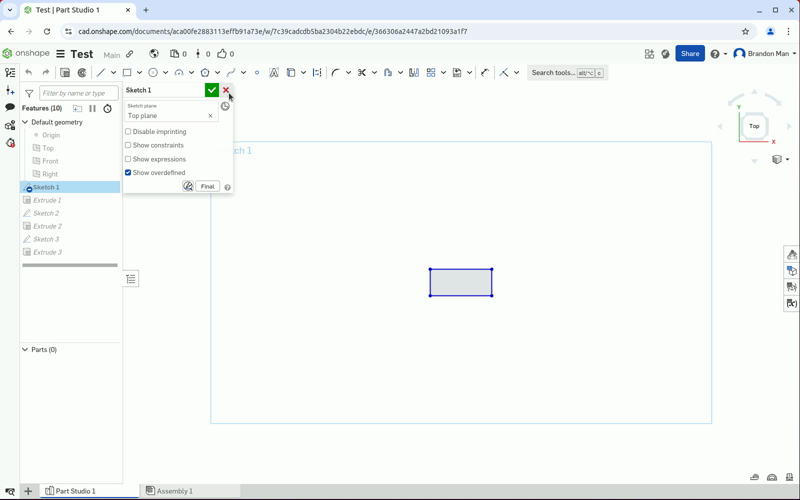
click(229, 92)
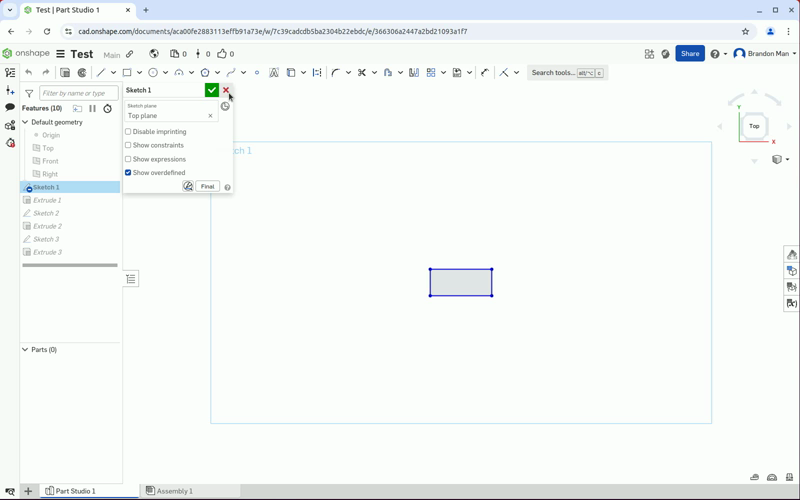
key(shift+s)
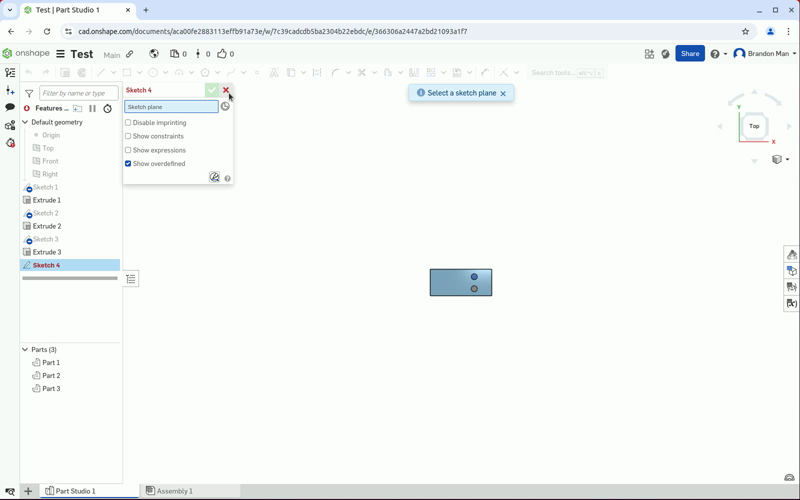
mouse_move(73, 150)
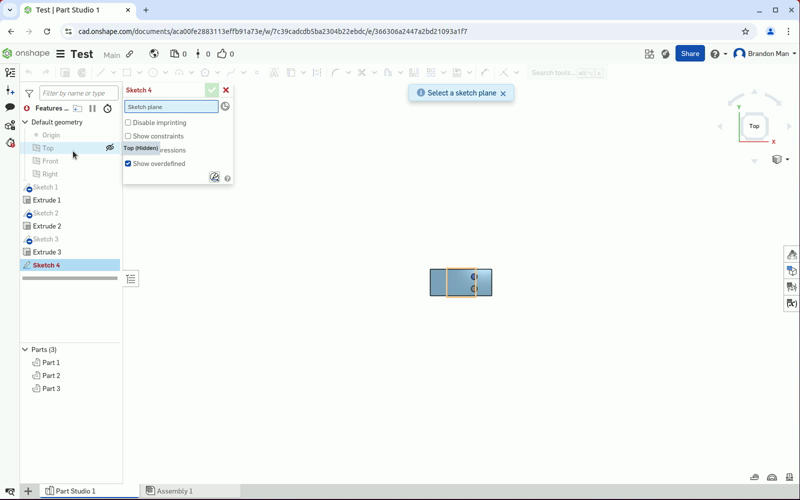
click(73, 150)
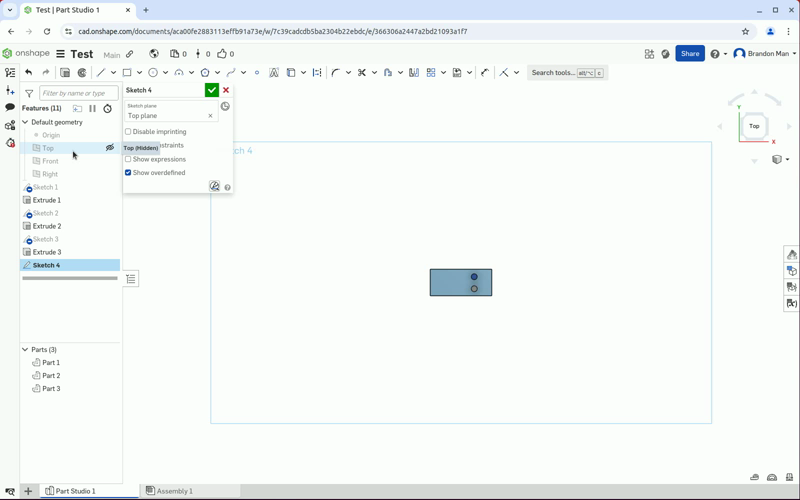
mouse_move(73, 352)
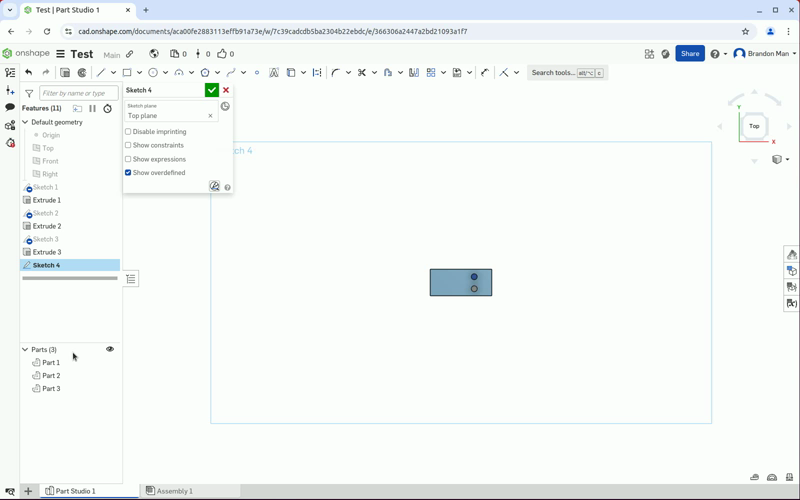
key(y)
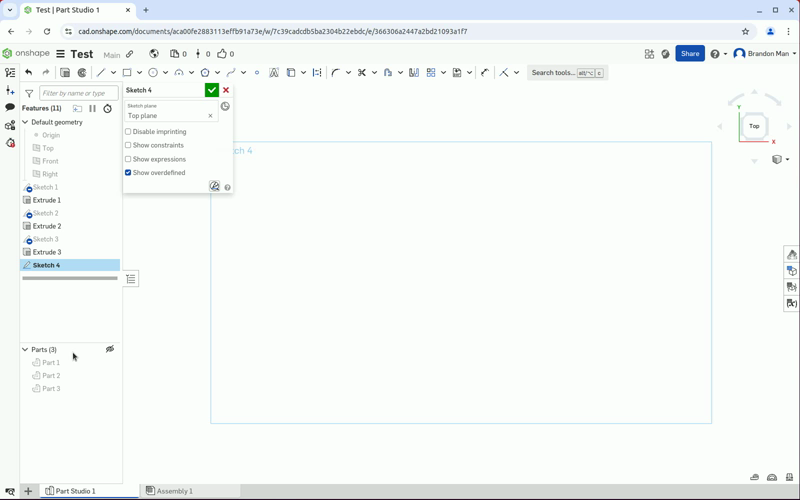
key(c)
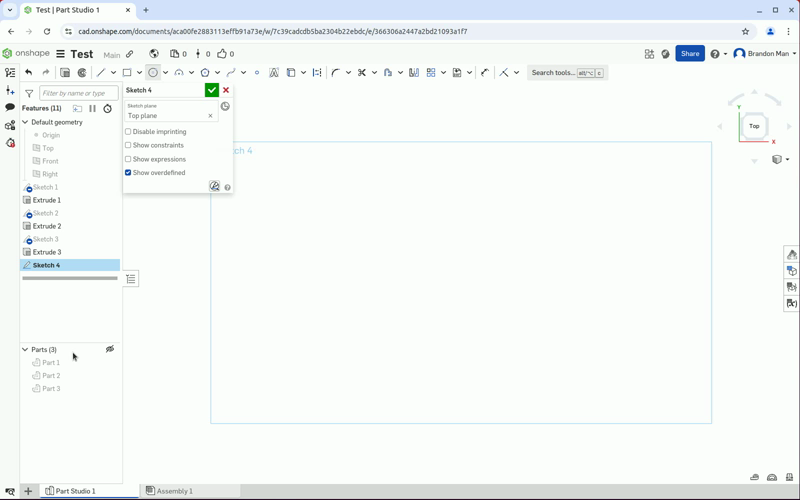
key_down(shift)
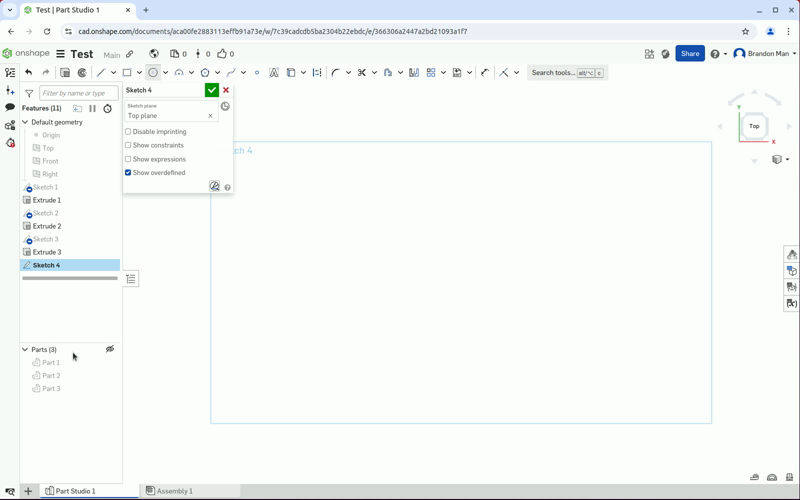
mouse_move(449, 276)
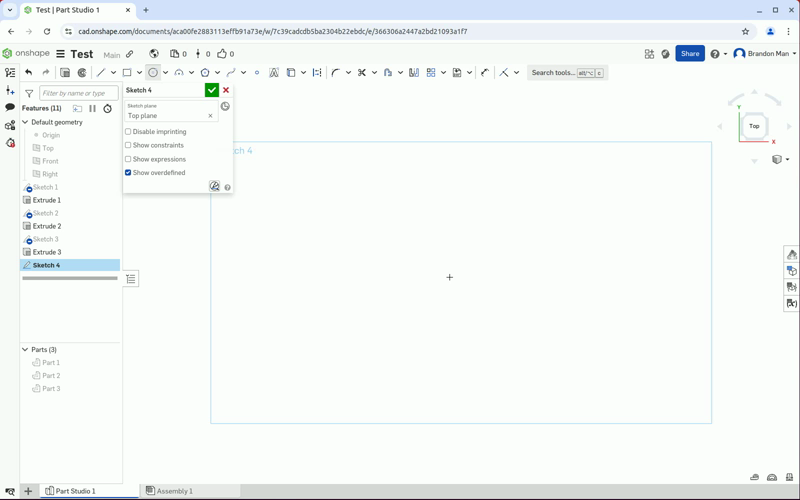
click(449, 276)
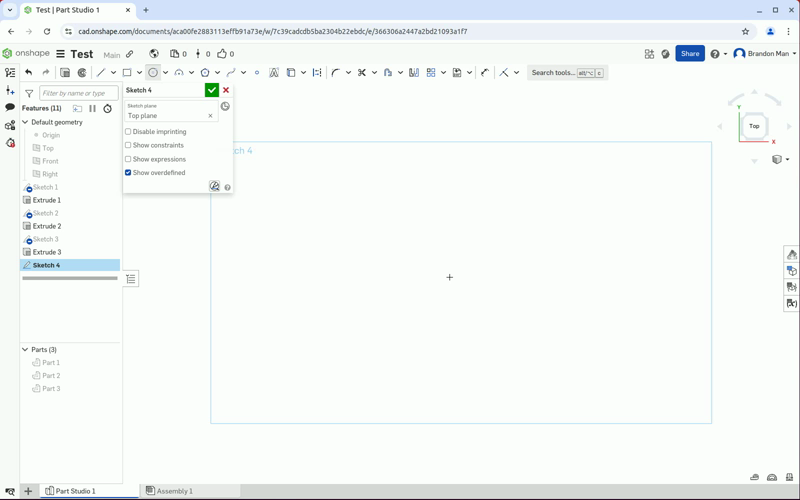
key_up(shift)
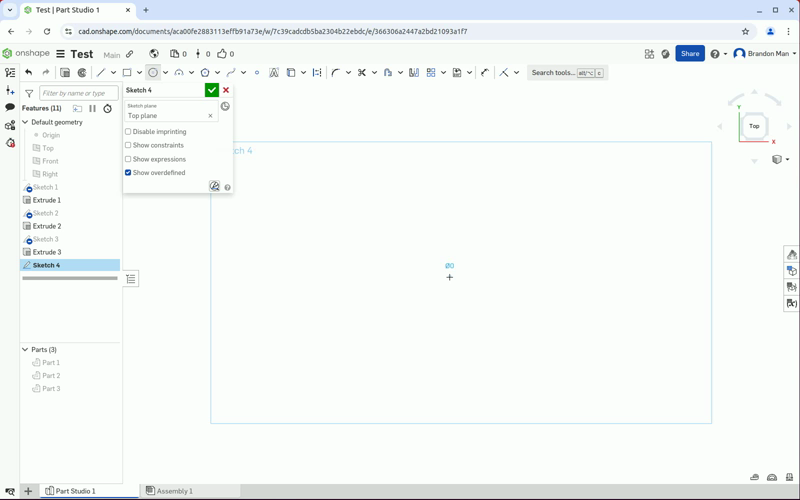
mouse_move(452, 276)
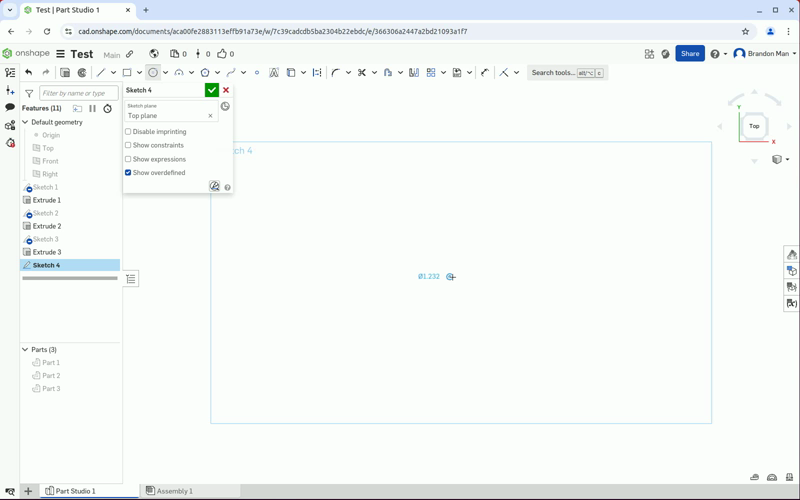
click(452, 276)
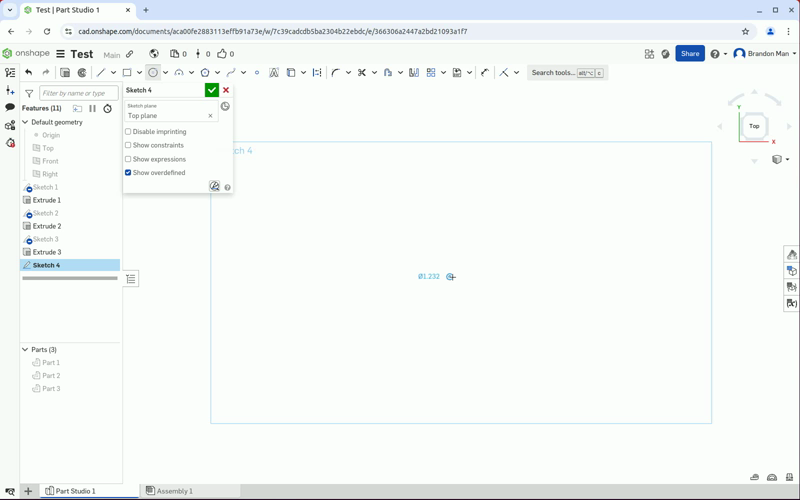
key(esc)
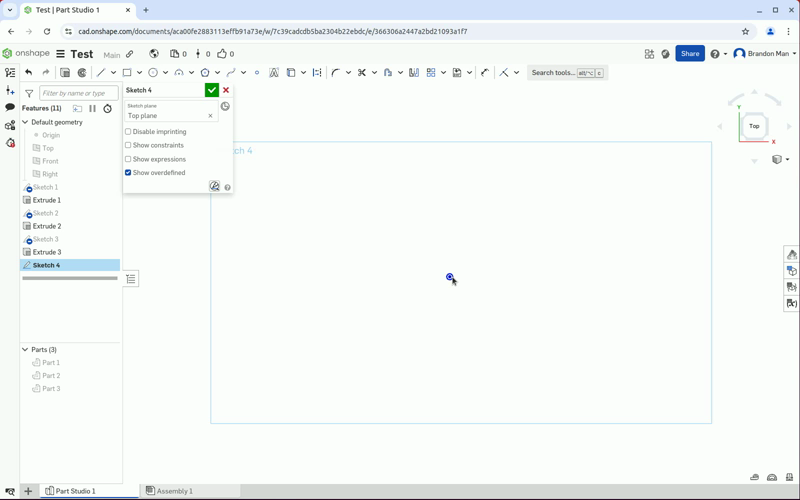
mouse_move(448, 277)
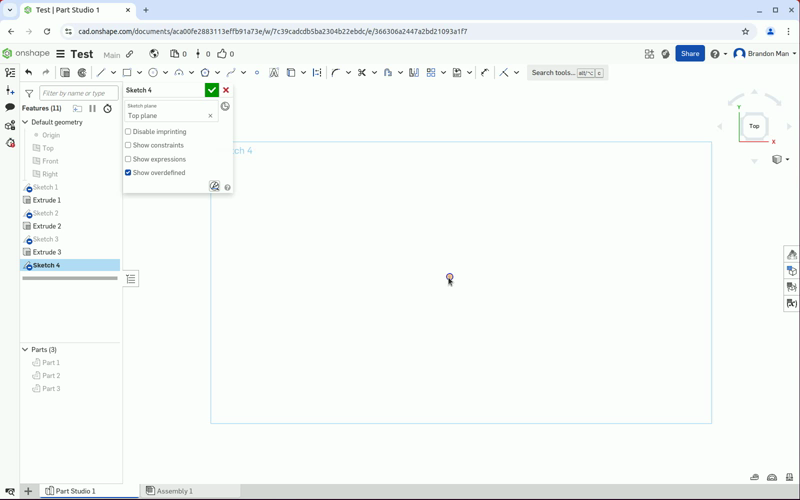
scroll(6)
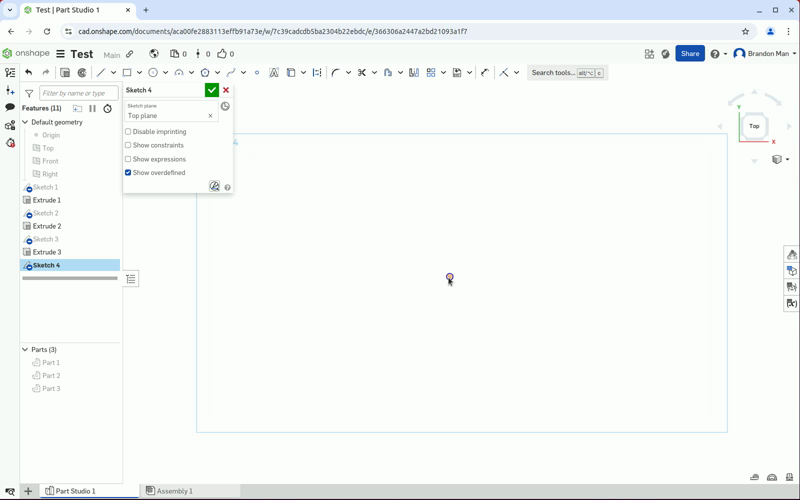
scroll(6)
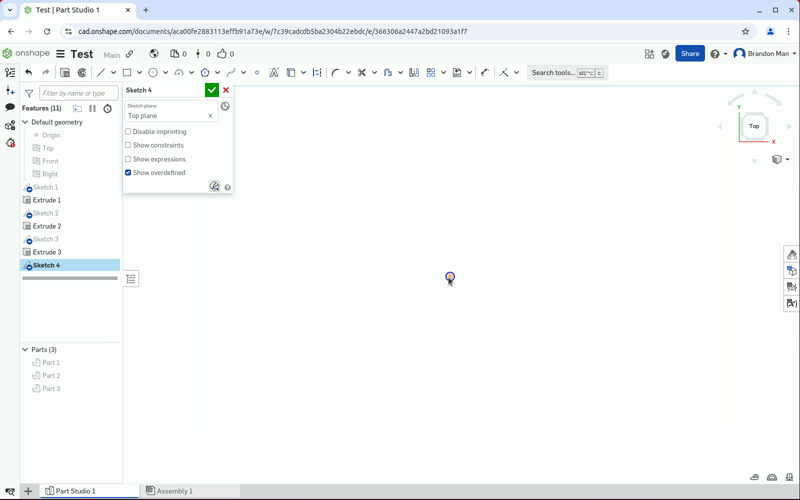
scroll(6)
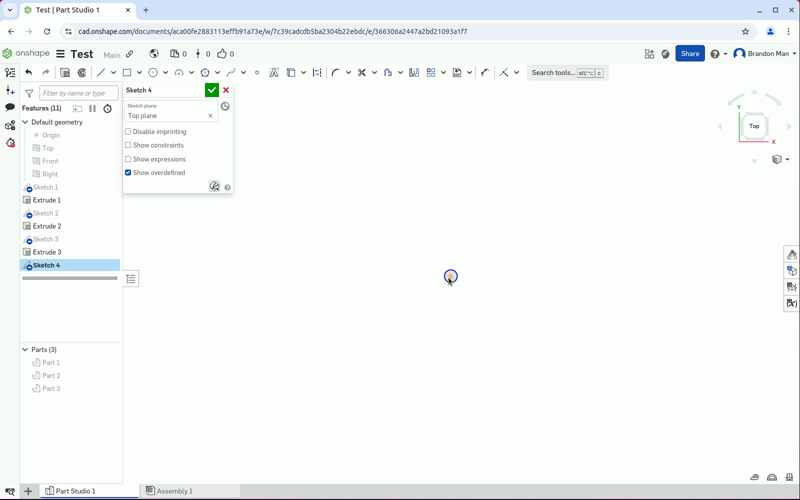
scroll(6)
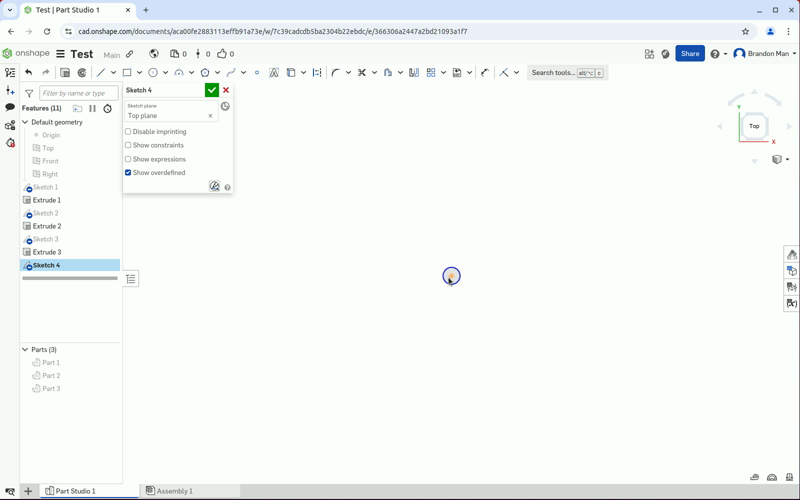
scroll(6)
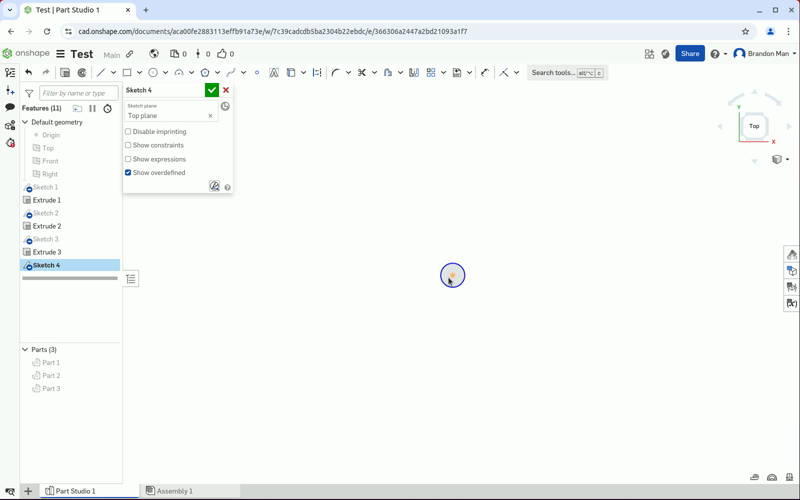
scroll(6)
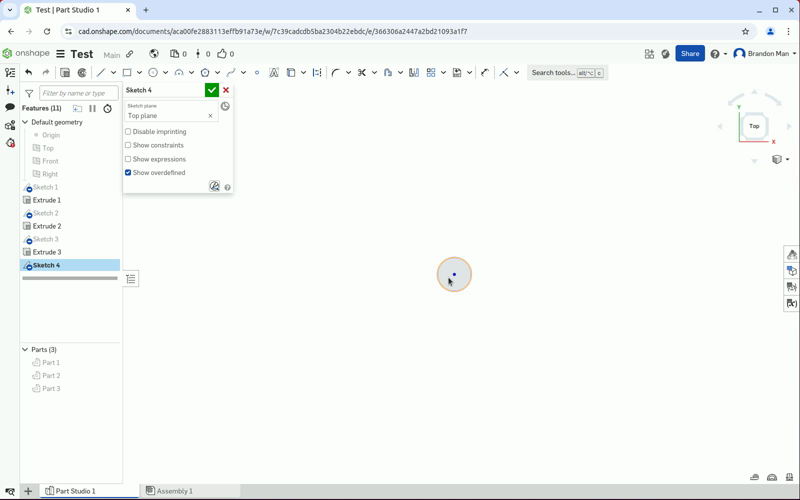
scroll(6)
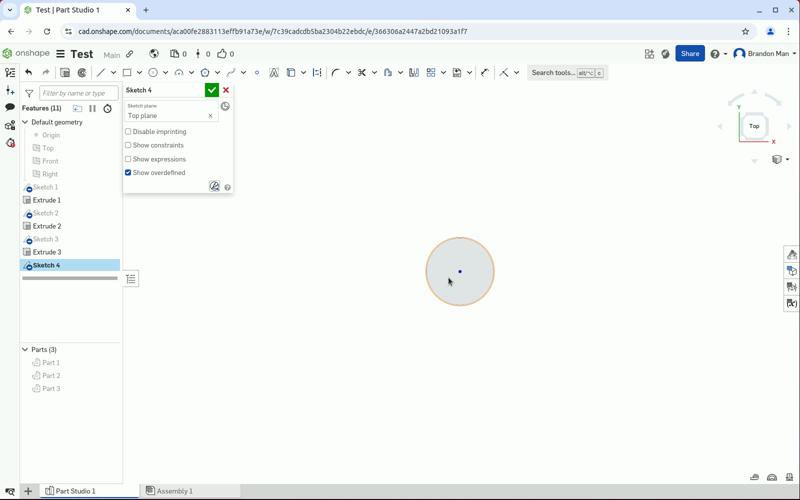
click(448, 277)
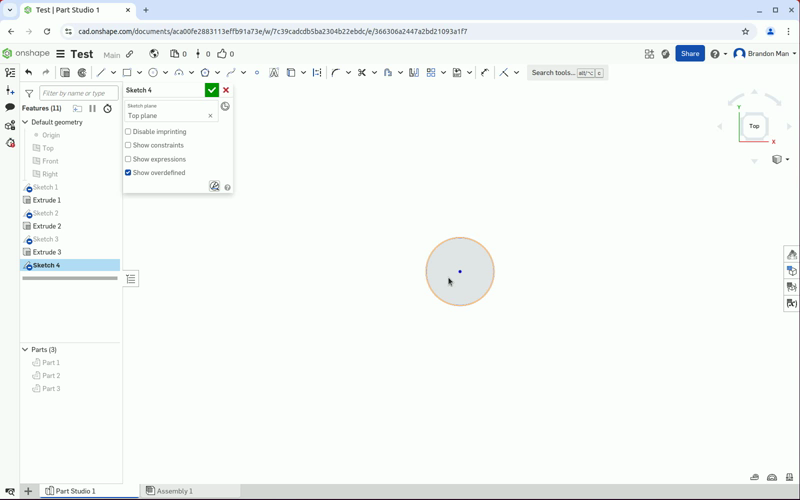
scroll(-6)
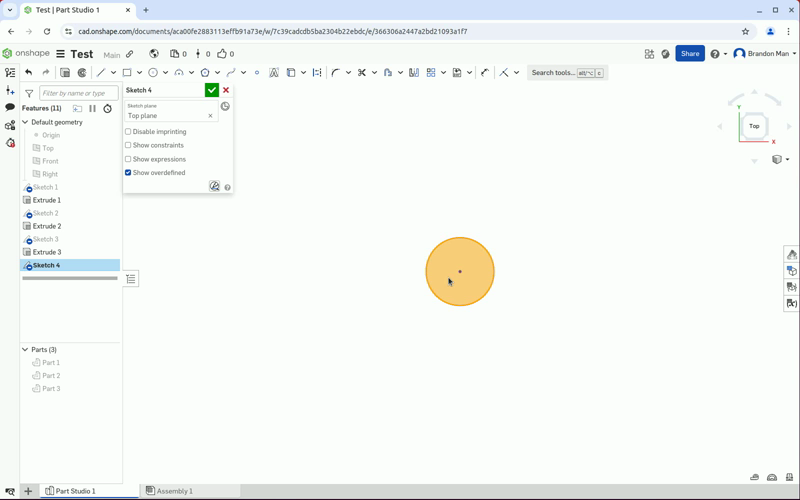
scroll(-6)
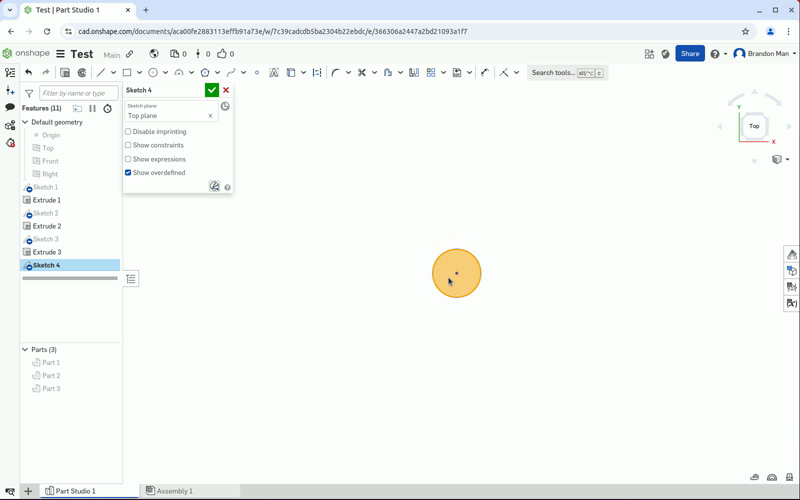
scroll(-6)
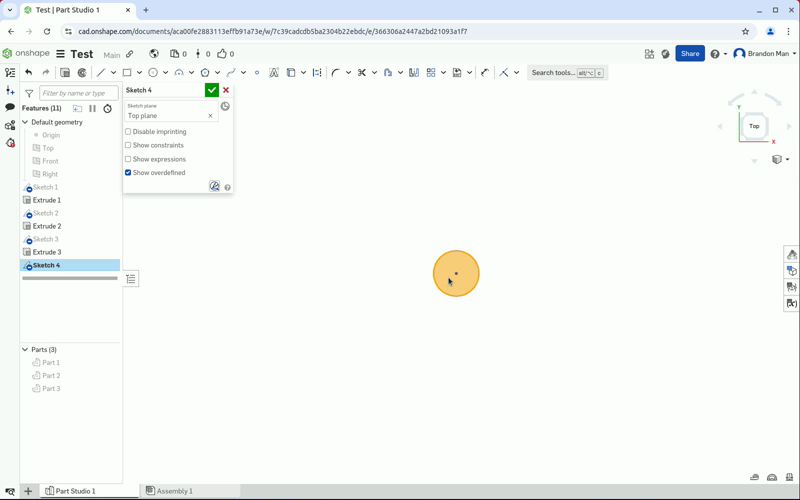
scroll(-6)
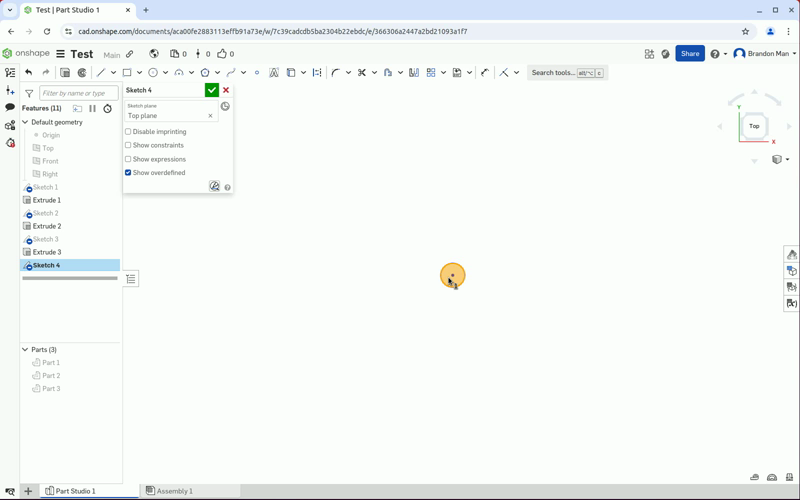
scroll(-6)
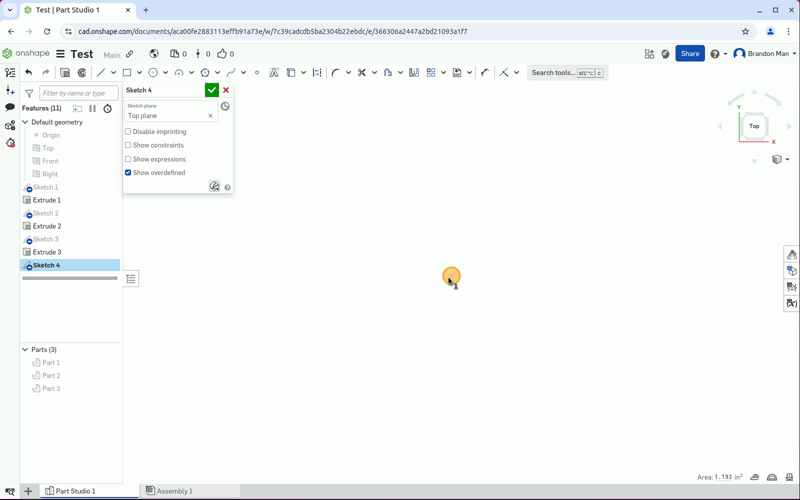
scroll(-6)
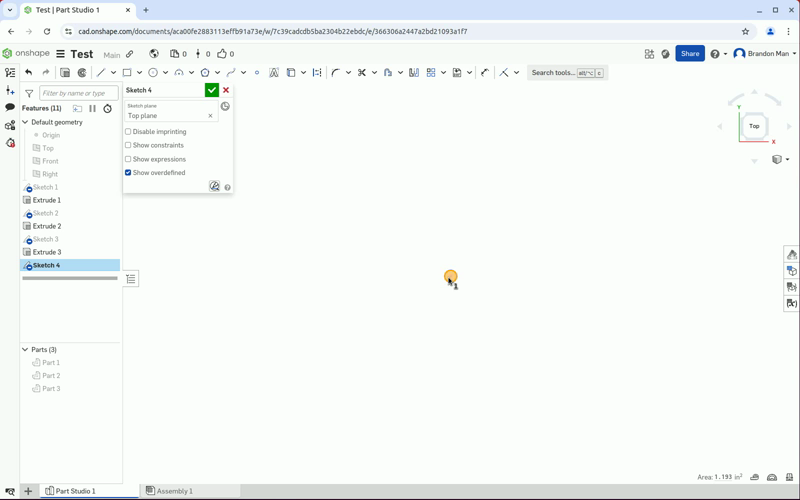
scroll(-6)
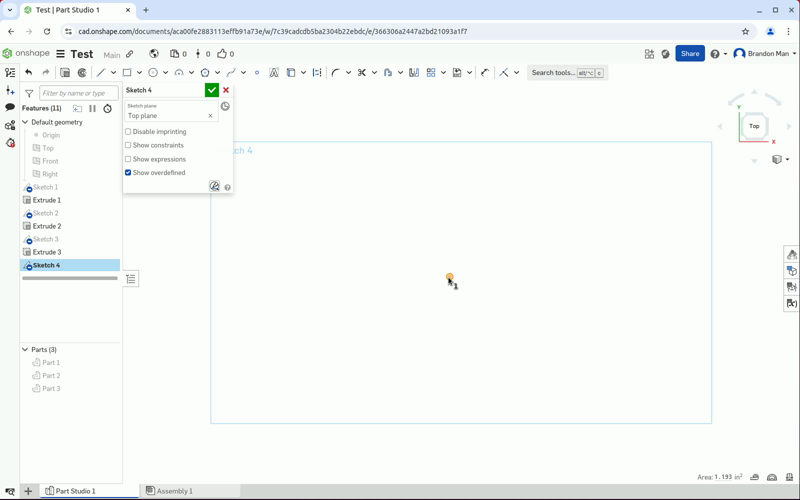
mouse_move(73, 352)
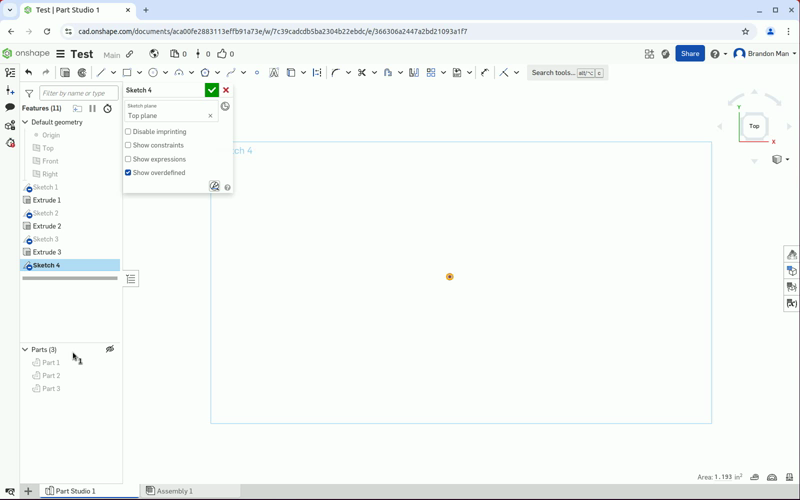
key(shift+y)
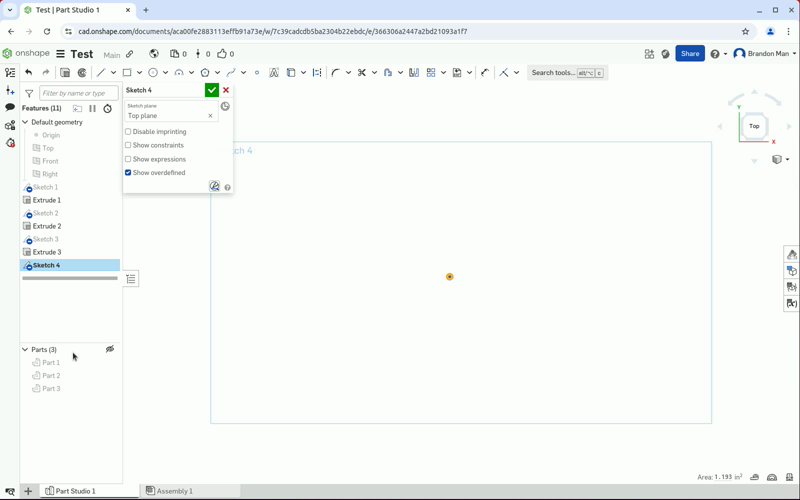
key(shift+e)
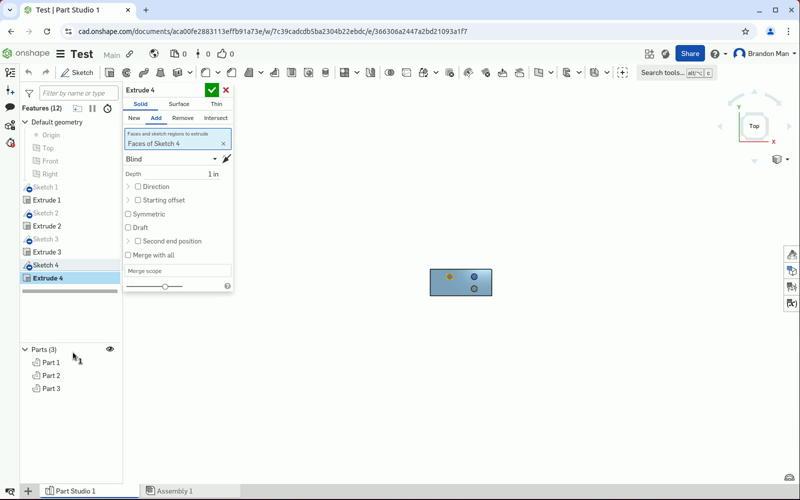
mouse_move(143, 106)
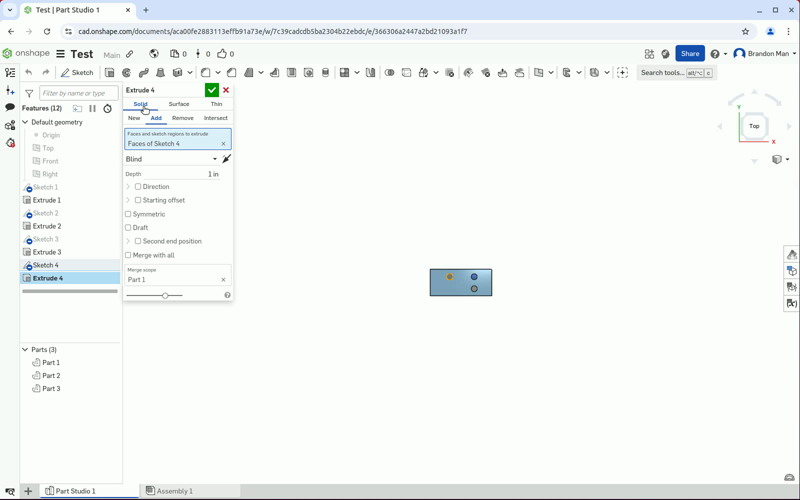
click(143, 106)
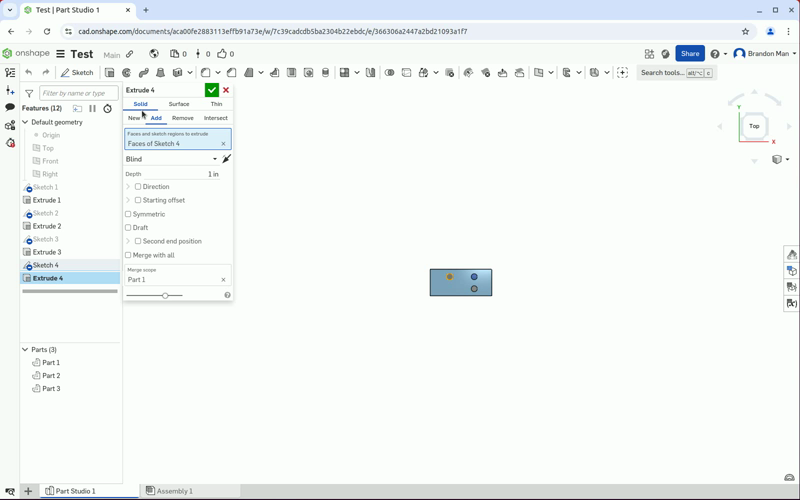
mouse_move(137, 120)
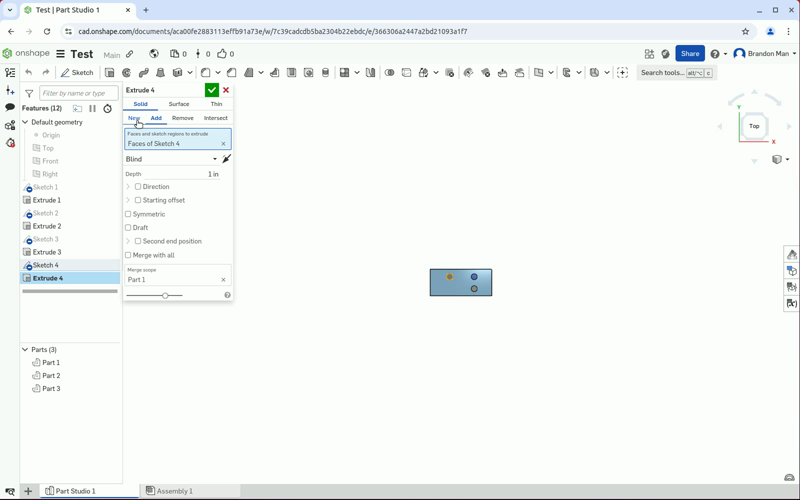
click(137, 120)
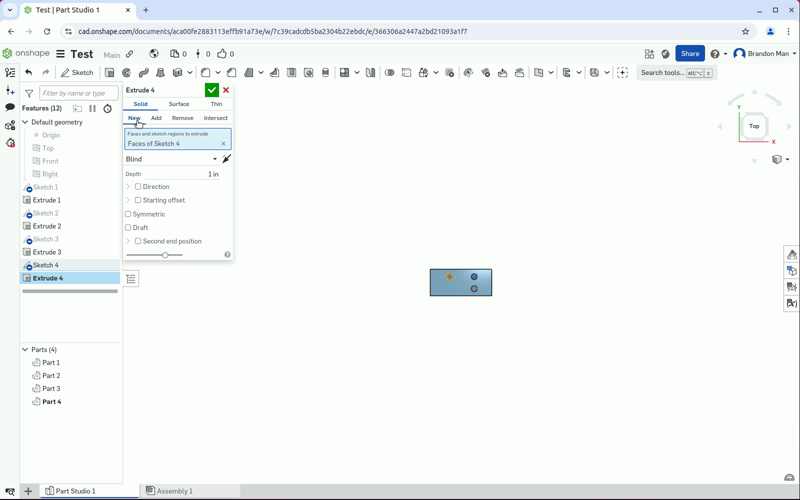
key(tab, 4)
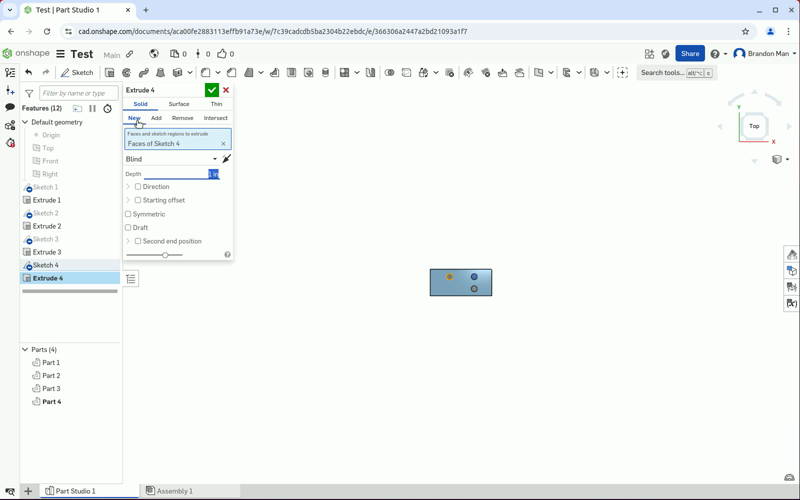
text(2.166)
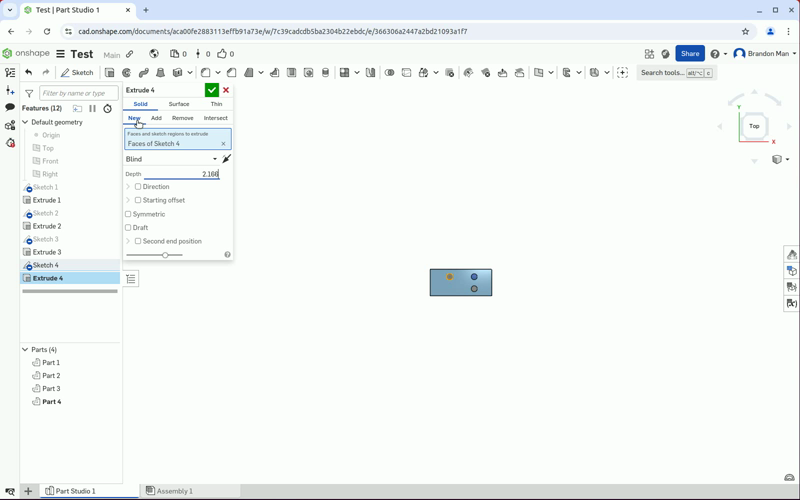
key(enter)
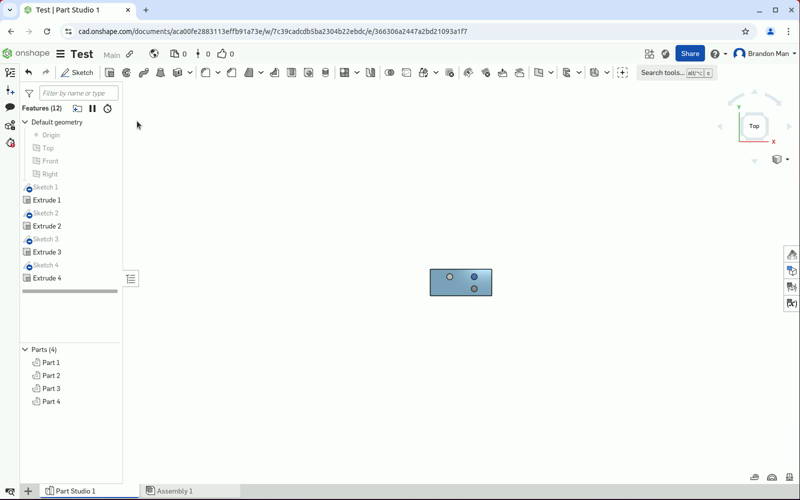
key(shift+h)
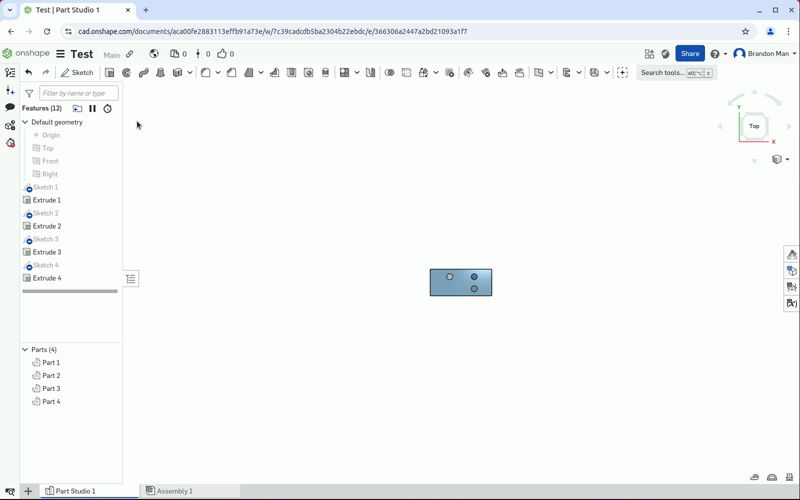
key(shift+h)
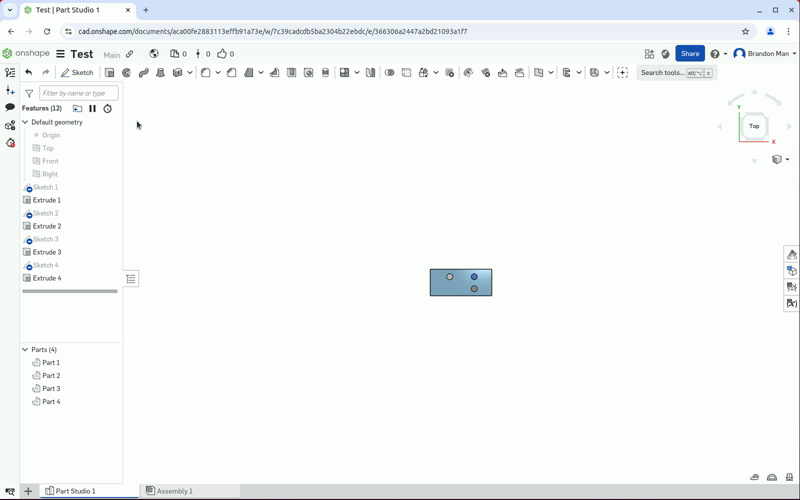
mouse_move(73, 189)
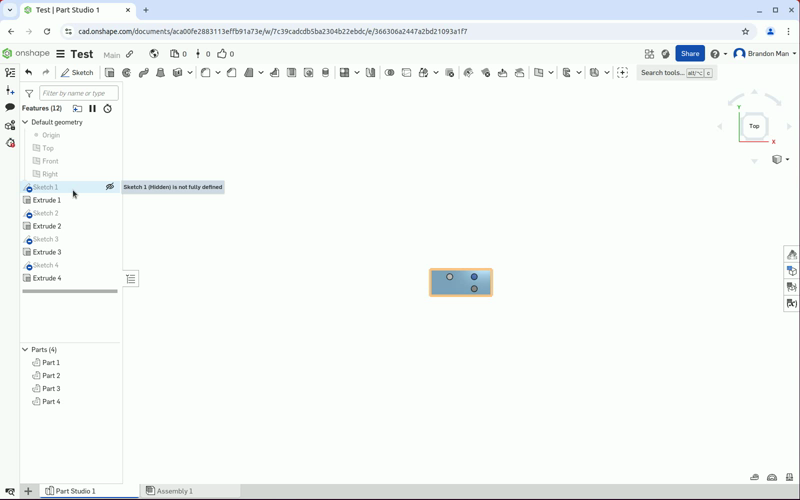
click(73, 189)
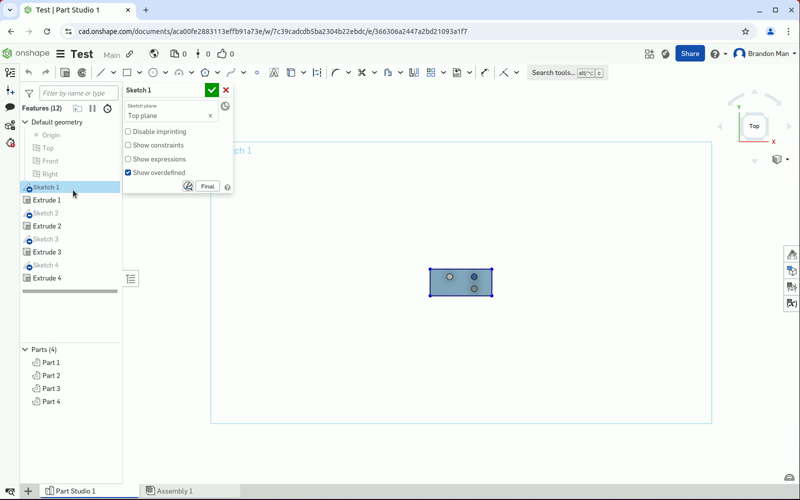
mouse_move(229, 92)
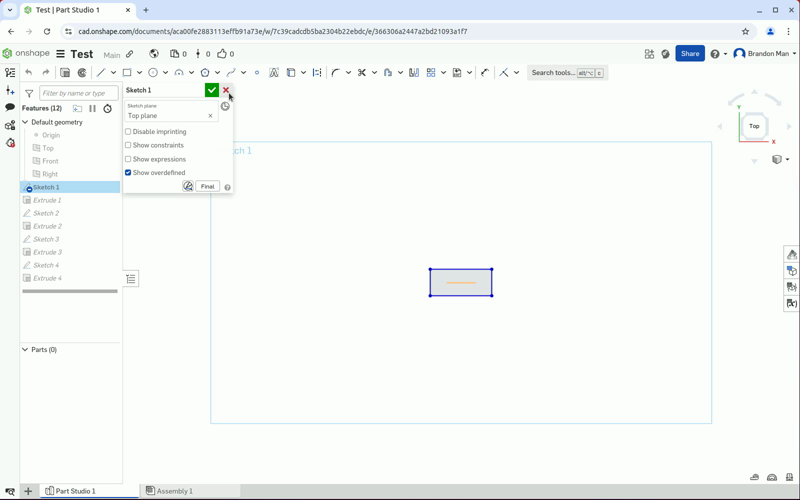
click(229, 92)
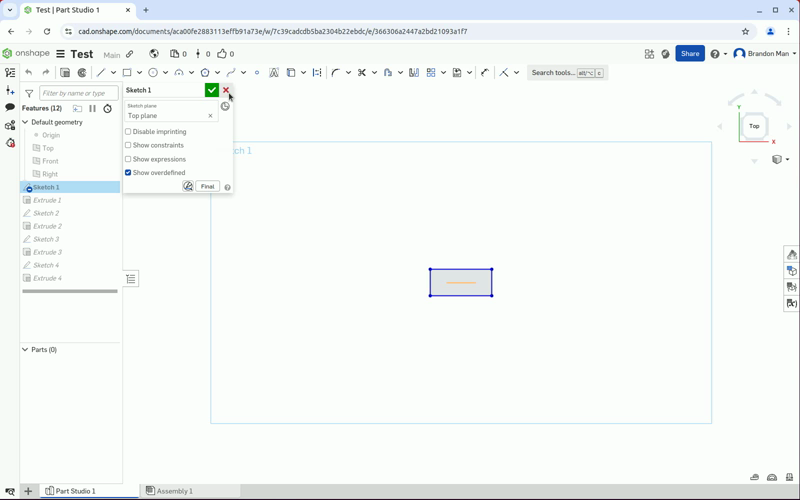
key(shift+s)
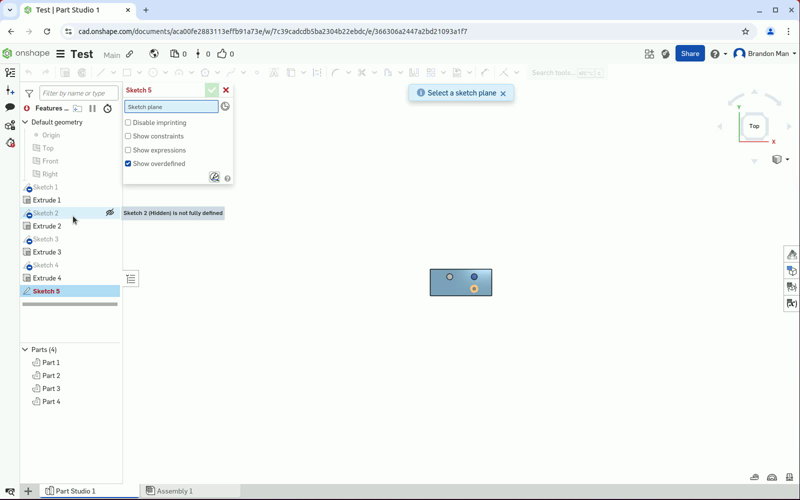
scroll(3)
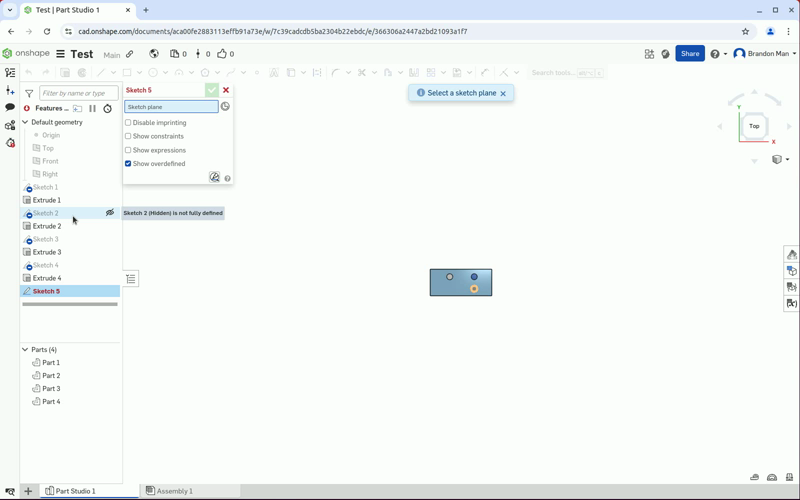
mouse_move(73, 150)
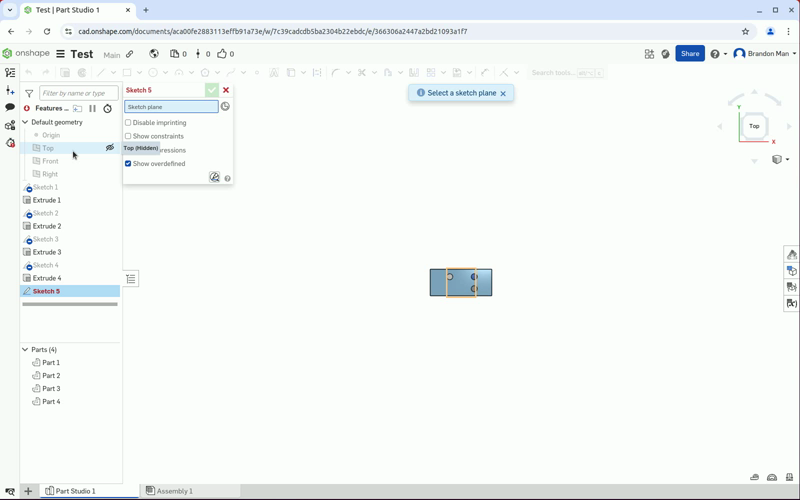
click(73, 150)
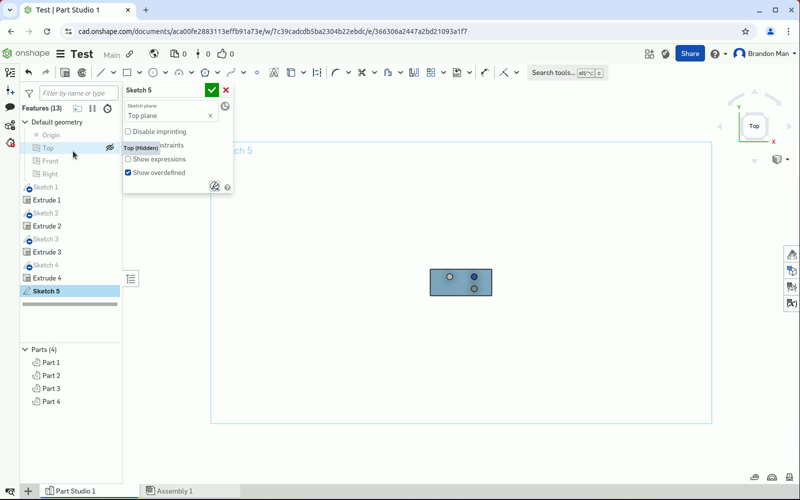
mouse_move(73, 352)
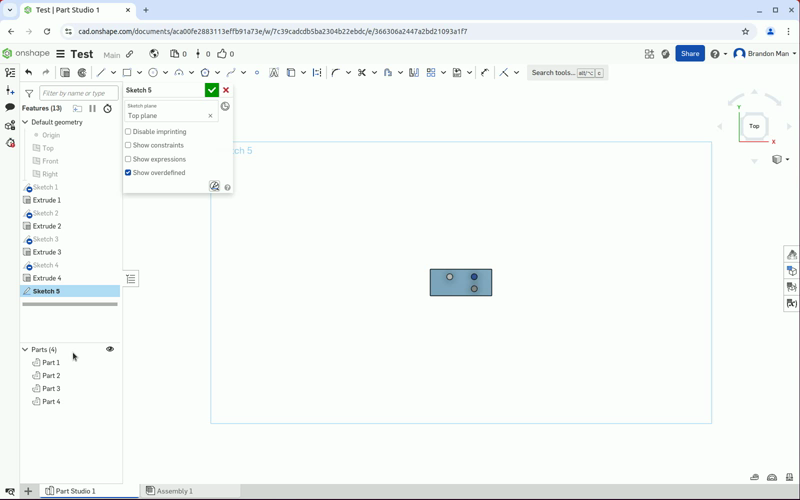
key(y)
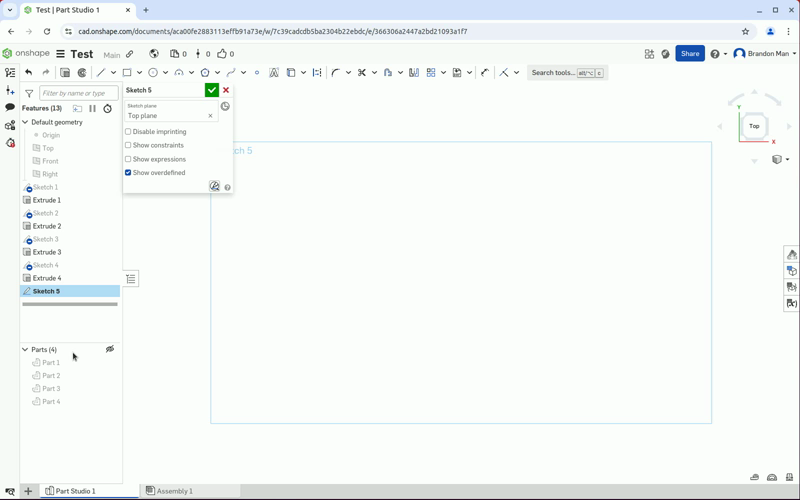
key(c)
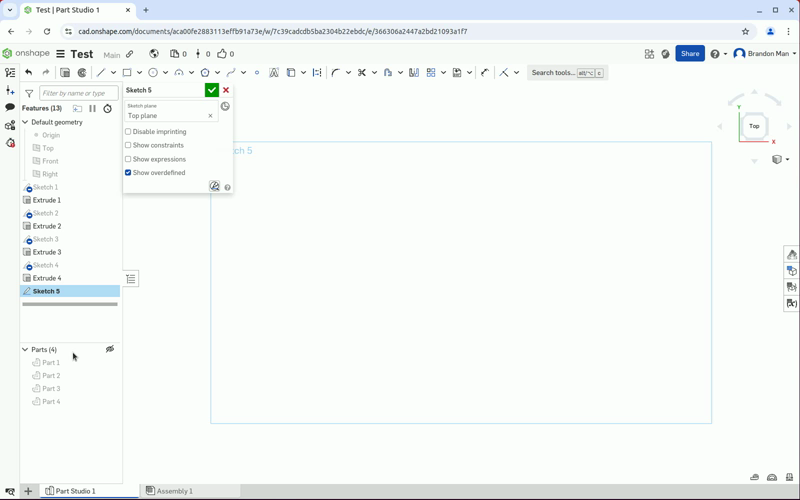
key_down(shift)
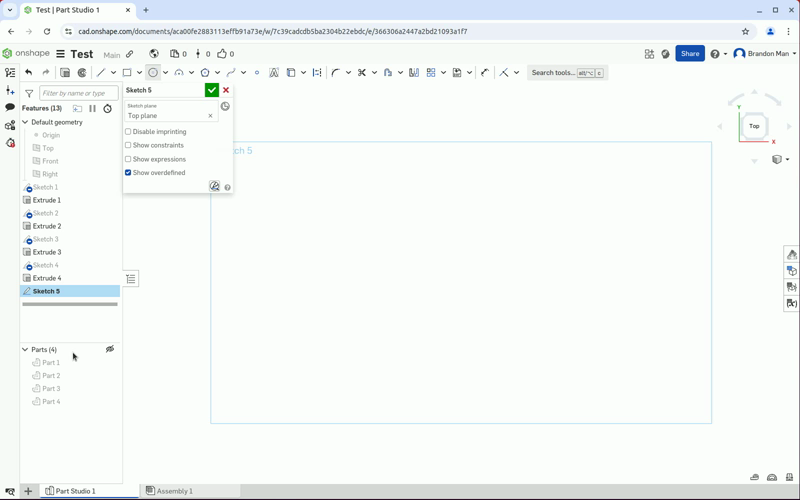
mouse_move(449, 288)
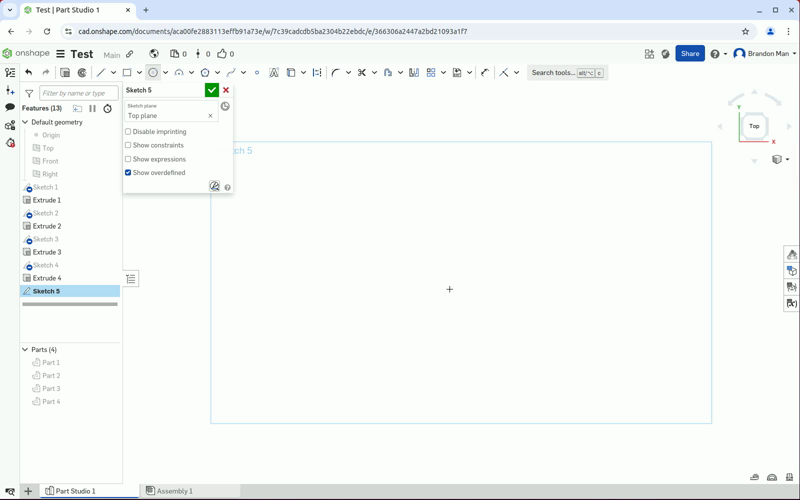
click(449, 288)
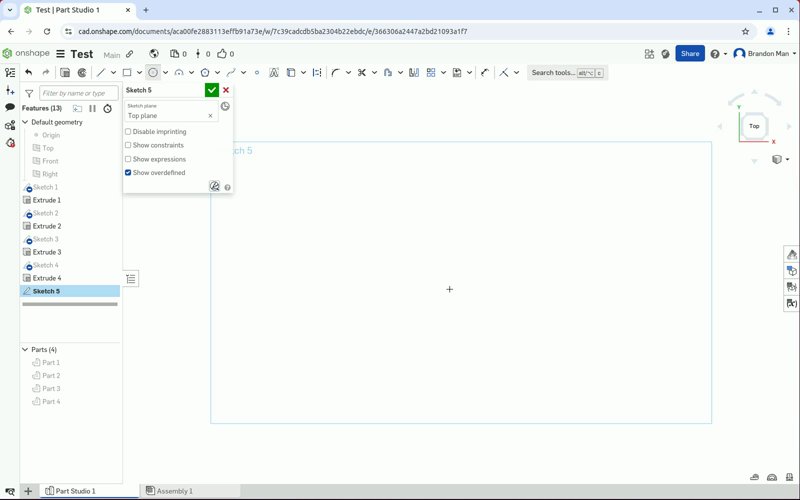
key_up(shift)
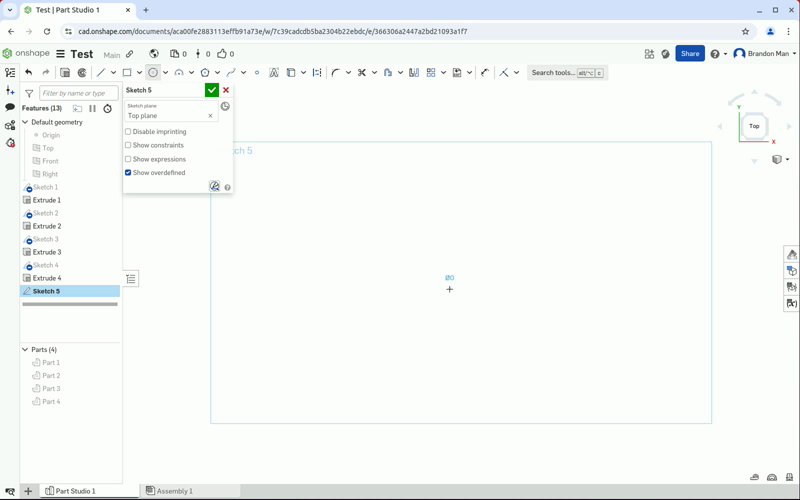
mouse_move(452, 288)
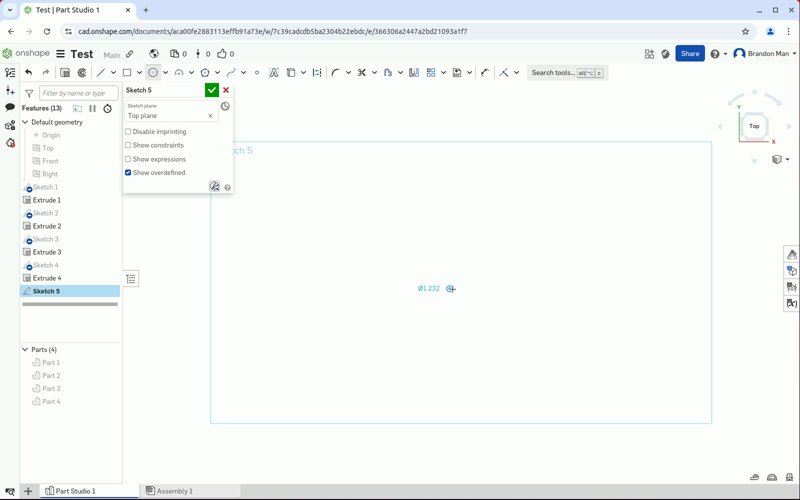
click(452, 288)
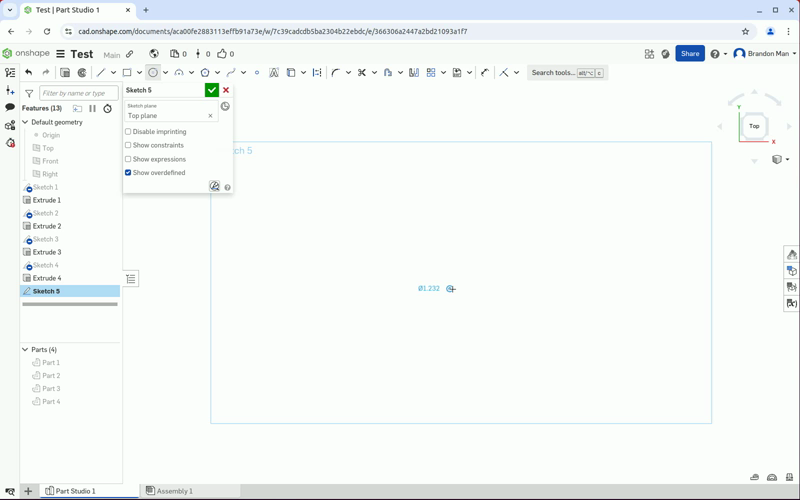
key(esc)
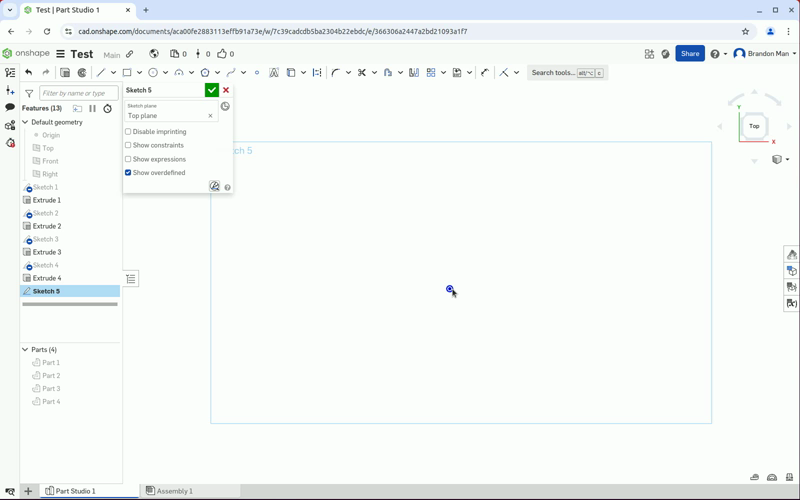
mouse_move(449, 290)
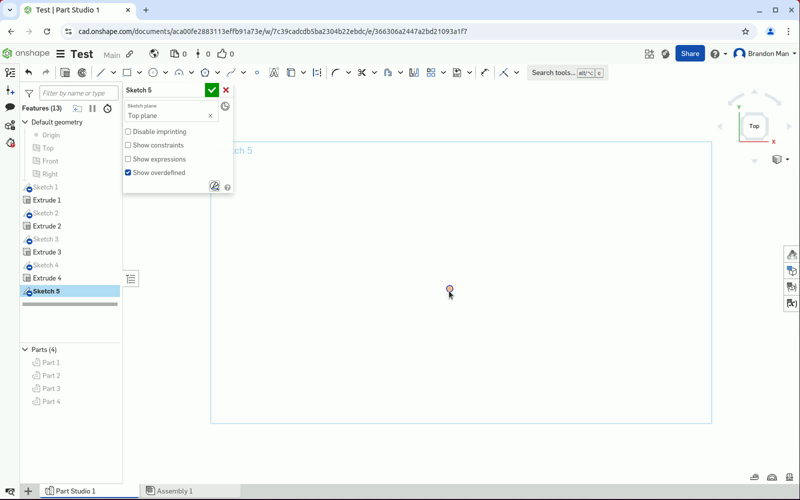
scroll(6)
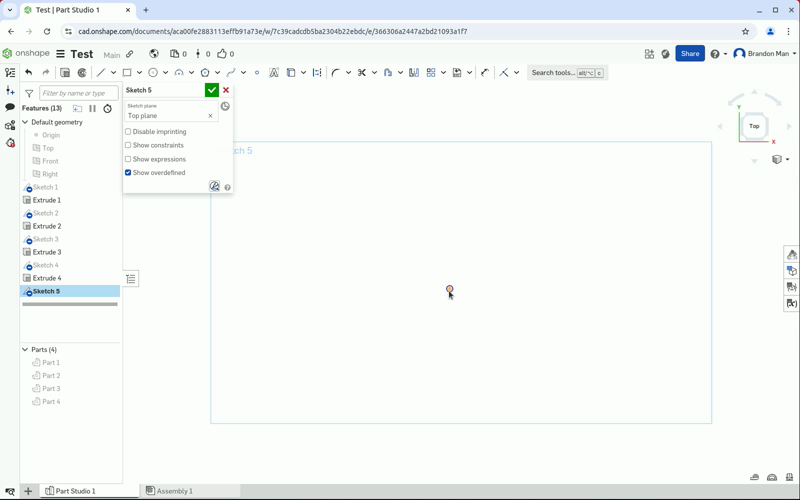
scroll(6)
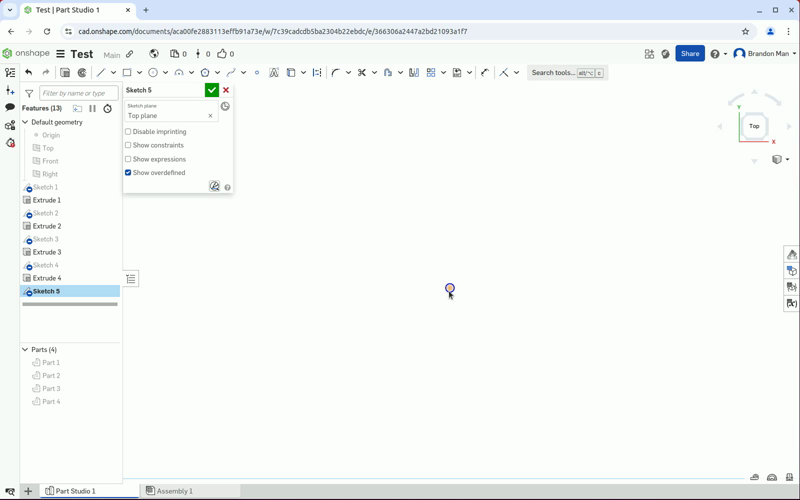
scroll(6)
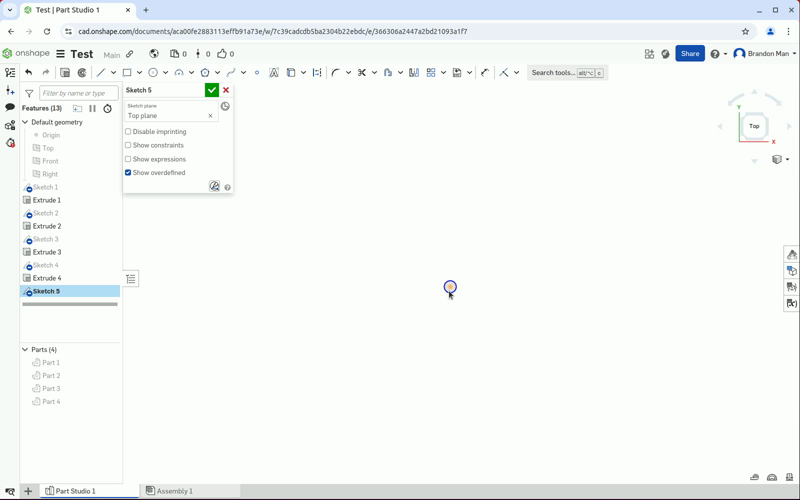
scroll(6)
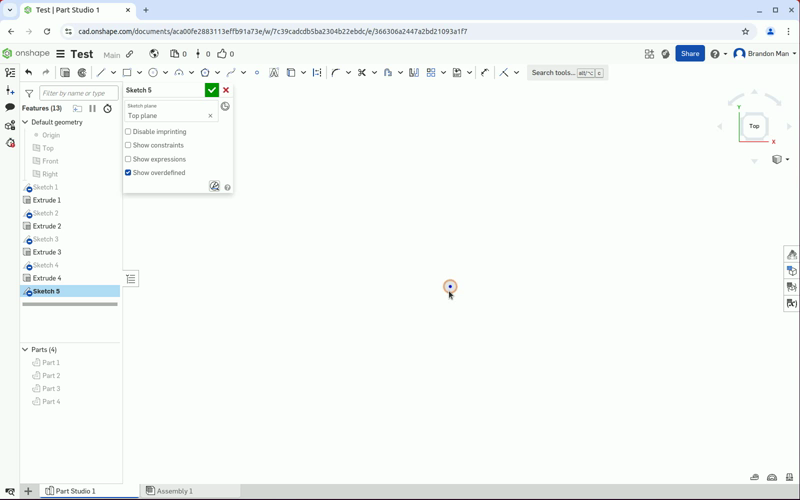
scroll(6)
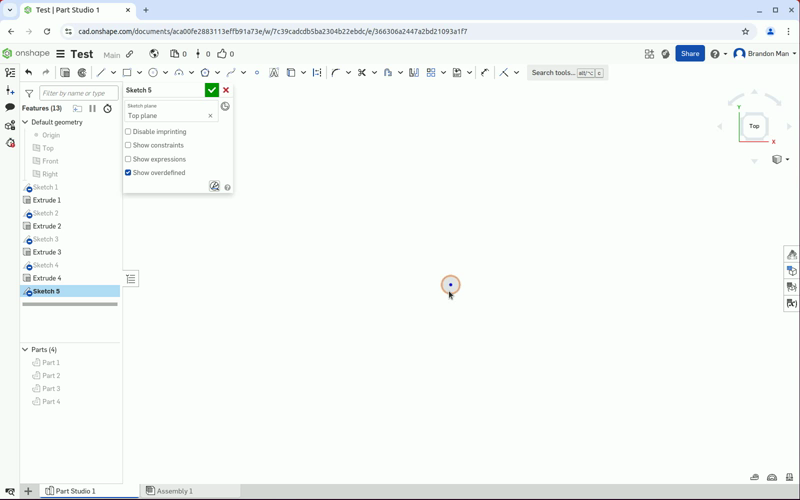
scroll(6)
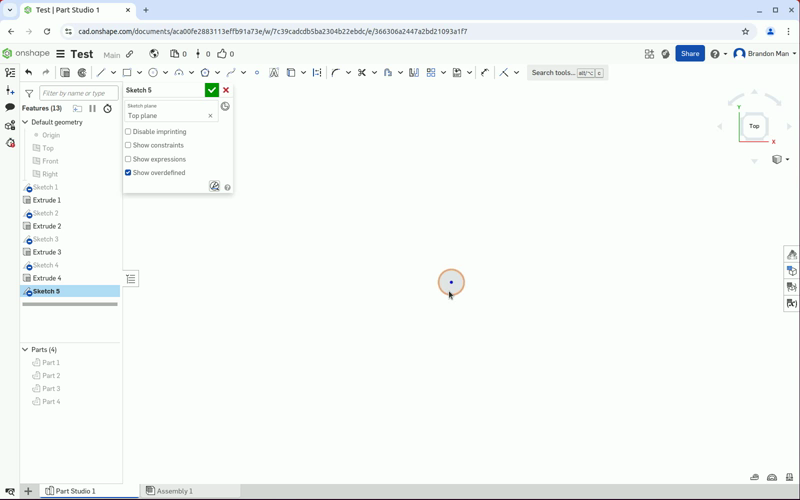
scroll(6)
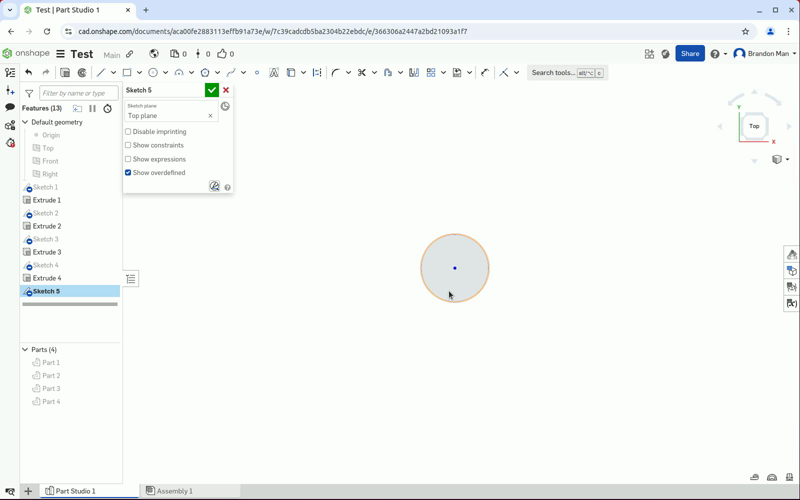
click(449, 290)
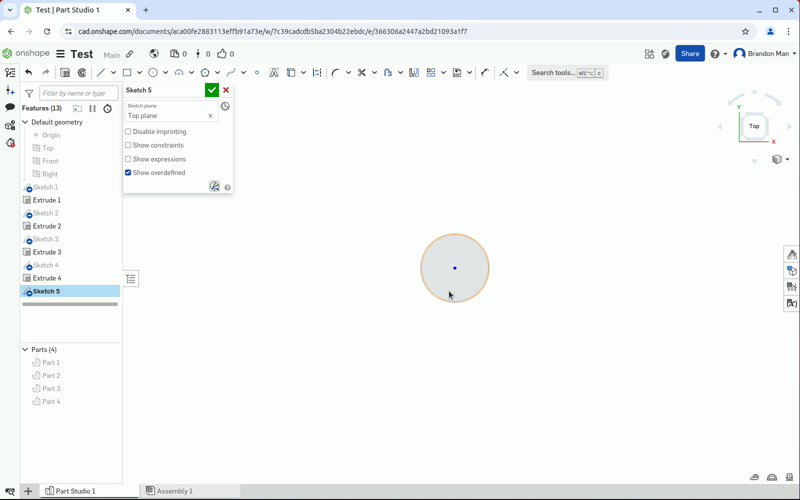
scroll(-6)
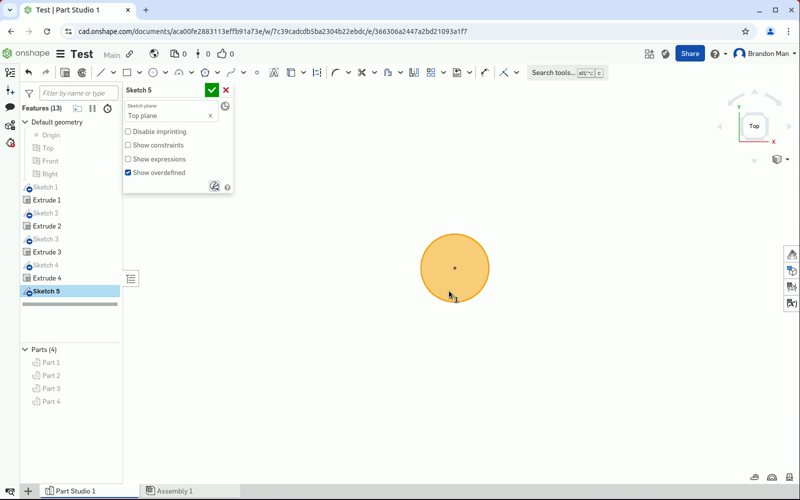
scroll(-6)
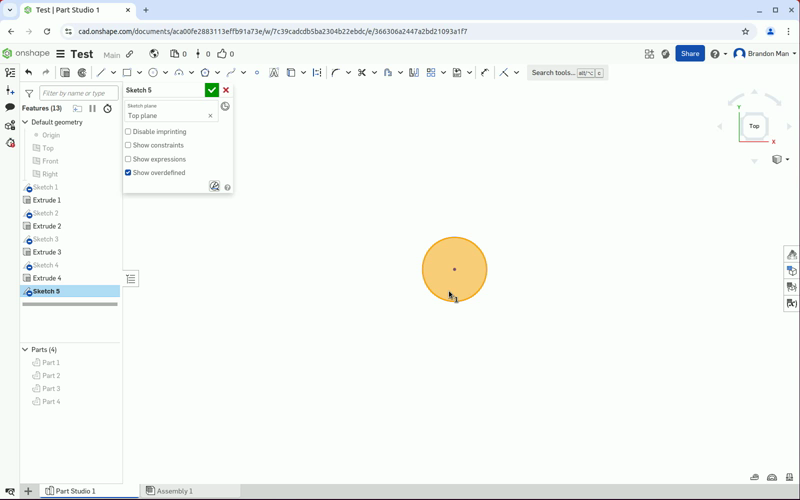
scroll(-6)
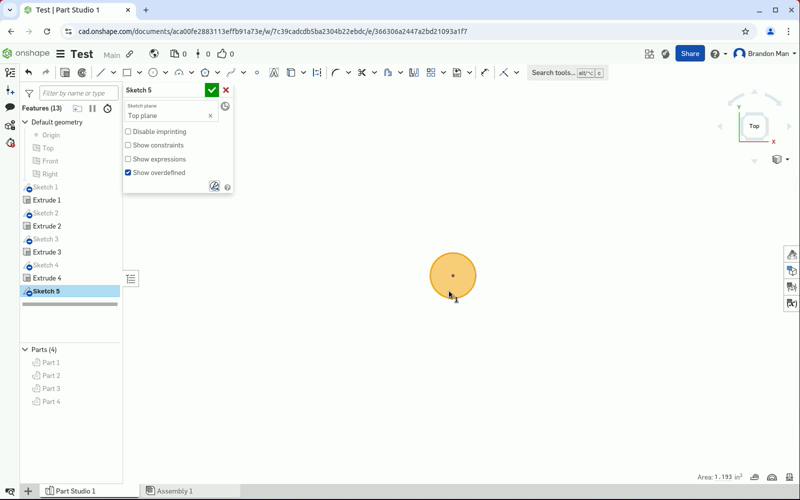
scroll(-6)
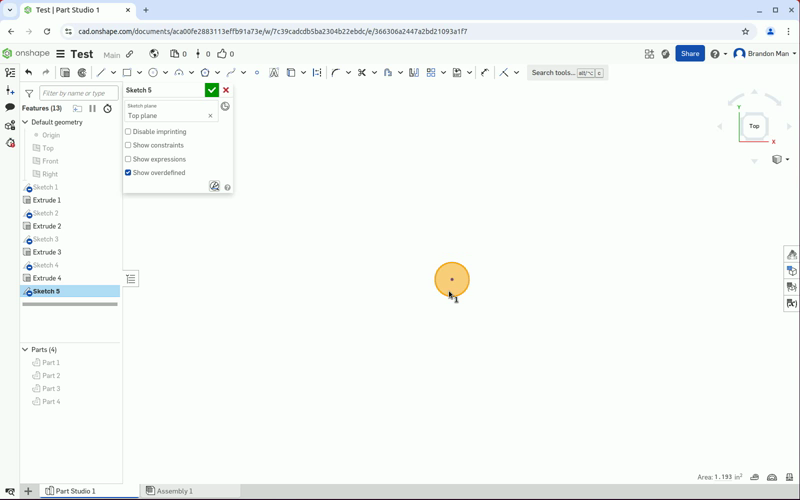
scroll(-6)
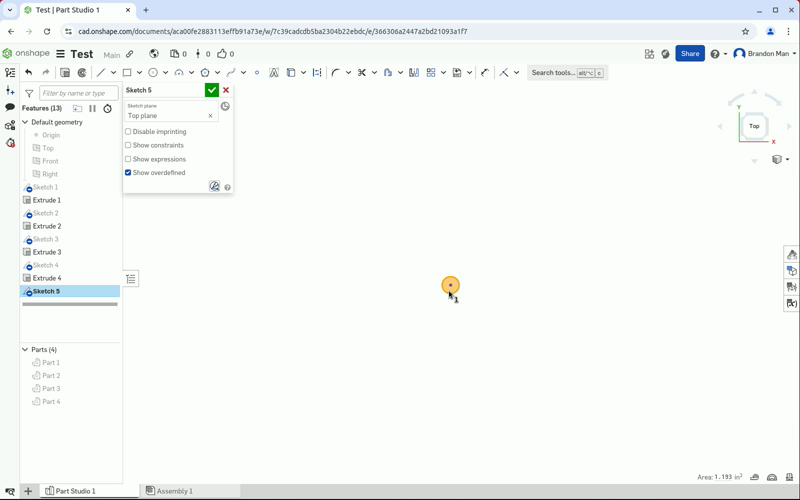
scroll(-6)
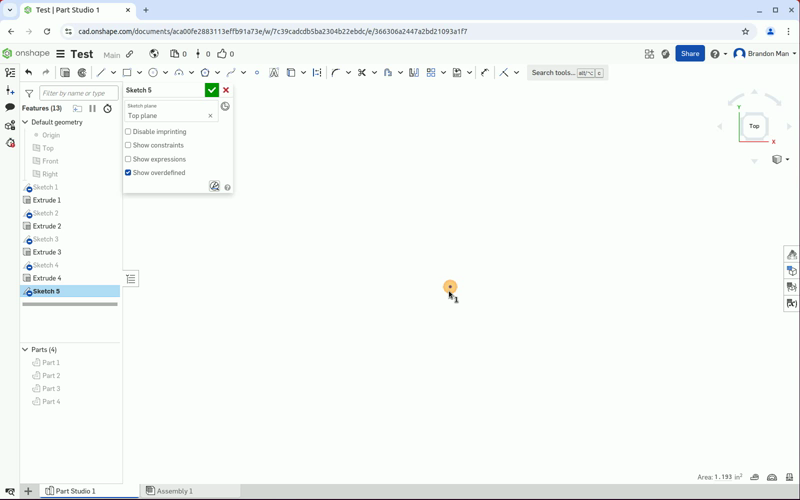
scroll(-6)
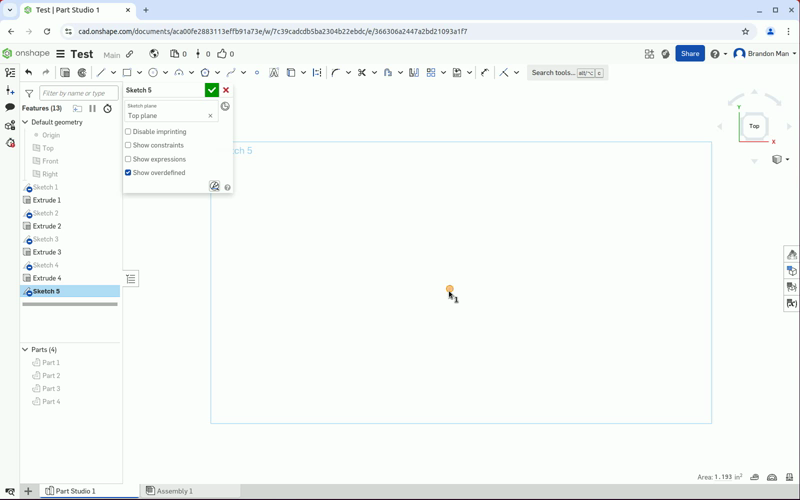
mouse_move(73, 352)
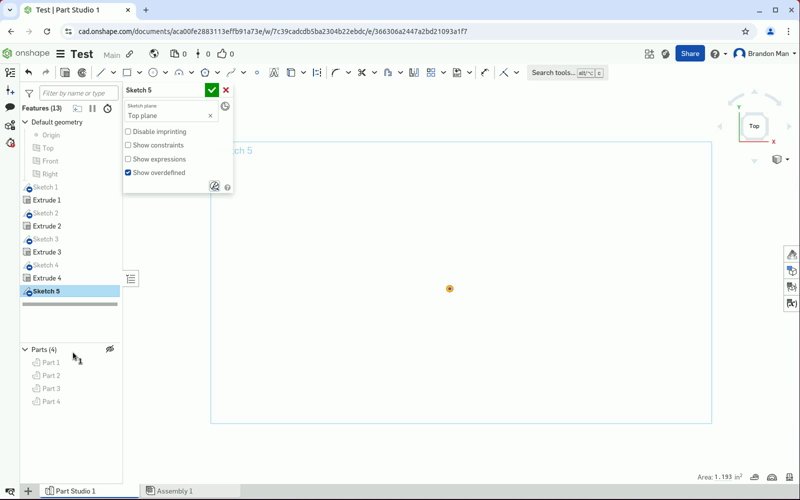
key(shift+y)
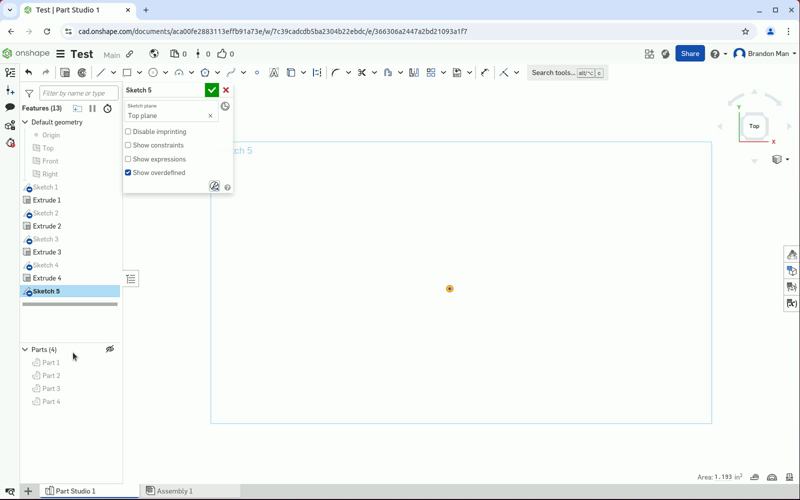
key(shift+e)
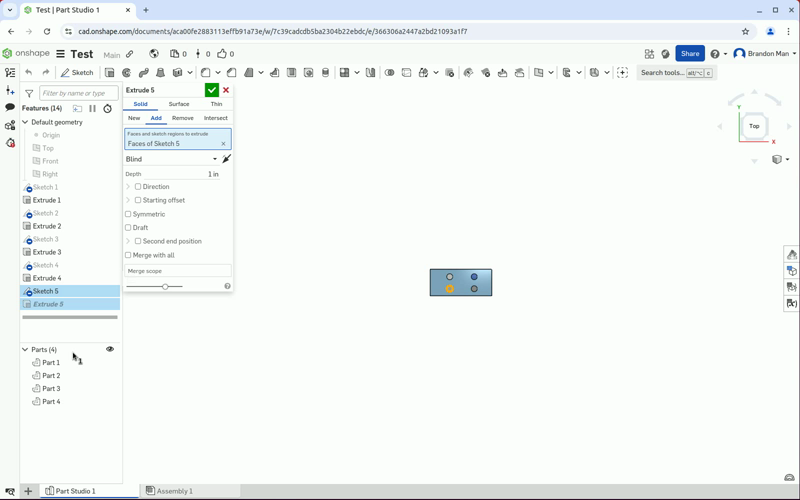
mouse_move(143, 106)
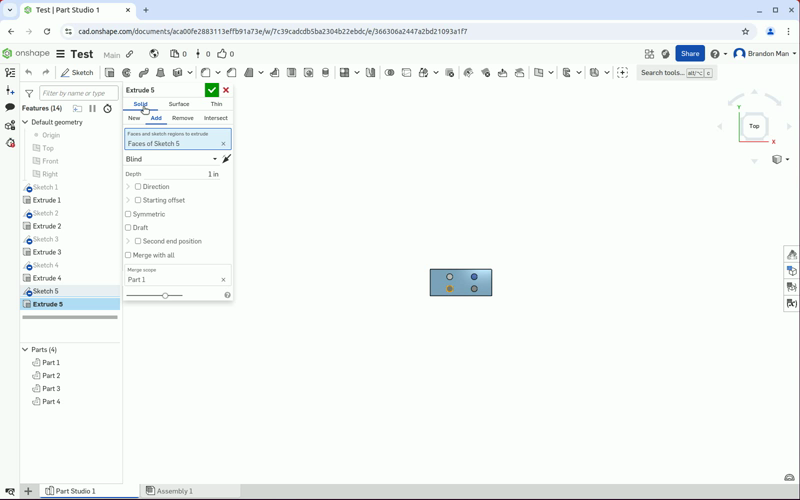
click(143, 106)
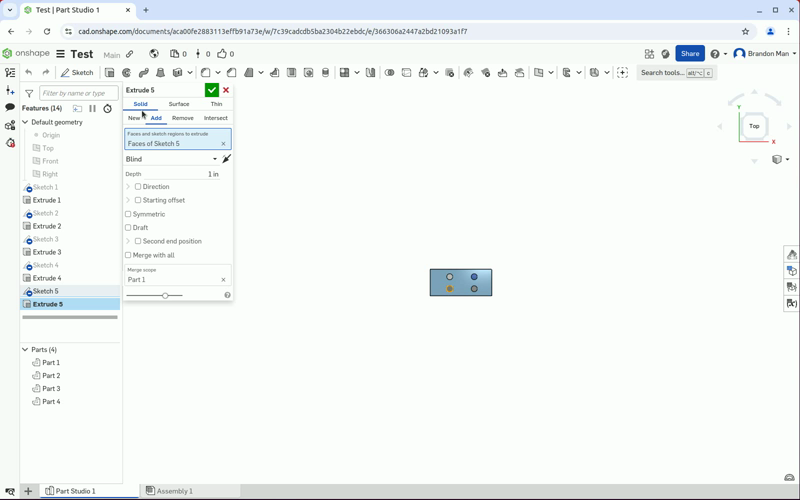
mouse_move(137, 120)
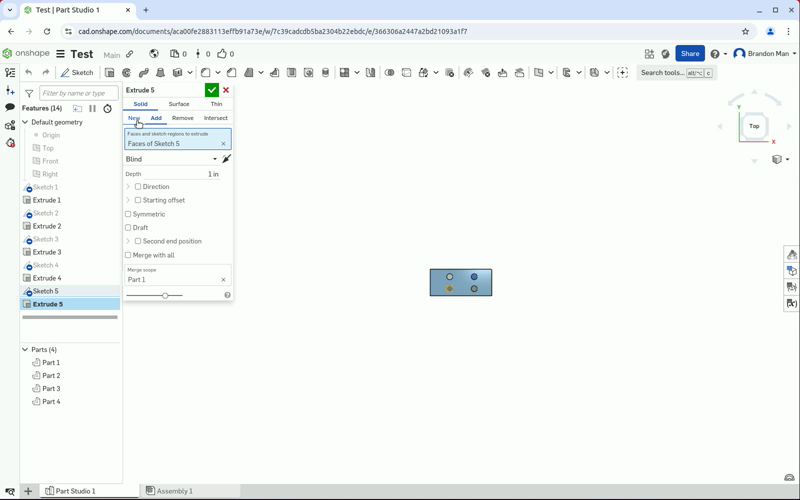
click(137, 120)
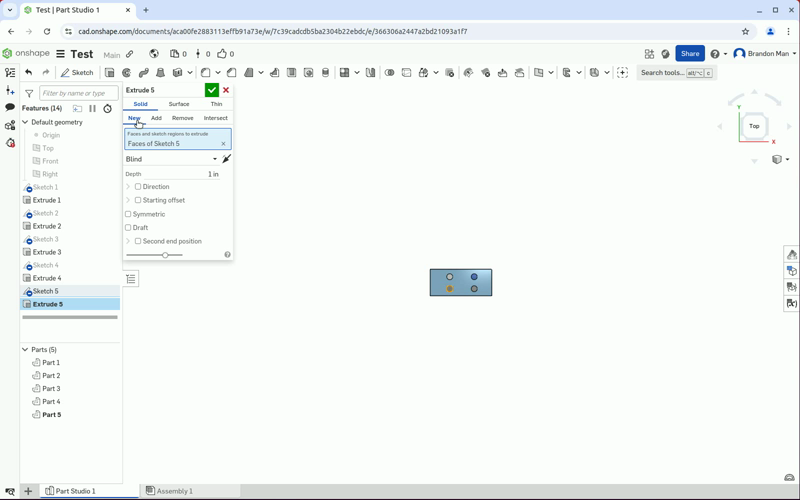
key(tab, 4)
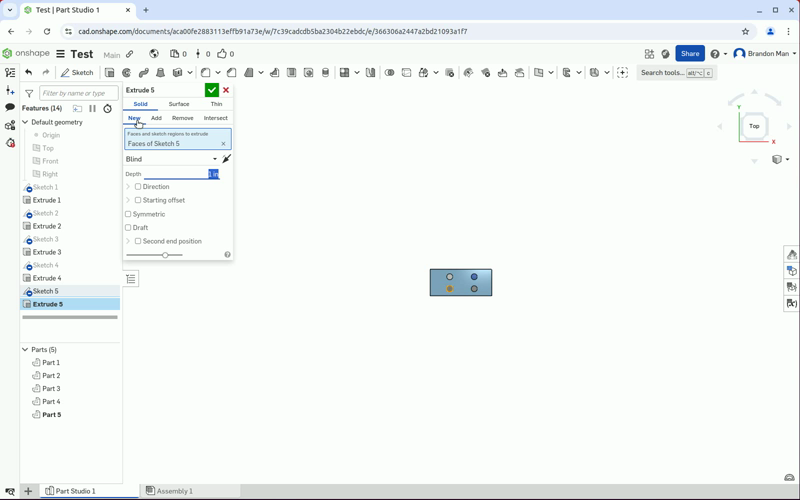
text(2.166)
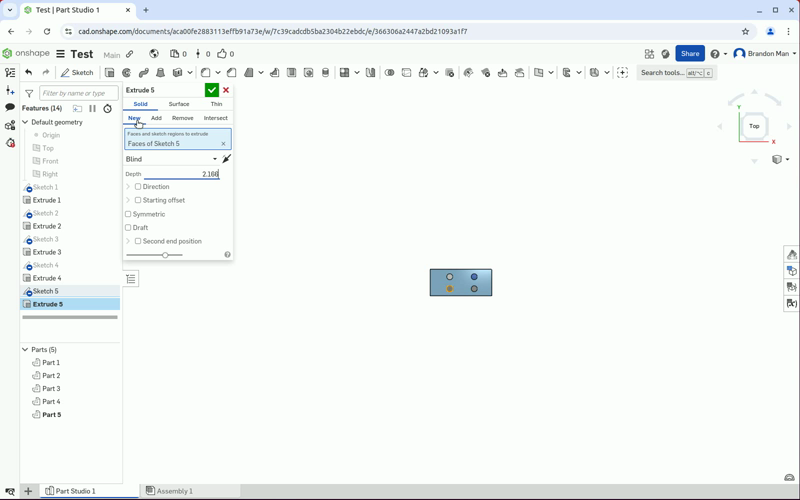
key(enter)
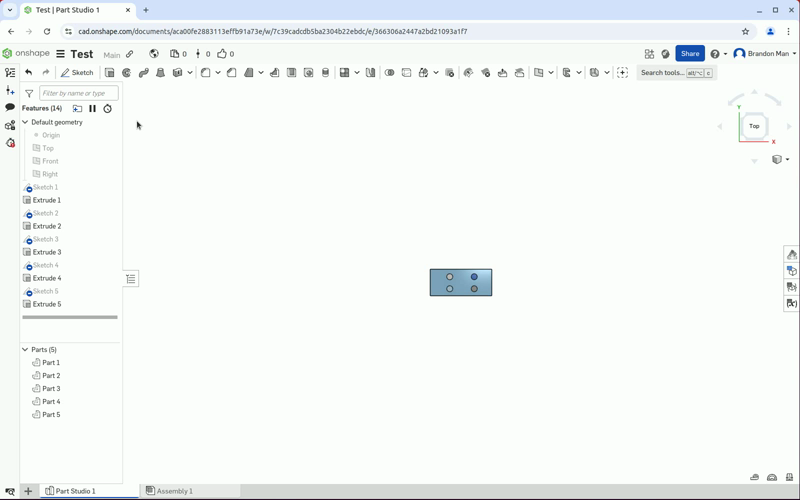
key(shift+h)
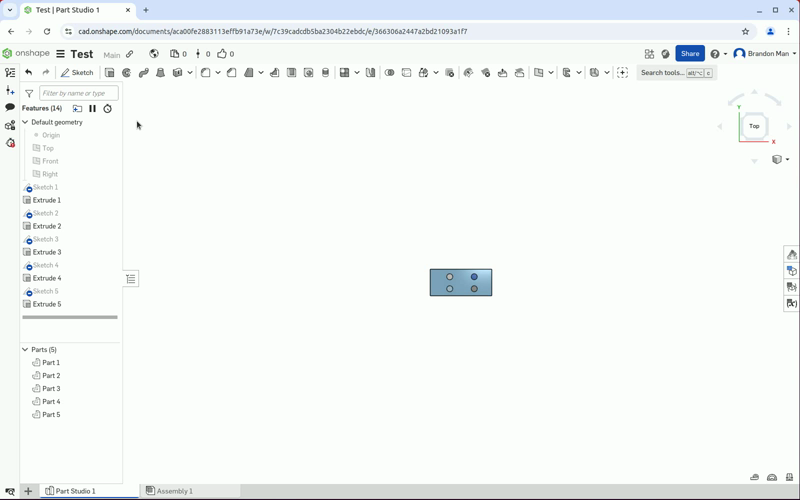
key(shift+h)
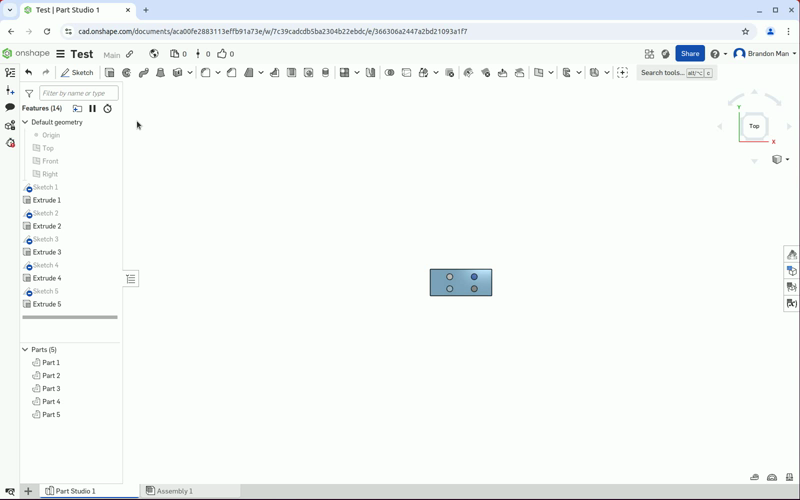
mouse_move(73, 189)
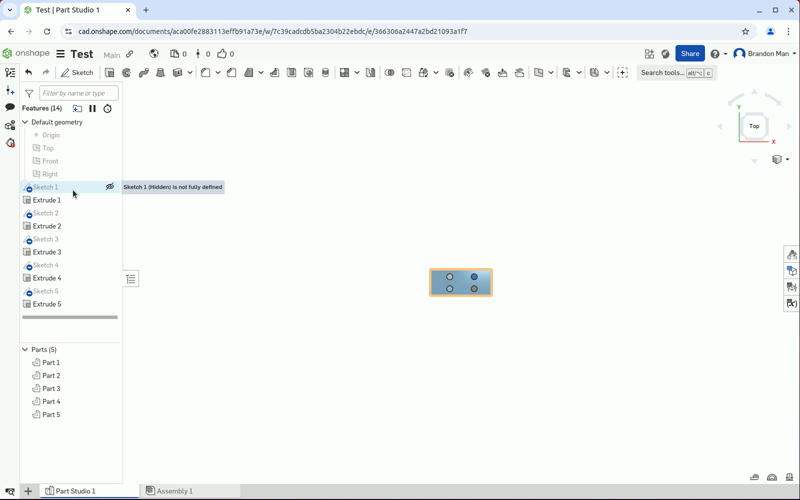
click(73, 189)
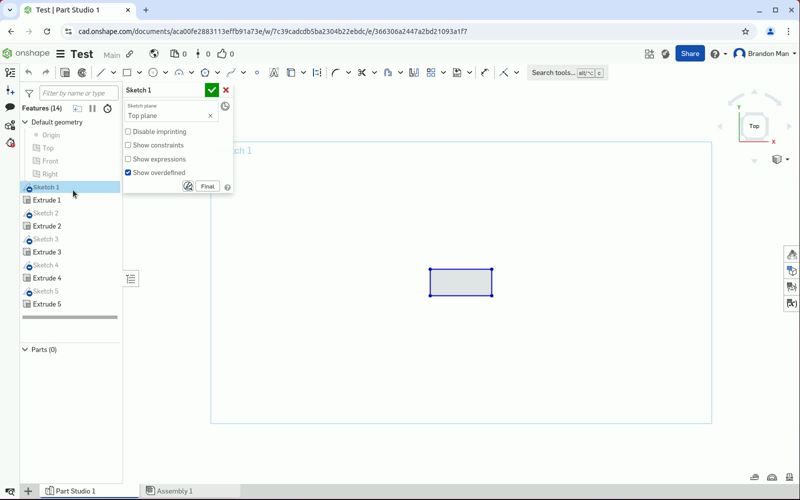
mouse_move(229, 92)
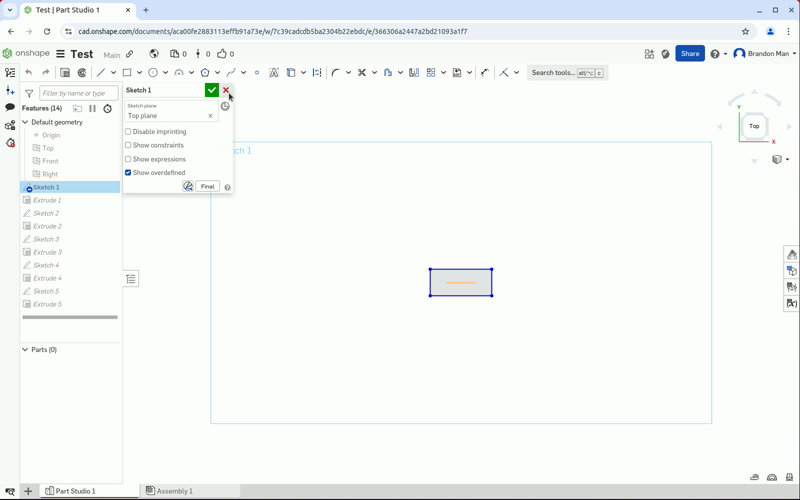
click(229, 92)
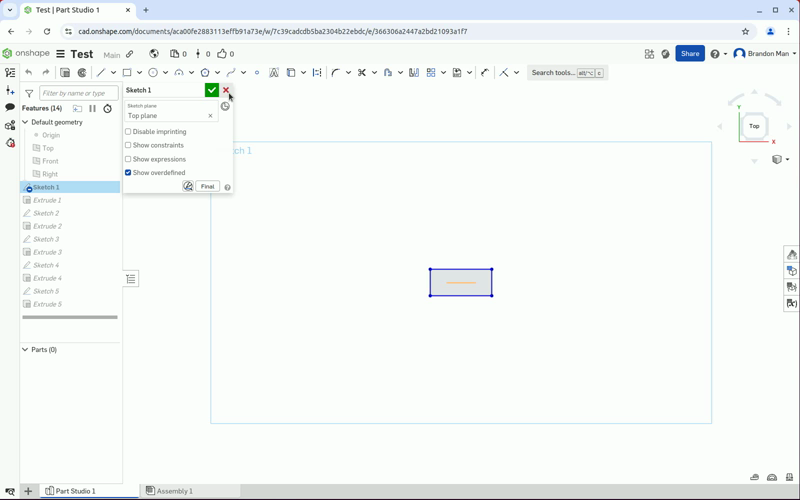
key(shift+s)
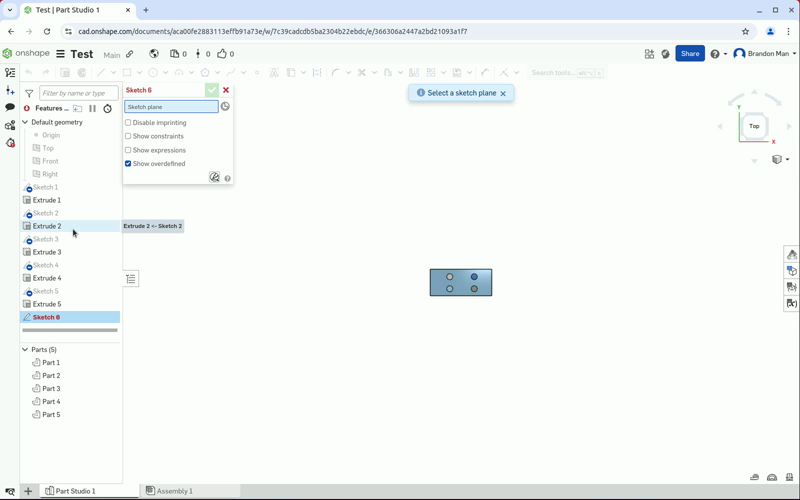
scroll(3)
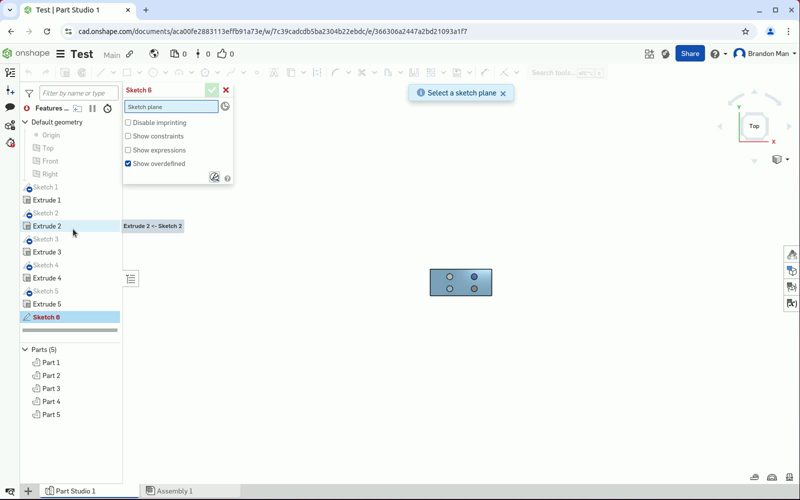
mouse_move(73, 150)
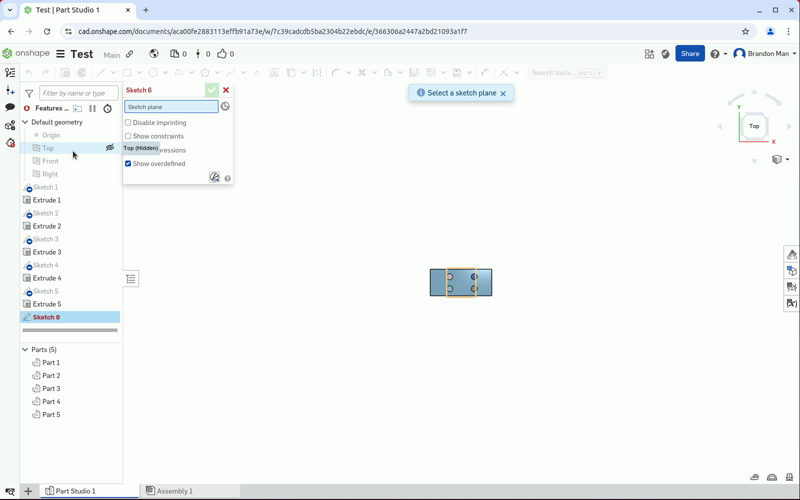
click(73, 150)
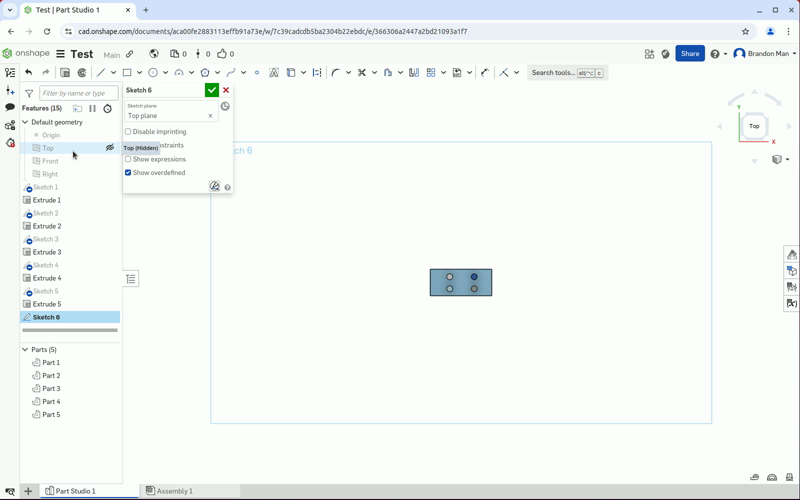
mouse_move(73, 352)
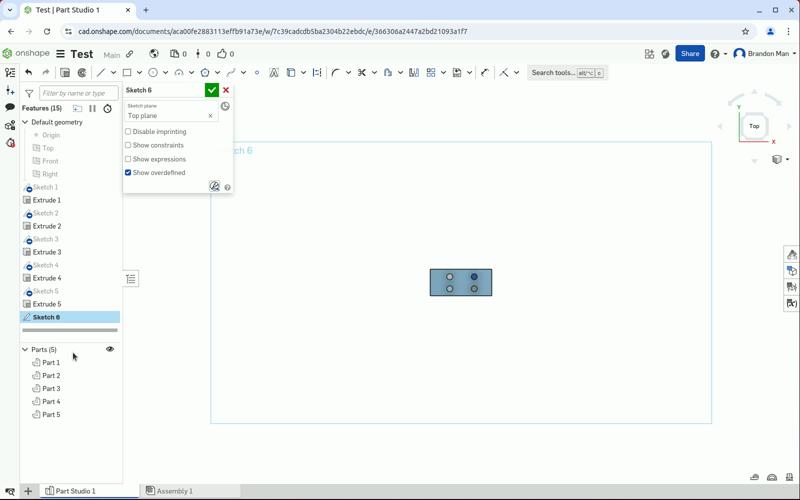
key(y)
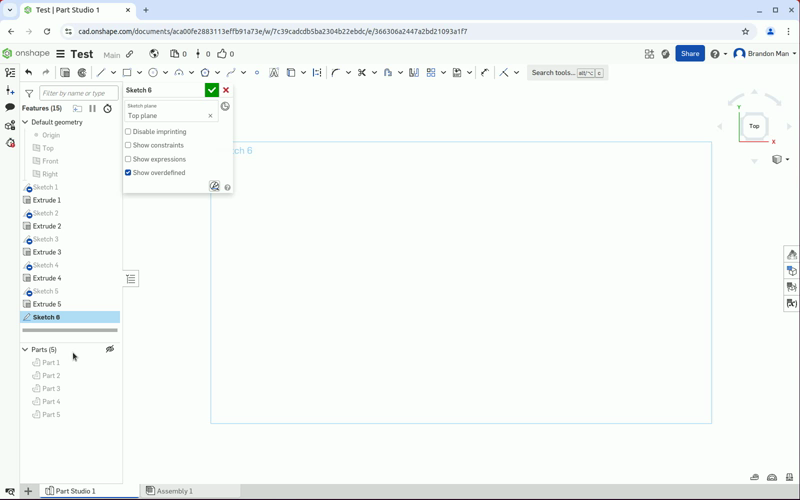
key(l)
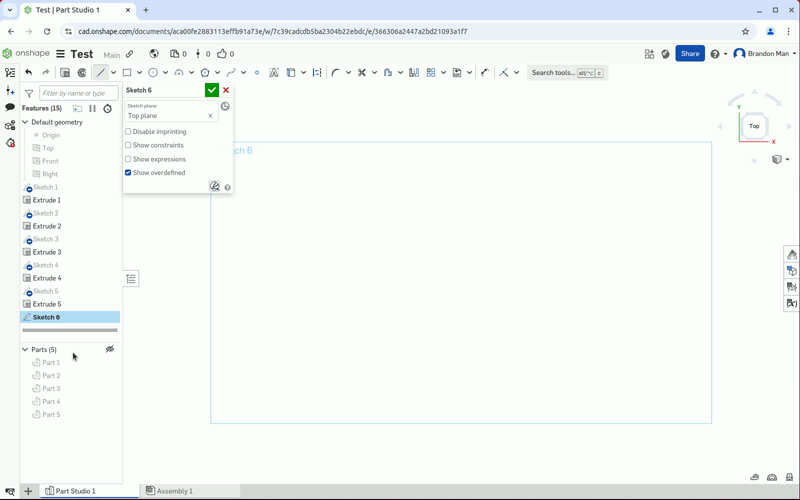
key_down(shift)
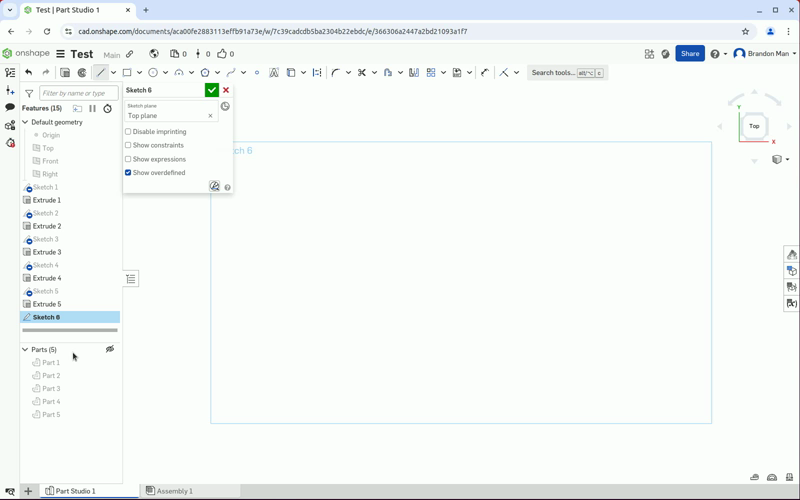
mouse_move(515, 294)
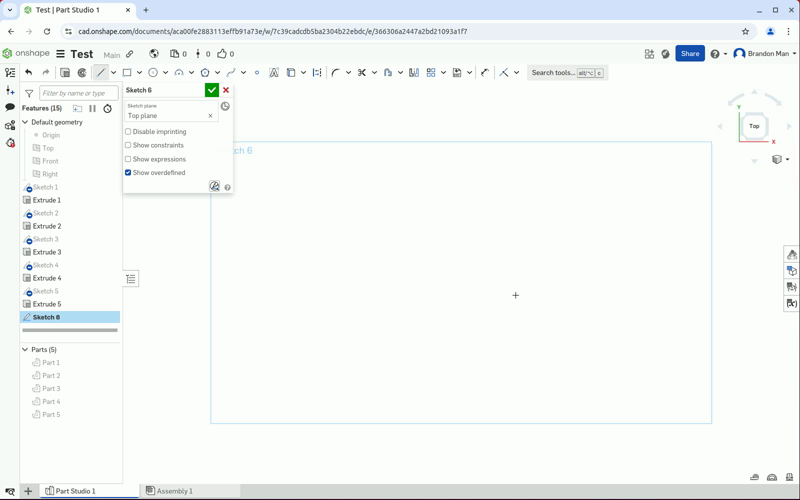
click(515, 294)
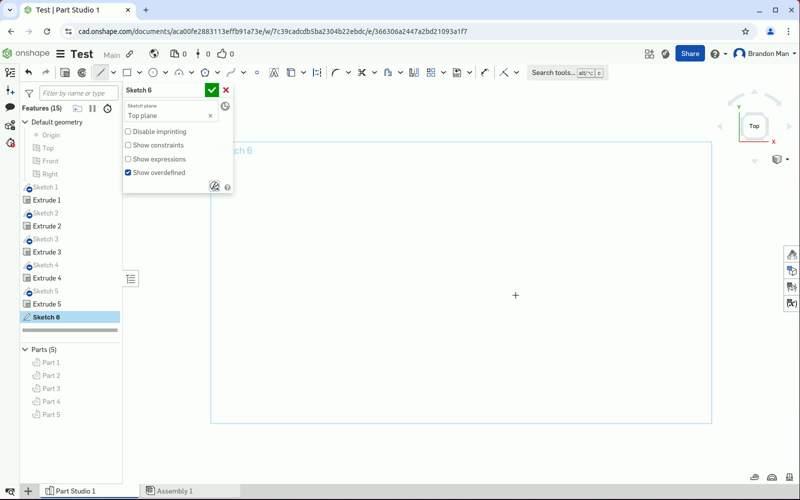
key_up(shift)
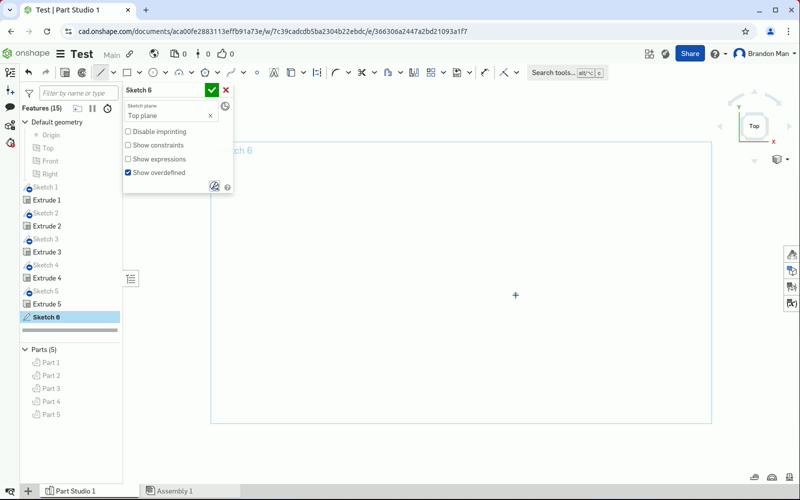
key_down(shift)
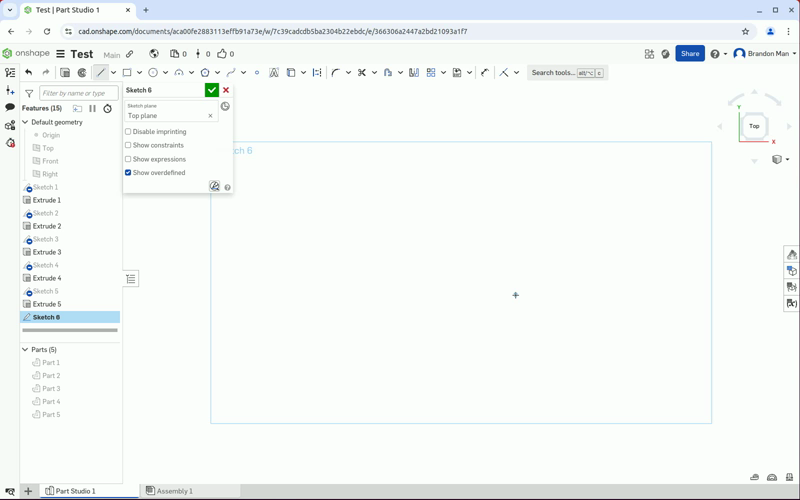
mouse_move(545, 294)
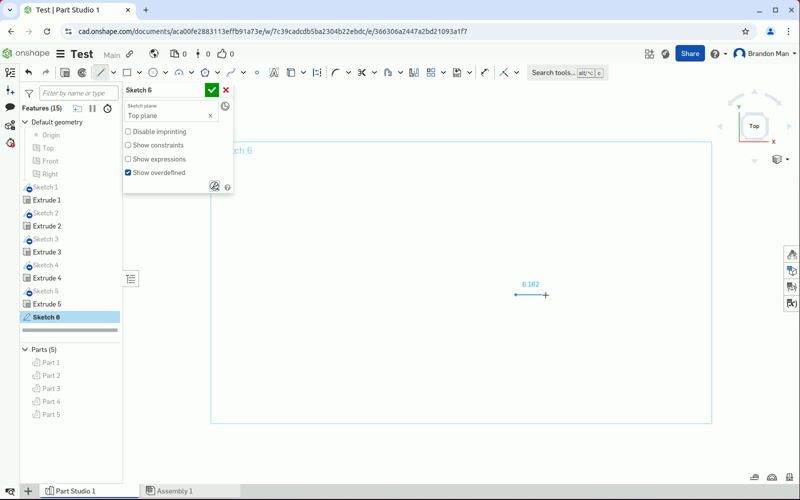
mouse_move(573, 294)
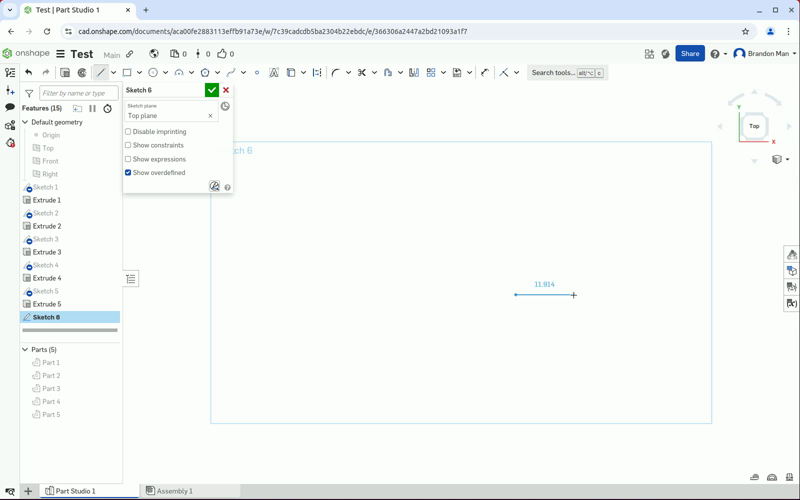
click(573, 294)
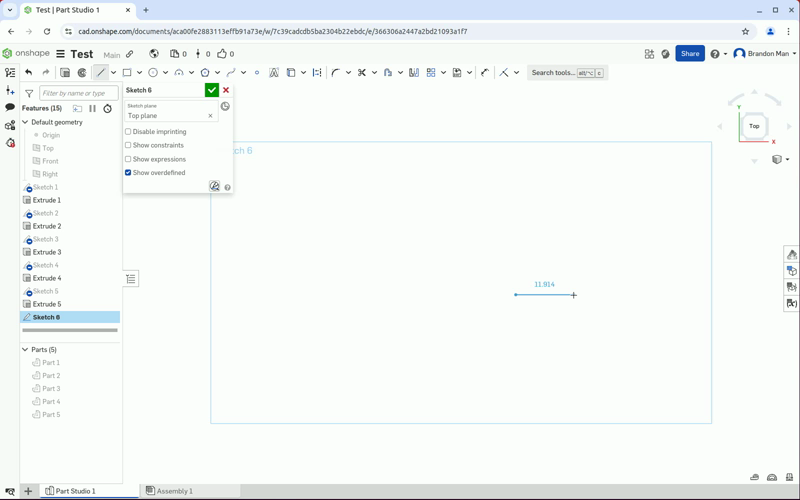
key_up(shift)
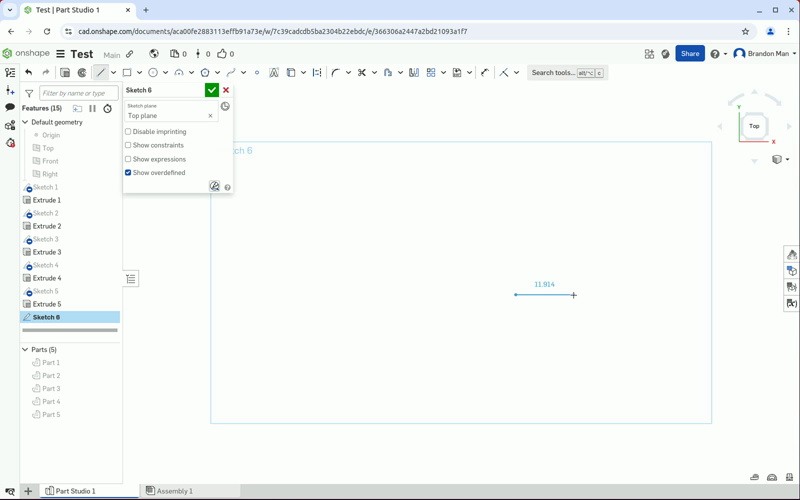
key_down(shift)
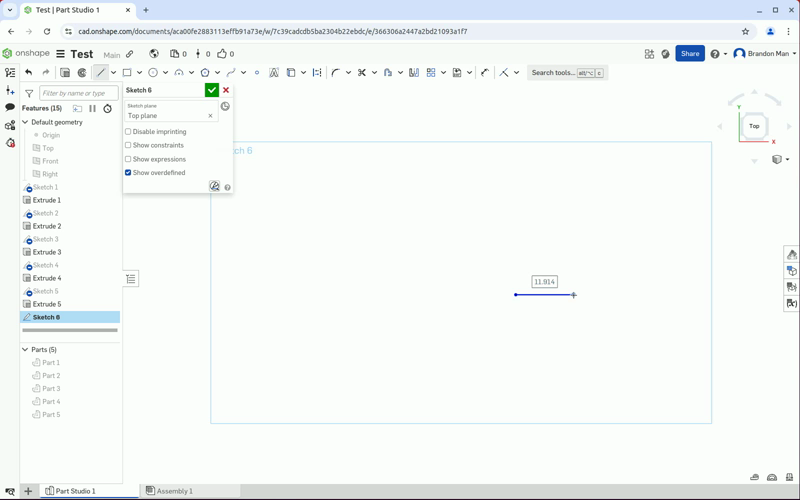
mouse_move(589, 294)
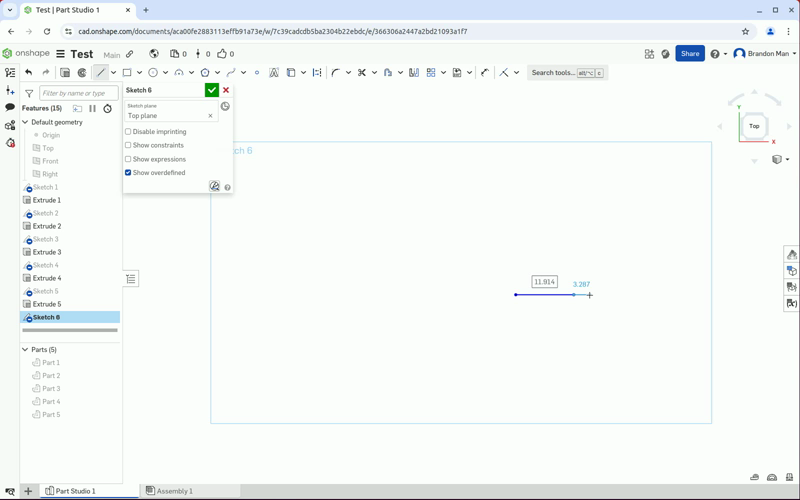
mouse_move(573, 270)
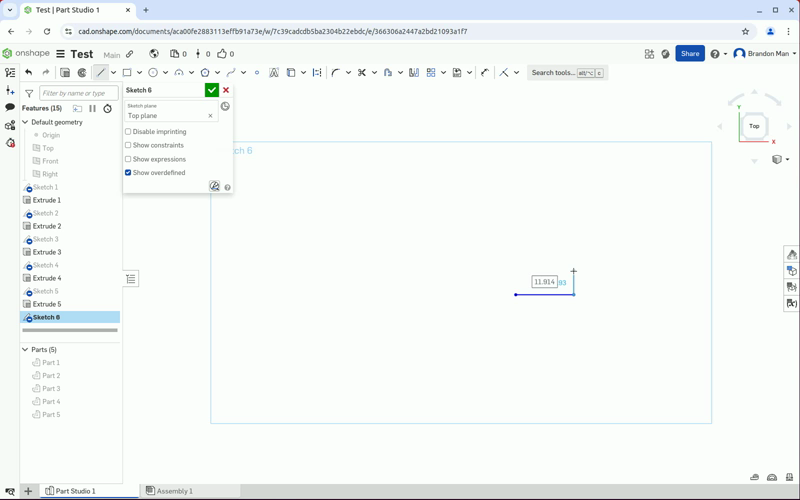
click(573, 270)
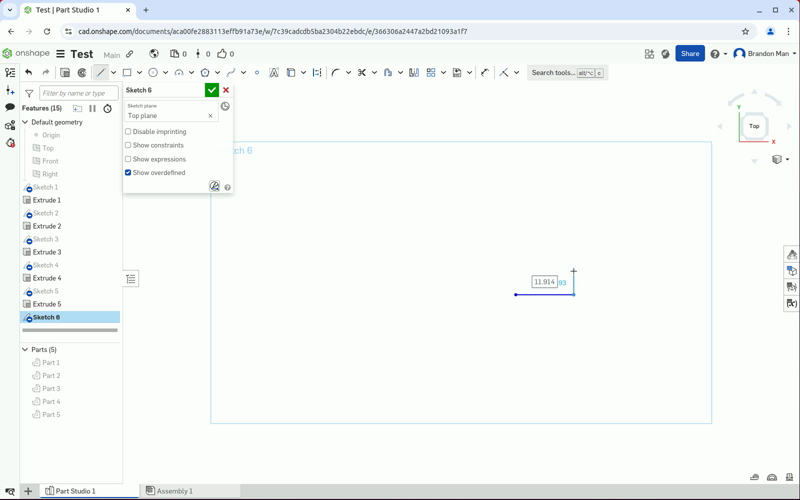
key_up(shift)
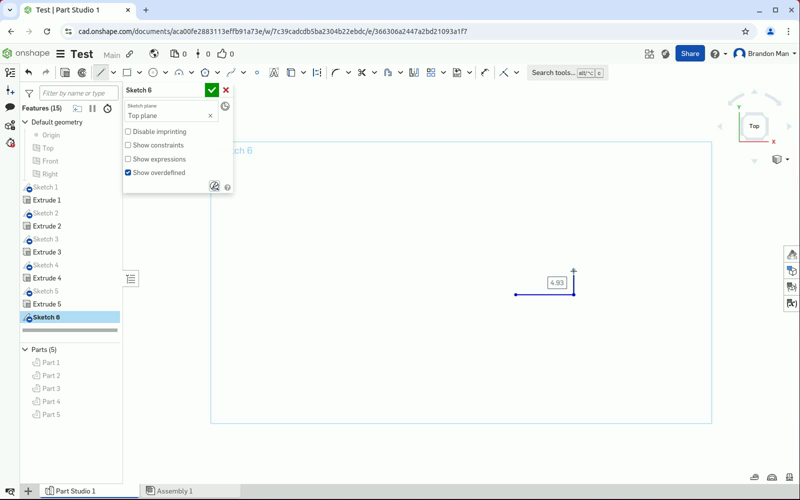
key_down(shift)
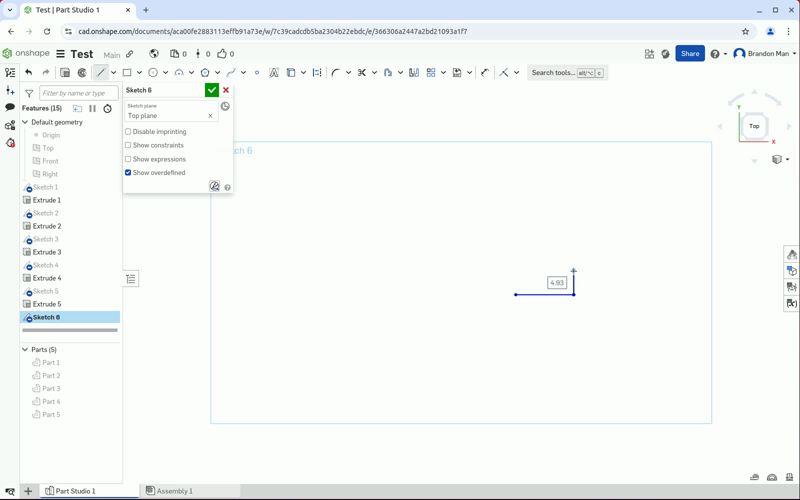
mouse_move(589, 270)
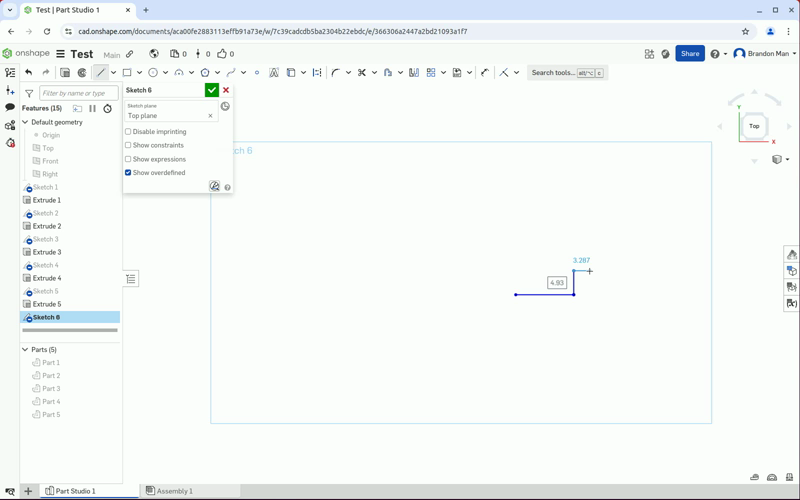
mouse_move(515, 270)
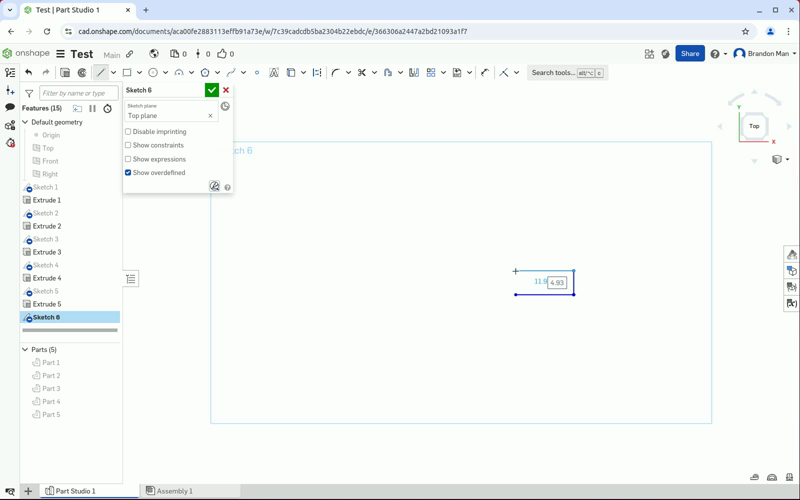
click(515, 270)
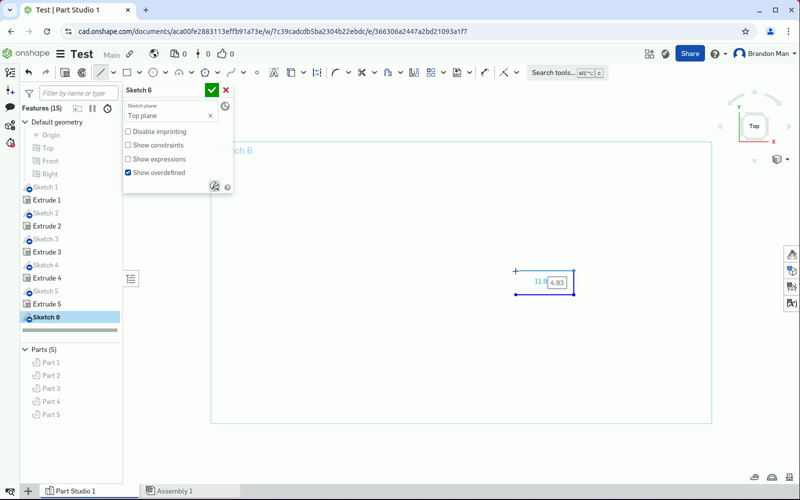
key_up(shift)
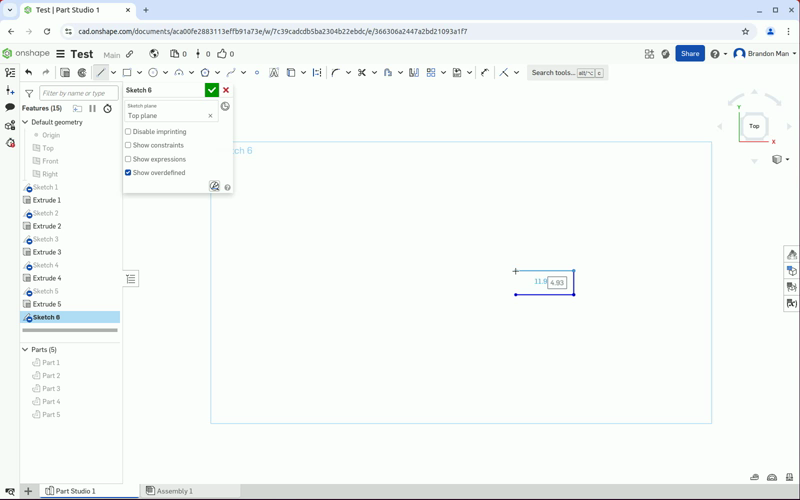
mouse_move(545, 270)
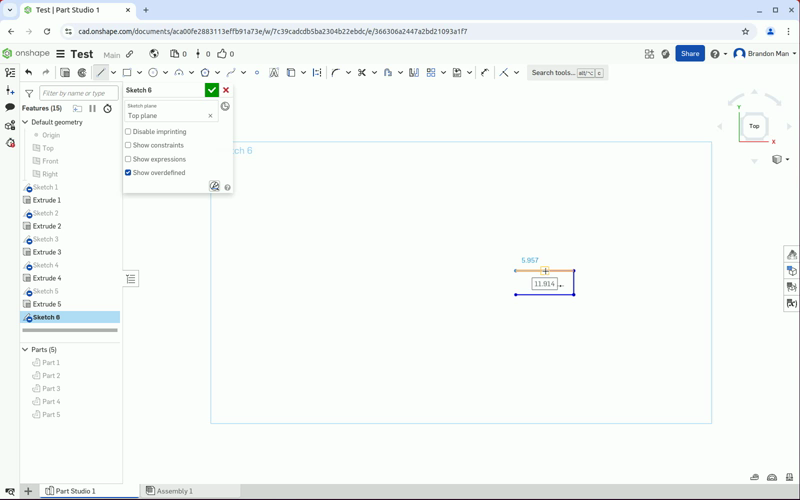
key_down(shift)
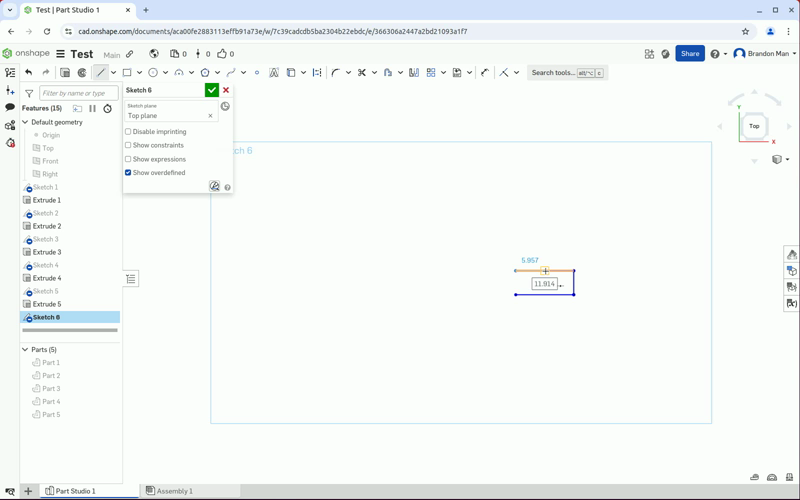
mouse_move(515, 294)
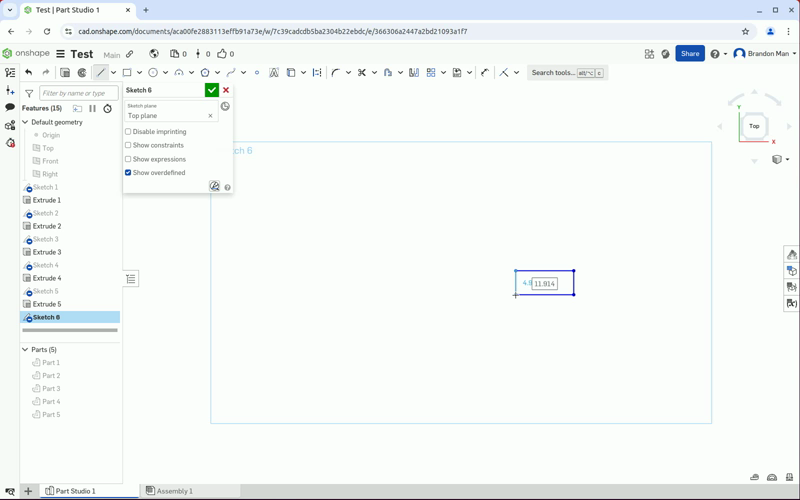
key_up(shift)
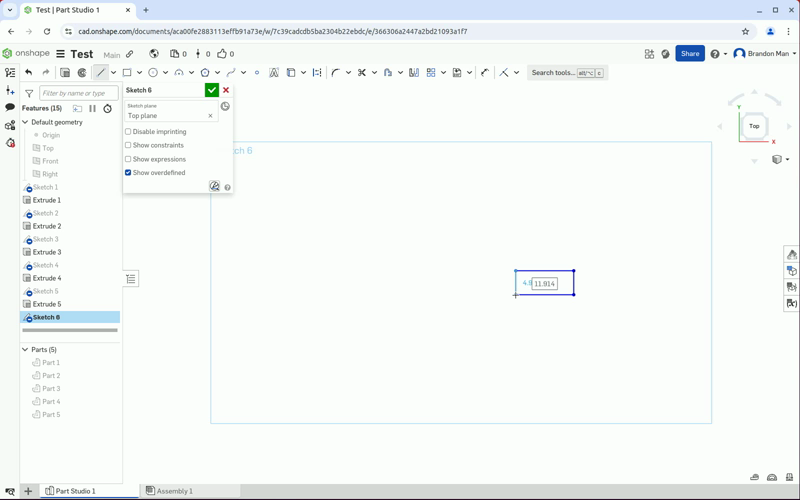
click(515, 294)
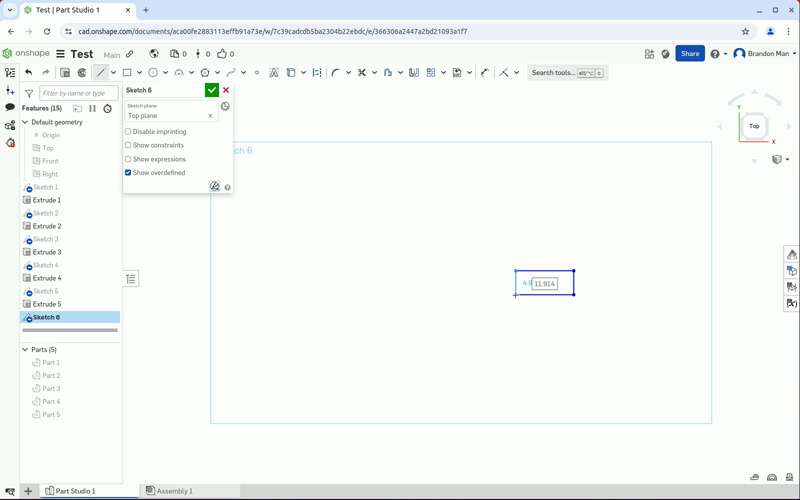
key(esc)
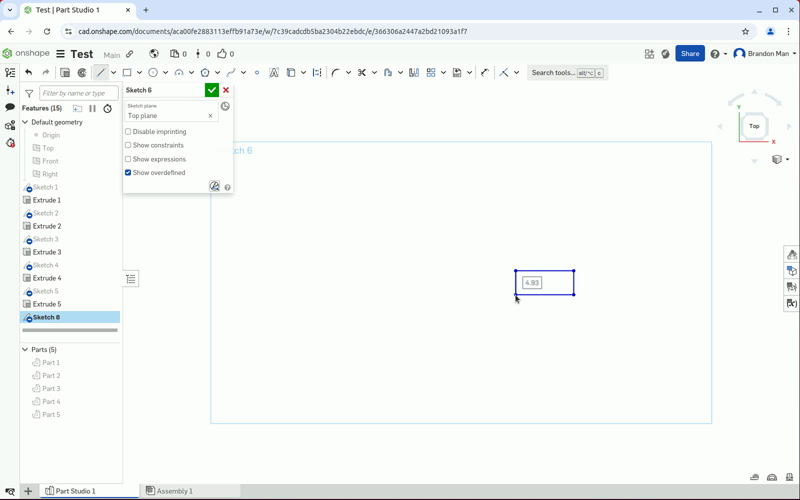
key(c)
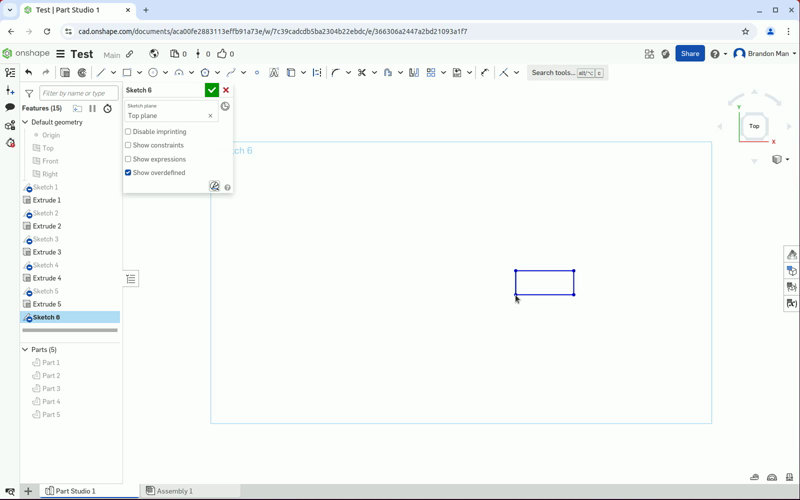
key_down(shift)
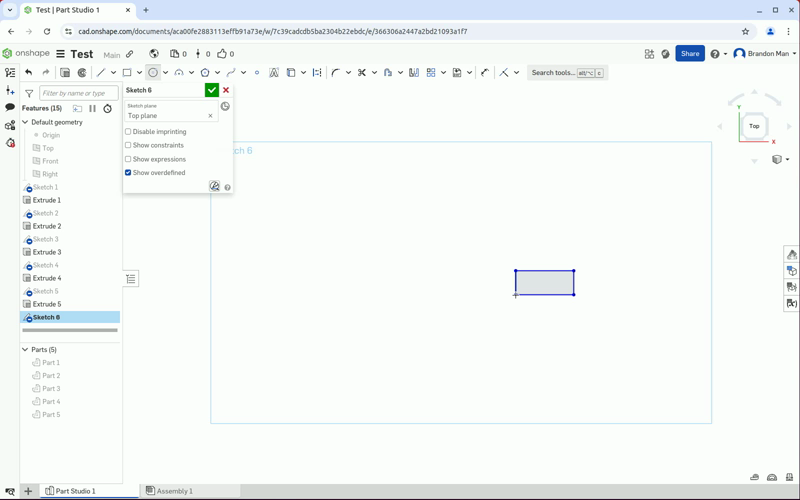
mouse_move(529, 288)
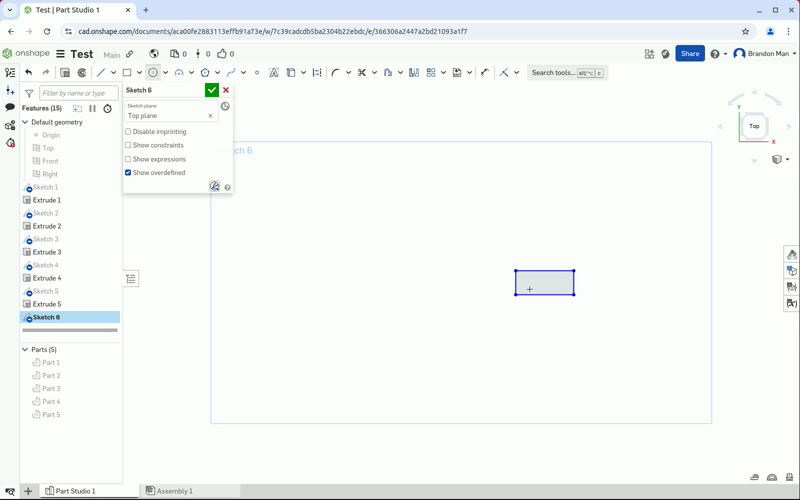
click(529, 288)
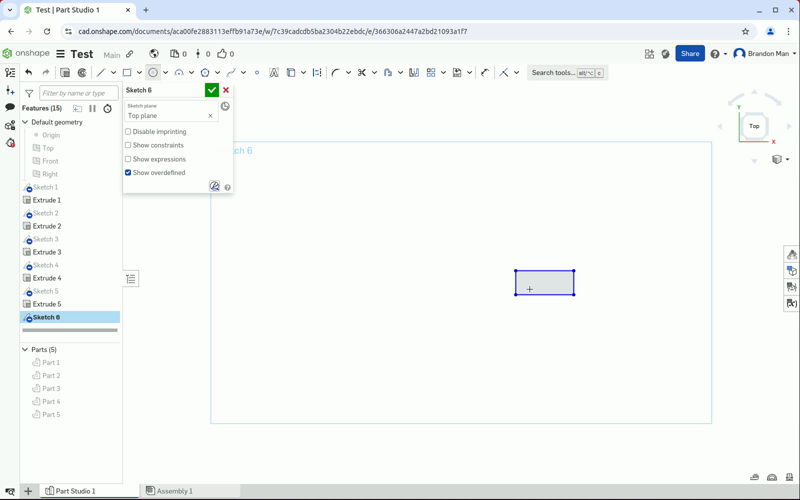
key_up(shift)
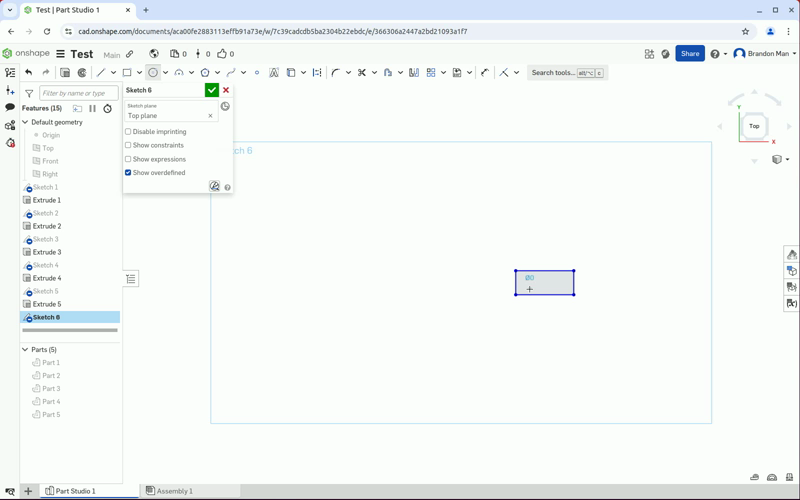
mouse_move(532, 288)
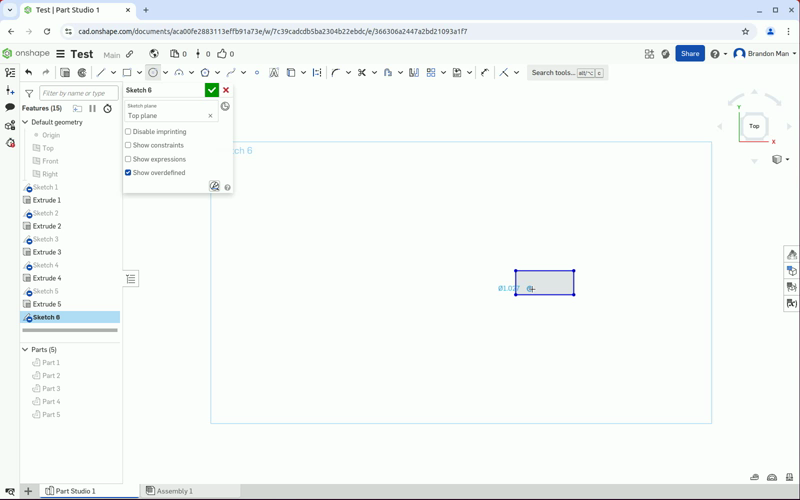
scroll(6)
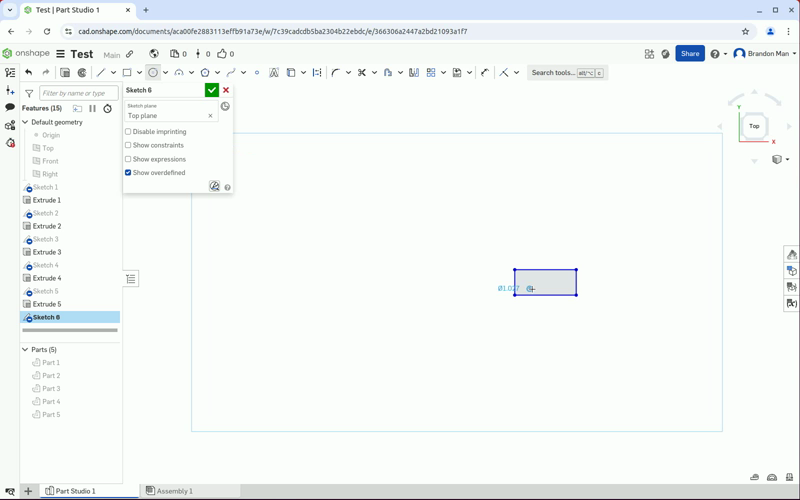
scroll(6)
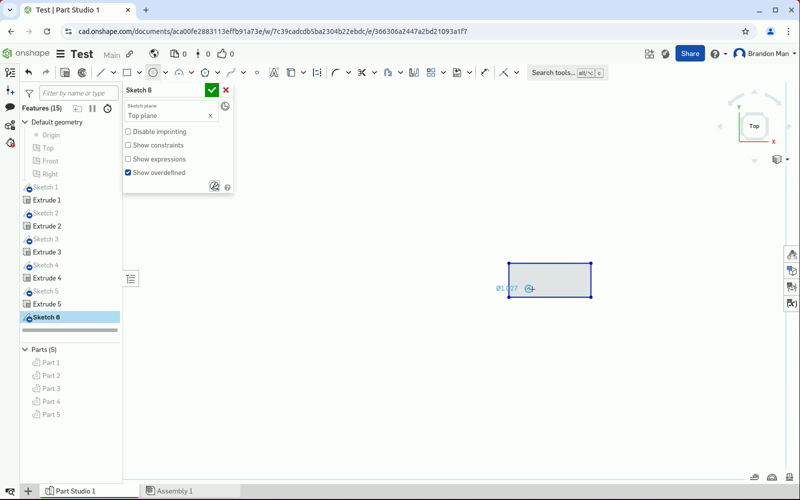
scroll(6)
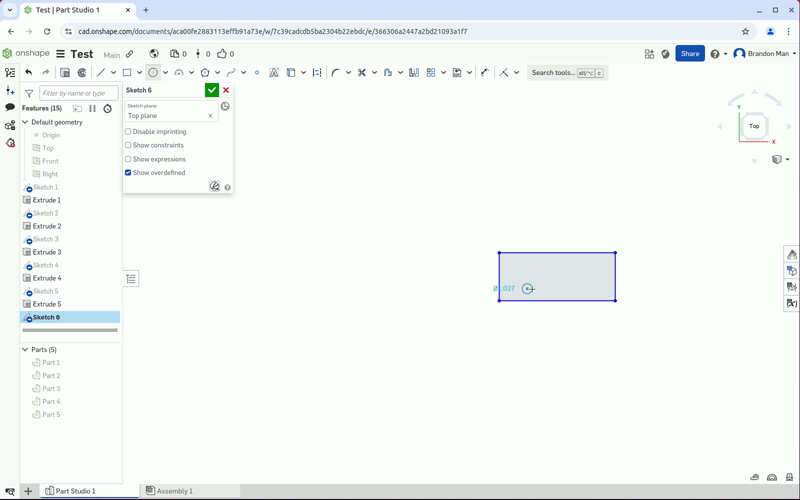
scroll(6)
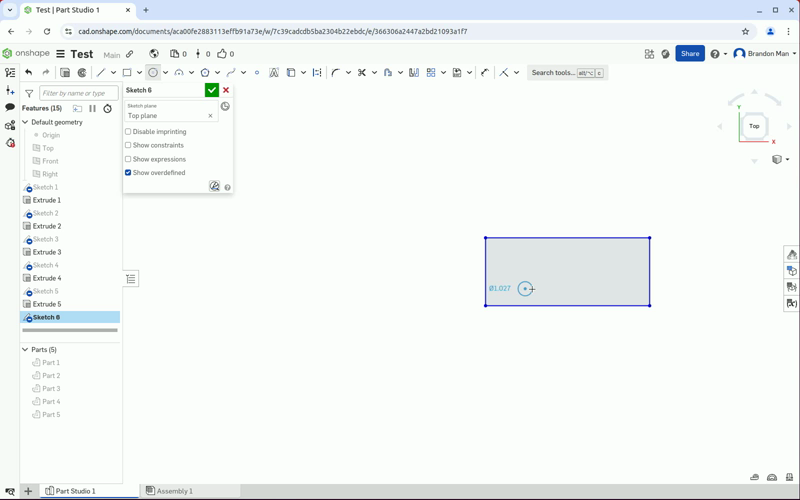
scroll(6)
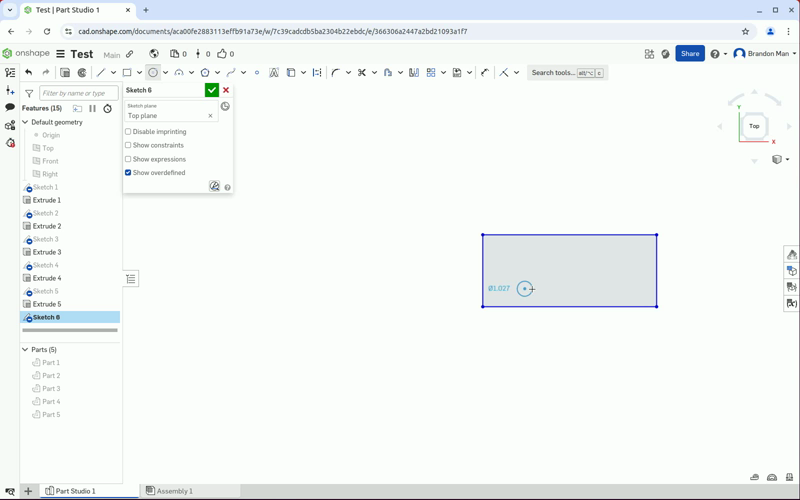
scroll(6)
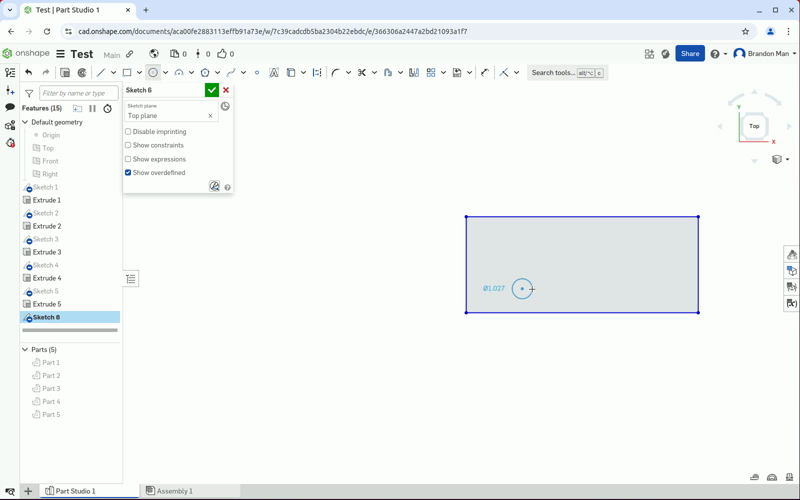
scroll(6)
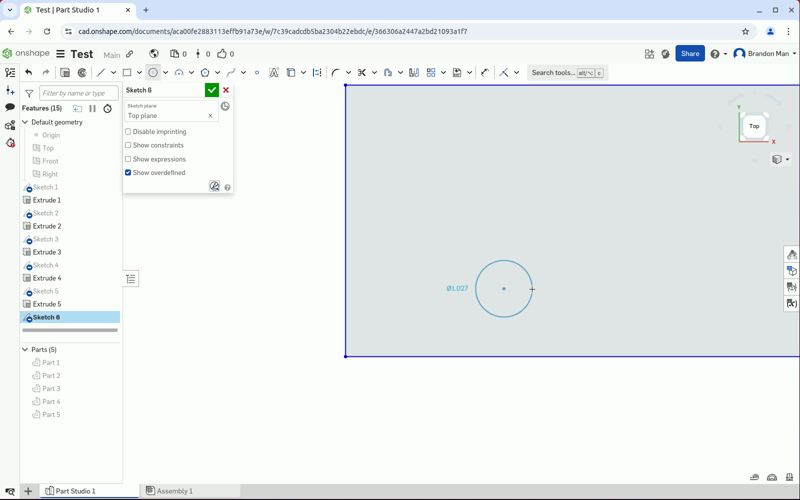
click(532, 288)
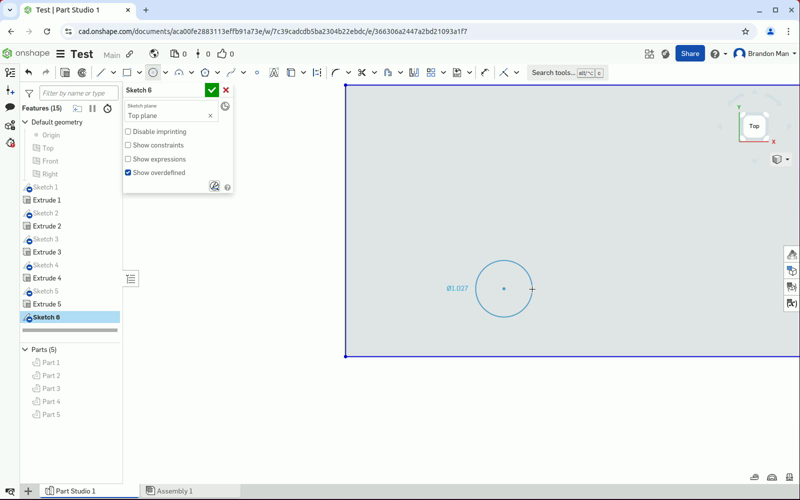
scroll(-6)
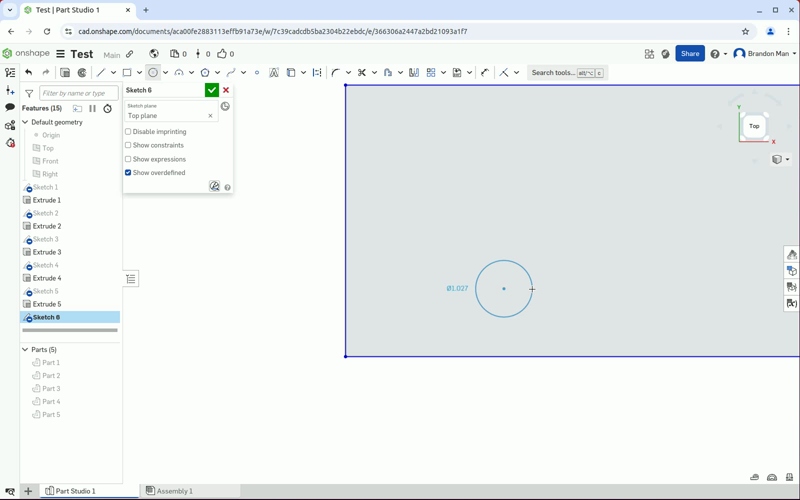
scroll(-6)
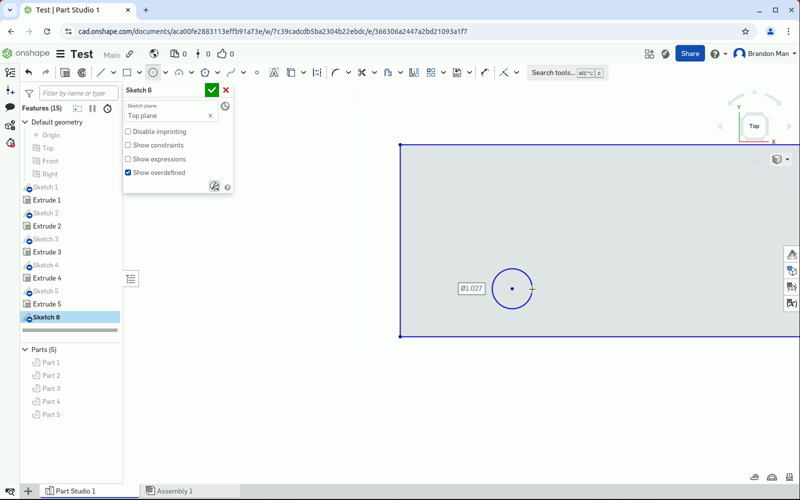
scroll(-6)
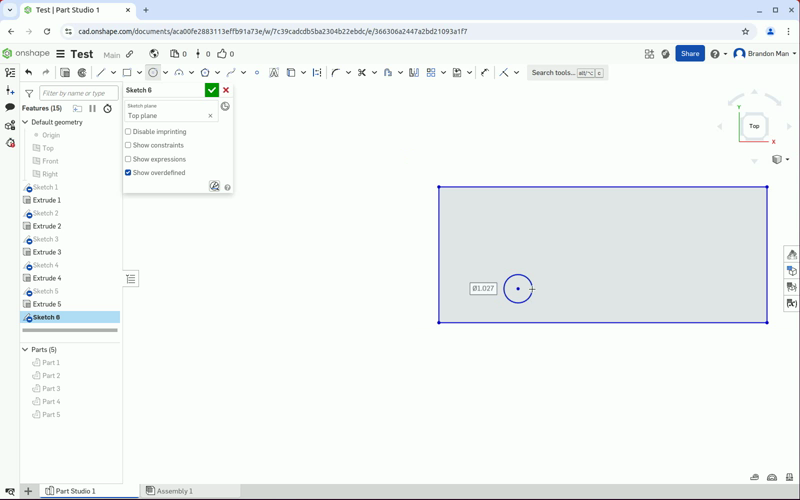
scroll(-6)
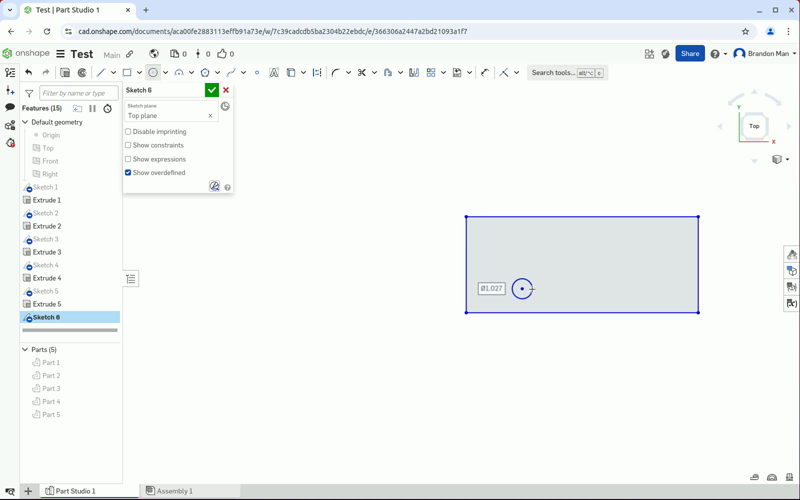
scroll(-6)
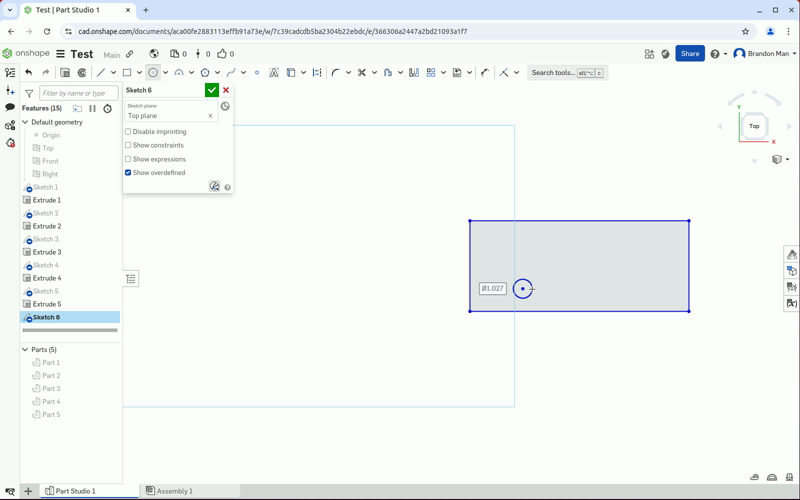
scroll(-6)
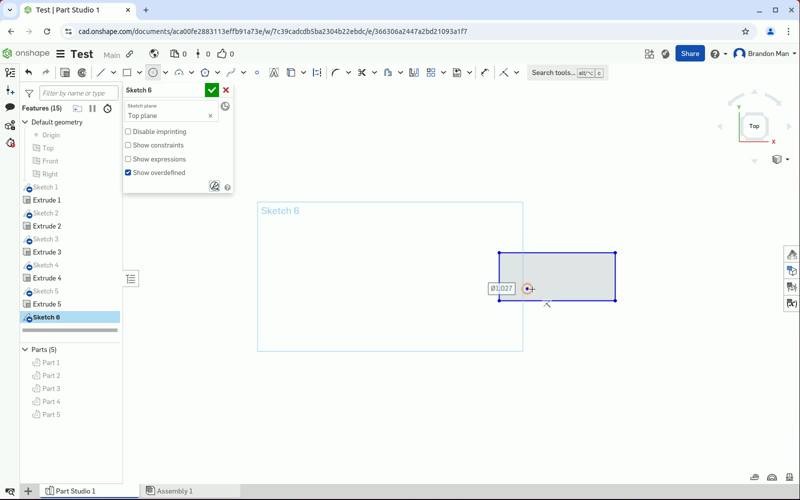
scroll(-6)
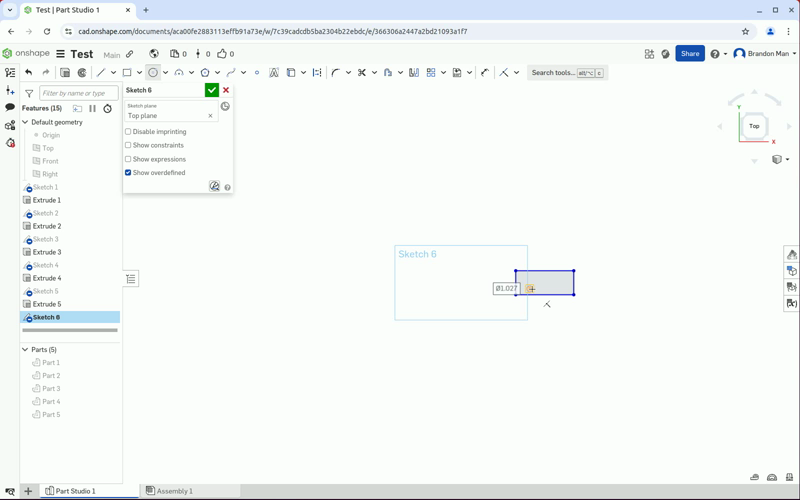
key(esc)
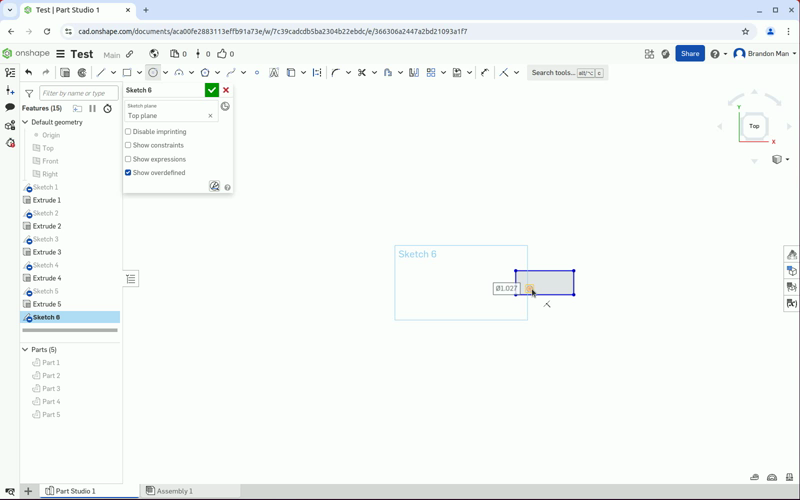
key(c)
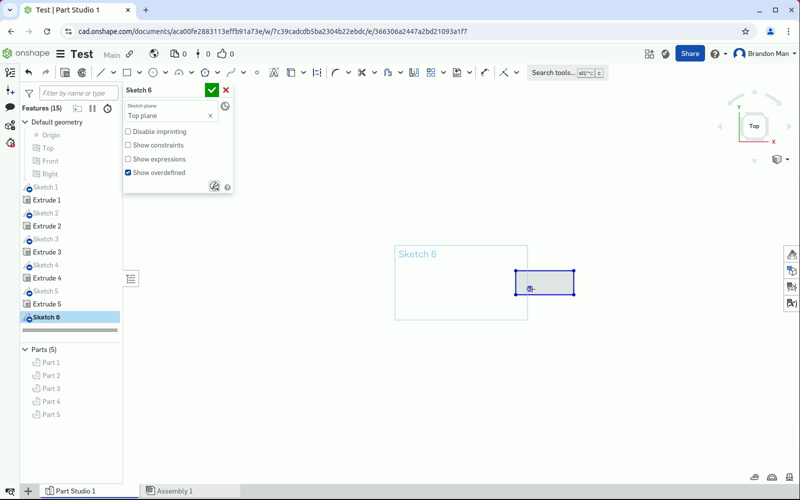
key_down(shift)
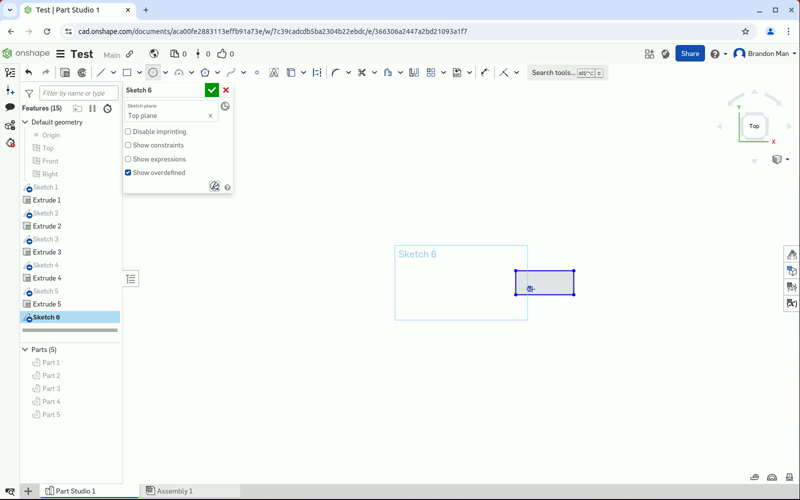
mouse_move(529, 276)
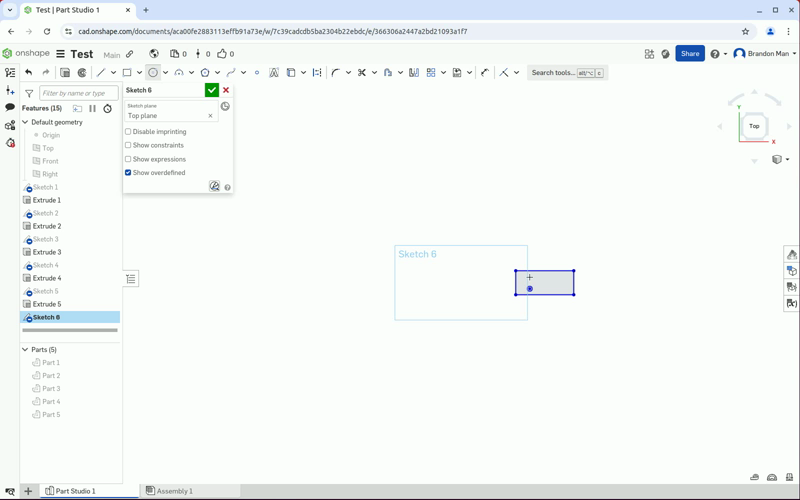
click(529, 276)
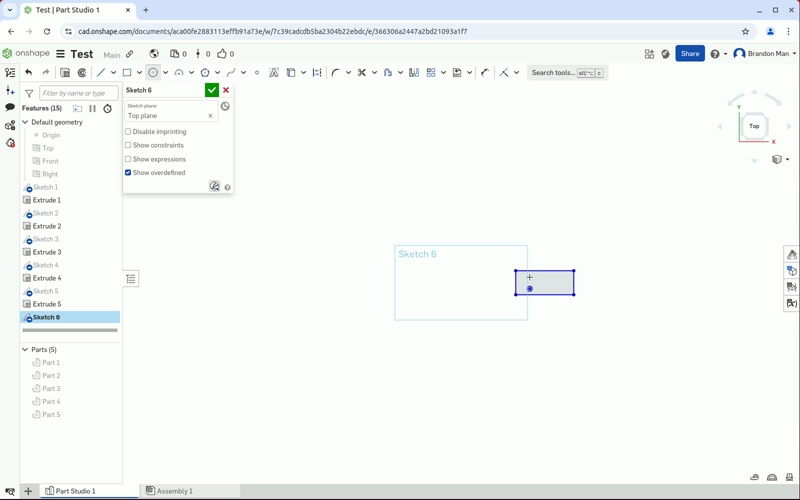
key_up(shift)
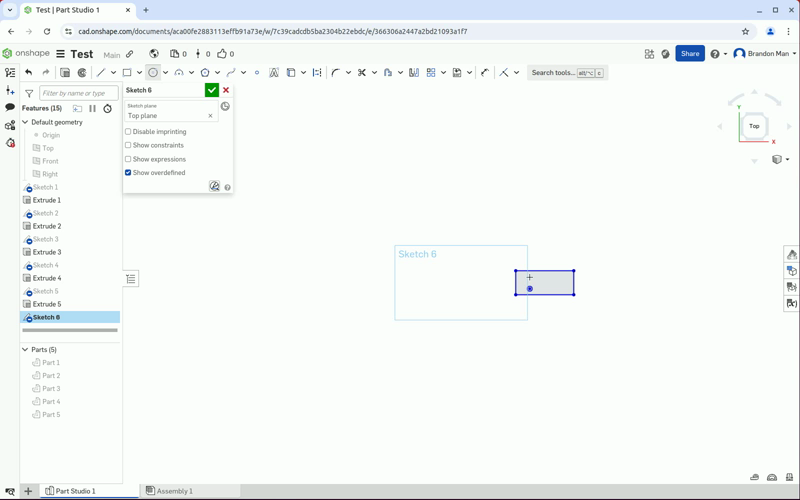
mouse_move(532, 276)
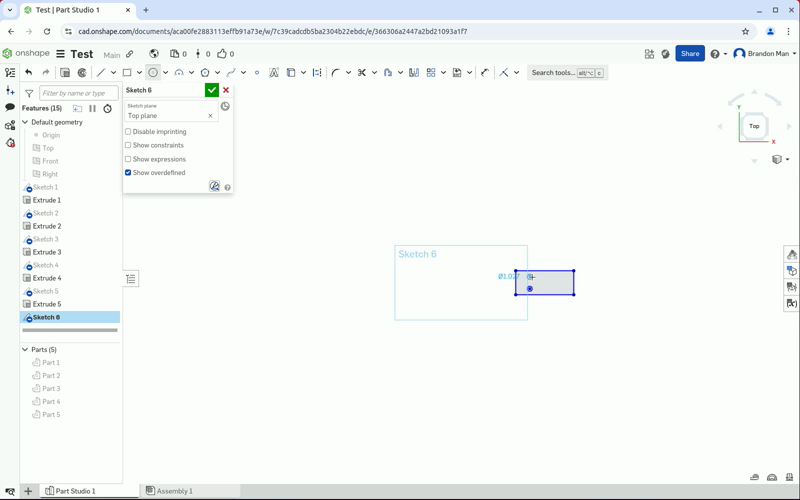
scroll(6)
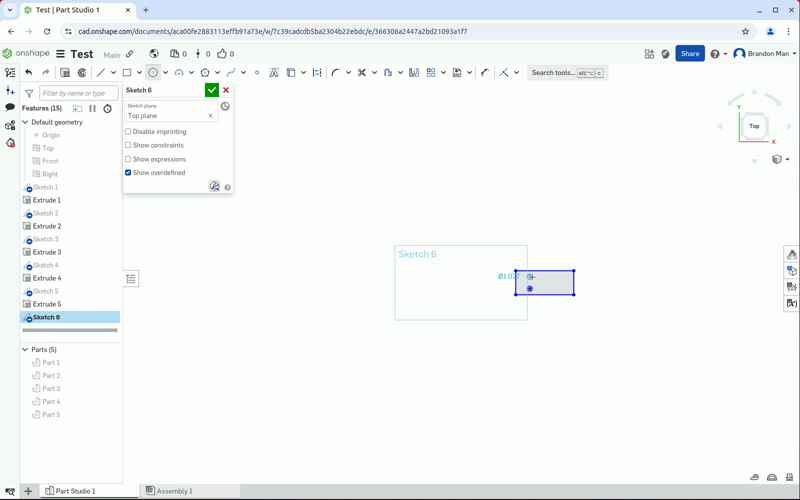
scroll(6)
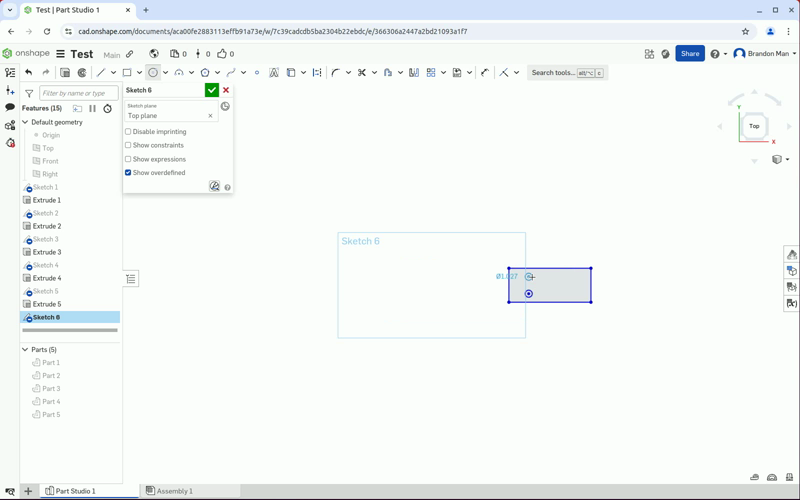
scroll(6)
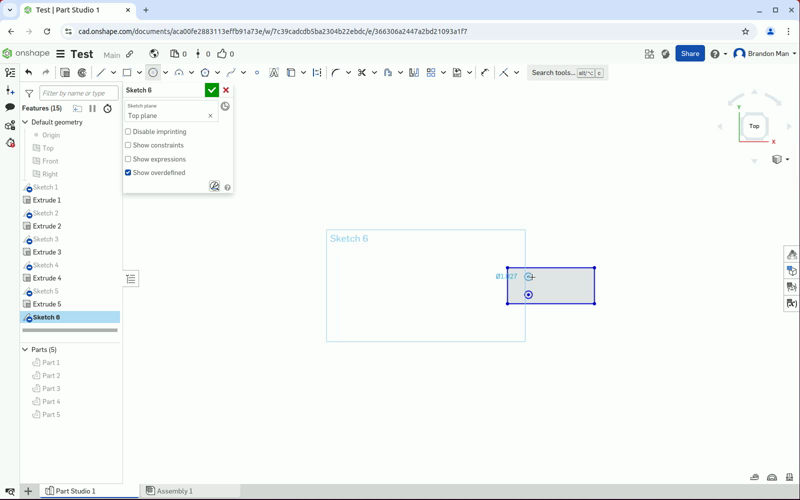
scroll(6)
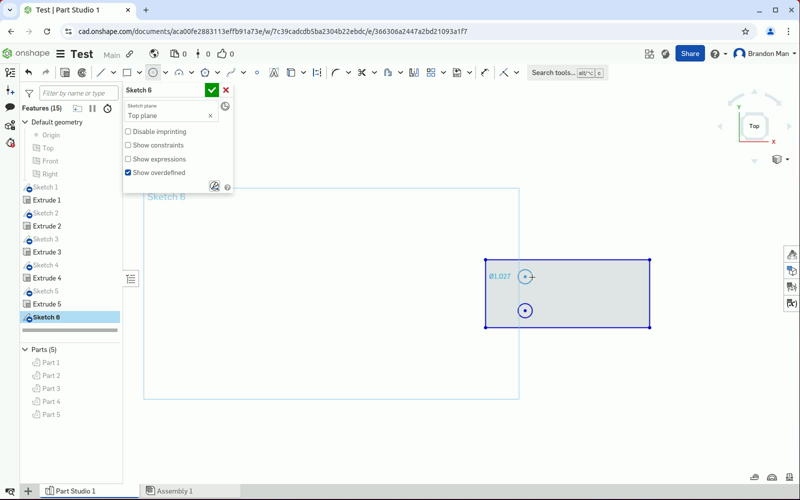
scroll(6)
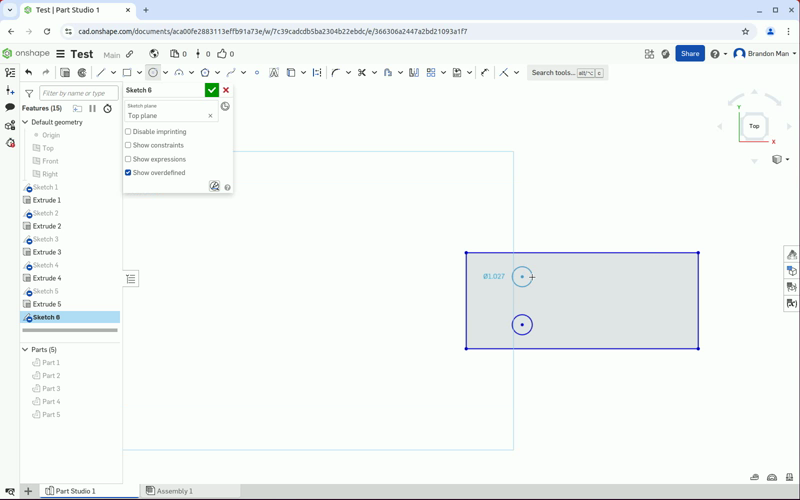
scroll(6)
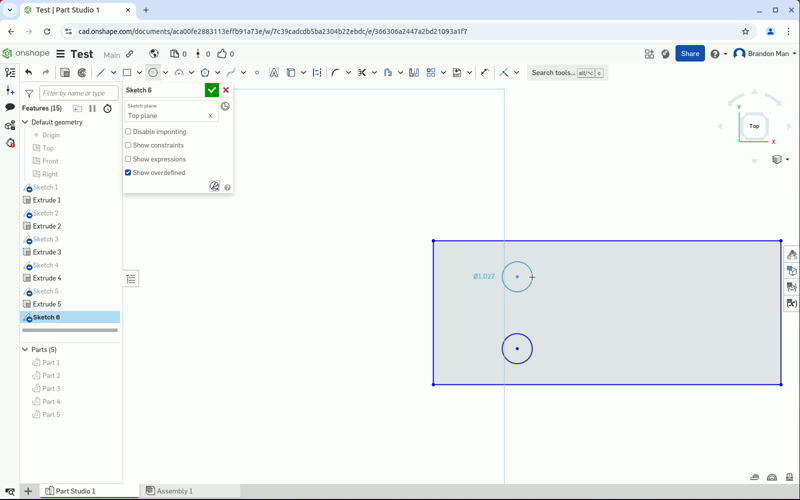
scroll(6)
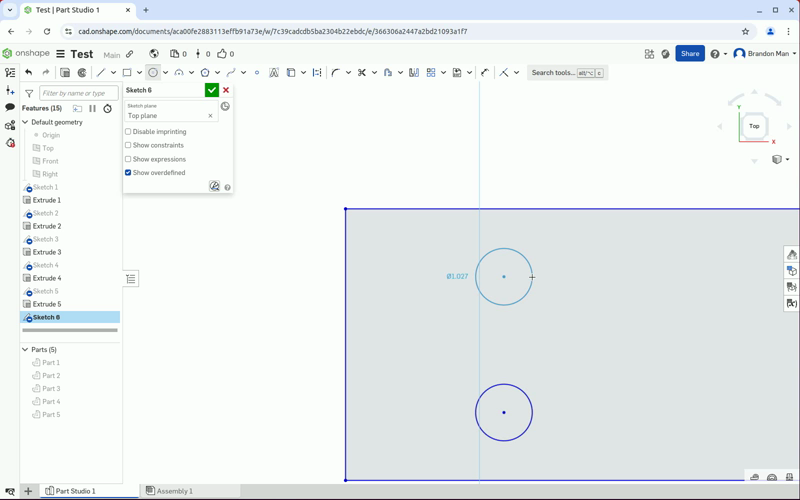
click(532, 276)
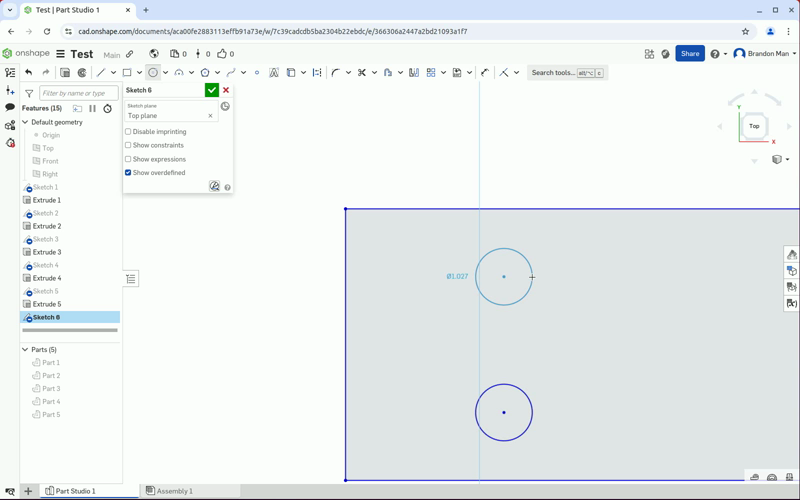
scroll(-6)
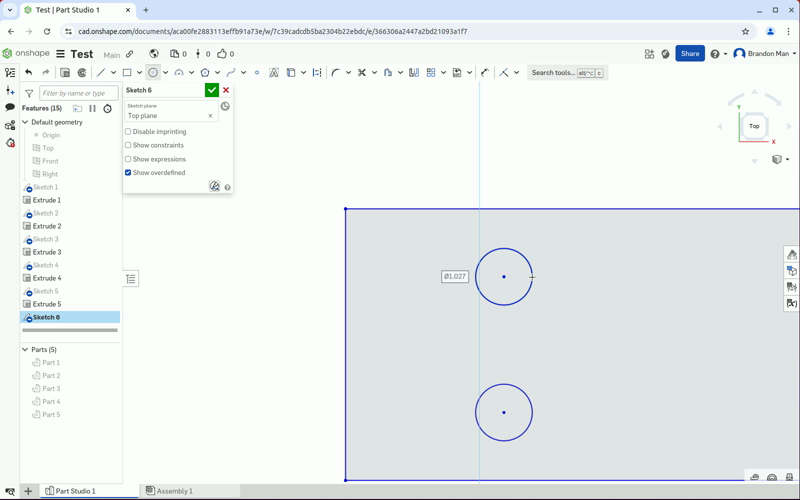
scroll(-6)
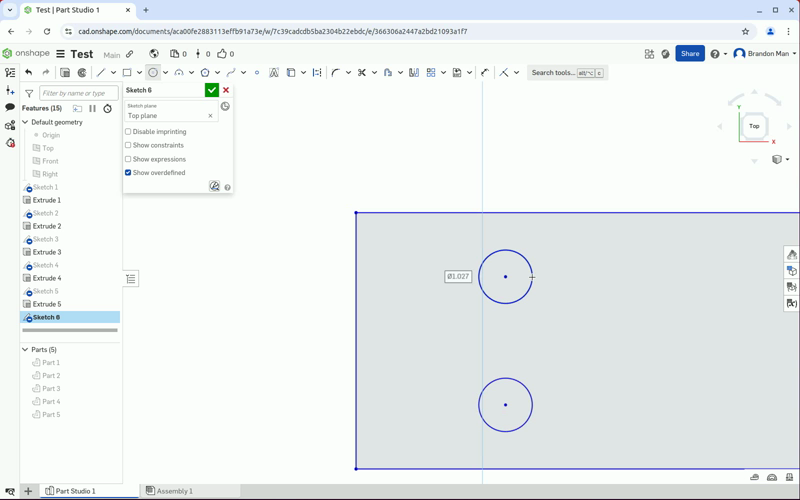
scroll(-6)
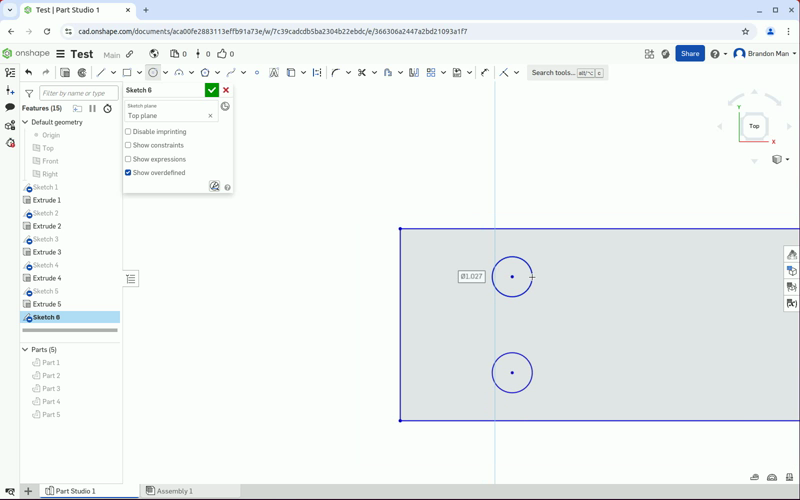
scroll(-6)
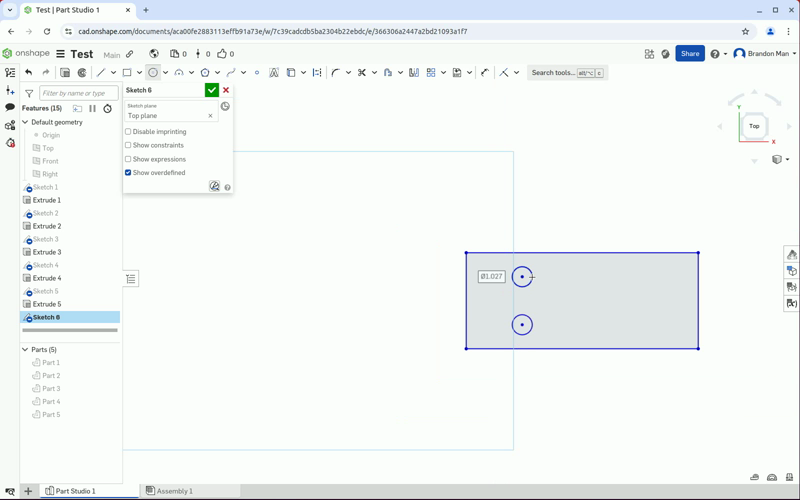
scroll(-6)
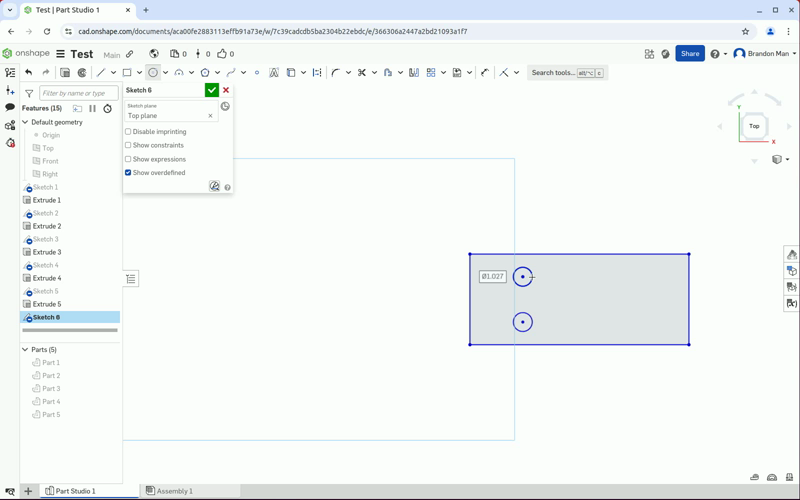
scroll(-6)
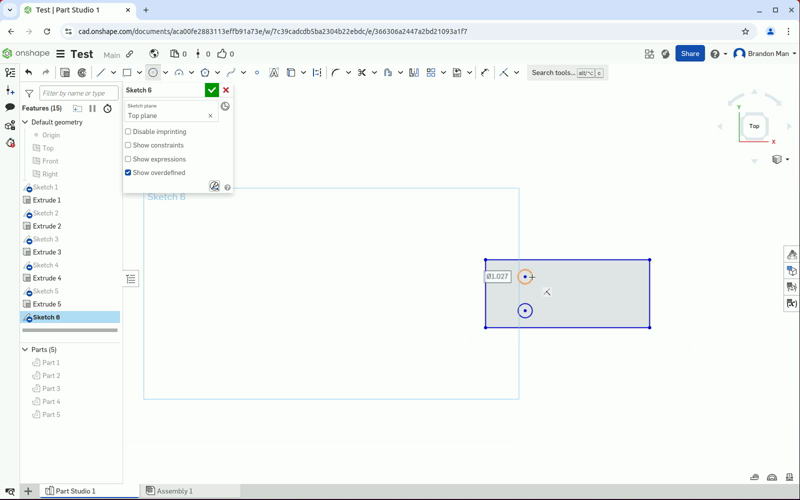
scroll(-6)
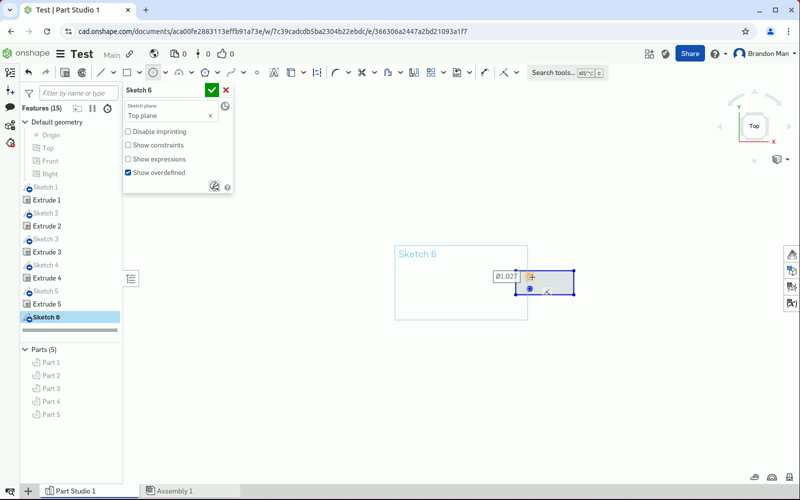
key(esc)
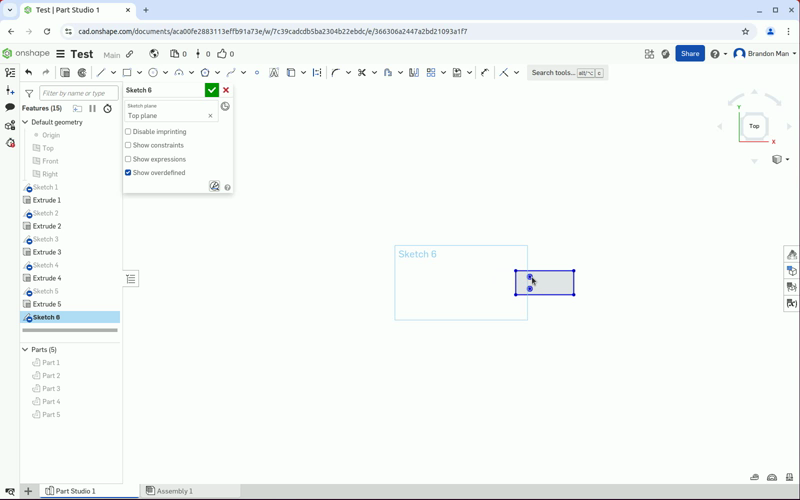
key(c)
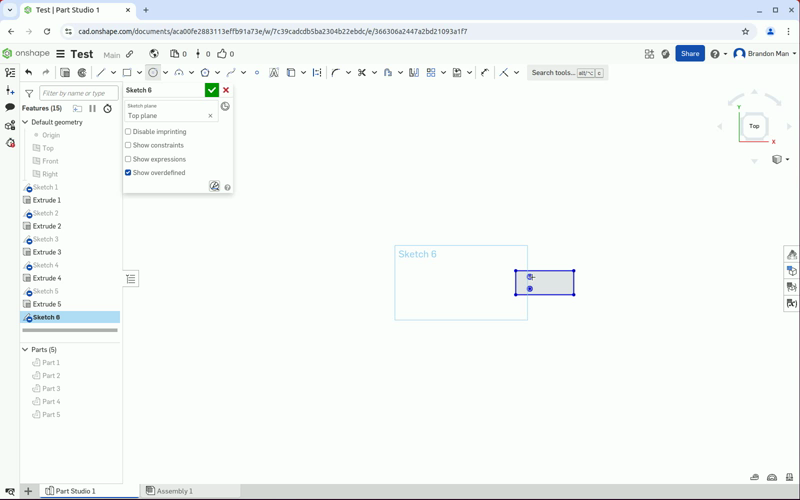
key_down(shift)
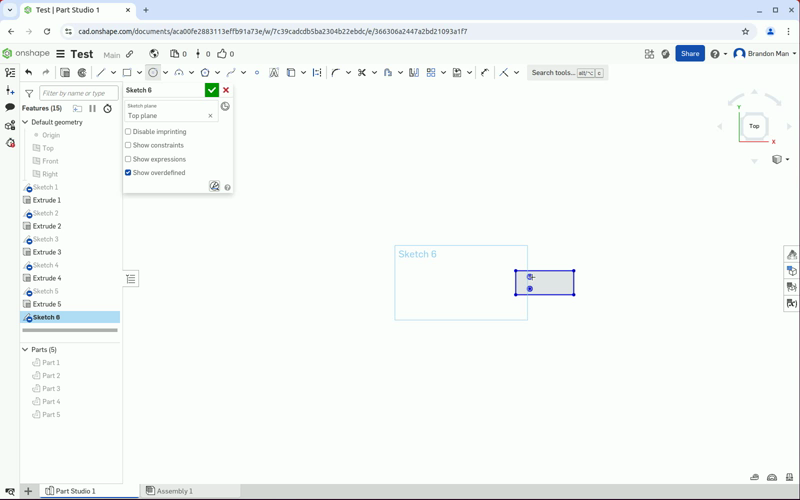
mouse_move(559, 288)
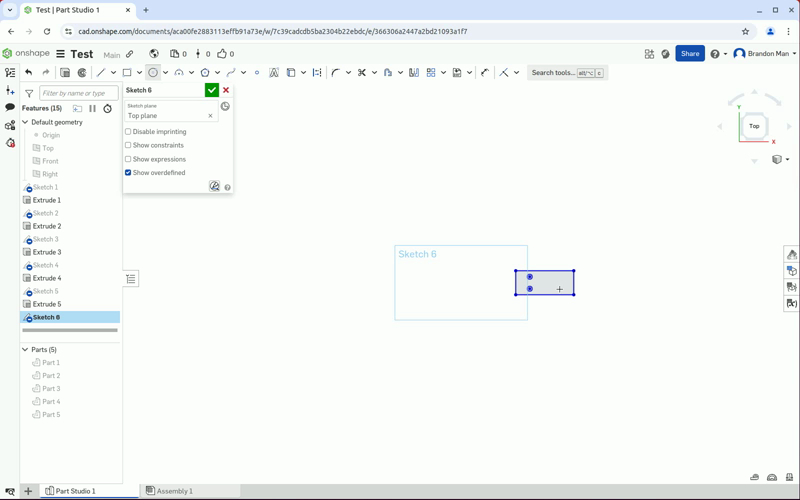
click(559, 288)
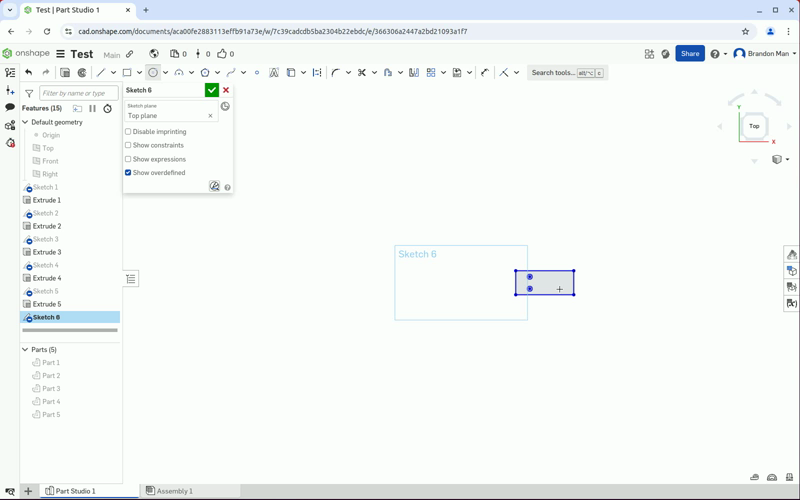
key_up(shift)
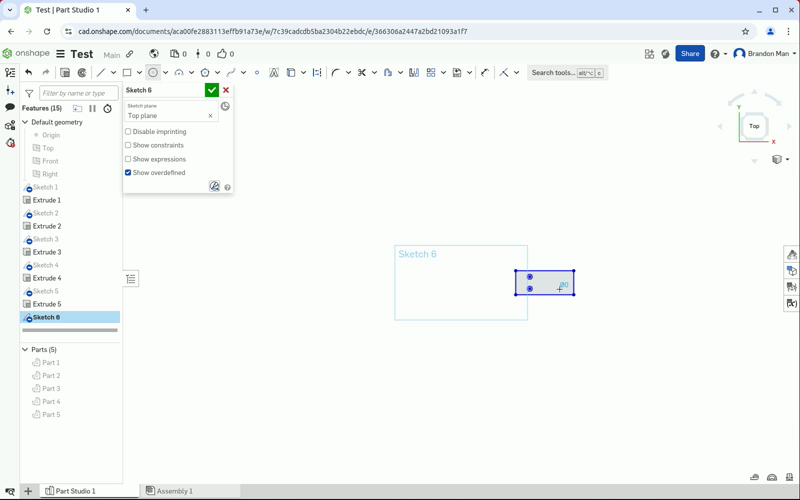
mouse_move(562, 288)
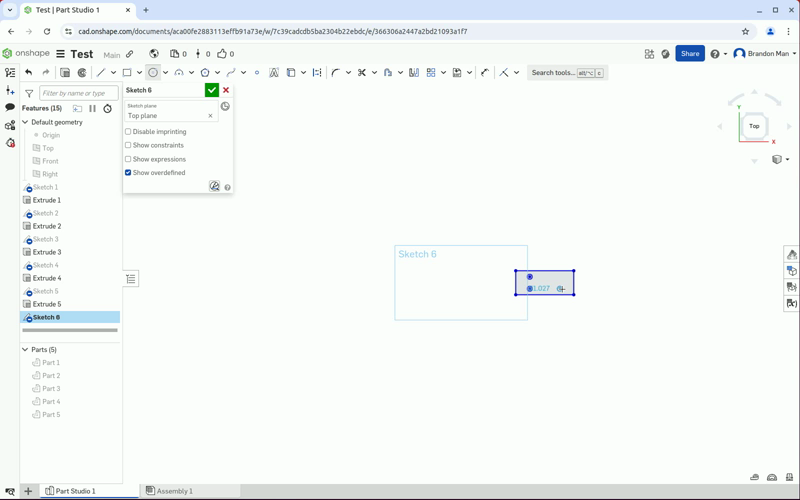
scroll(6)
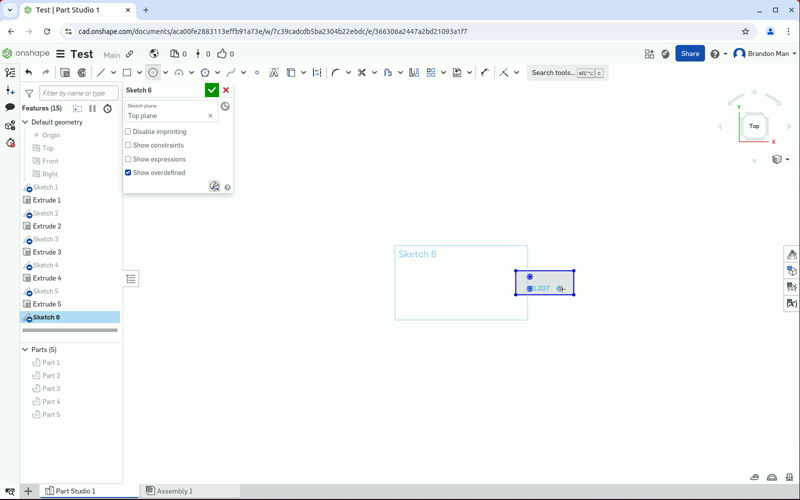
scroll(6)
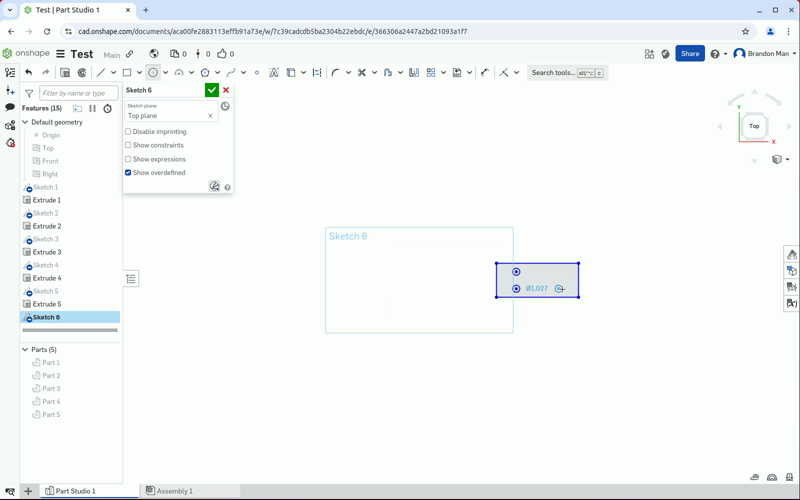
scroll(6)
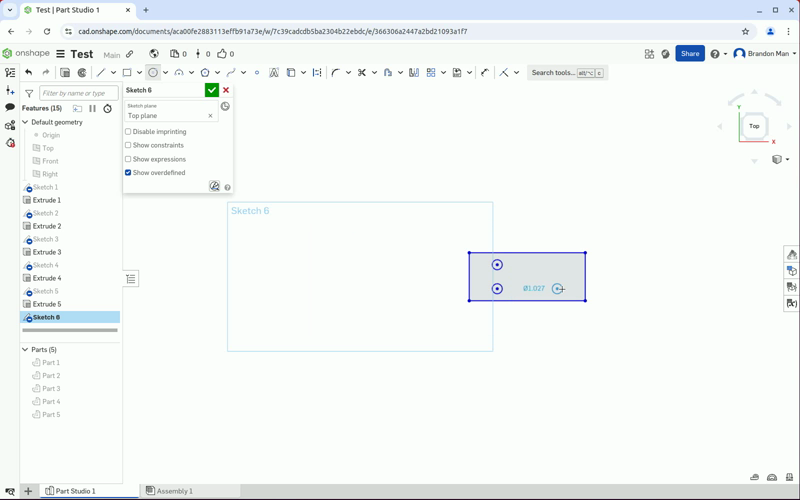
scroll(6)
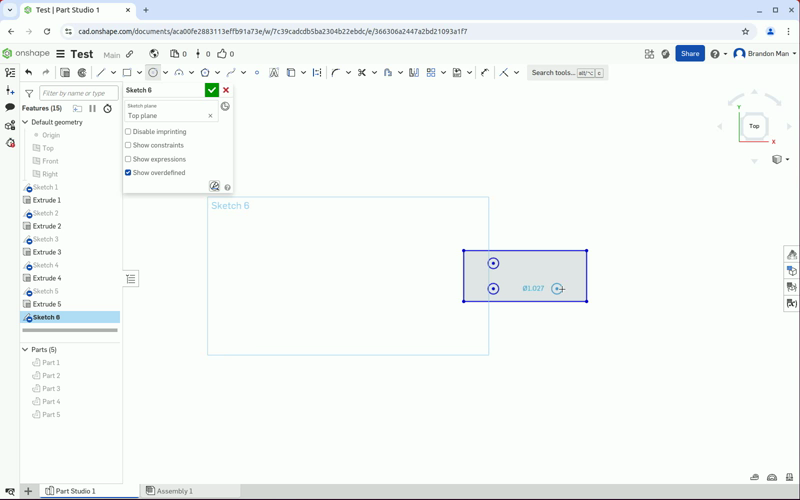
scroll(6)
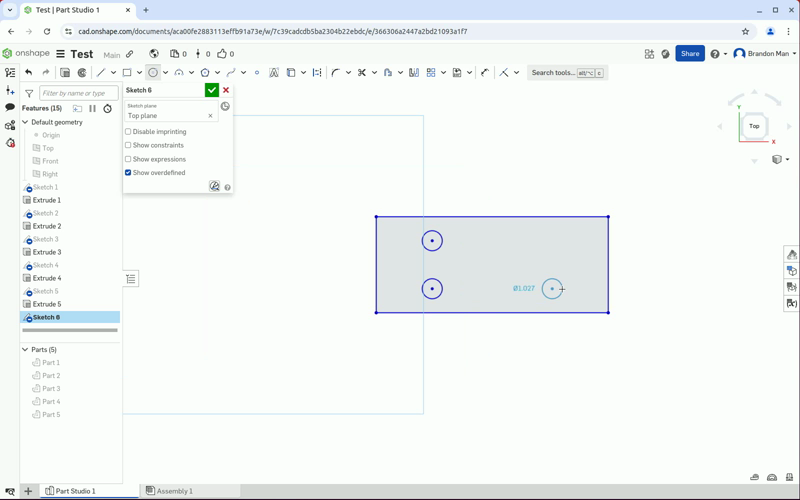
scroll(6)
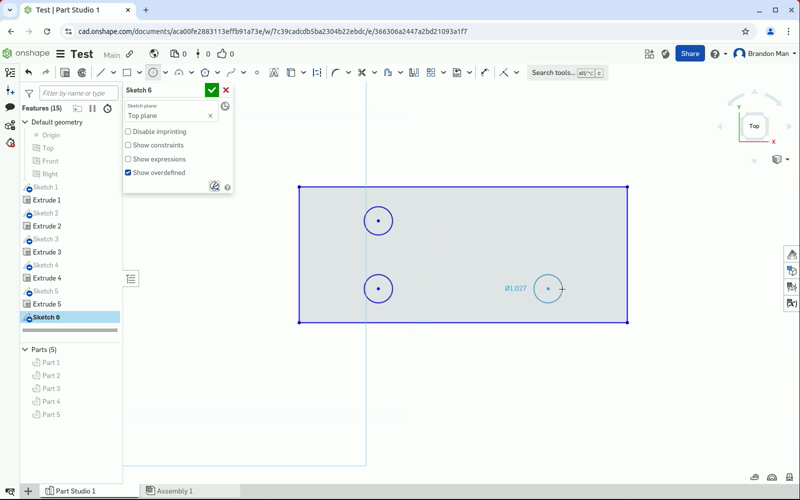
scroll(6)
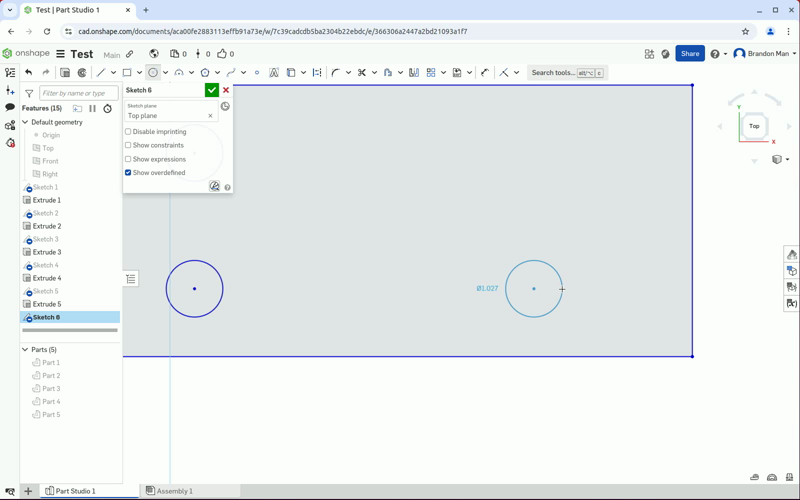
click(562, 288)
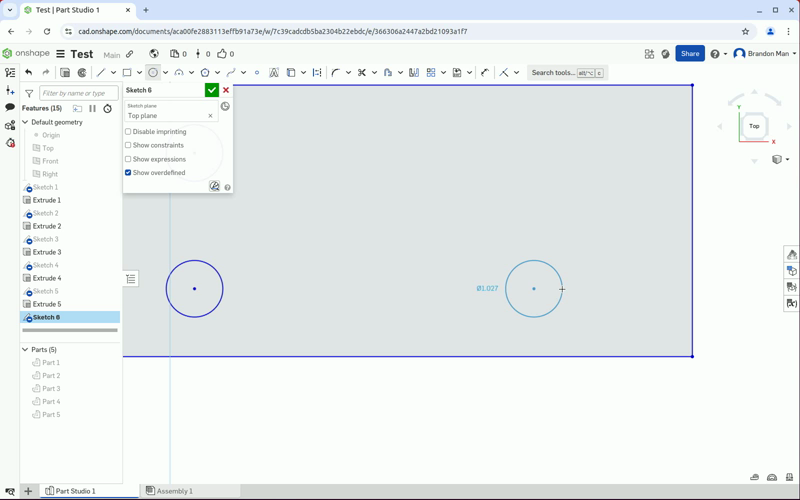
scroll(-6)
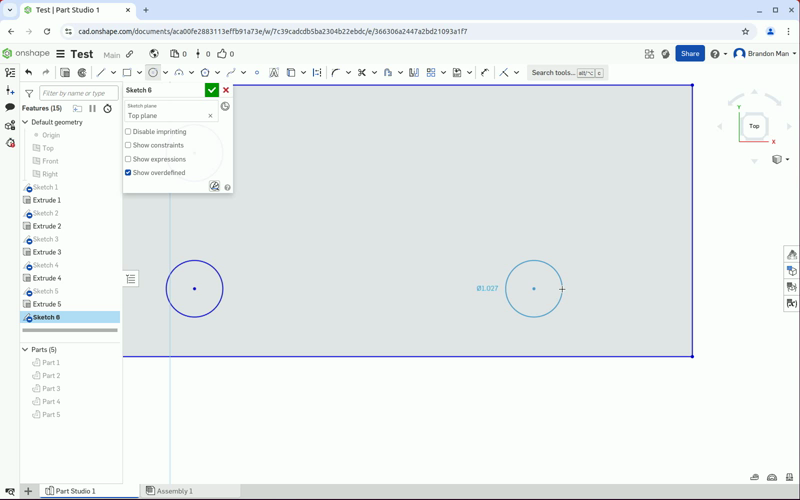
scroll(-6)
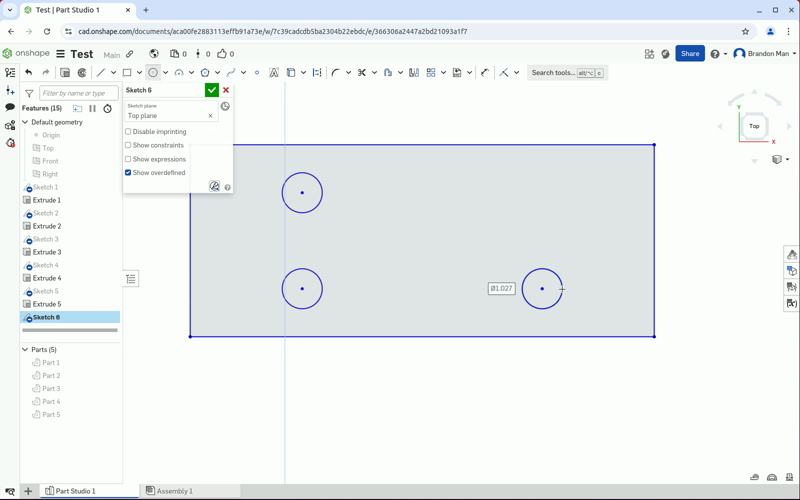
scroll(-6)
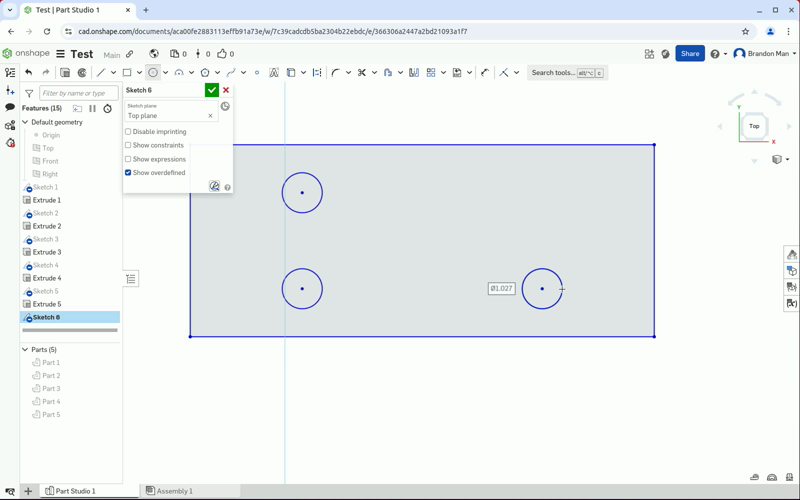
scroll(-6)
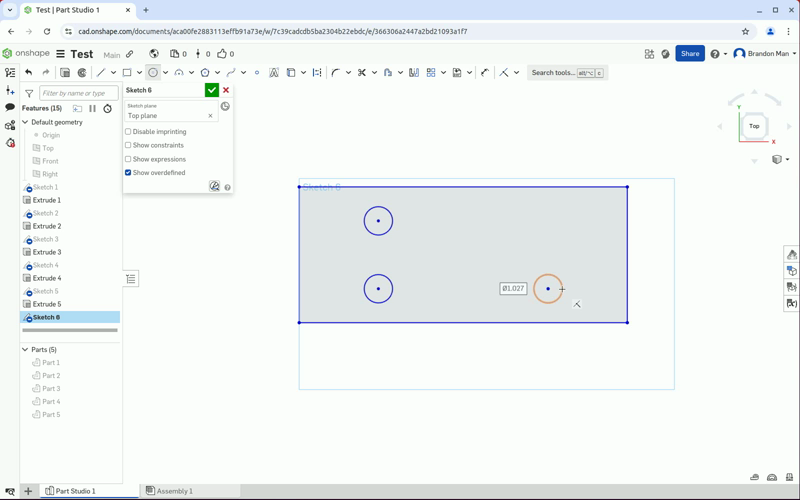
scroll(-6)
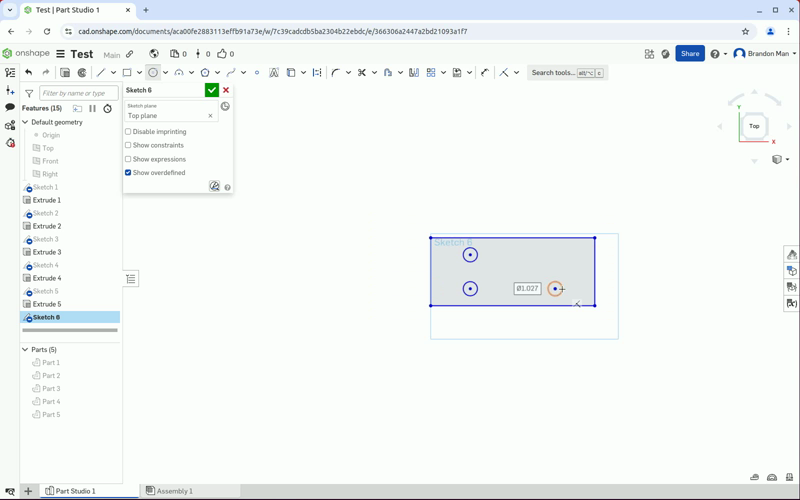
scroll(-6)
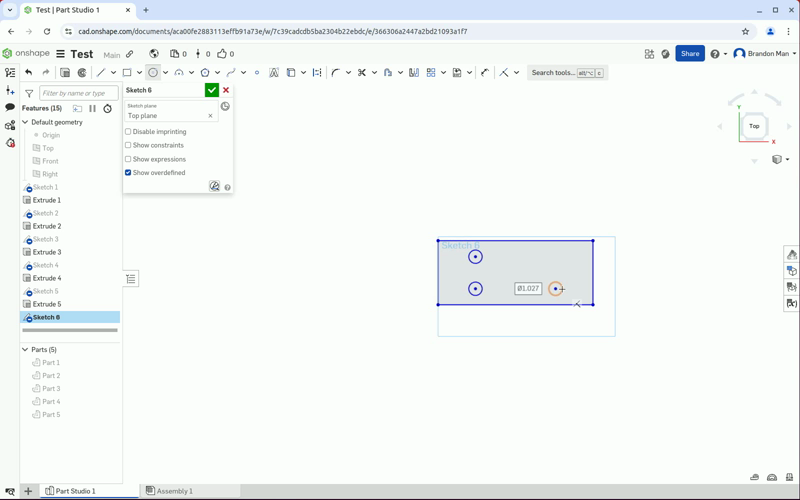
scroll(-6)
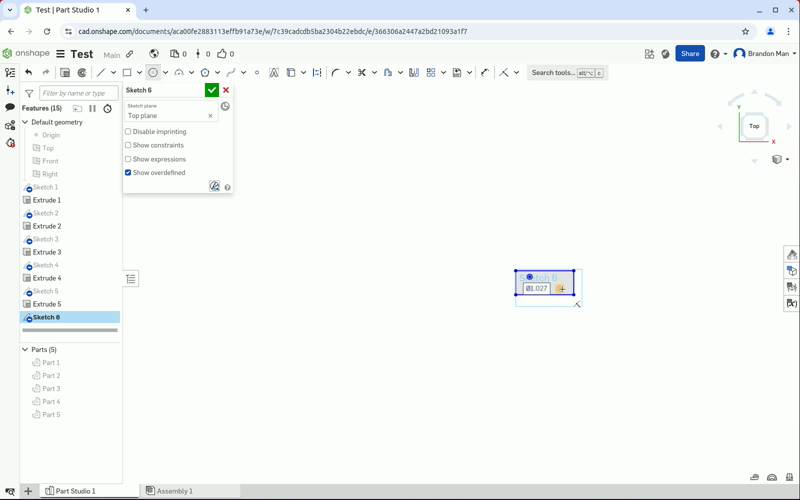
key(esc)
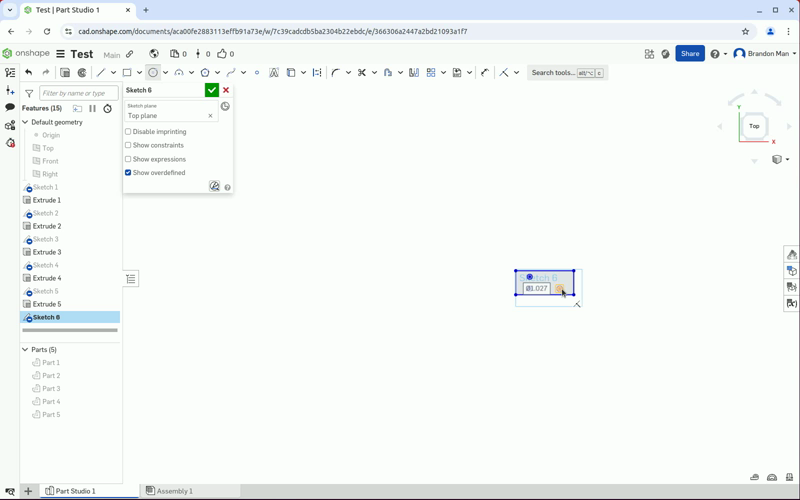
key(c)
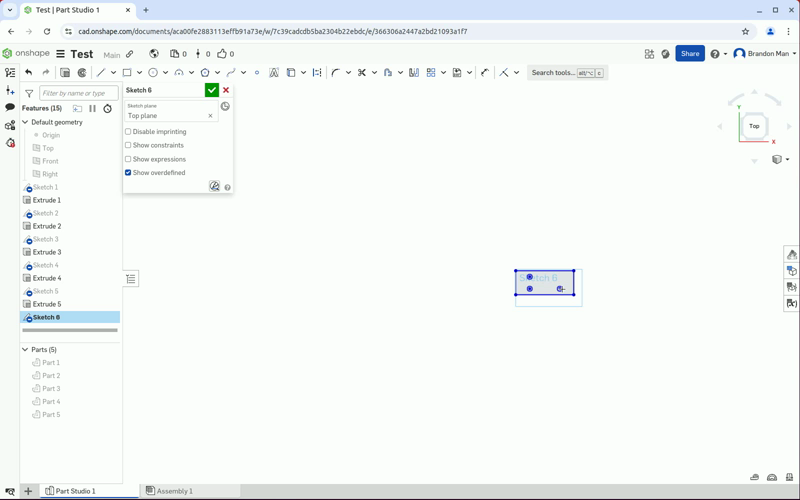
key_down(shift)
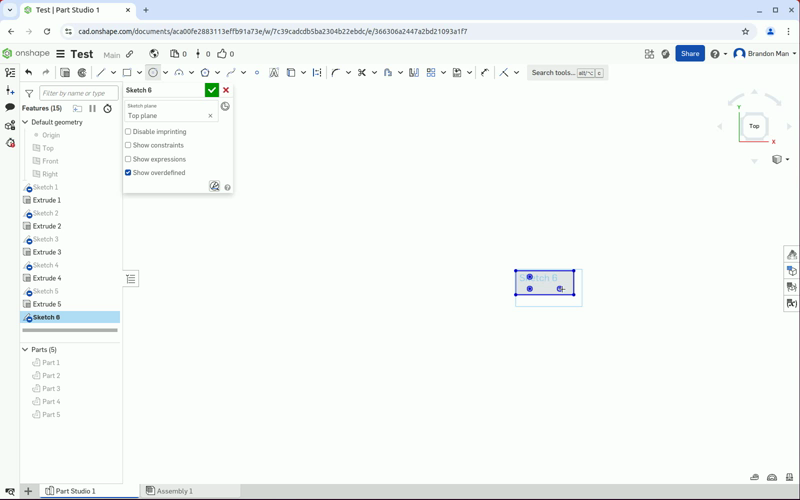
mouse_move(559, 276)
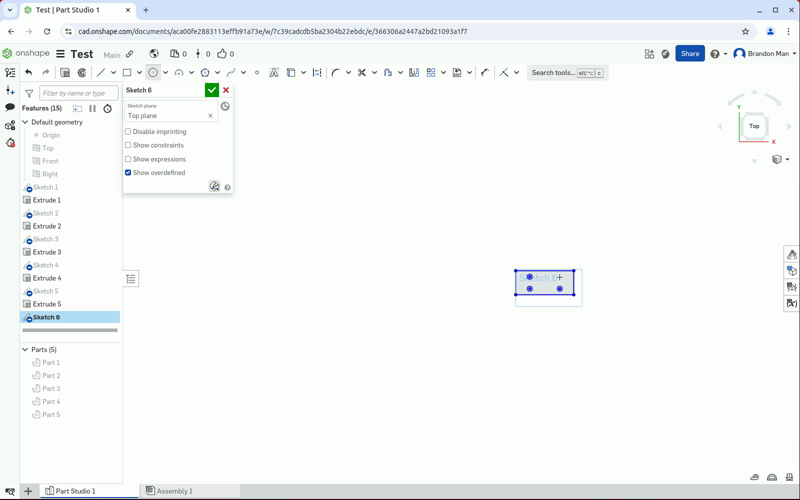
click(559, 276)
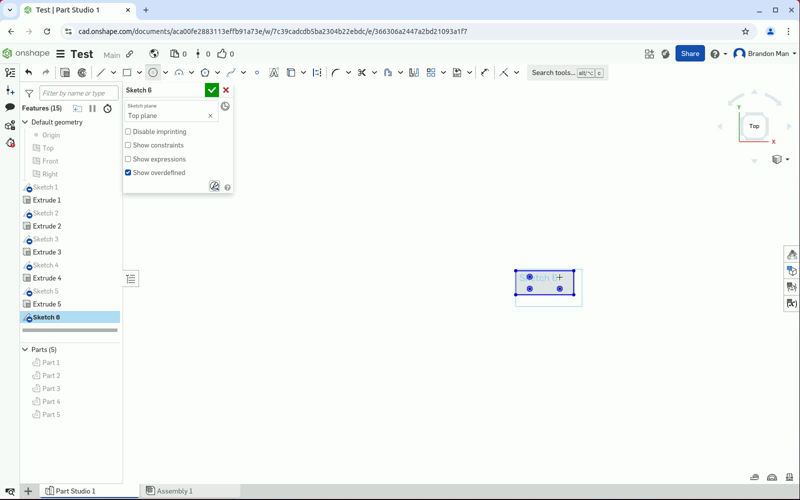
key_up(shift)
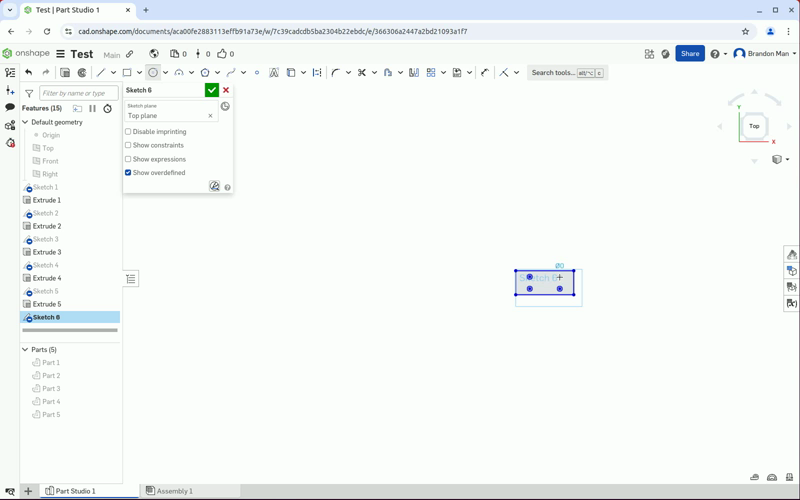
mouse_move(562, 276)
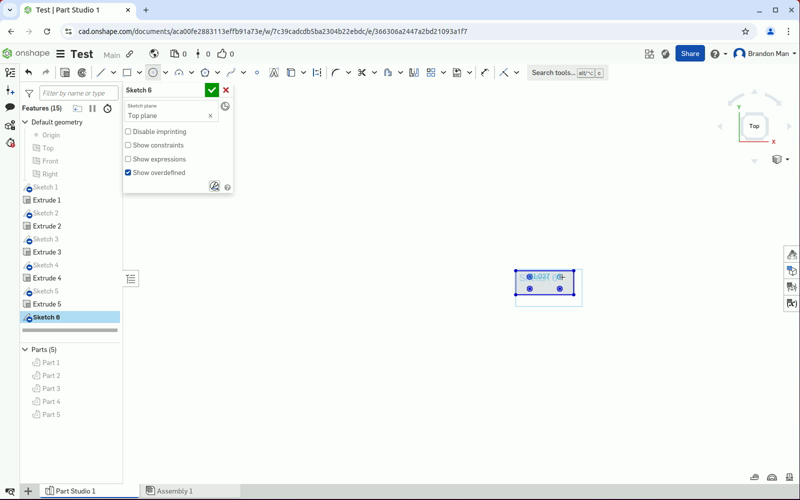
scroll(6)
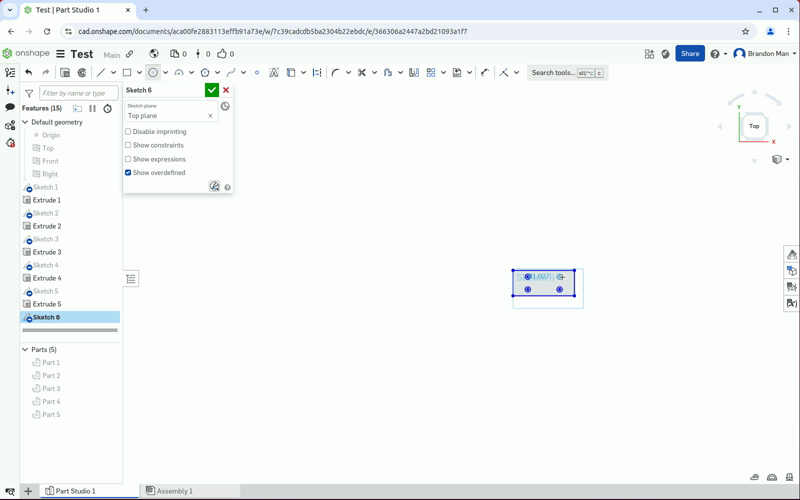
scroll(6)
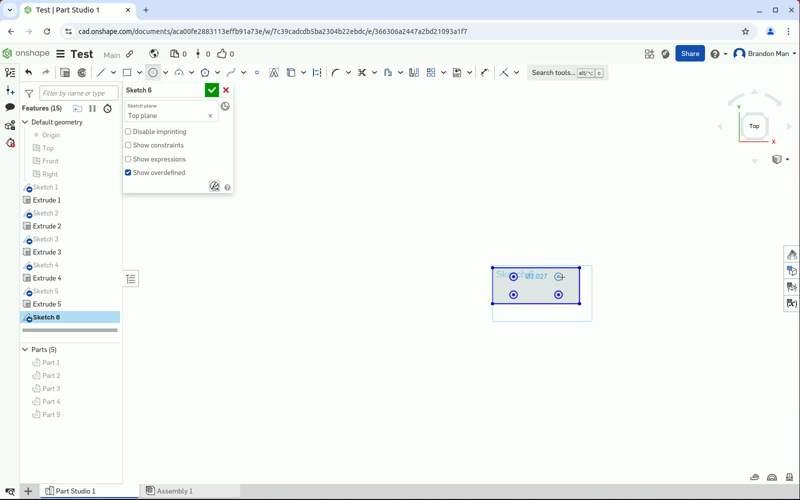
scroll(6)
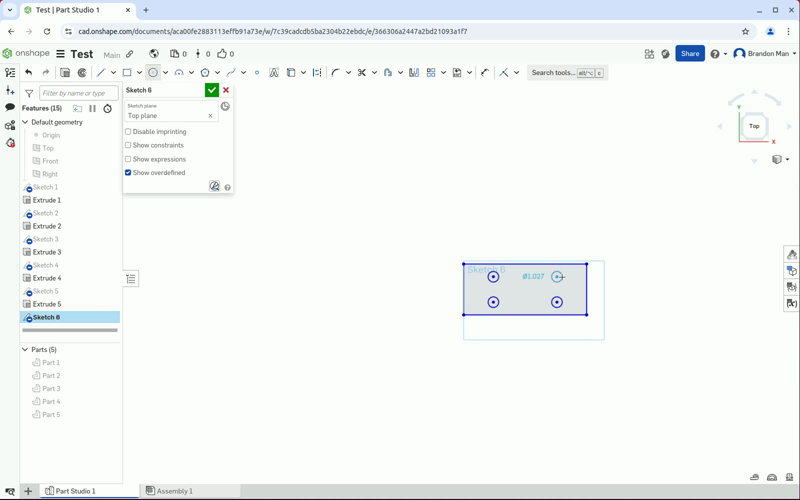
scroll(6)
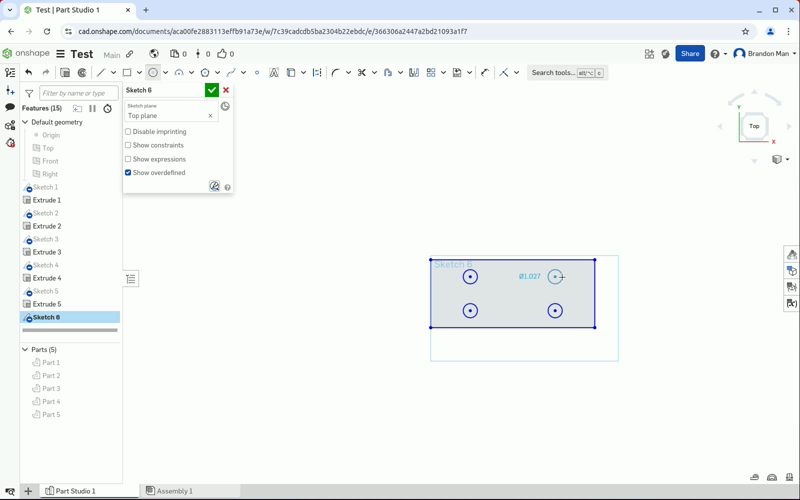
scroll(6)
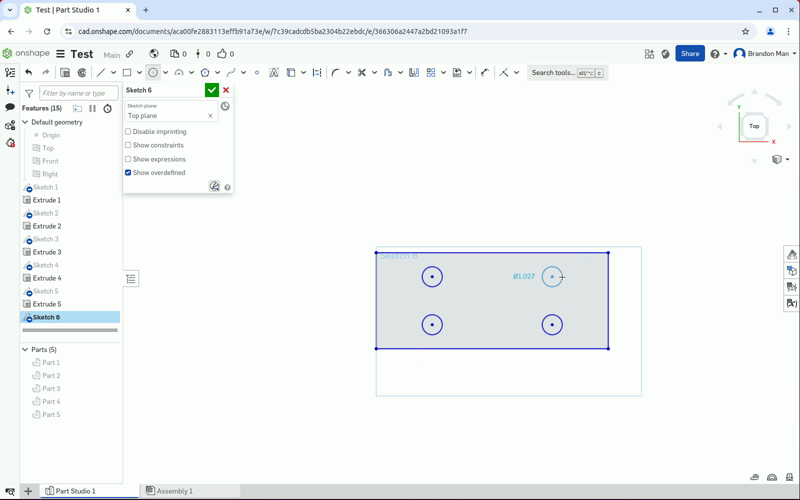
scroll(6)
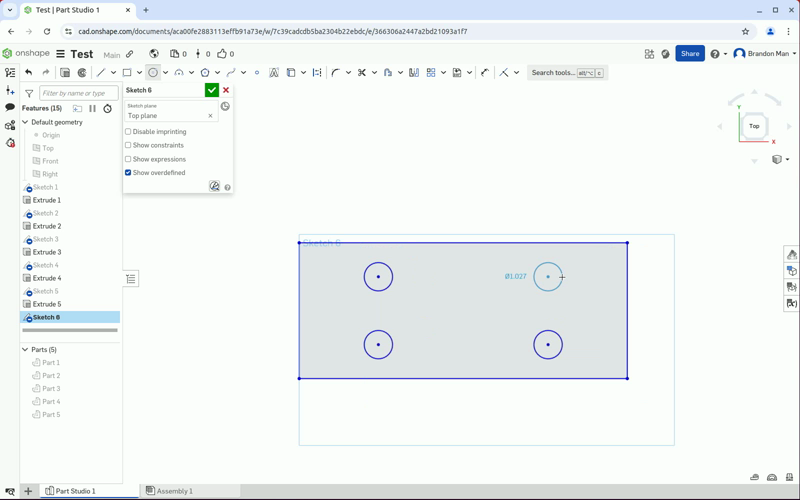
scroll(6)
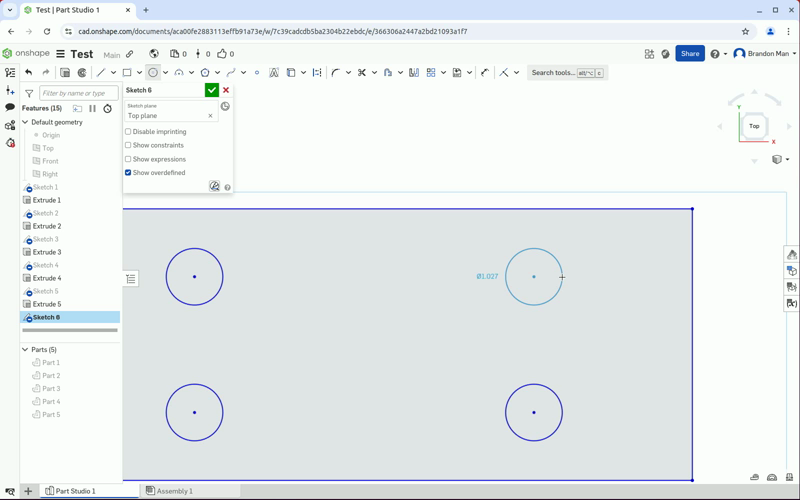
click(562, 276)
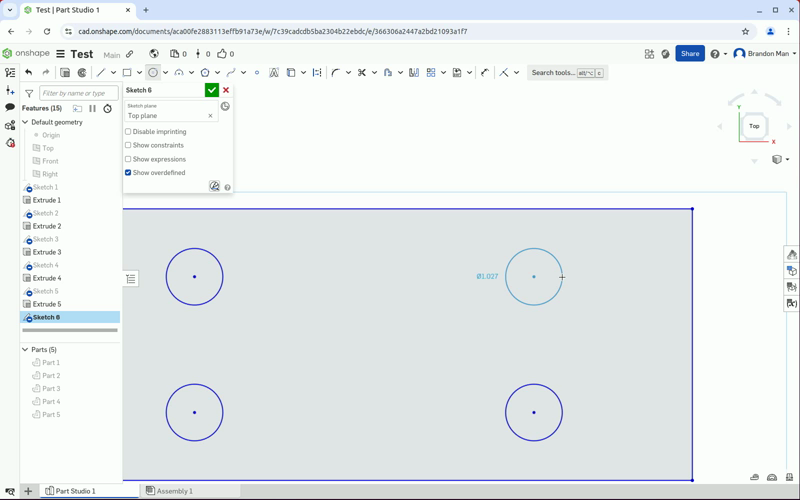
scroll(-6)
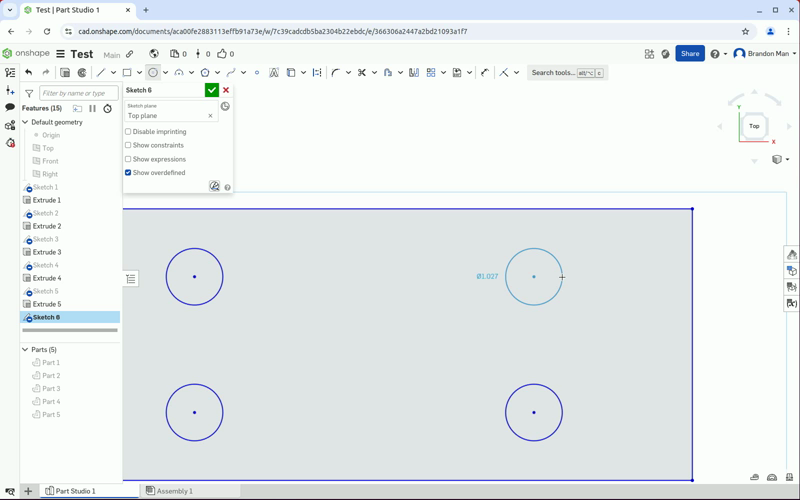
scroll(-6)
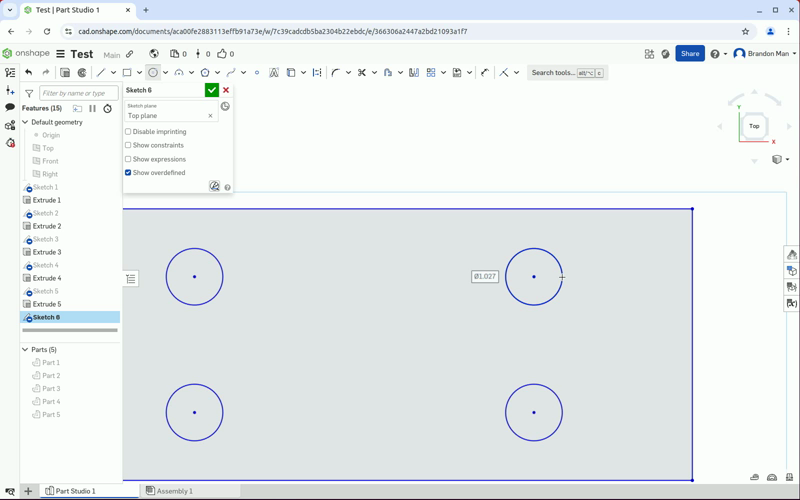
scroll(-6)
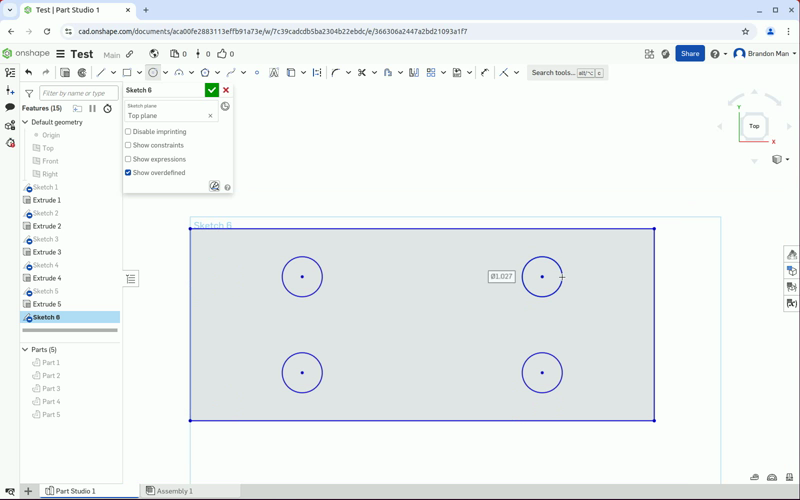
scroll(-6)
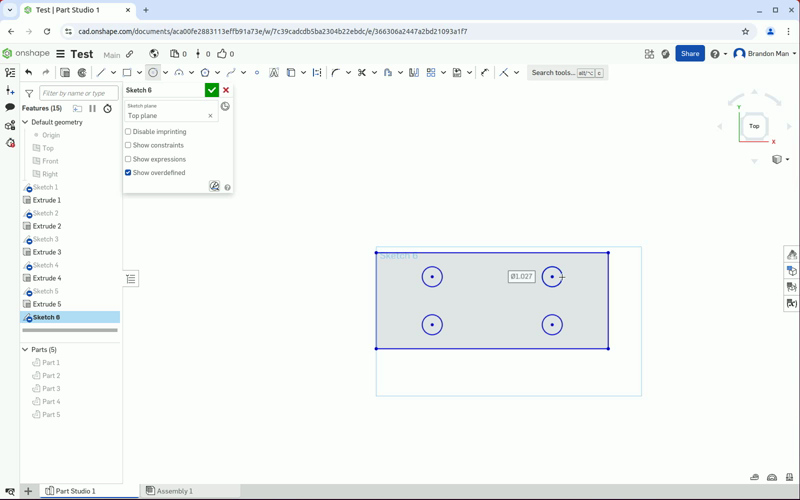
scroll(-6)
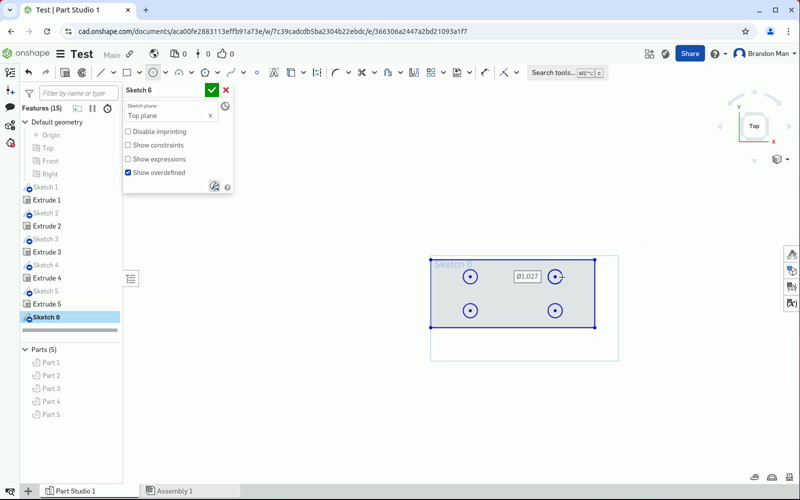
scroll(-6)
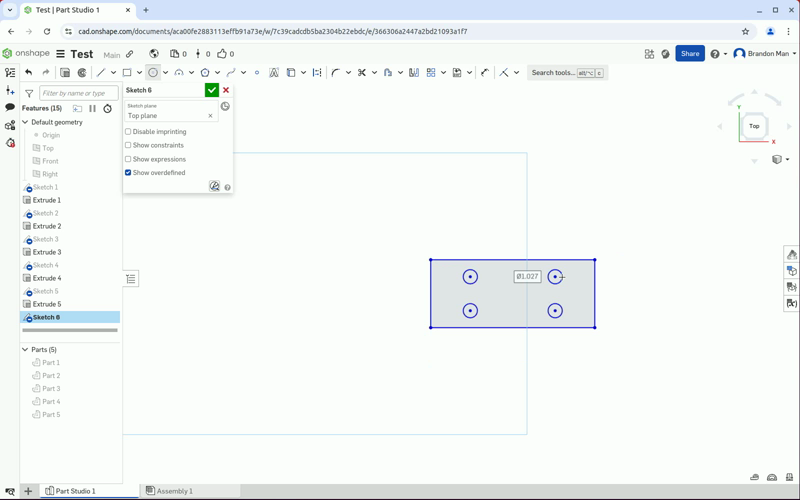
scroll(-6)
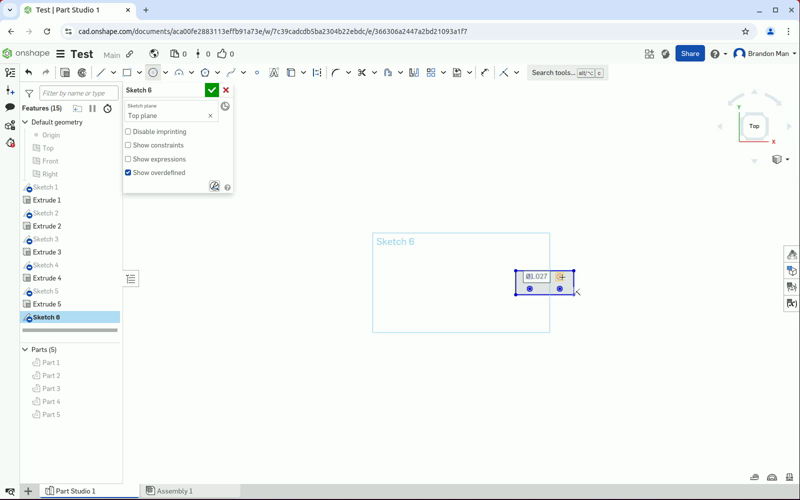
key(esc)
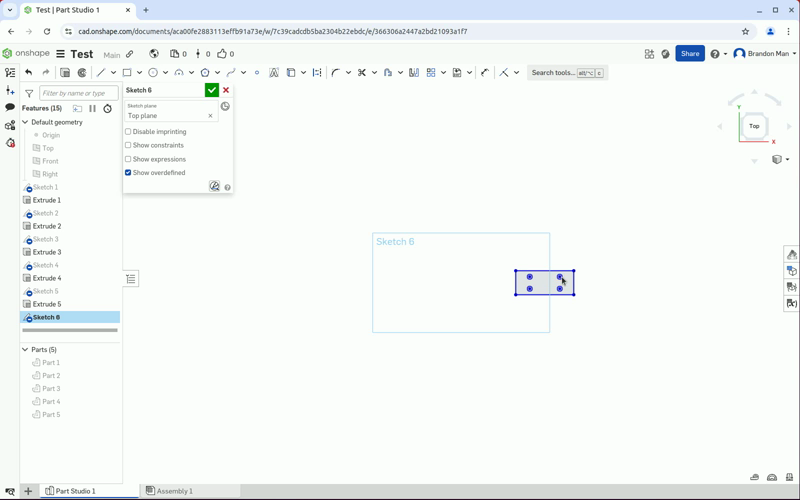
mouse_move(546, 279)
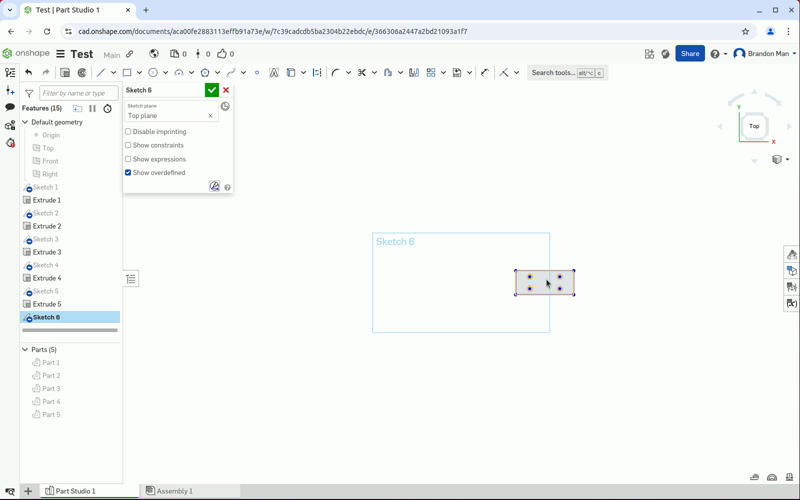
scroll(6)
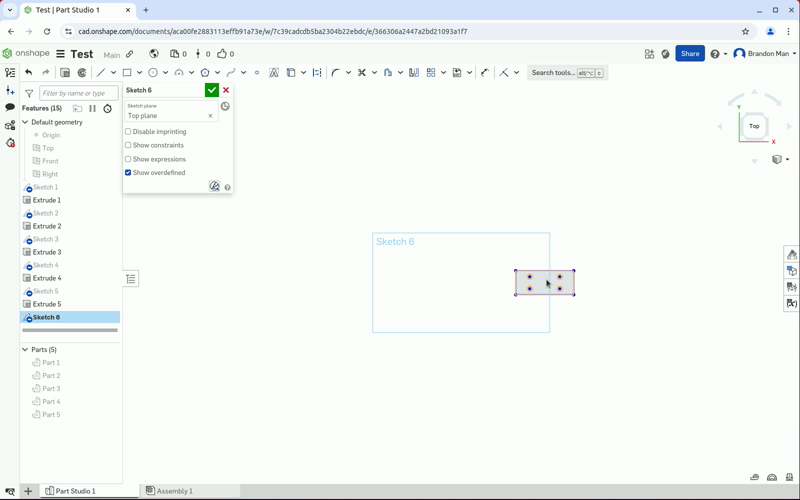
scroll(6)
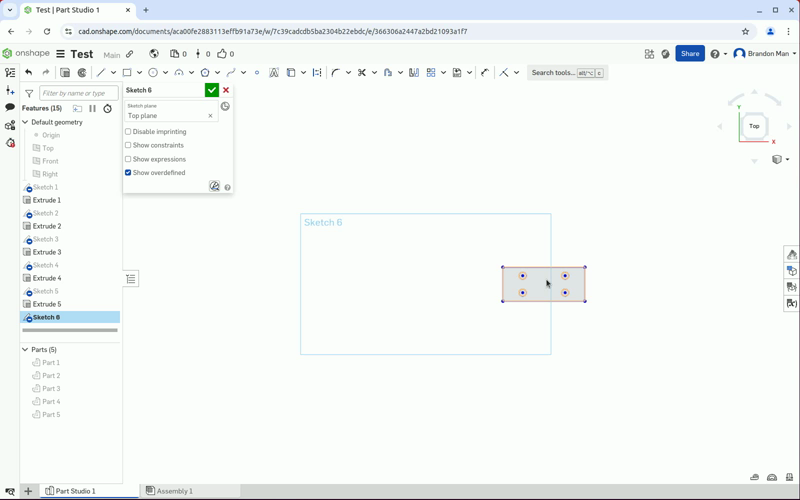
scroll(6)
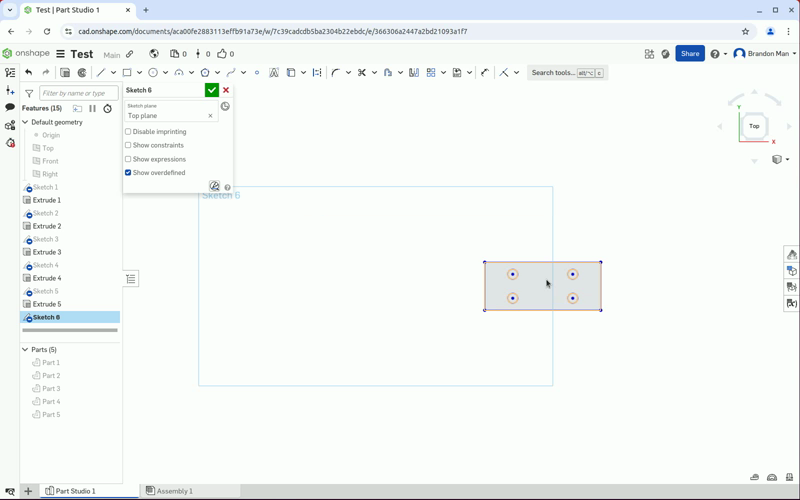
scroll(6)
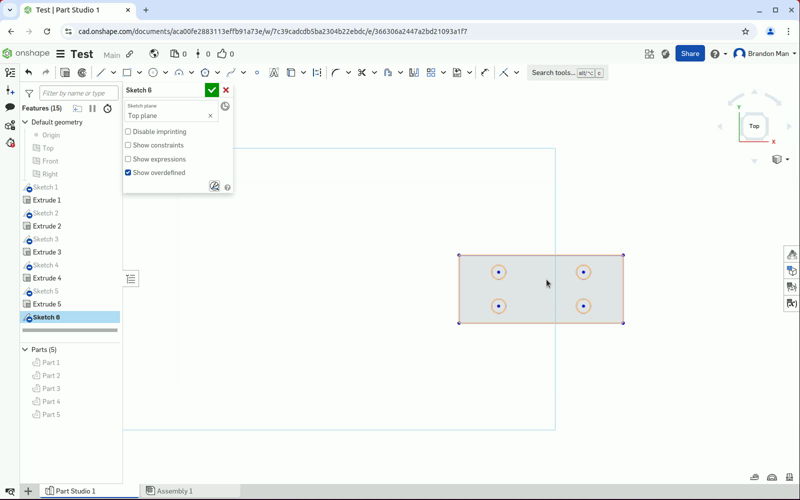
scroll(6)
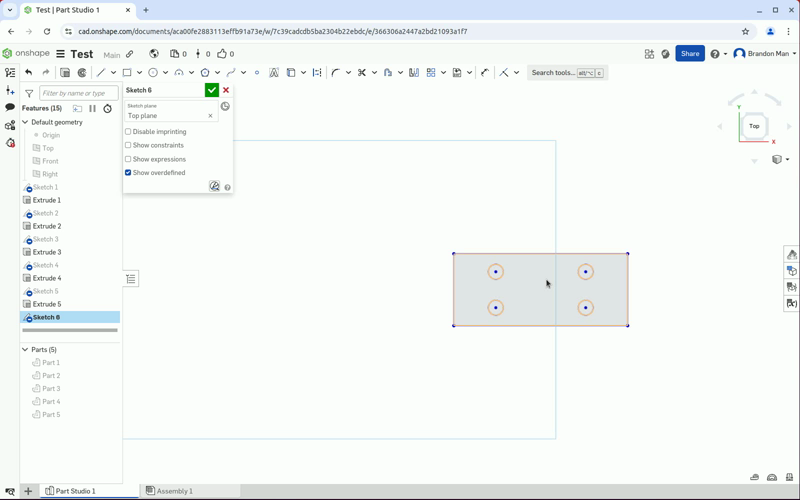
scroll(6)
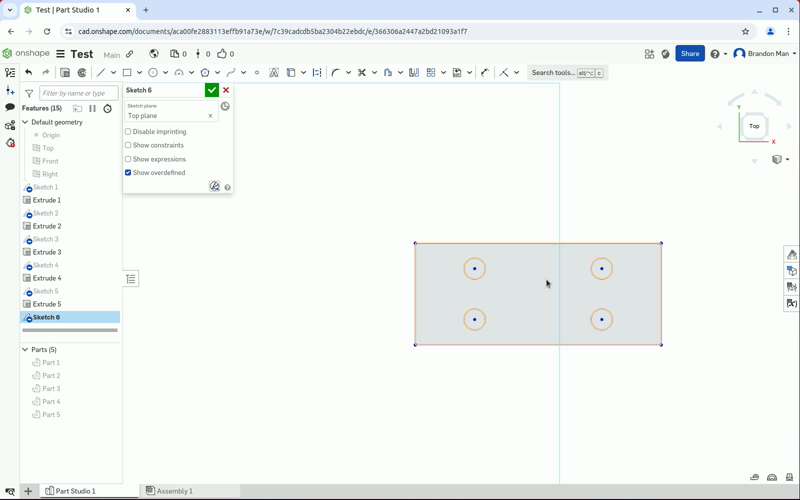
scroll(6)
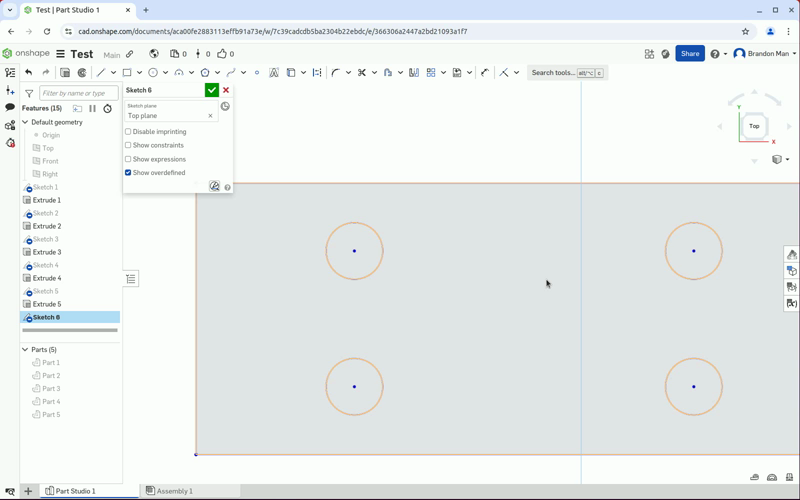
click(546, 279)
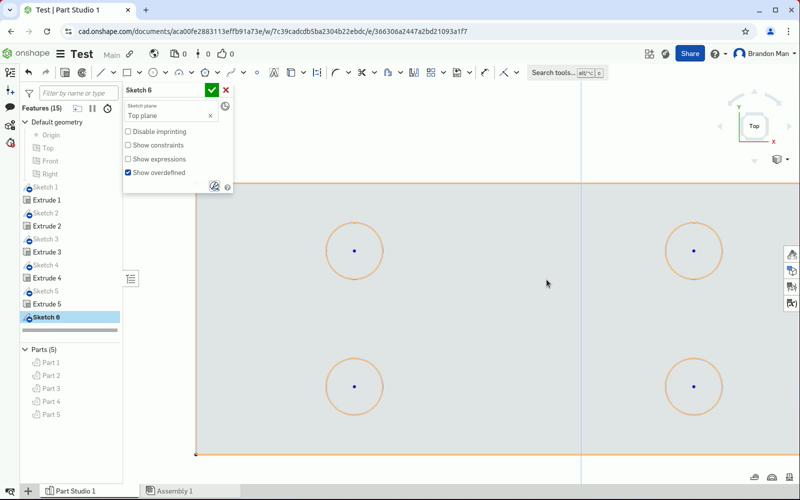
scroll(-6)
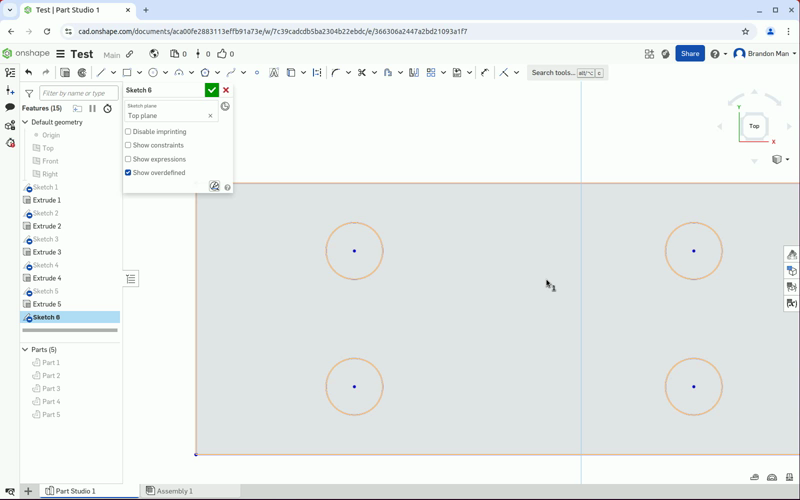
scroll(-6)
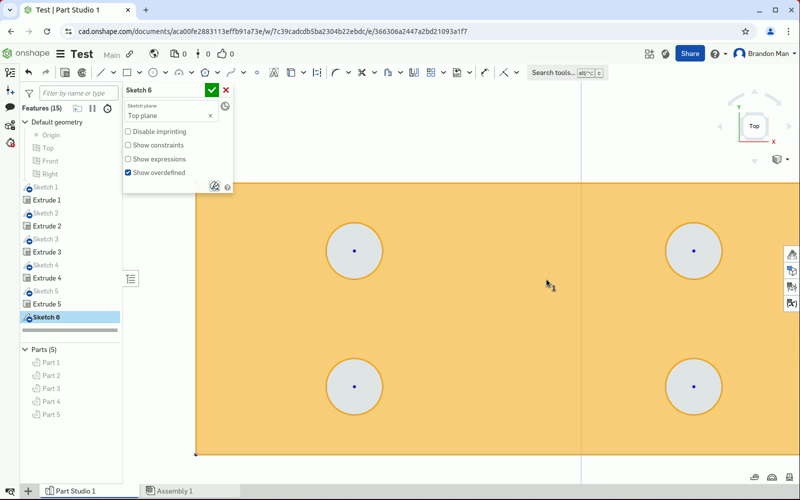
scroll(-6)
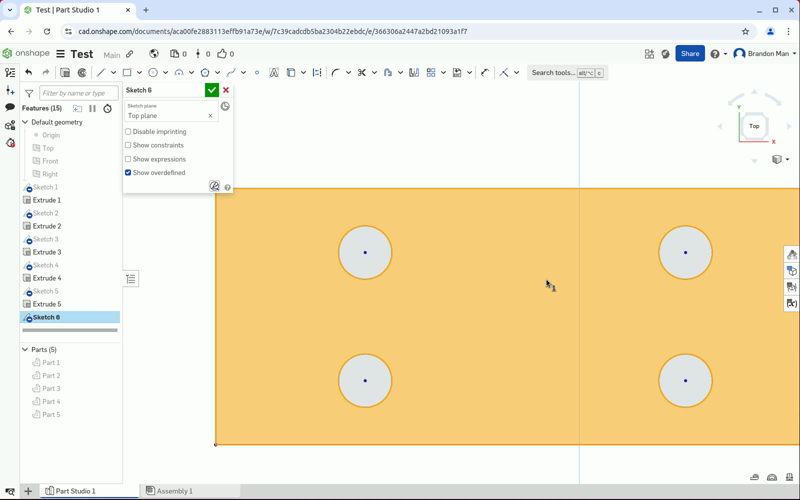
scroll(-6)
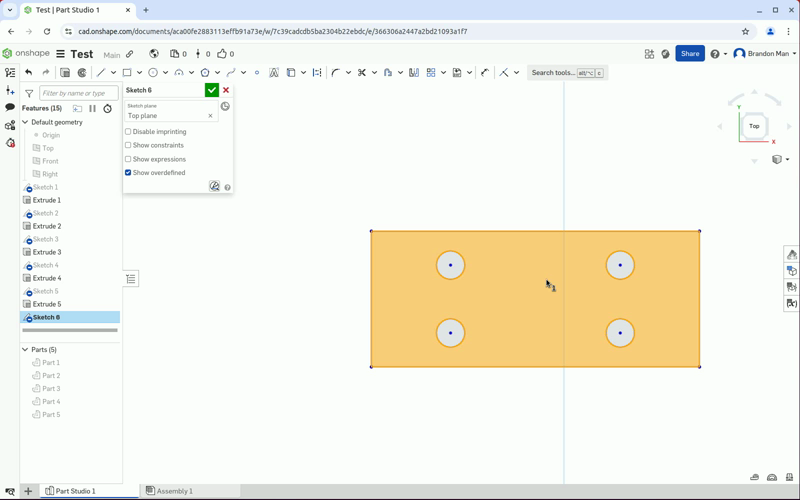
scroll(-6)
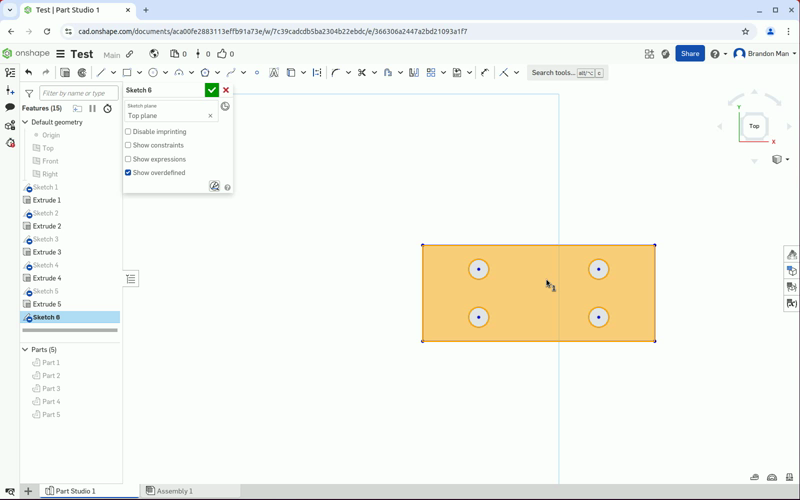
scroll(-6)
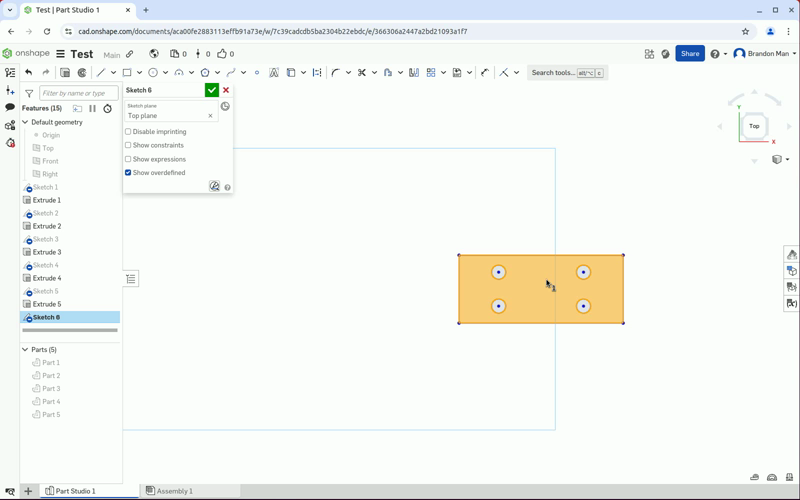
scroll(-6)
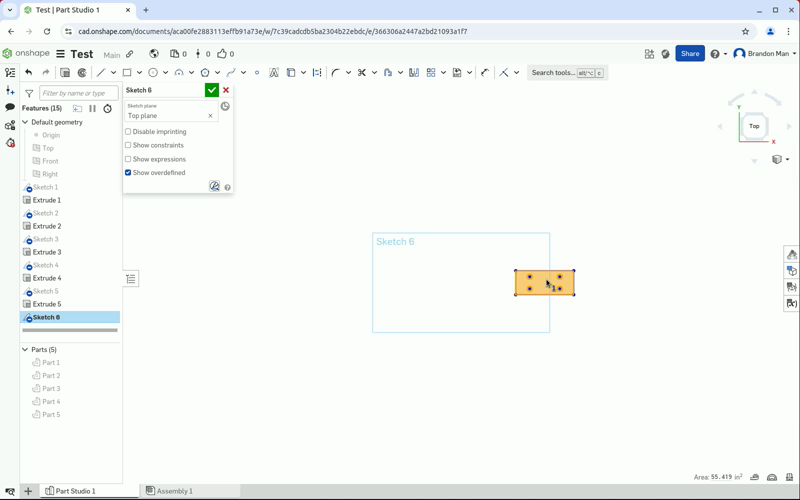
mouse_move(73, 352)
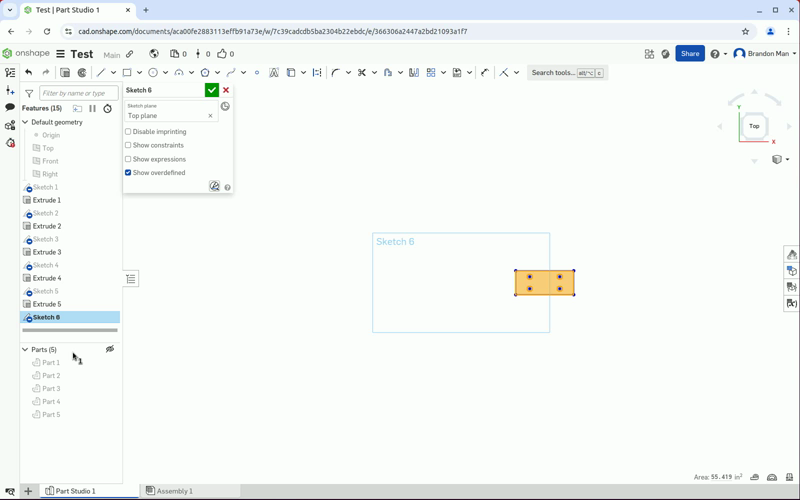
key(shift+y)
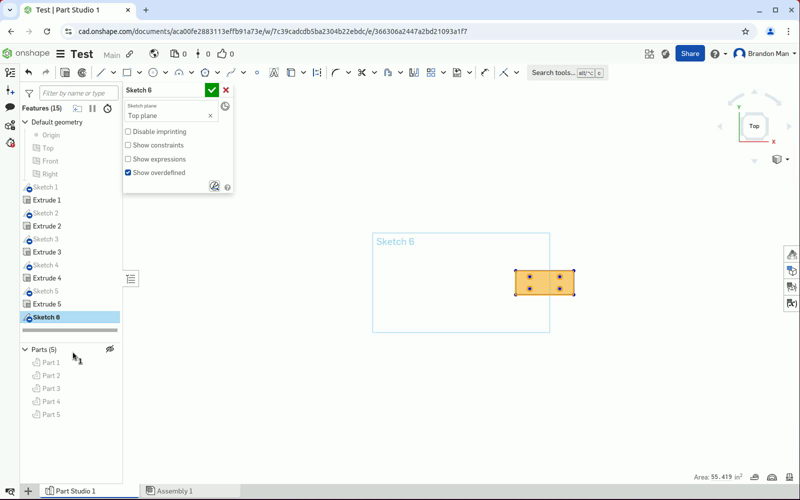
key(shift+e)
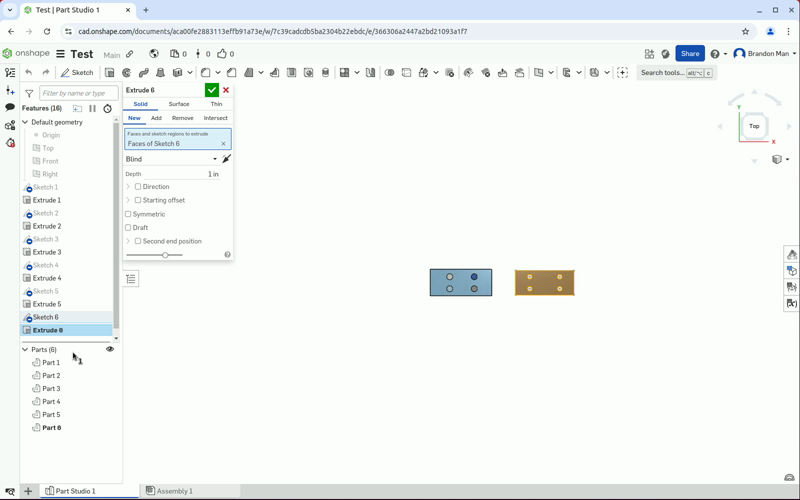
mouse_move(143, 106)
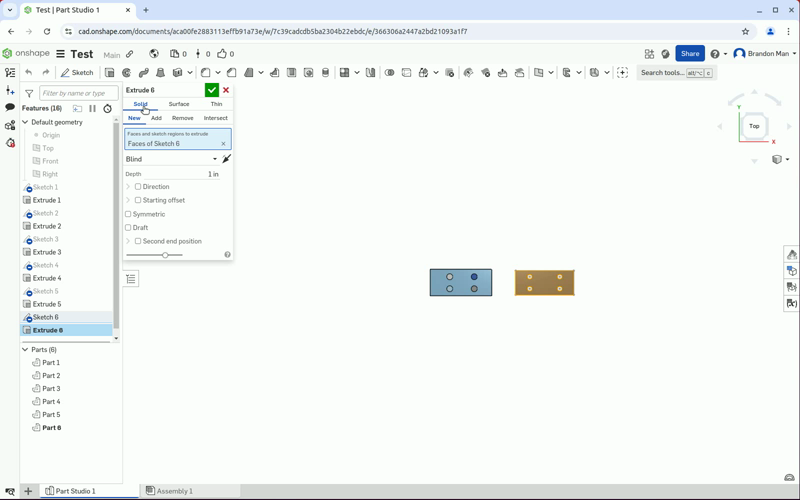
click(143, 106)
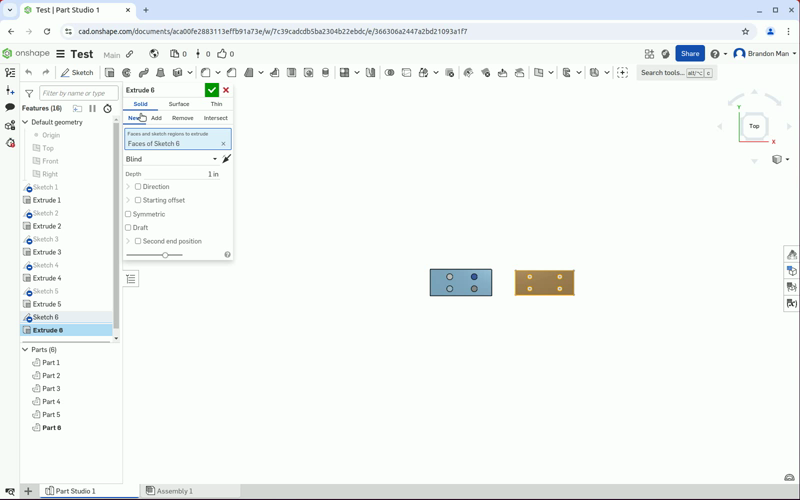
mouse_move(137, 120)
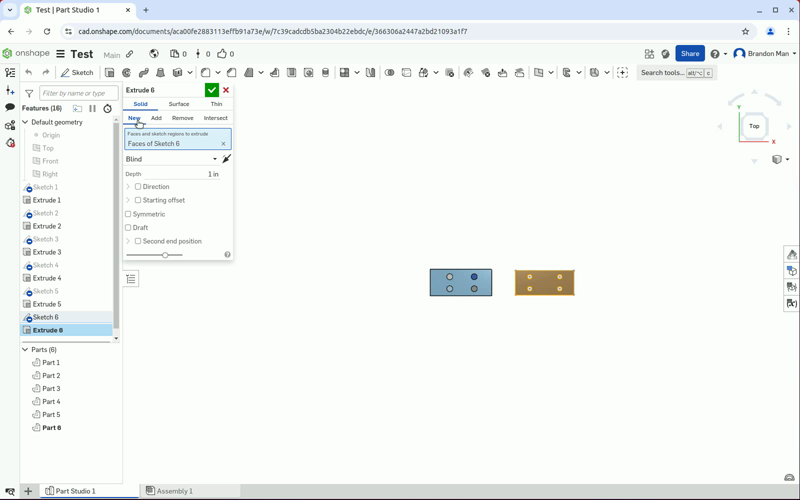
click(137, 120)
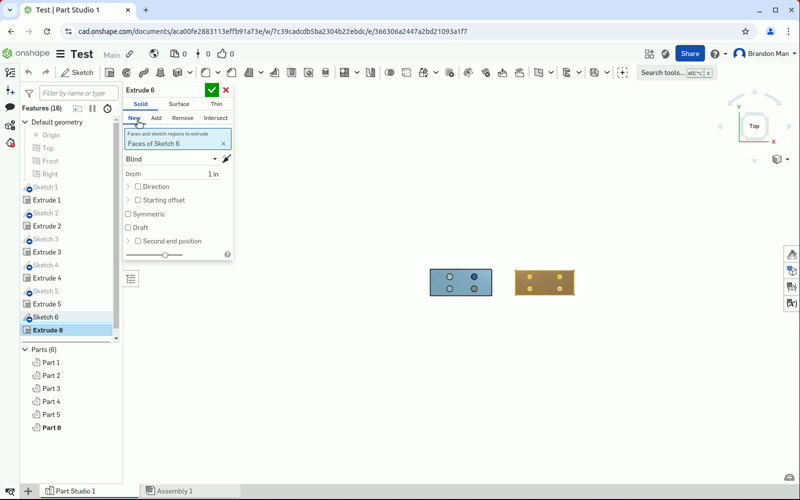
key(tab, 4)
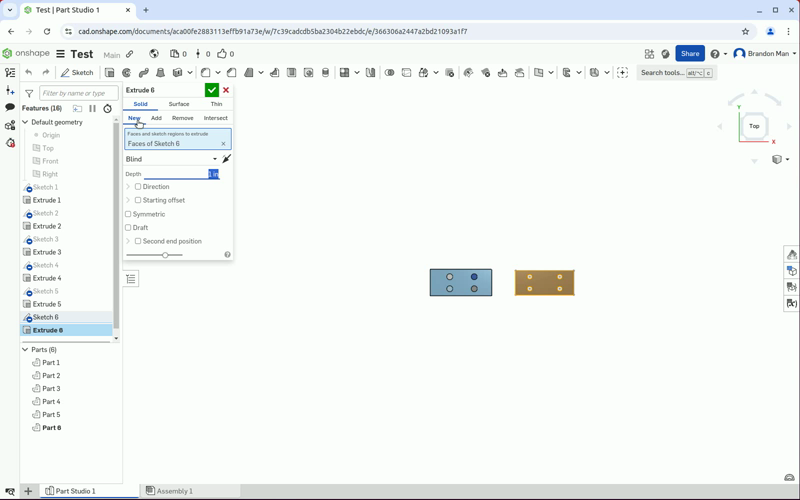
text(0.963)
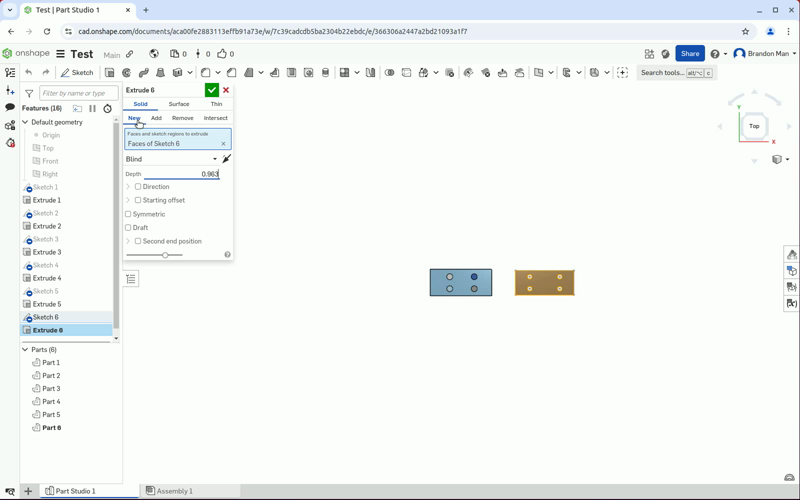
key(enter)
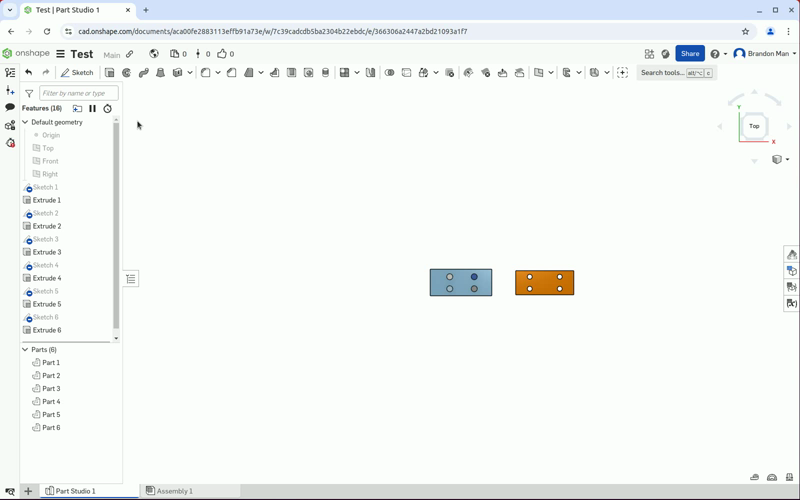
key(shift+h)
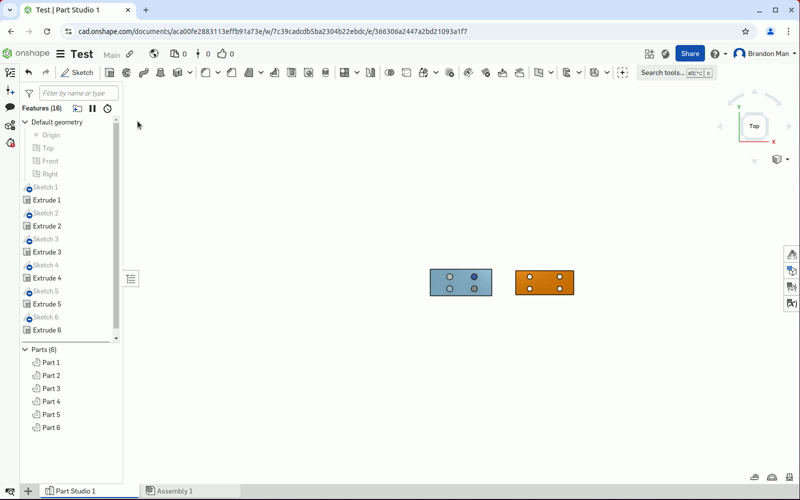
key(shift+h)
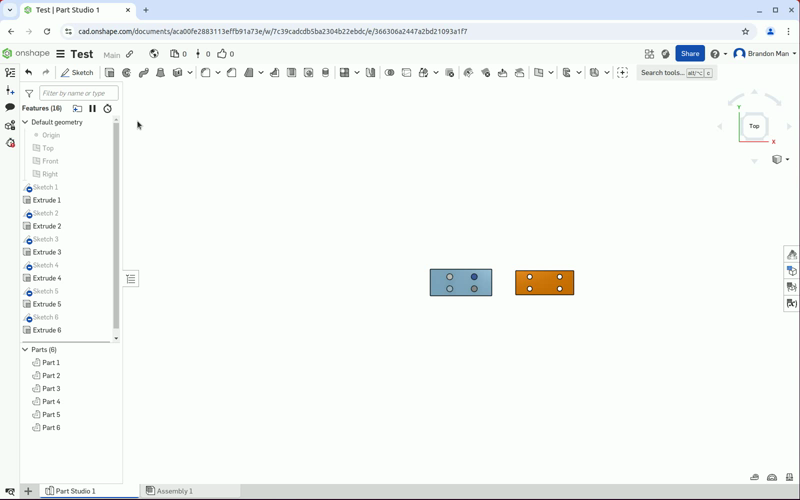
mouse_move(69, 189)
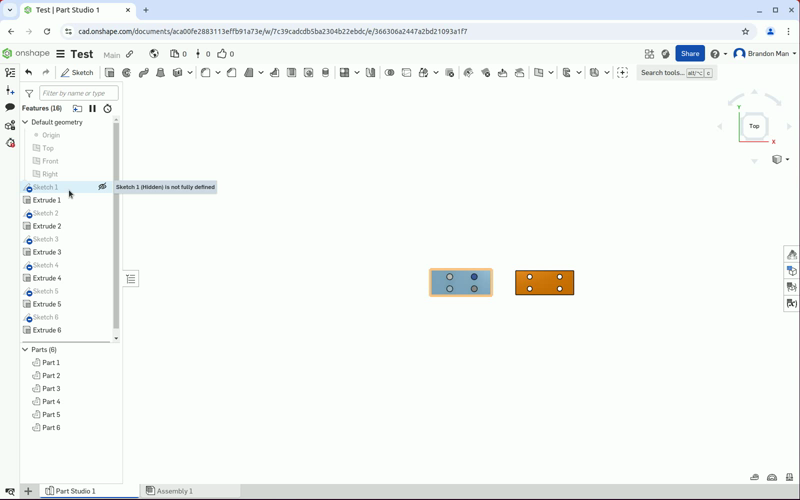
click(69, 189)
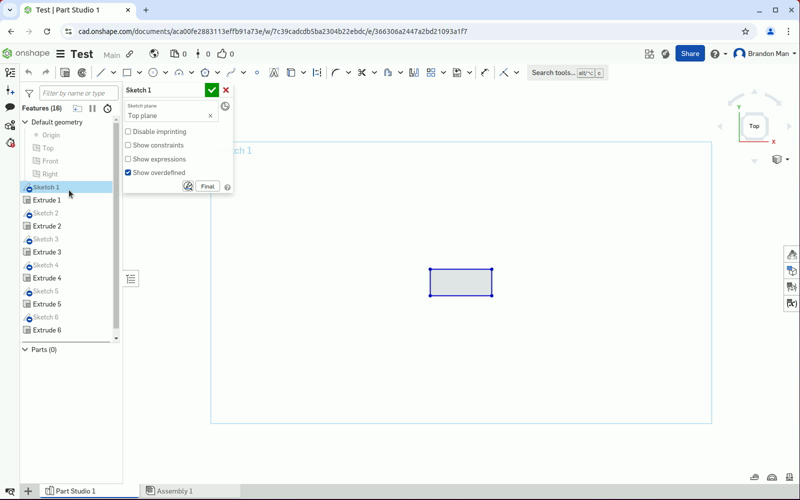
mouse_move(229, 92)
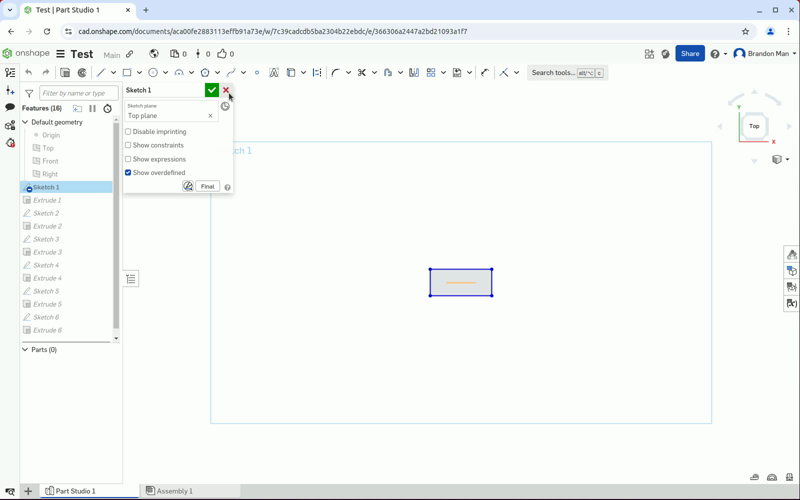
click(229, 92)
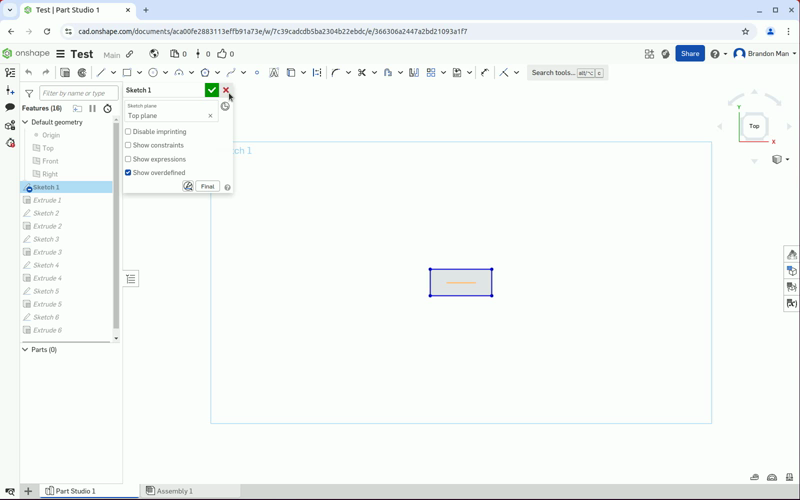
key(shift+s)
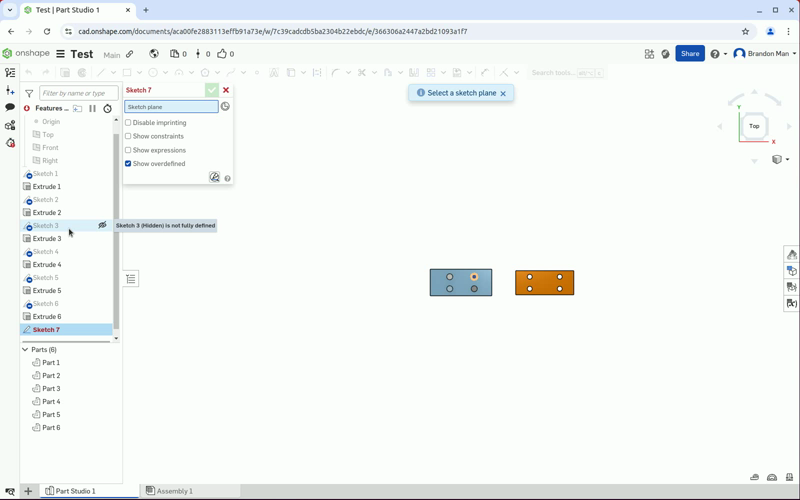
scroll(3)
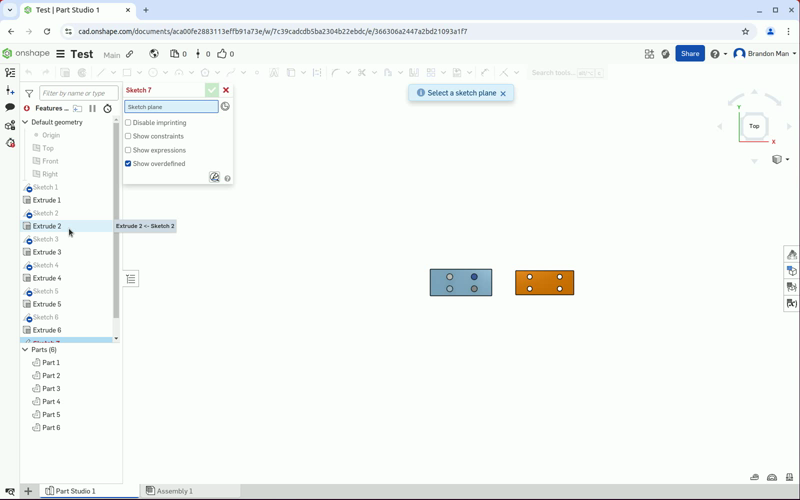
mouse_move(69, 150)
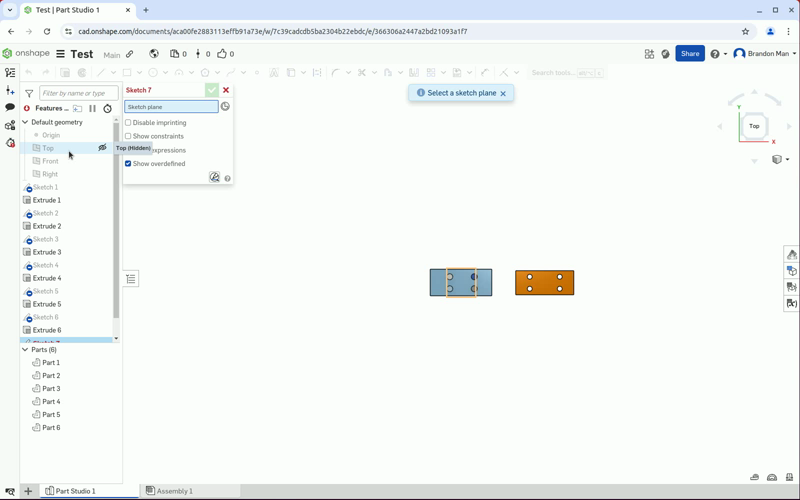
click(69, 150)
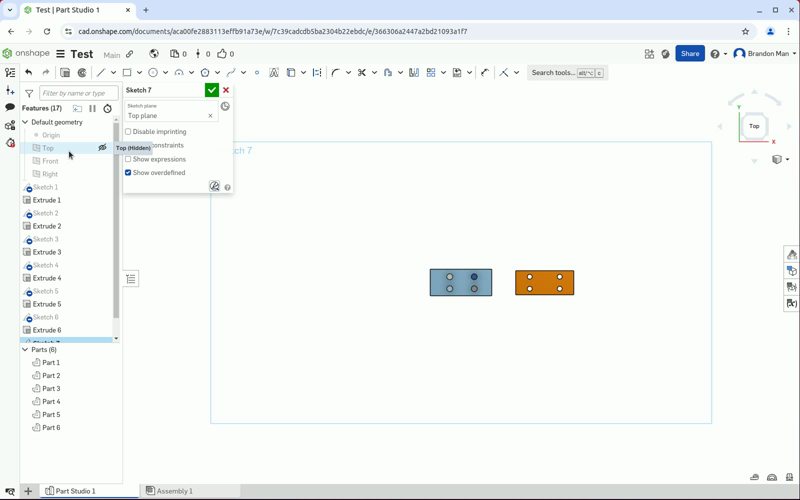
mouse_move(73, 352)
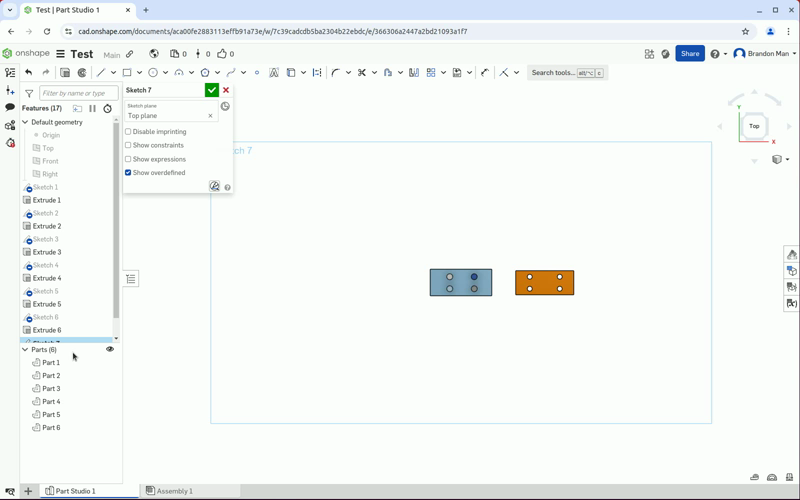
key(y)
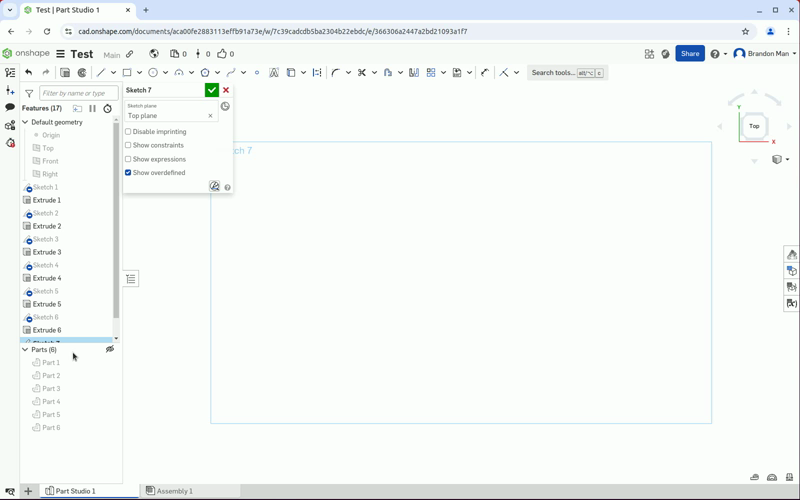
key(l)
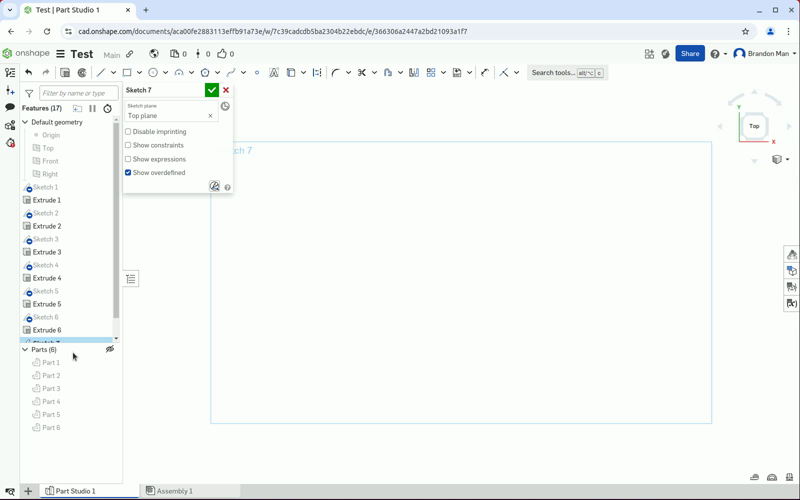
key_down(shift)
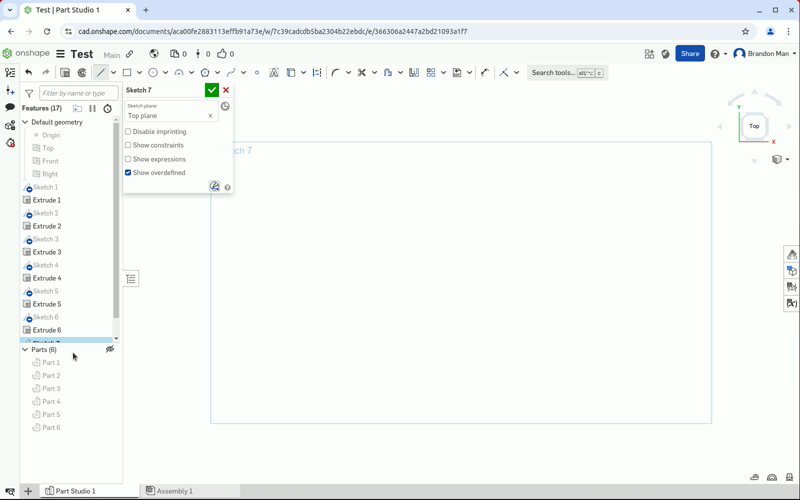
mouse_move(401, 339)
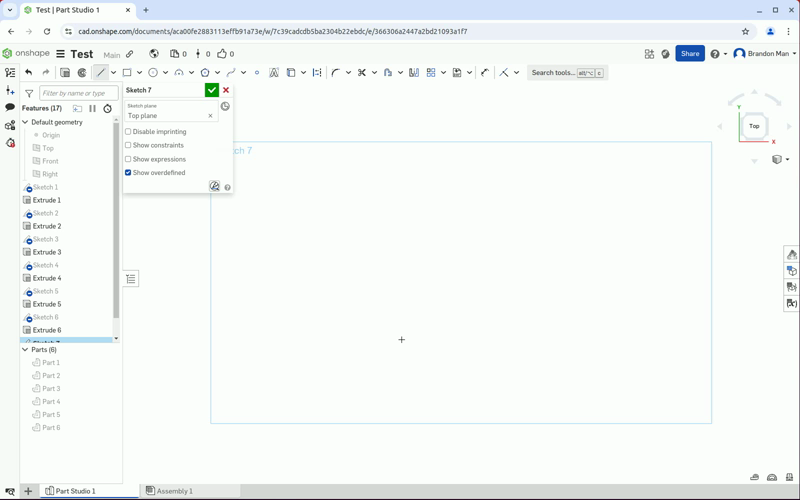
click(401, 339)
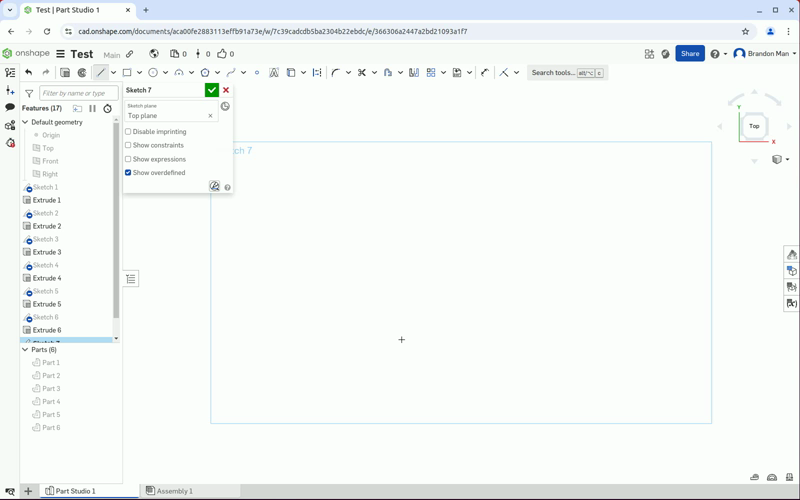
key_up(shift)
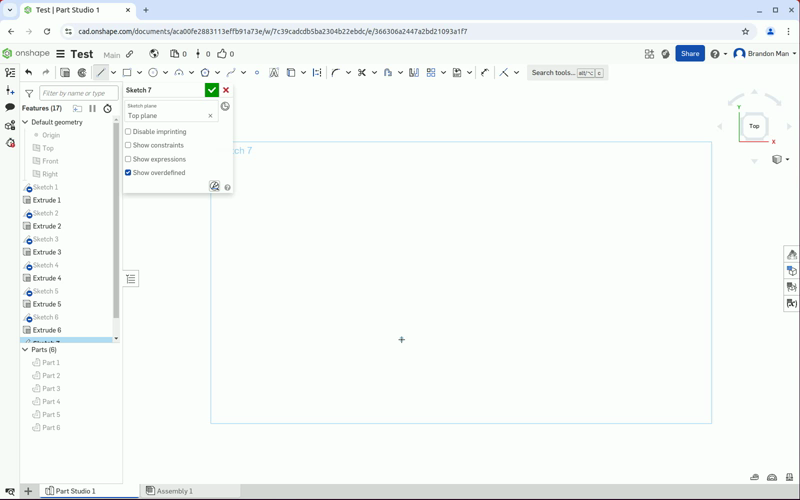
key_down(shift)
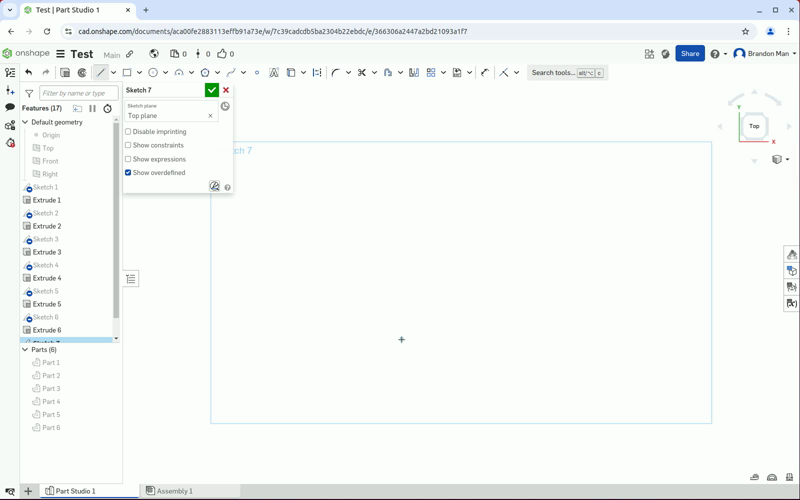
mouse_move(519, 339)
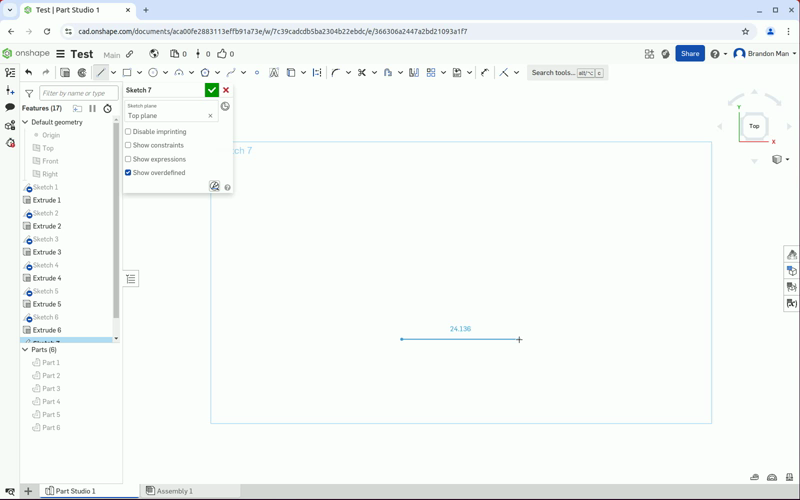
click(519, 339)
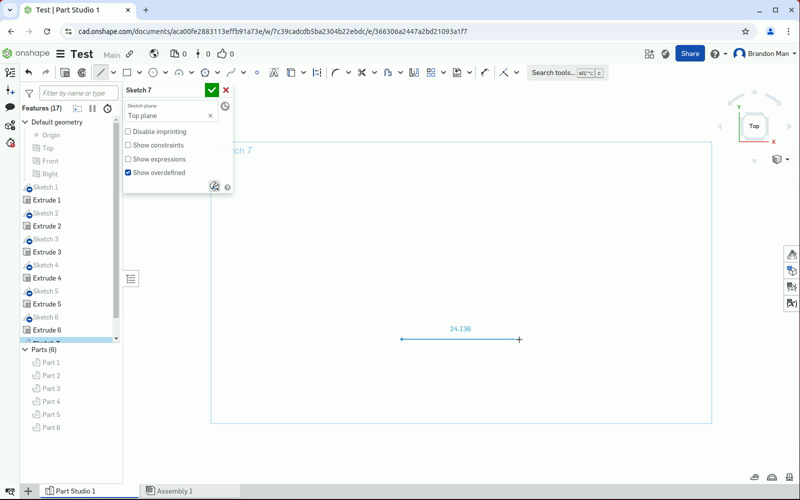
key_up(shift)
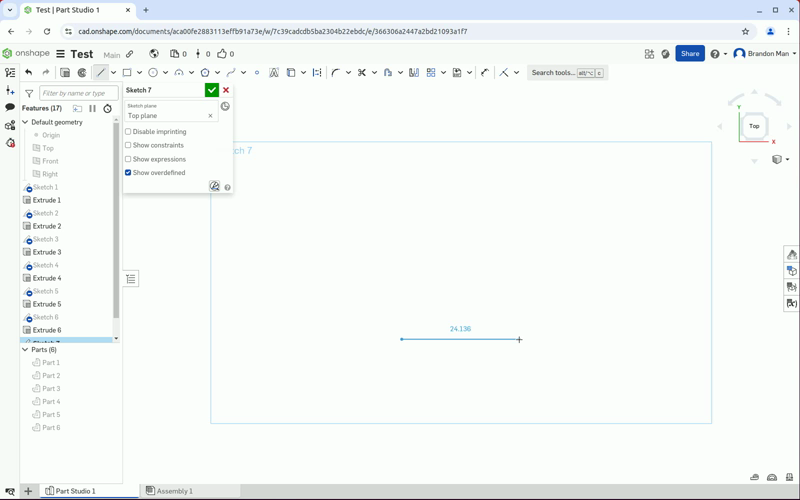
key_down(shift)
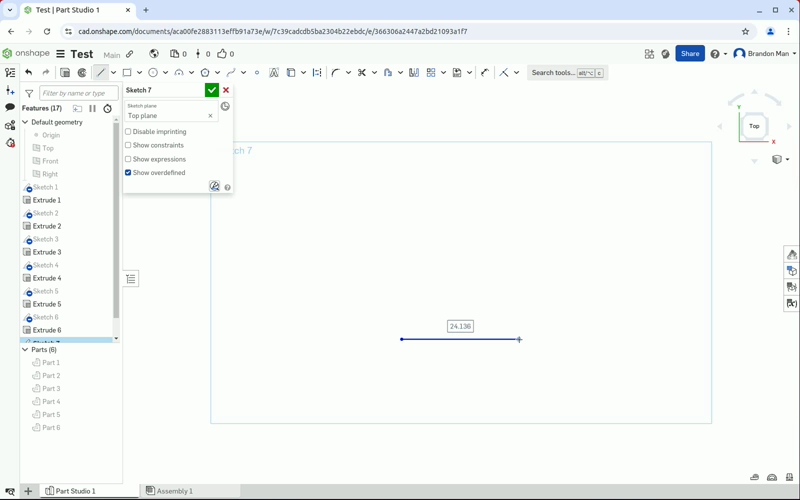
mouse_move(519, 225)
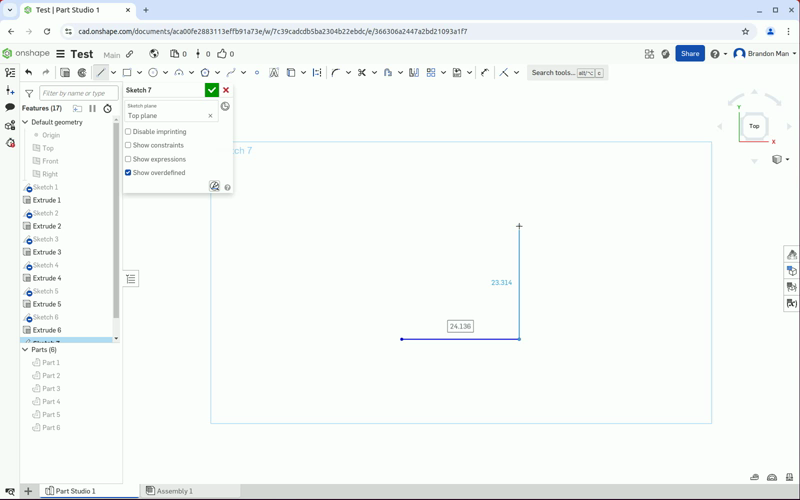
click(519, 225)
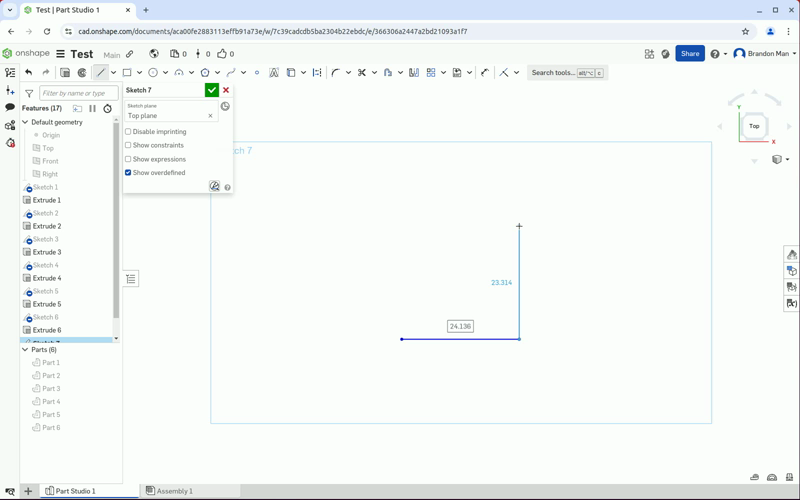
key_up(shift)
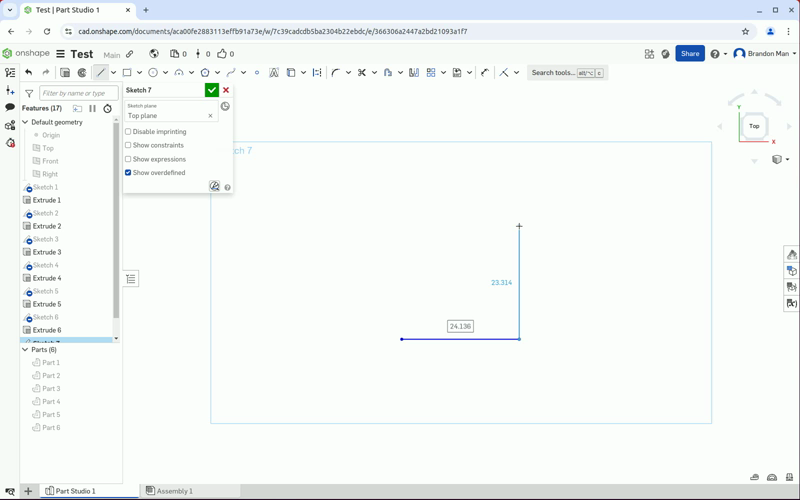
key_down(shift)
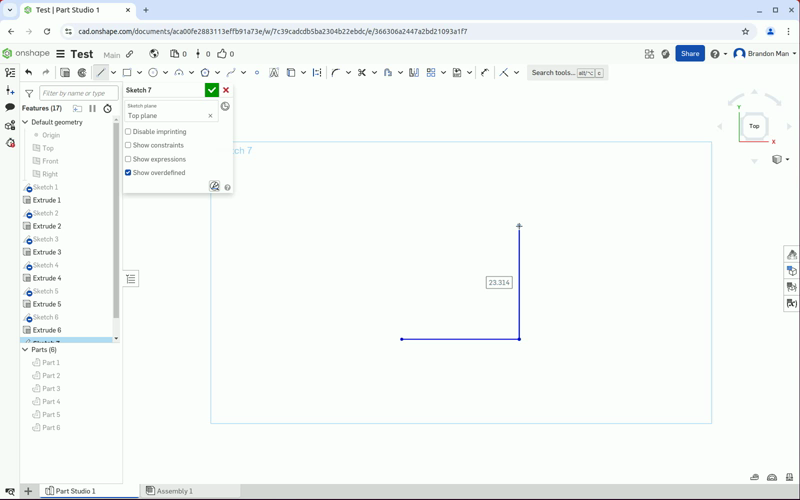
mouse_move(401, 225)
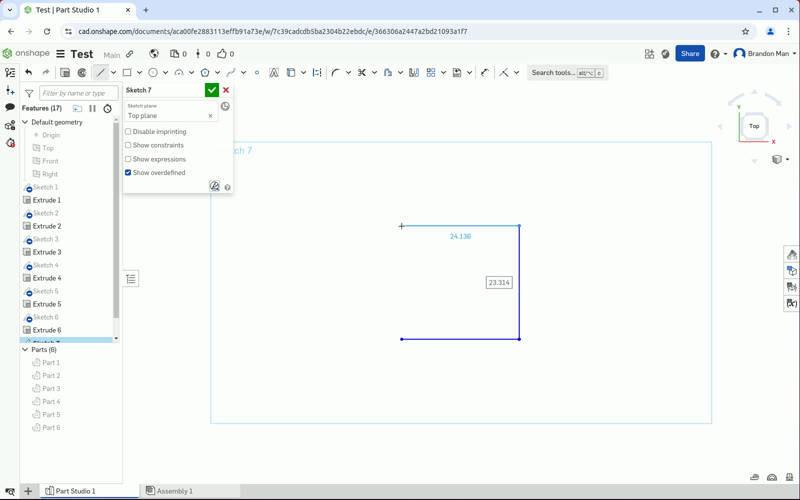
click(401, 225)
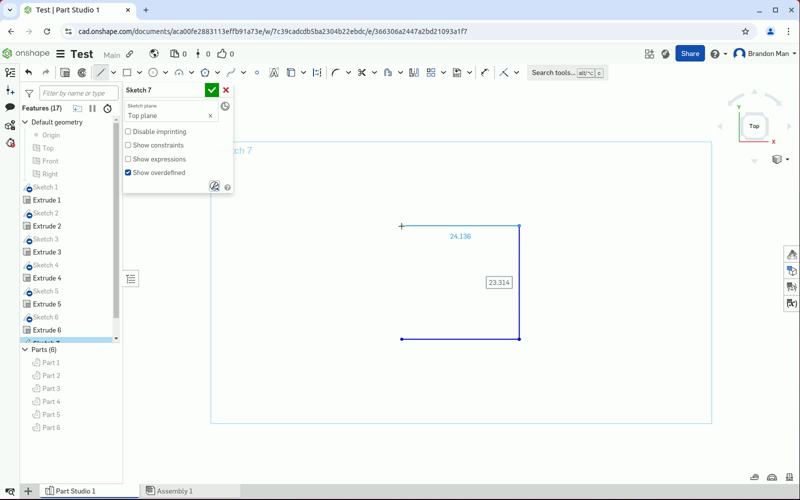
key_up(shift)
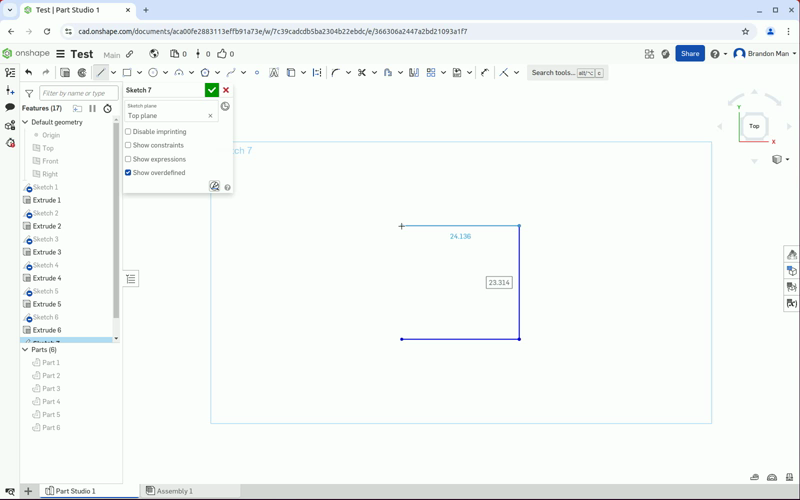
key_down(shift)
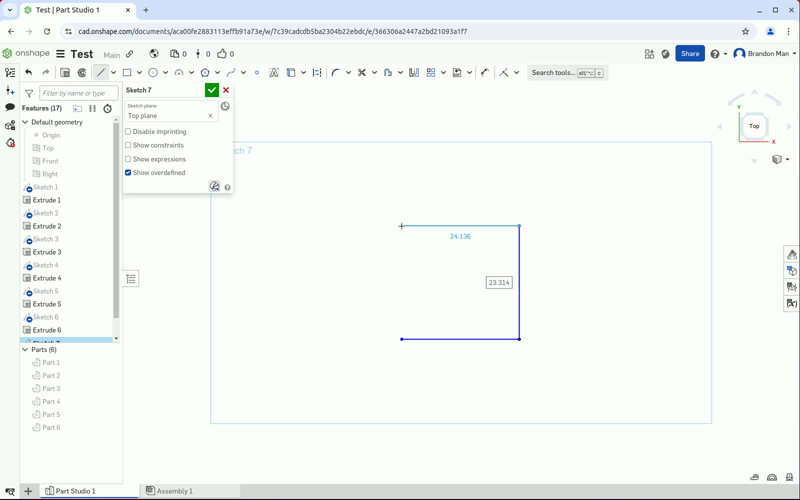
mouse_move(401, 339)
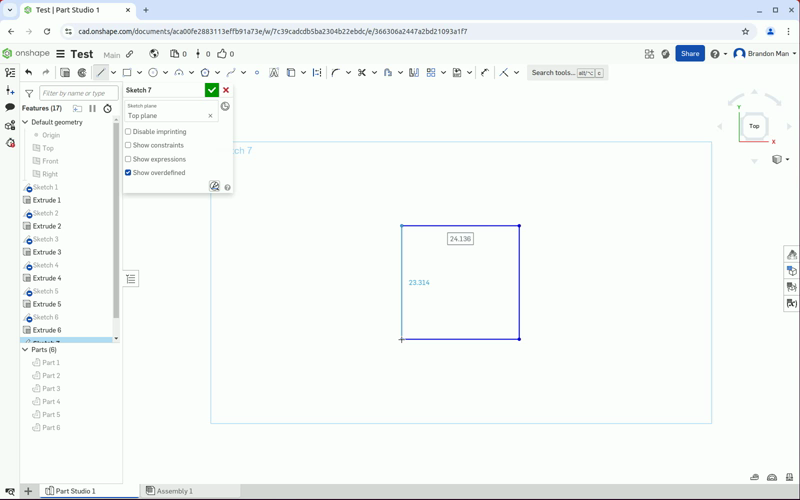
key_up(shift)
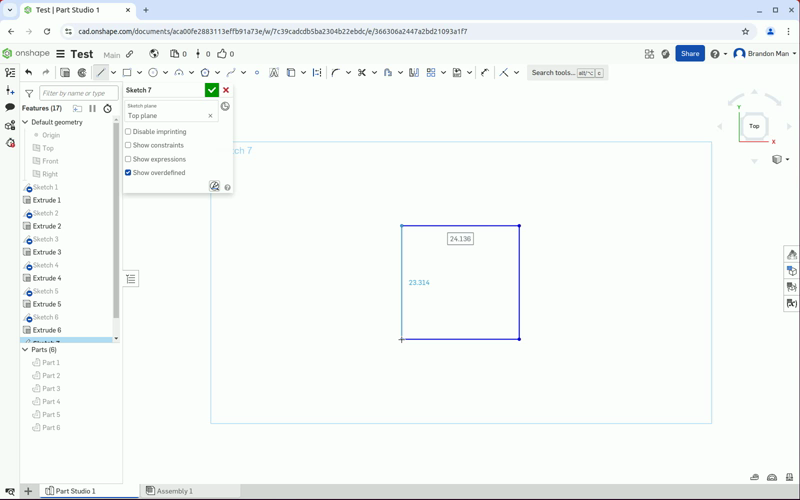
click(401, 339)
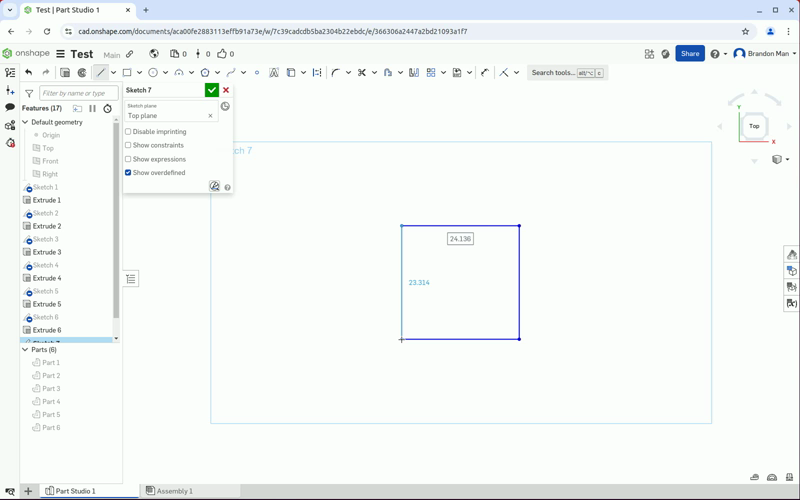
key(esc)
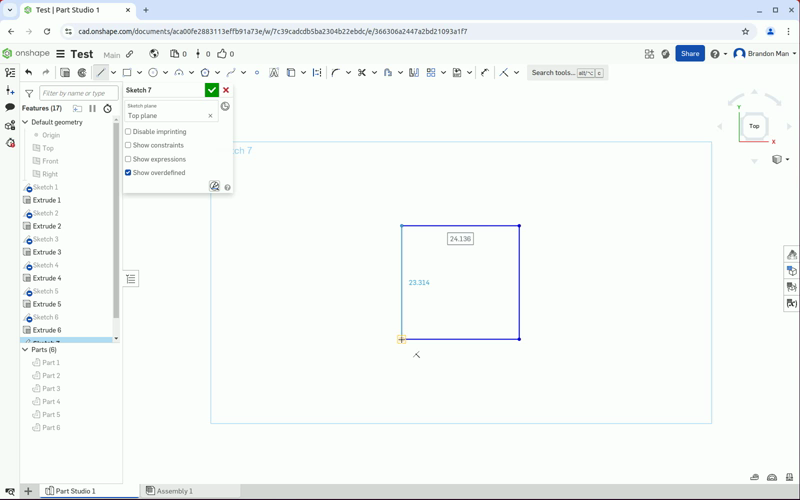
key(l)
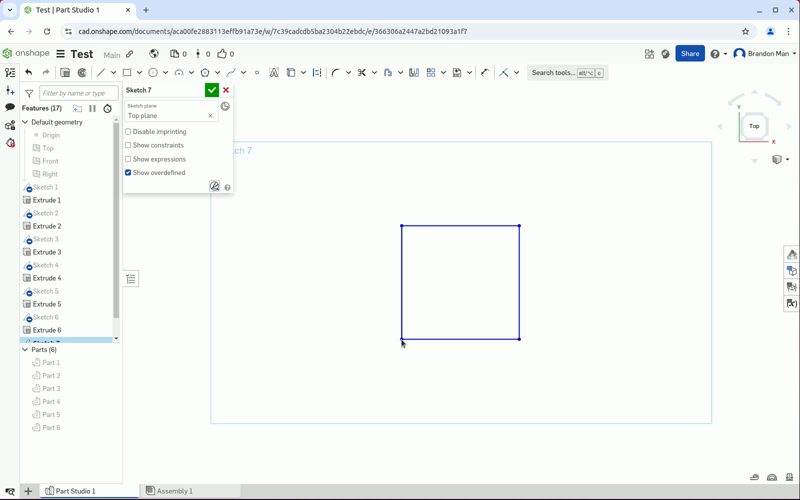
key_down(shift)
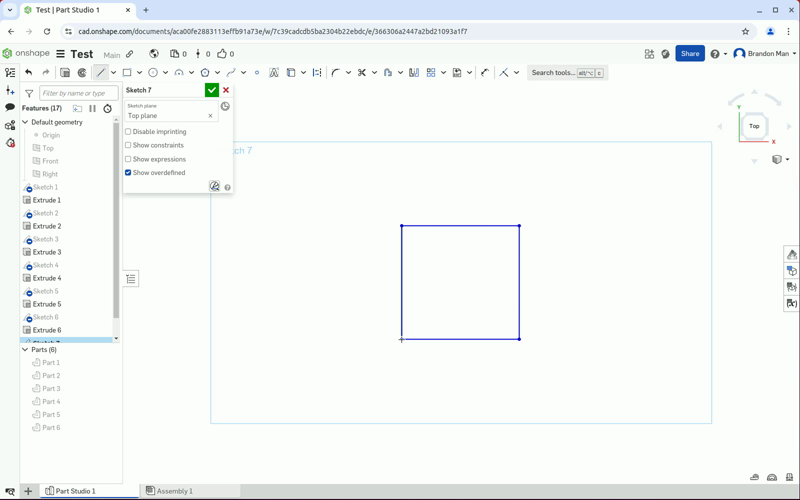
mouse_move(444, 297)
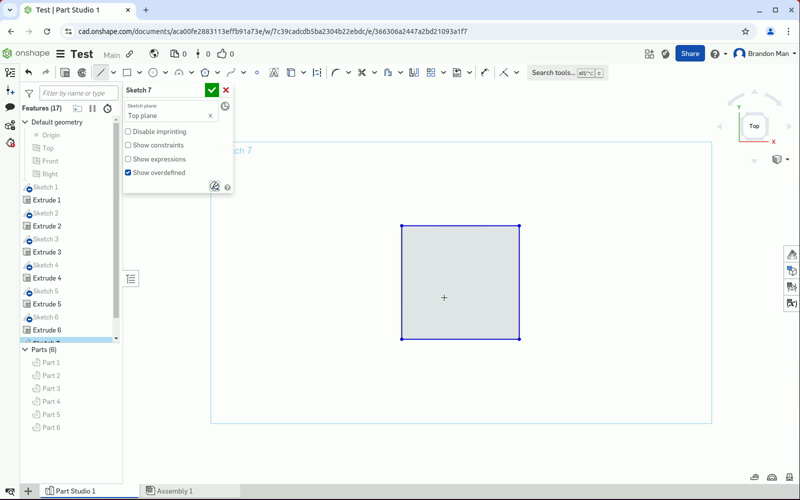
click(444, 297)
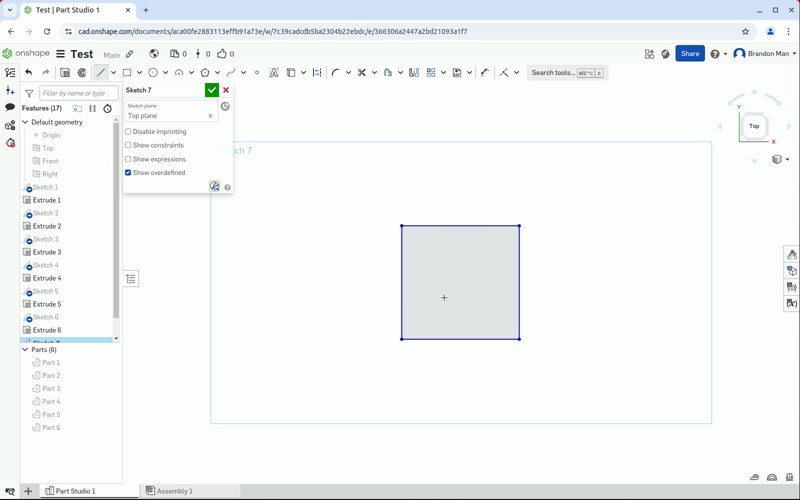
key_up(shift)
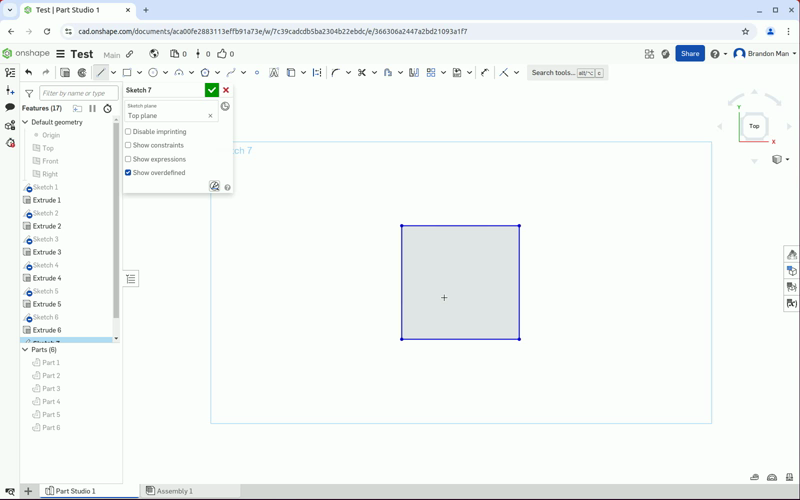
key_down(shift)
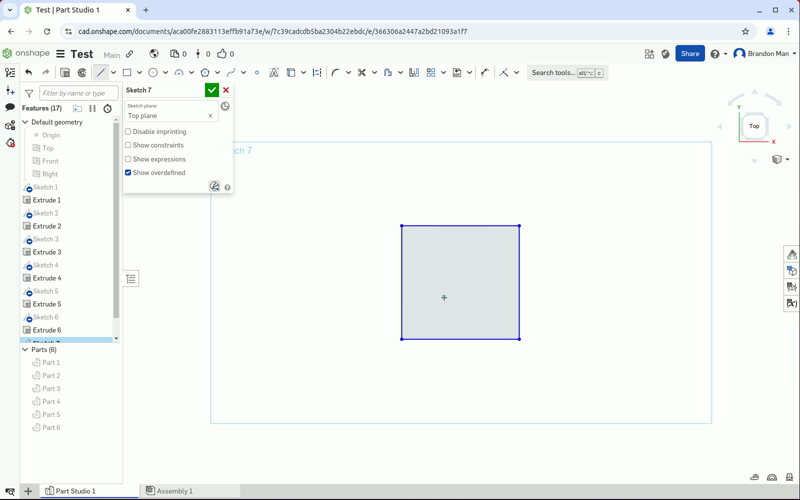
mouse_move(474, 297)
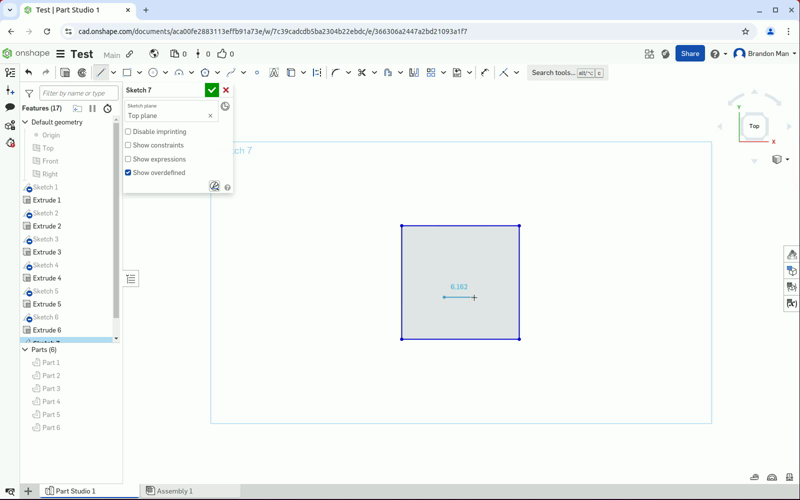
mouse_move(477, 297)
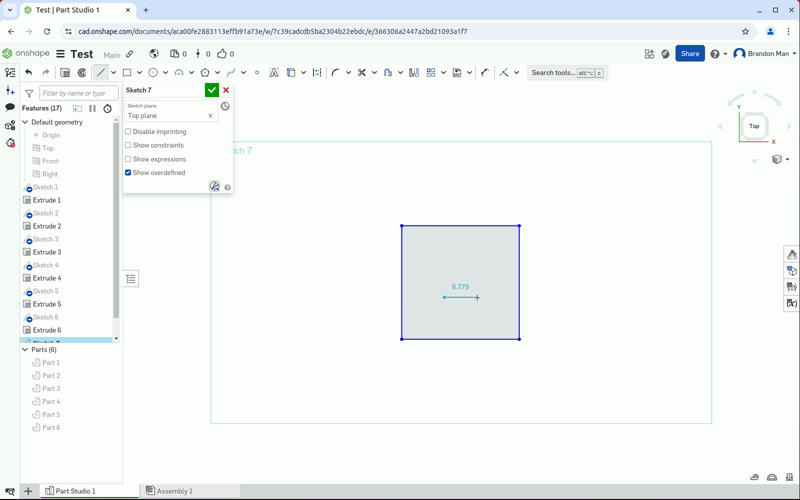
click(477, 297)
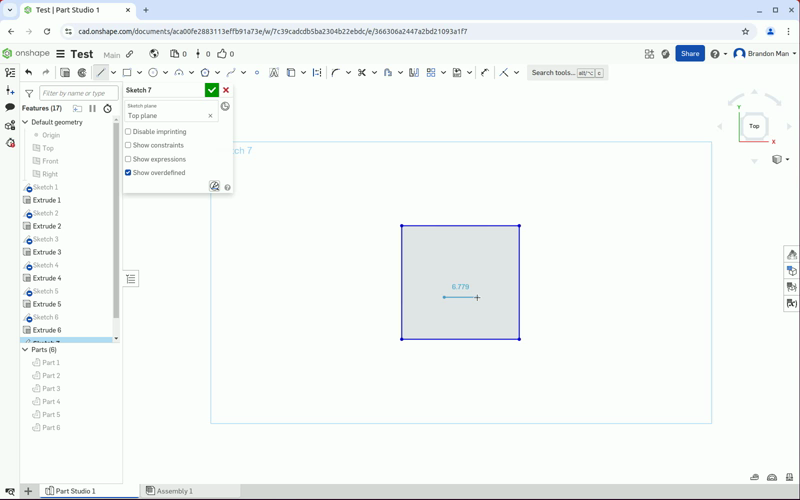
key_up(shift)
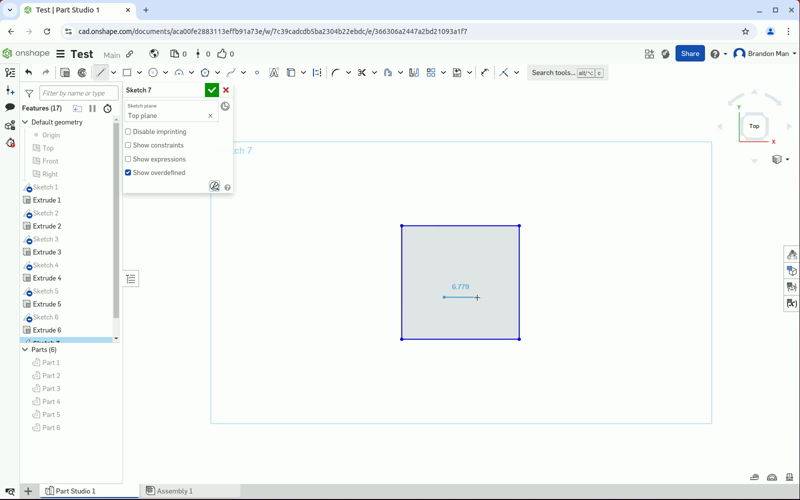
key_down(shift)
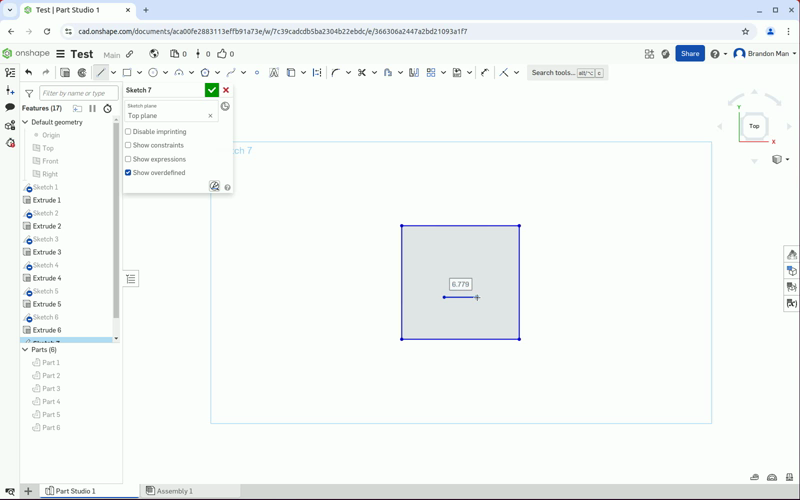
mouse_move(507, 297)
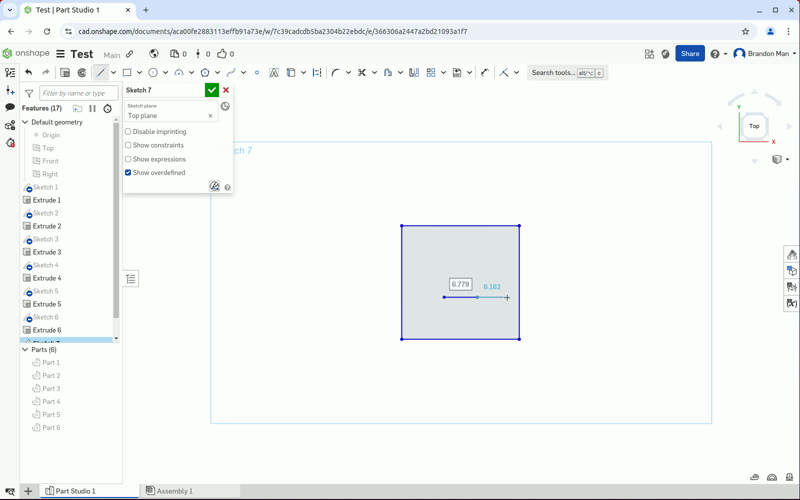
mouse_move(477, 267)
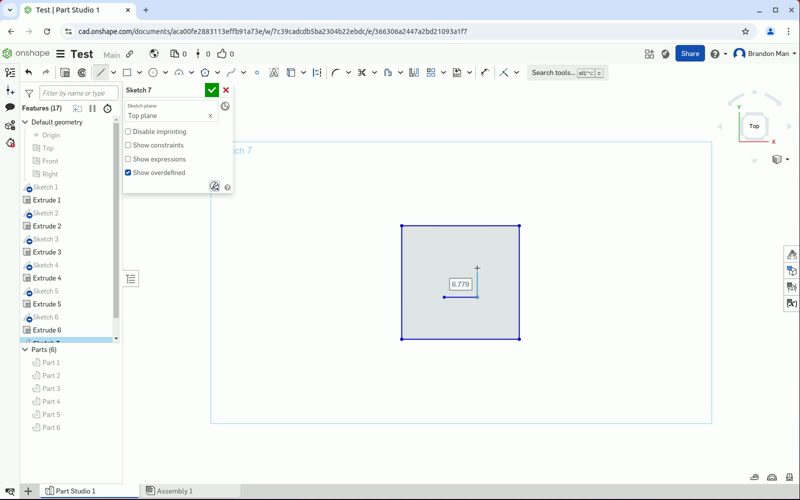
click(477, 267)
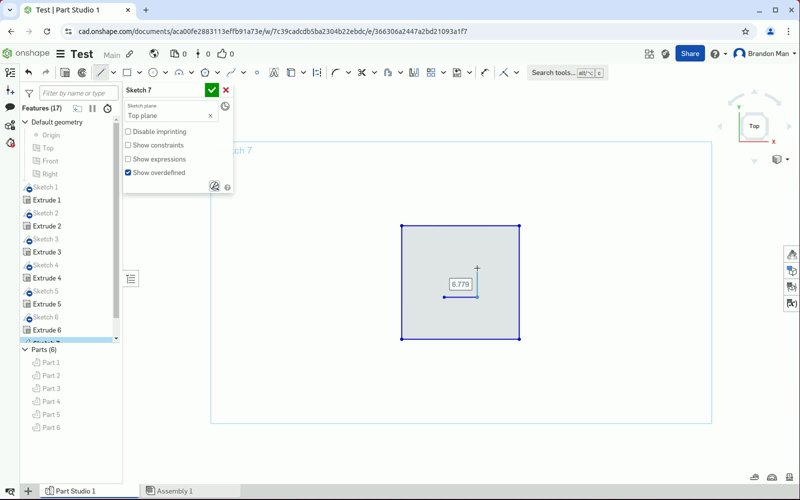
key_up(shift)
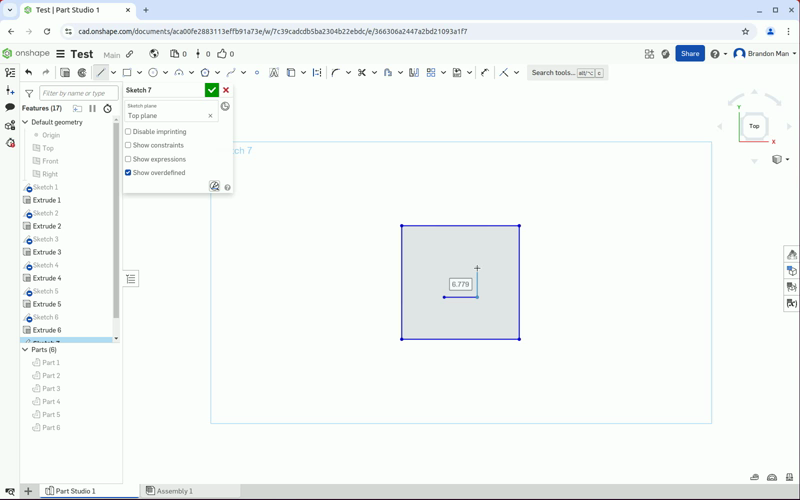
key_down(shift)
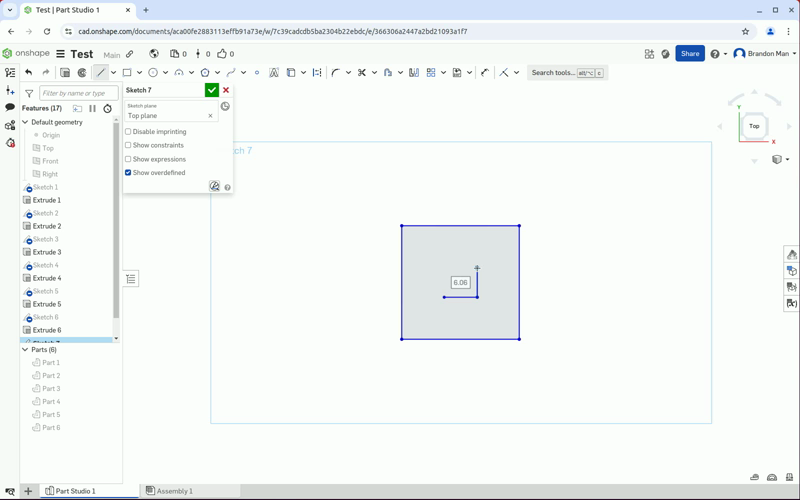
mouse_move(507, 267)
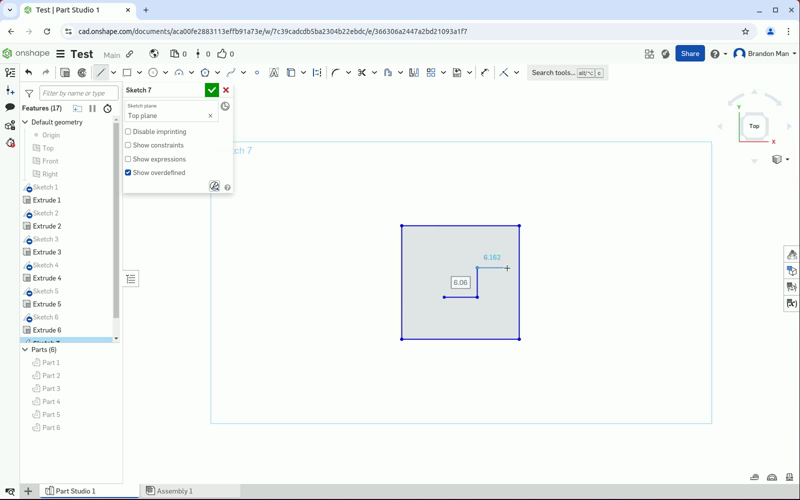
mouse_move(444, 267)
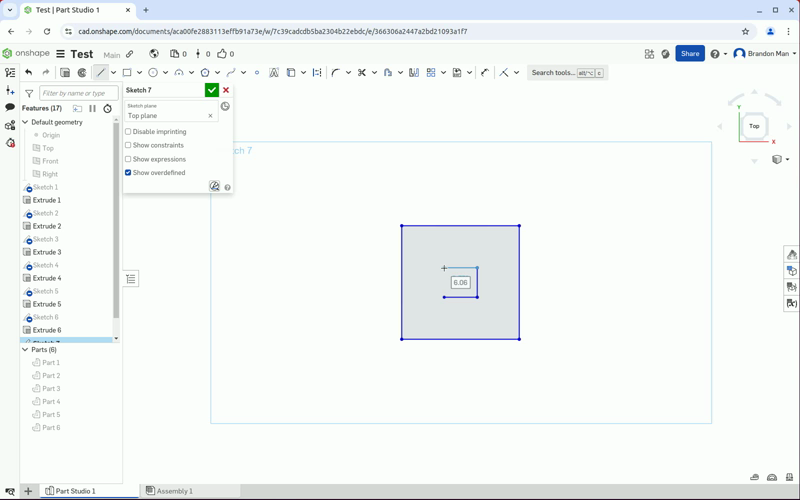
click(444, 267)
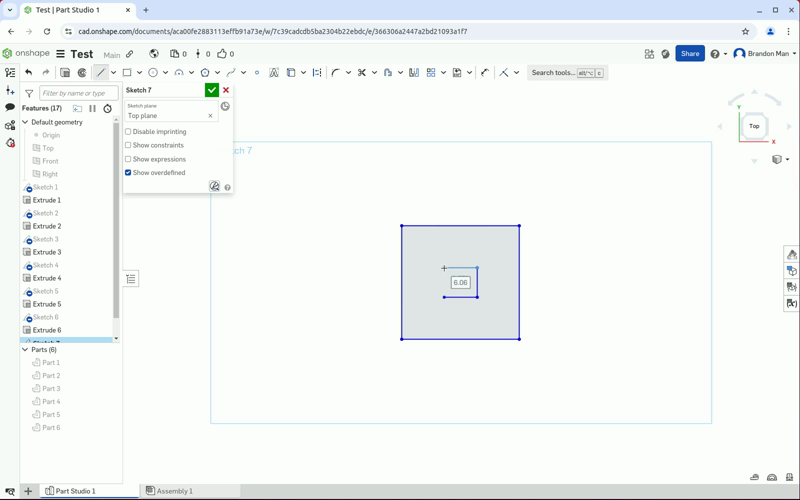
key_up(shift)
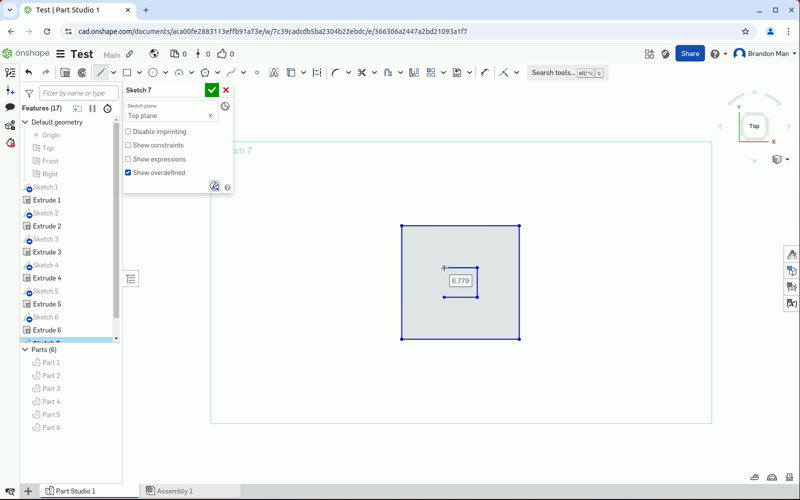
mouse_move(474, 267)
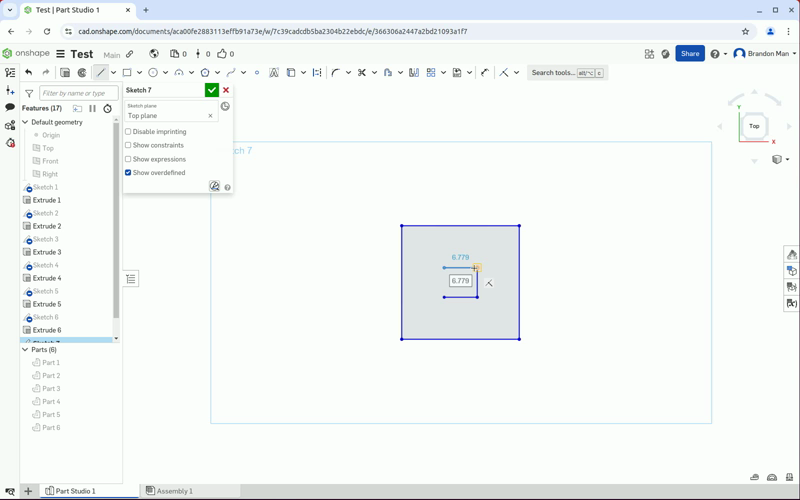
key_down(shift)
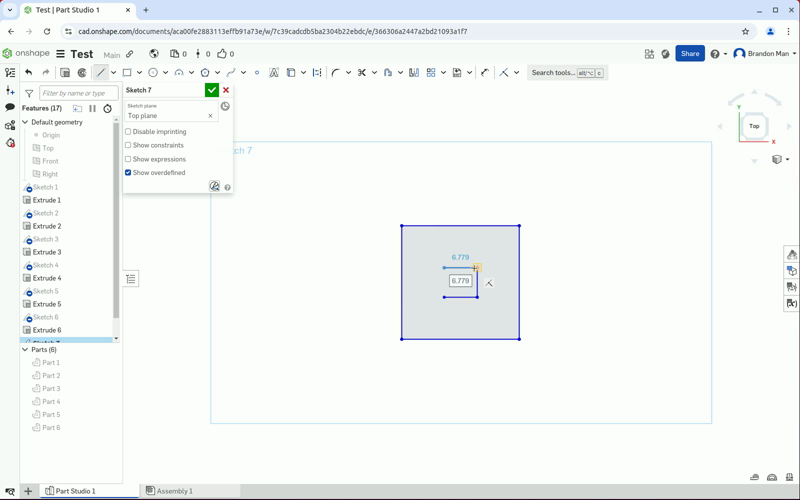
mouse_move(444, 297)
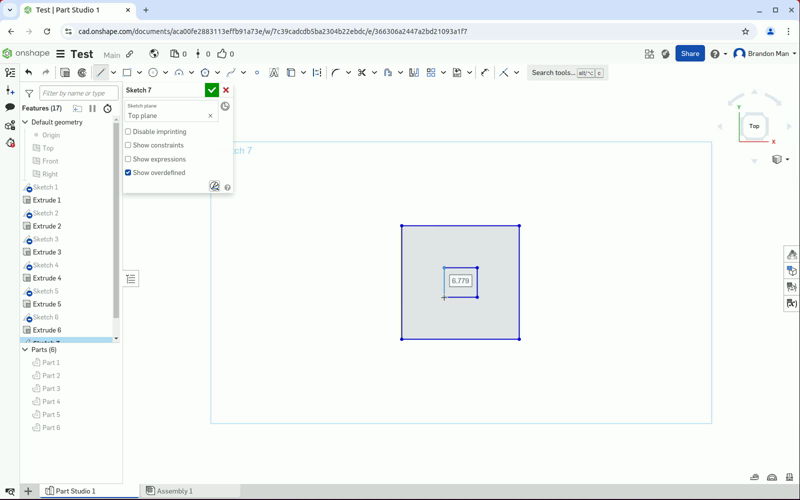
key_up(shift)
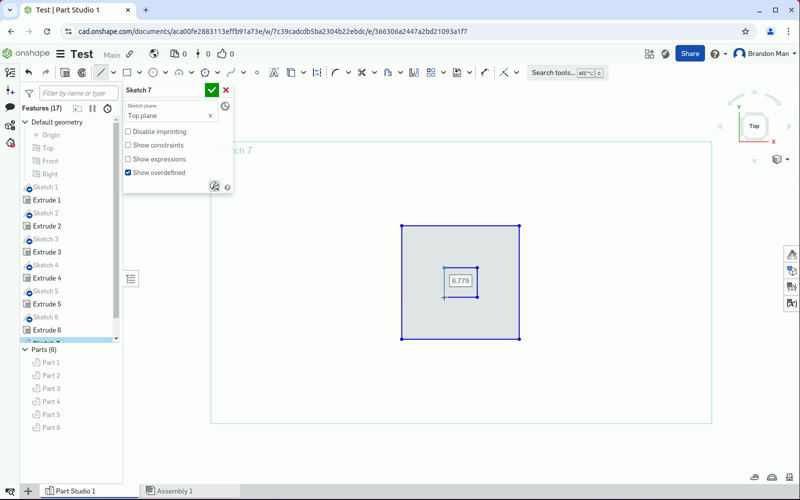
click(444, 297)
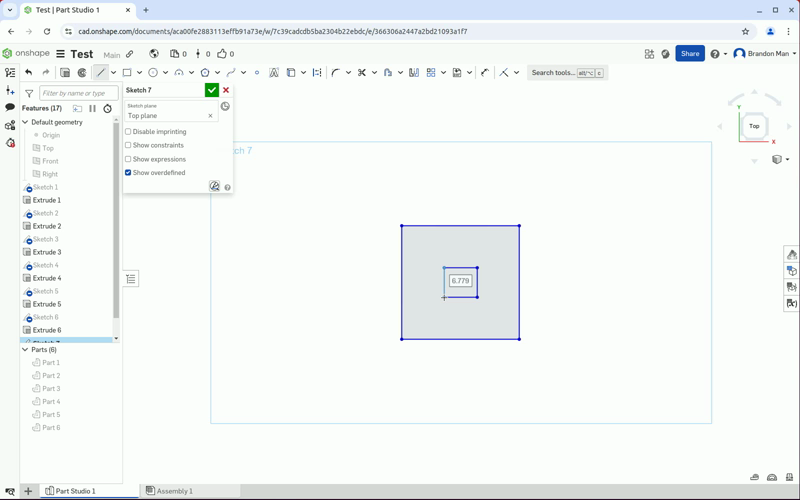
key(esc)
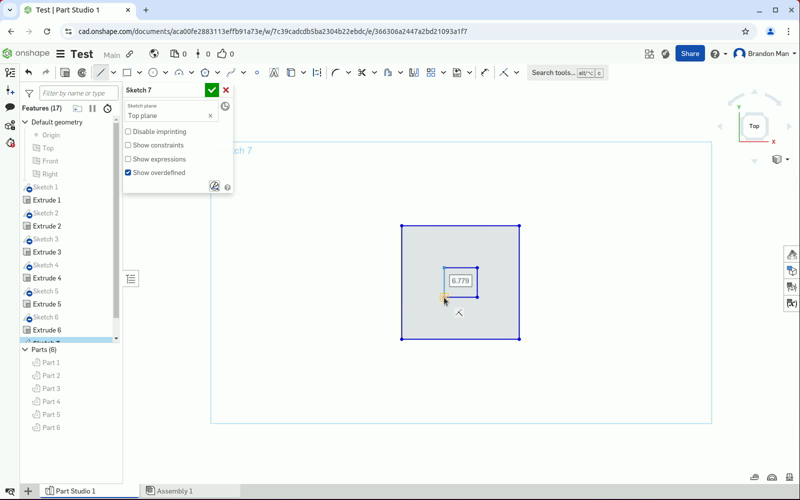
mouse_move(413, 311)
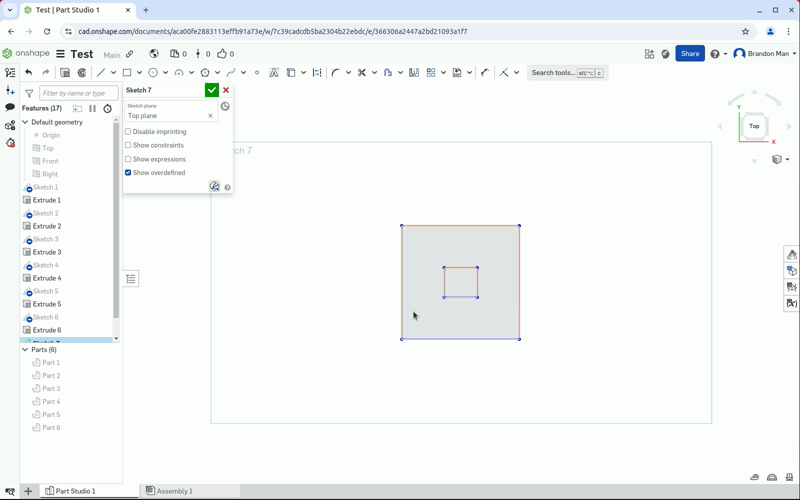
click(413, 311)
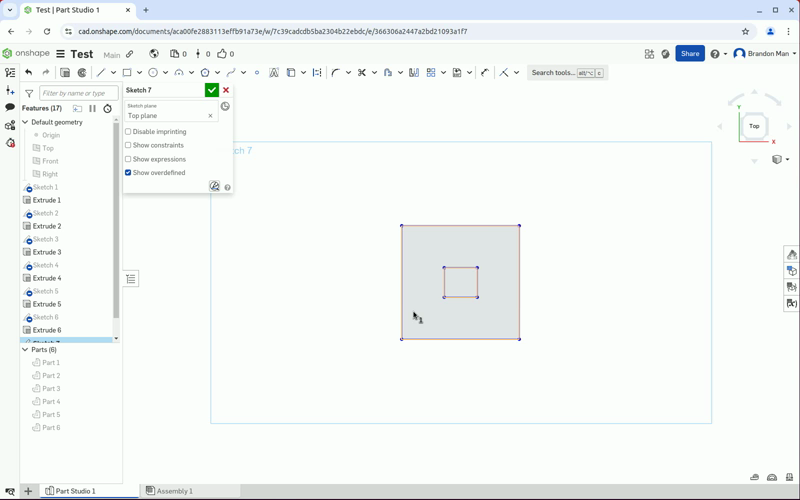
mouse_move(73, 352)
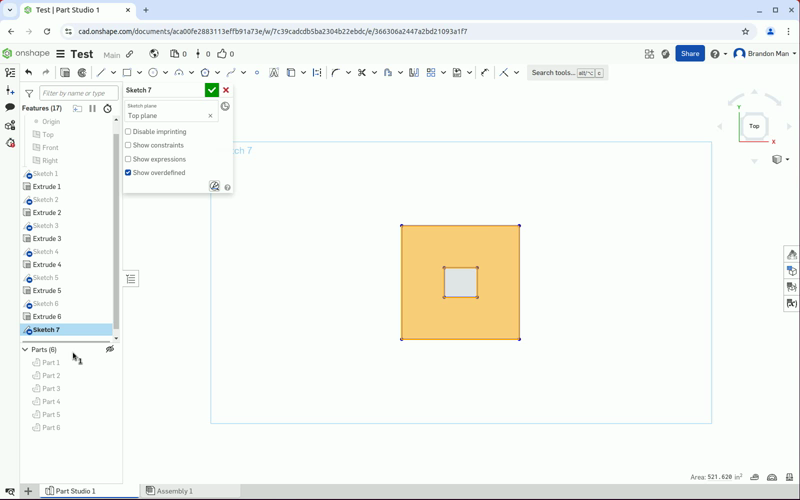
key(shift+y)
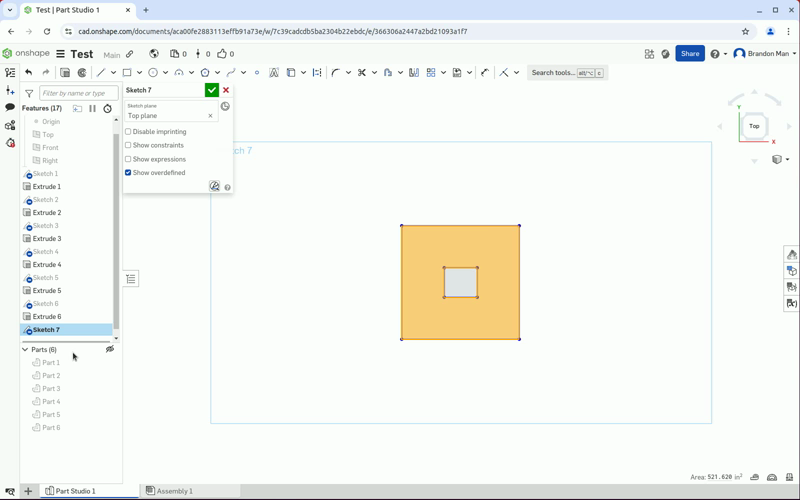
key(shift+e)
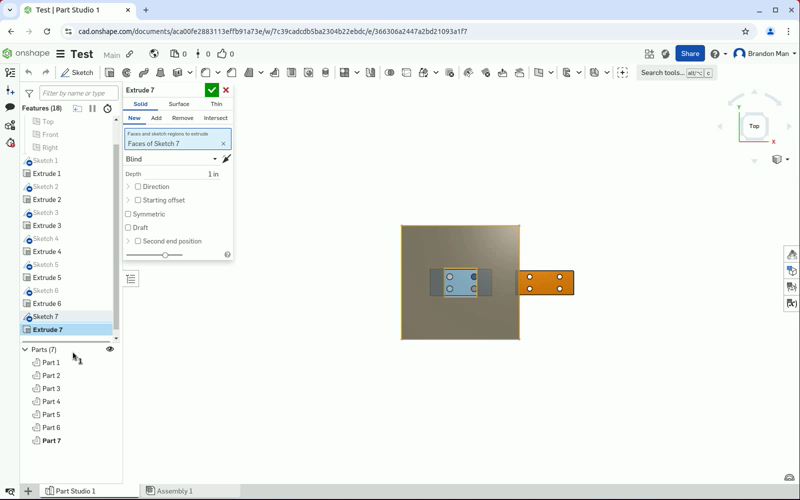
mouse_move(143, 106)
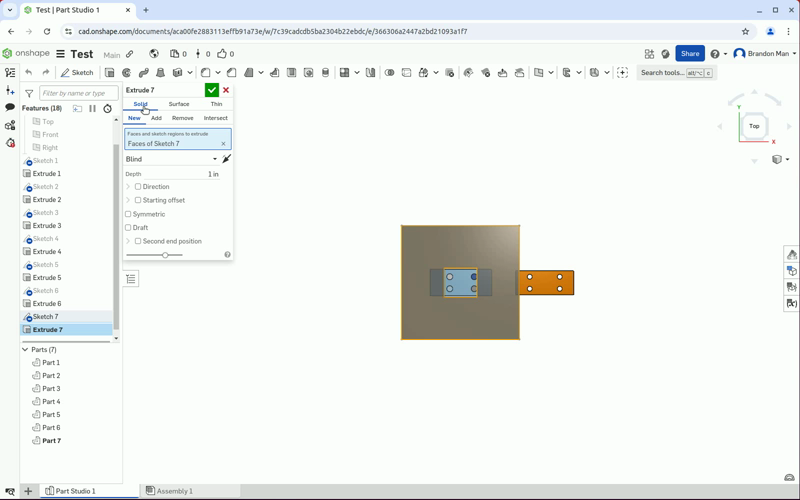
click(143, 106)
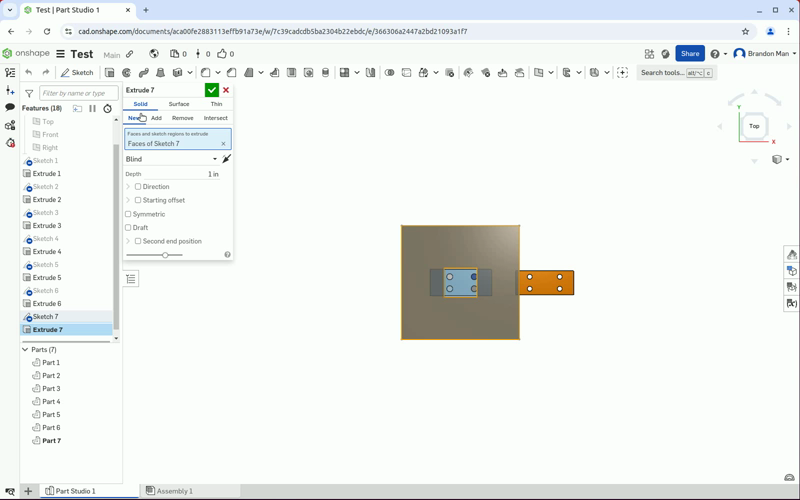
mouse_move(137, 120)
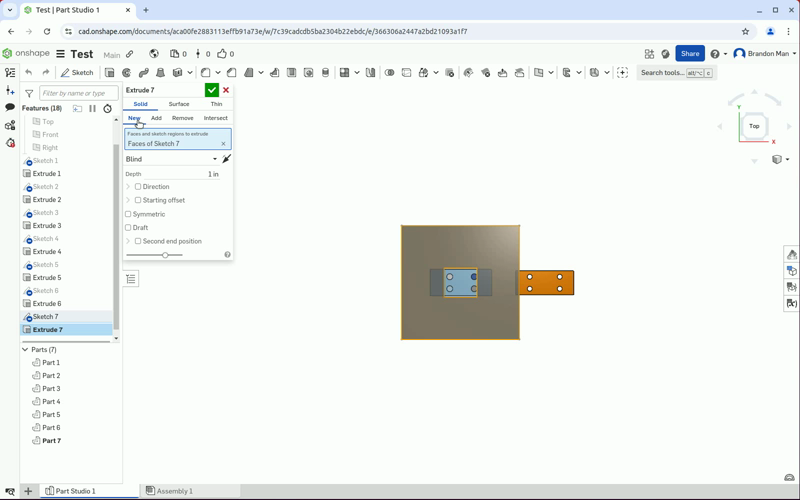
click(137, 120)
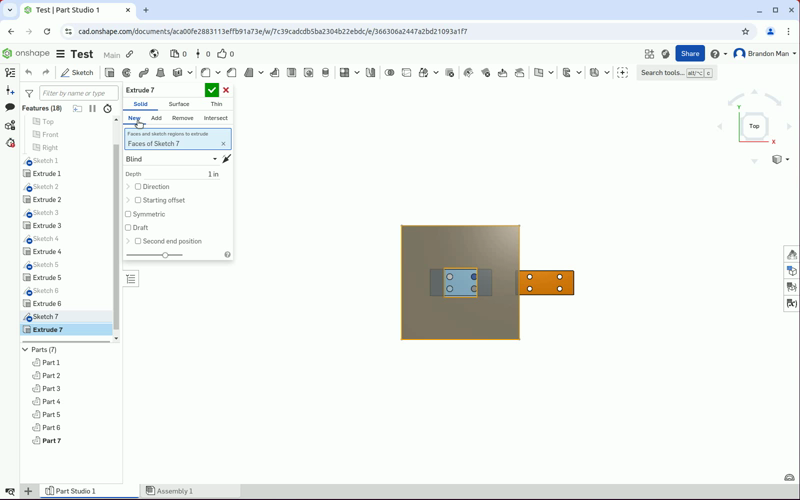
key(tab, 4)
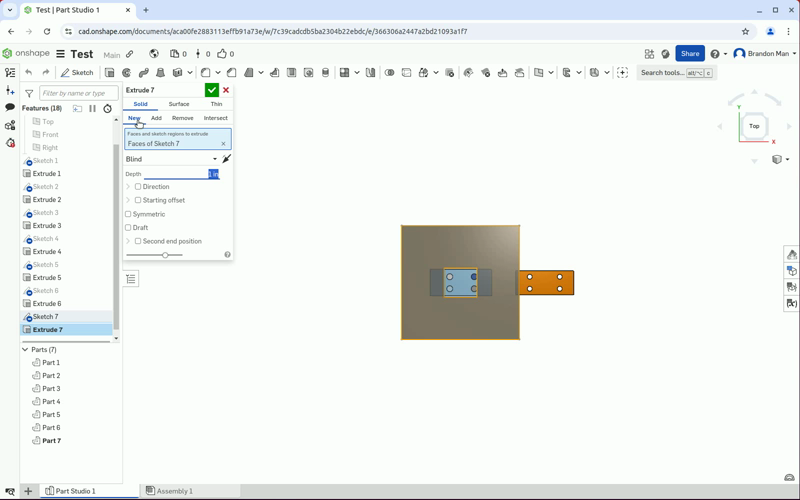
text(20.702)
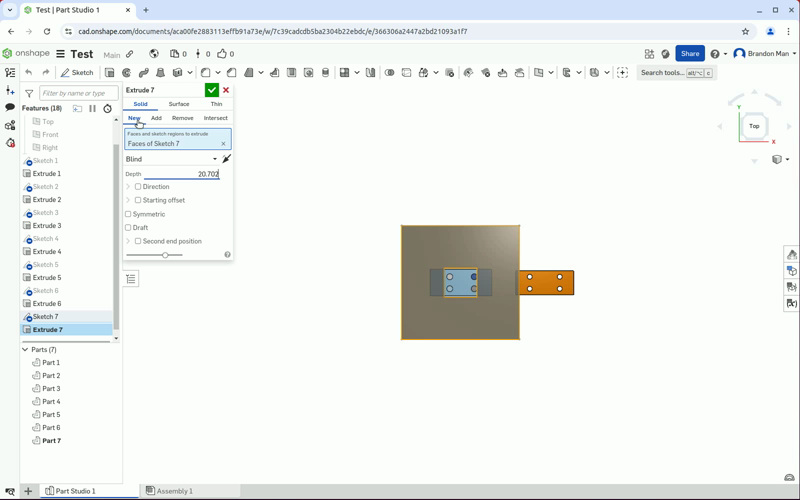
key(tab, 3)
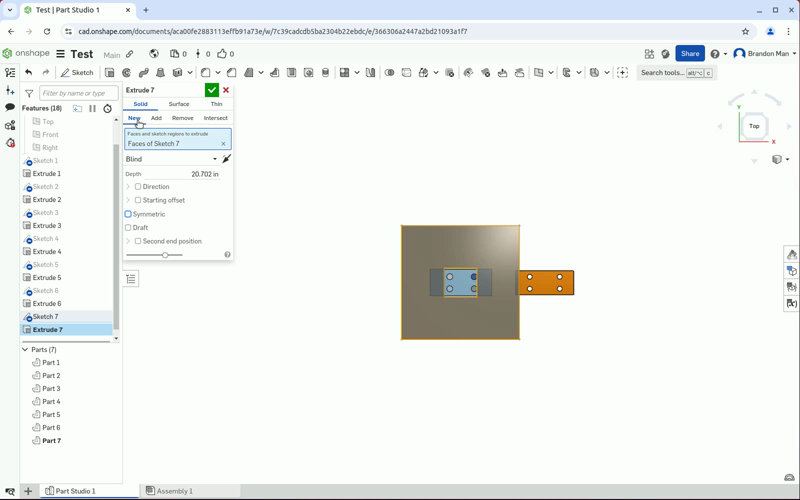
key(space)
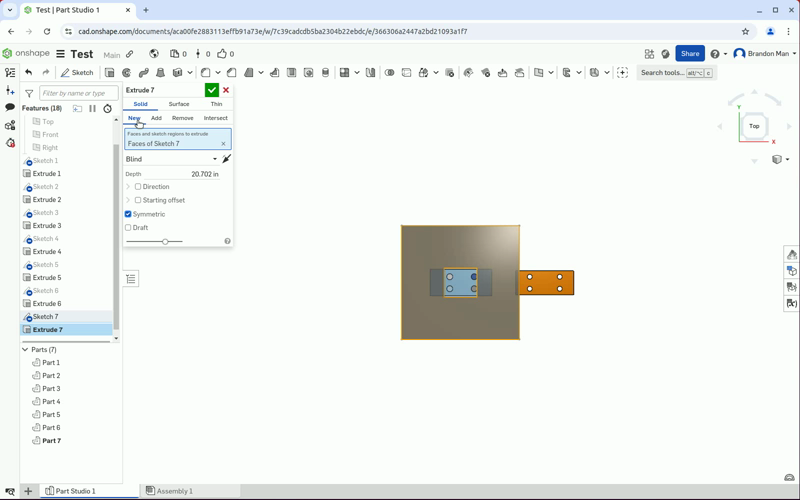
key(enter)
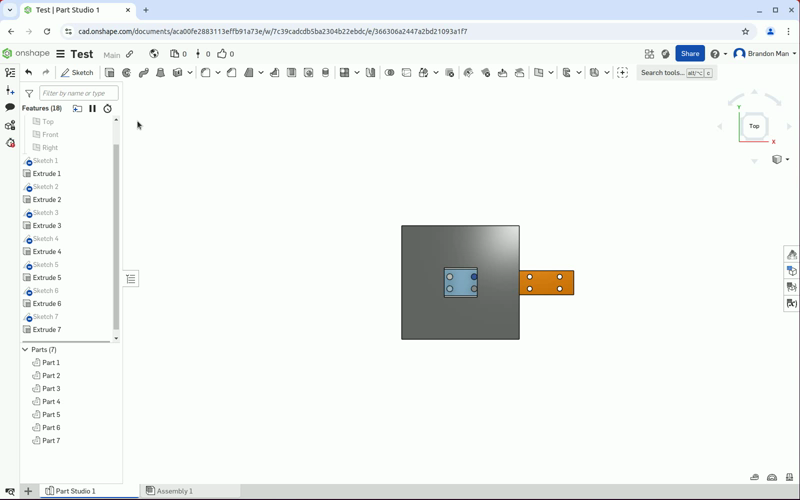
key(shift+h)
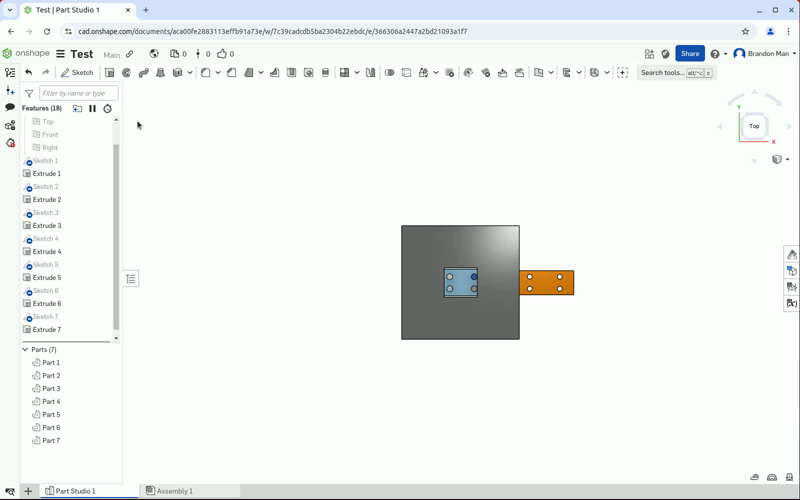
key(shift+h)
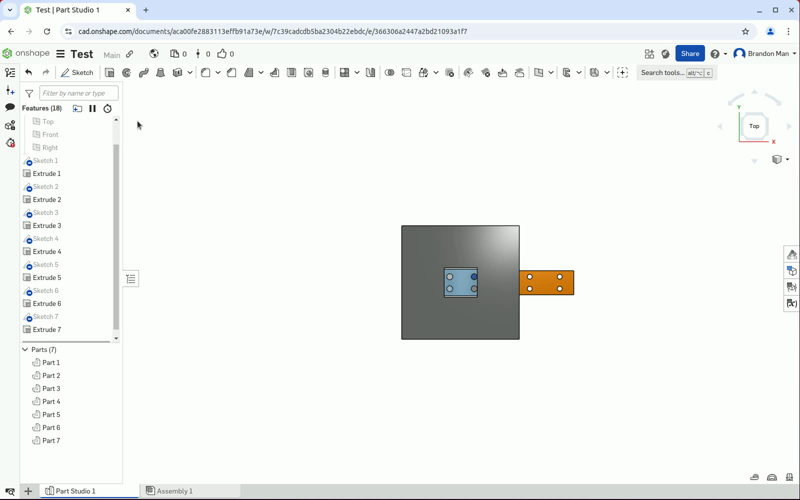
key(shift+7)
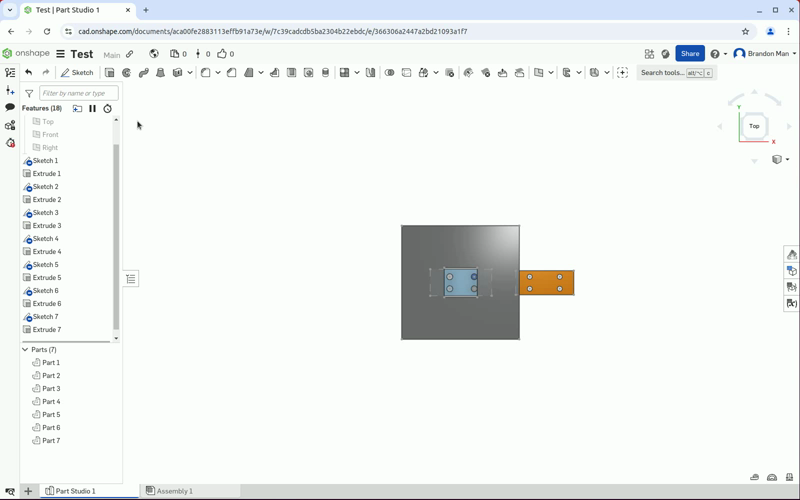
key(up, 3)
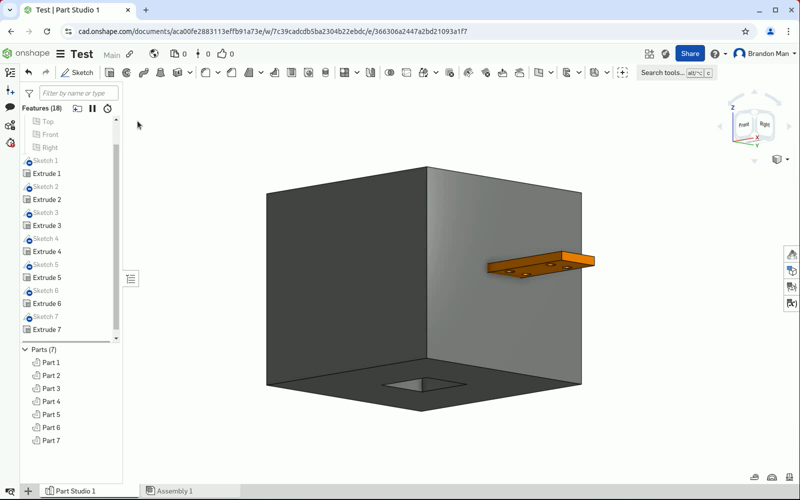
key(left, 3)
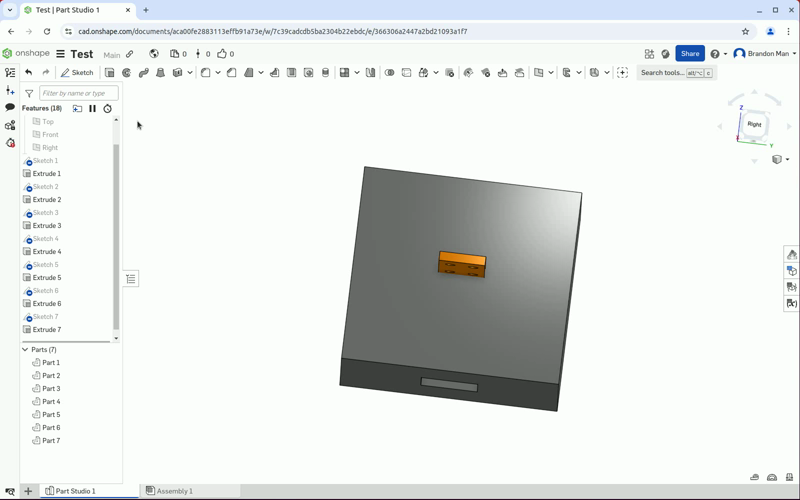
key(right, 3)
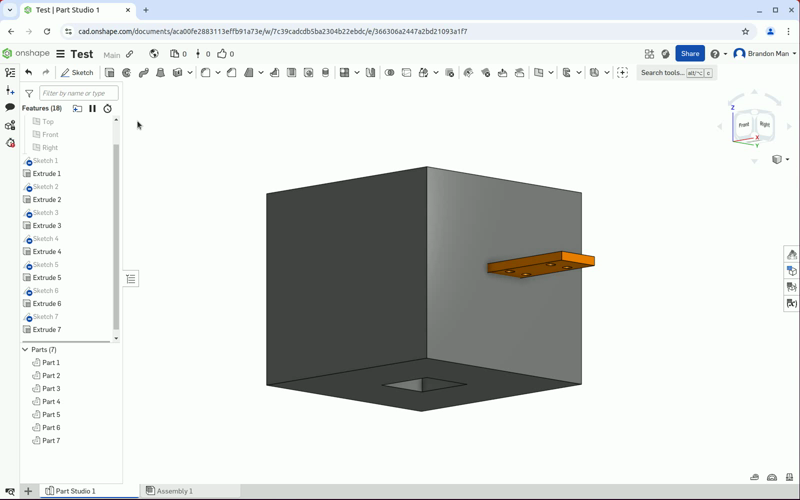
key(down, 3)
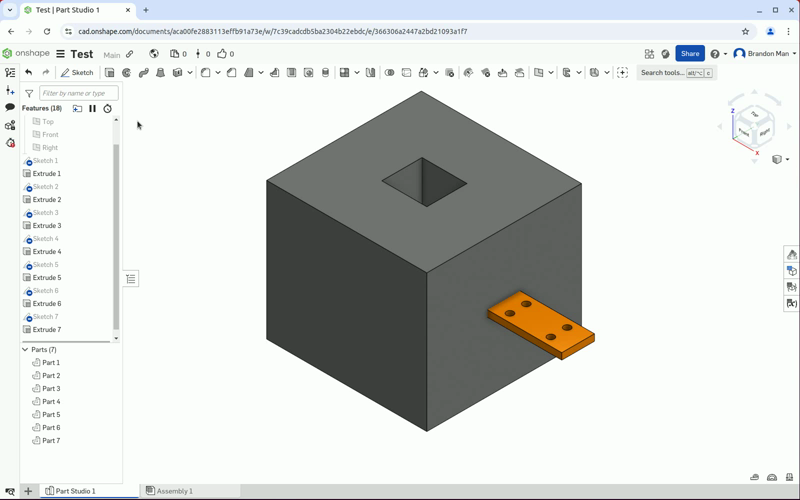
mouse_move(69, 163)
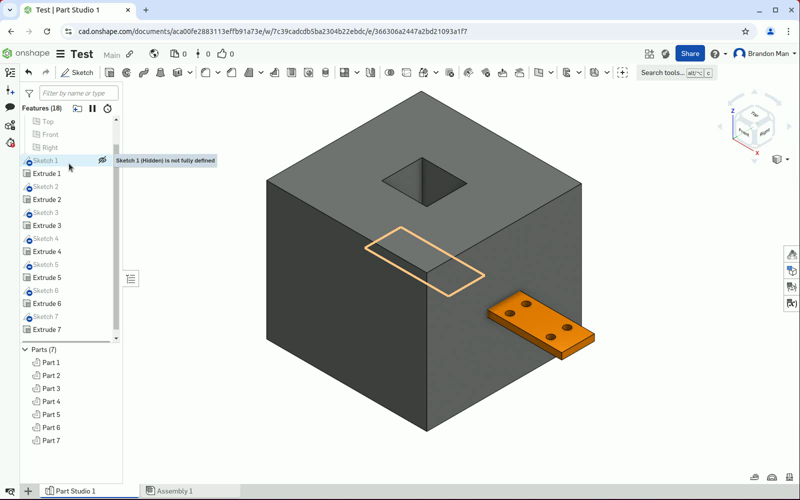
click(69, 163)